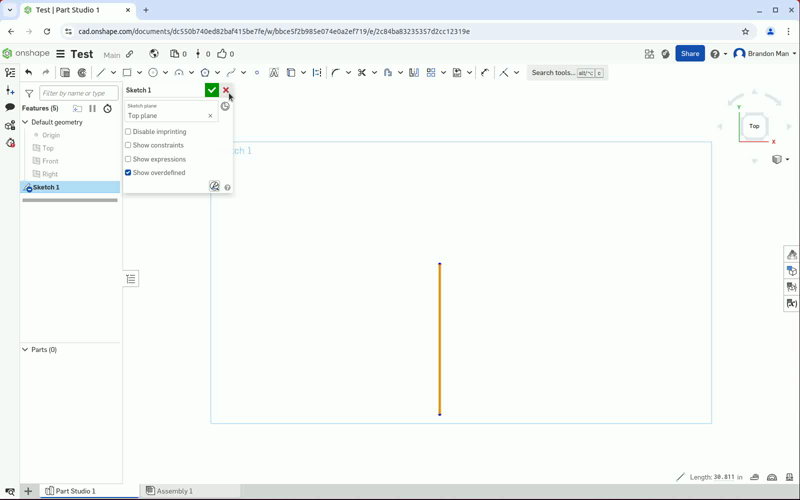
key(shift+h)
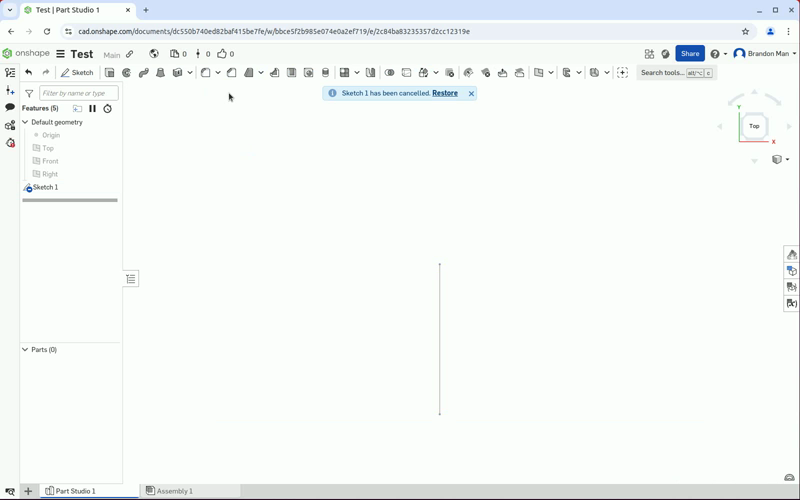
key(shift+s)
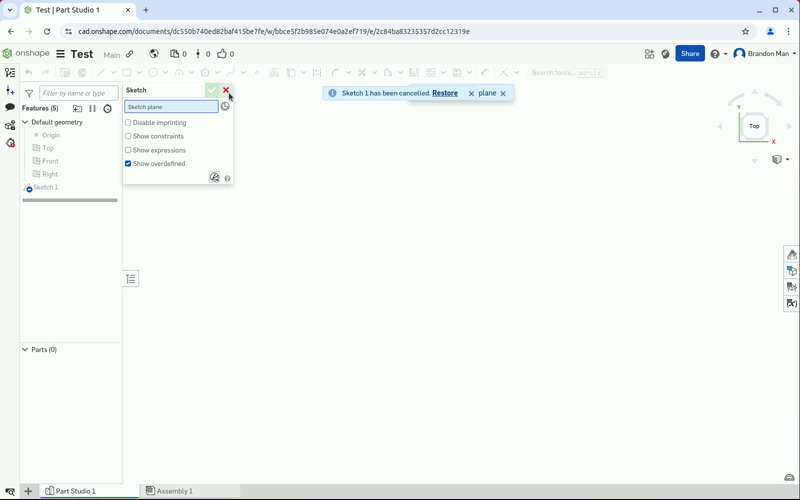
mouse_move(73, 150)
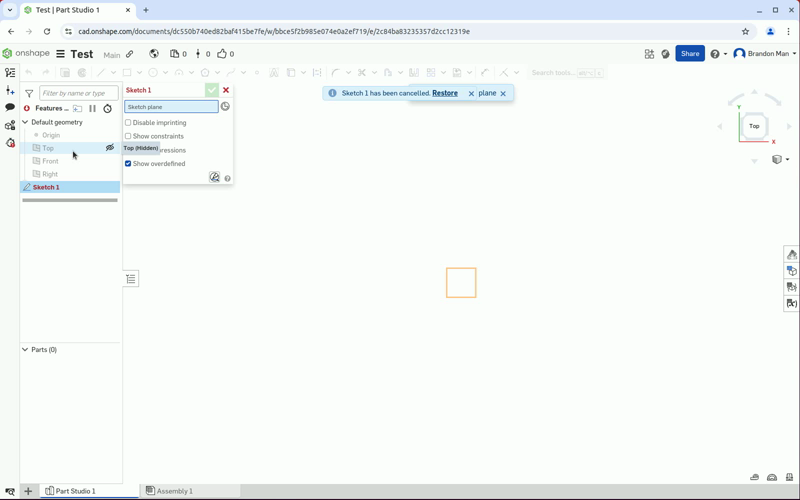
click(73, 150)
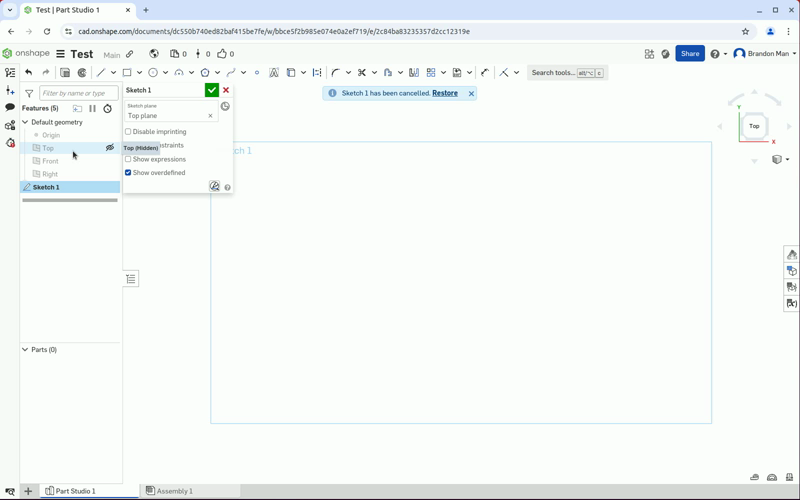
mouse_move(73, 352)
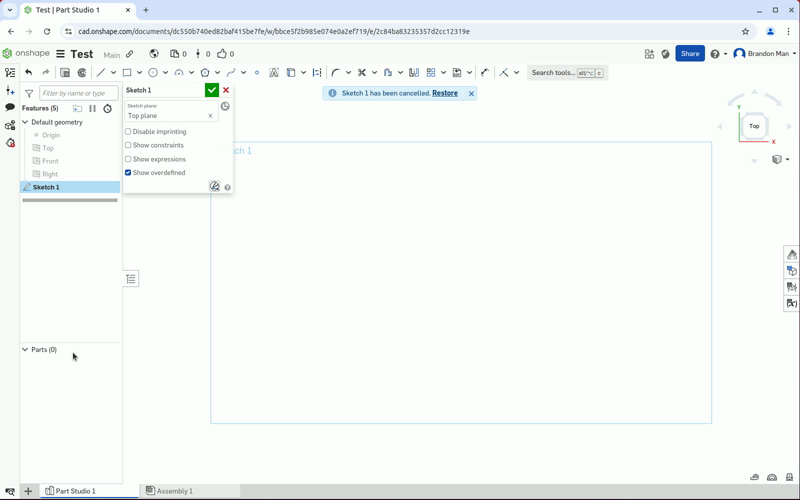
key(y)
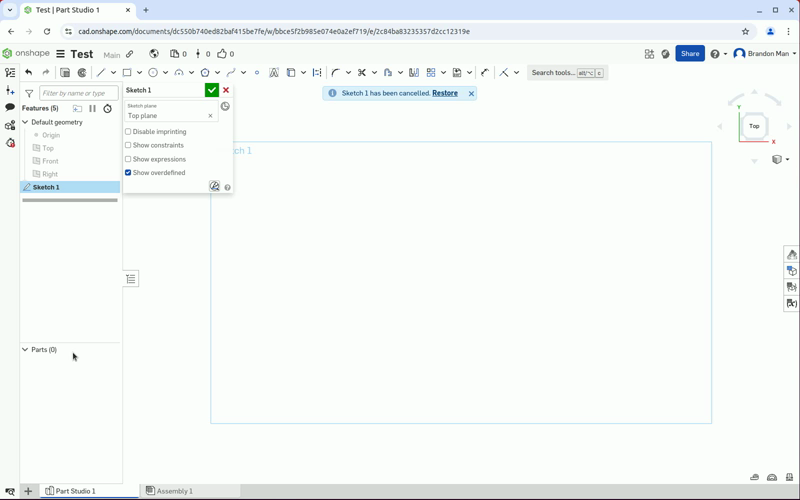
key(l)
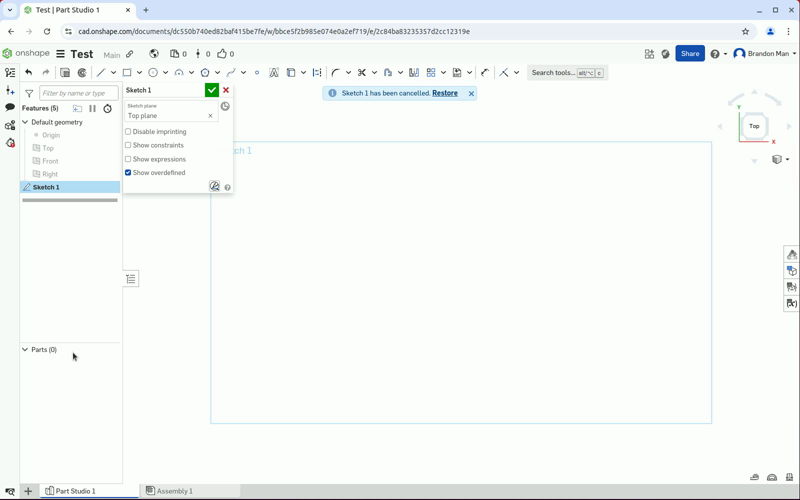
key_down(shift)
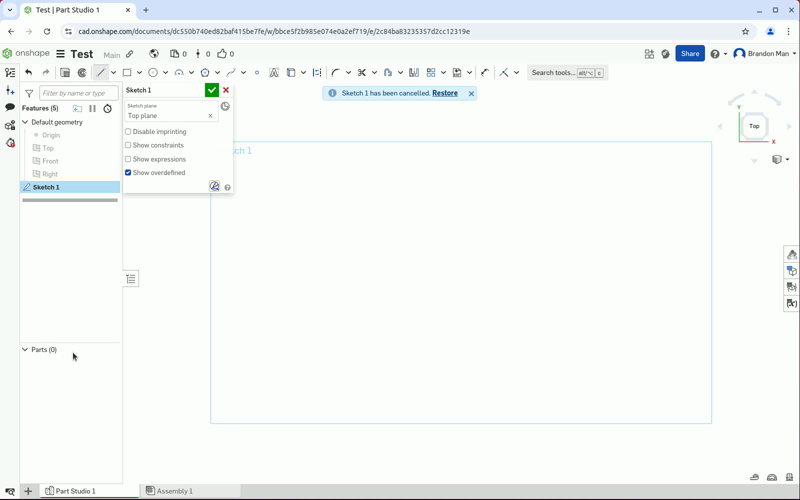
mouse_move(429, 288)
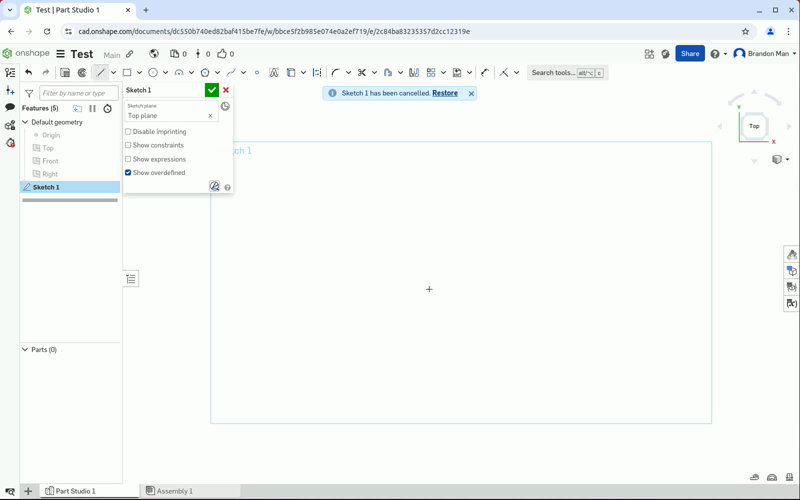
click(429, 288)
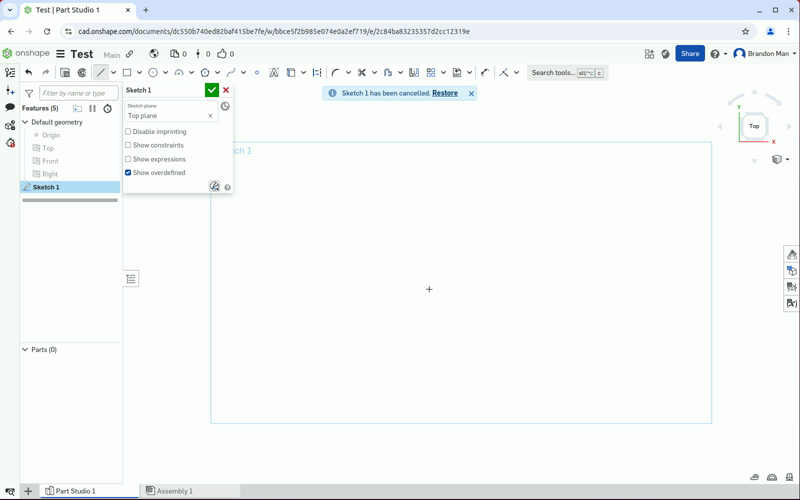
key_up(shift)
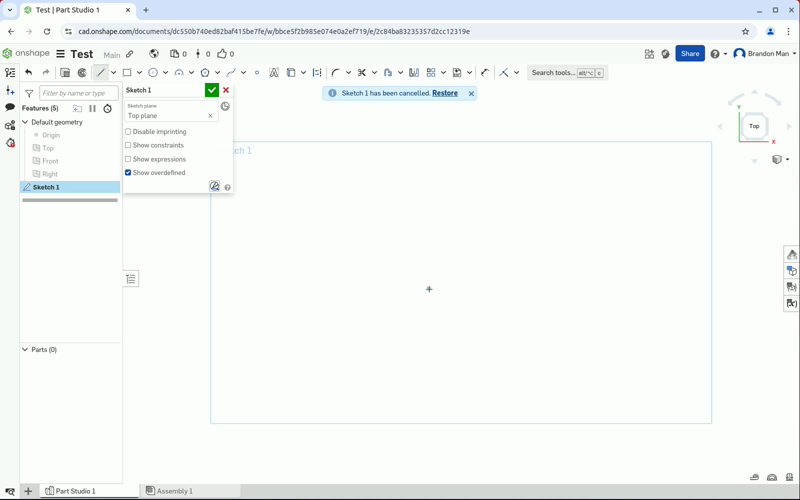
key_down(shift)
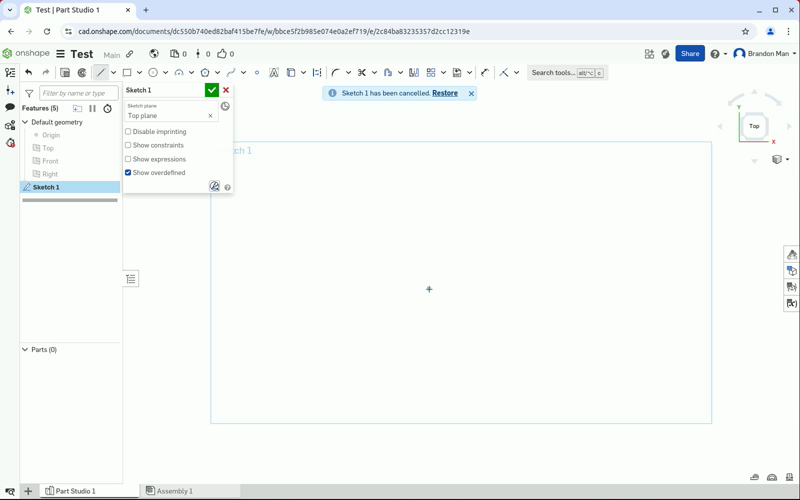
mouse_move(459, 288)
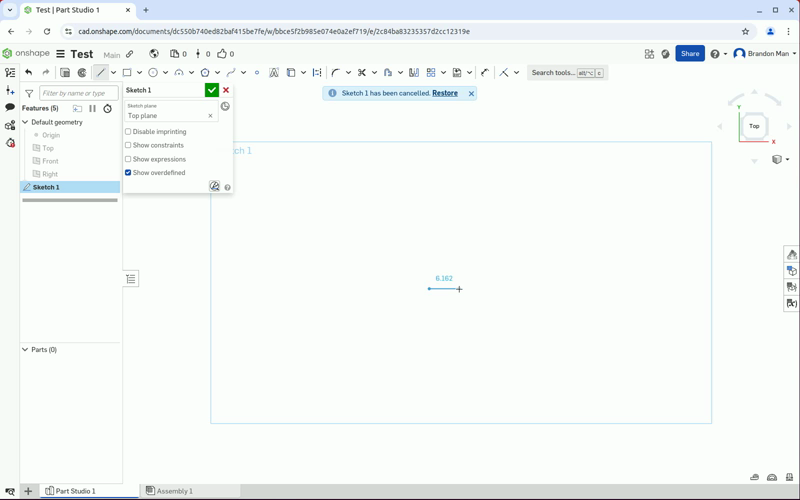
mouse_move(431, 288)
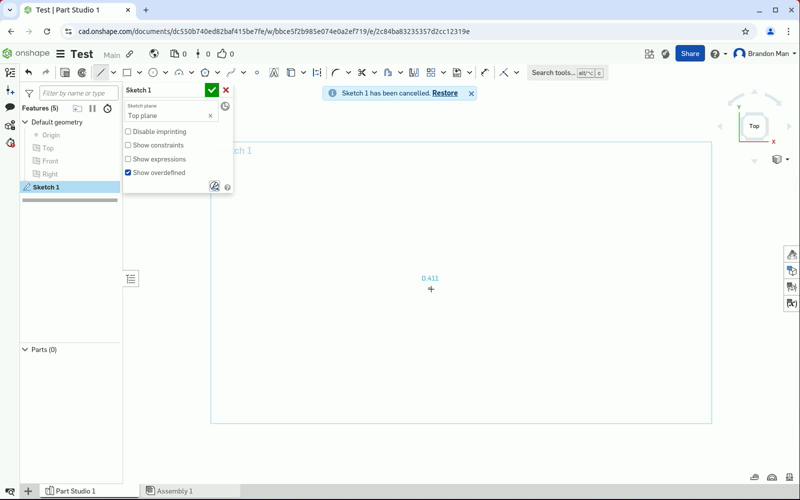
scroll(6)
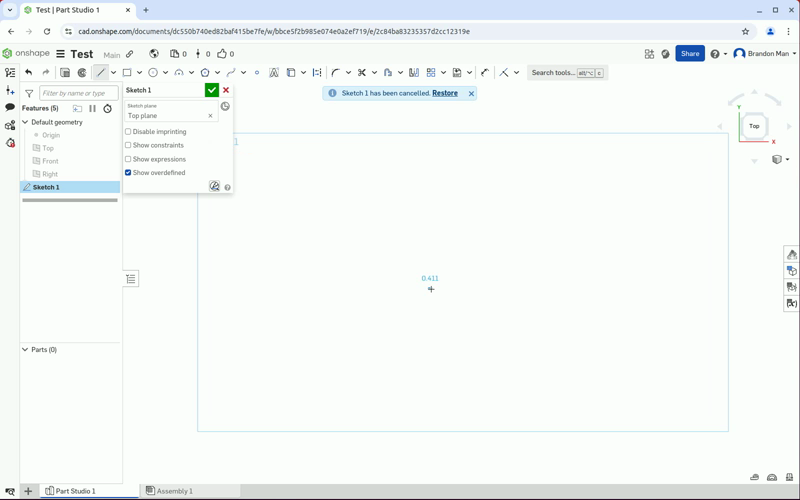
scroll(6)
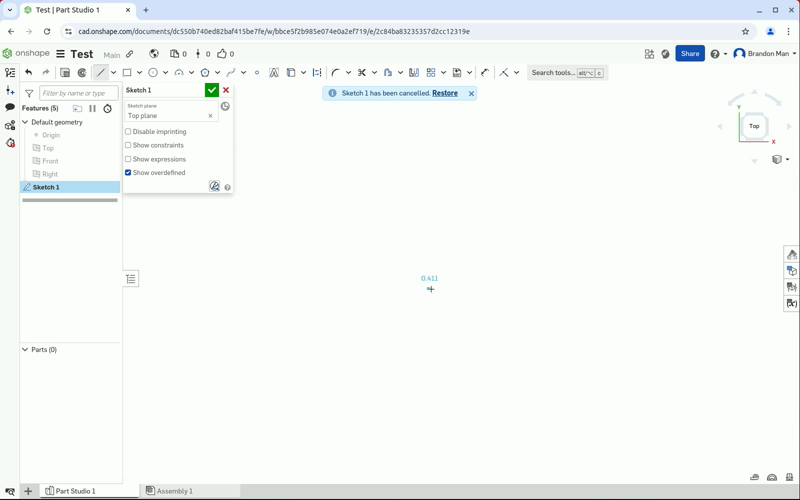
scroll(6)
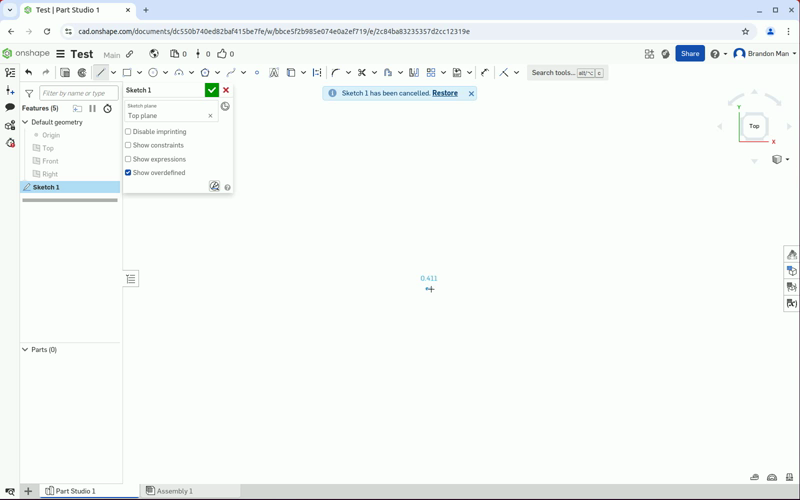
scroll(6)
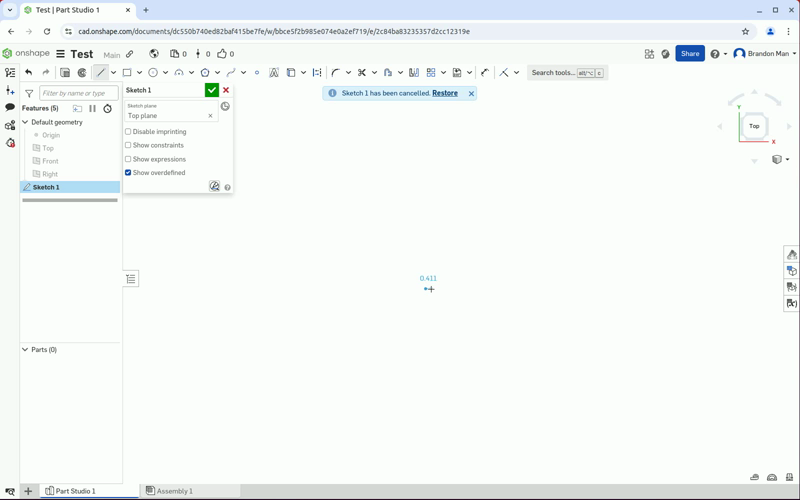
scroll(6)
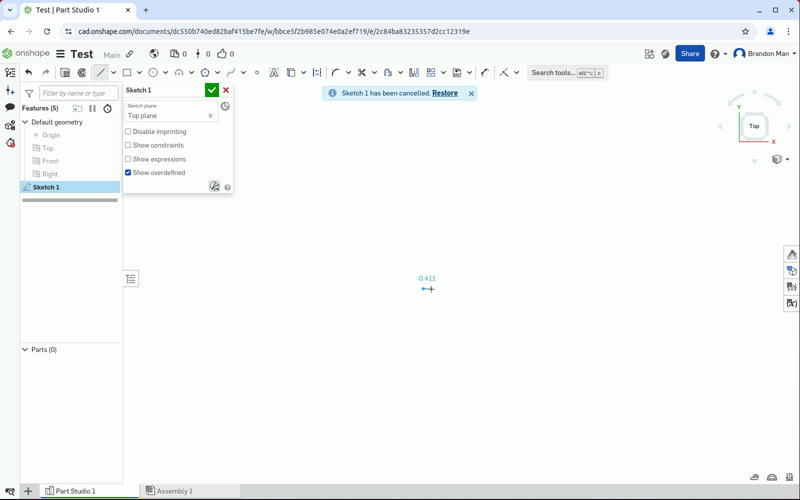
scroll(6)
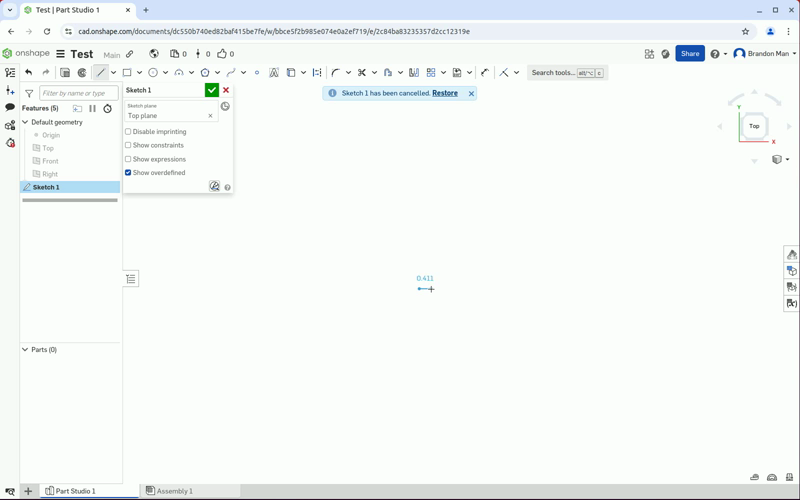
scroll(6)
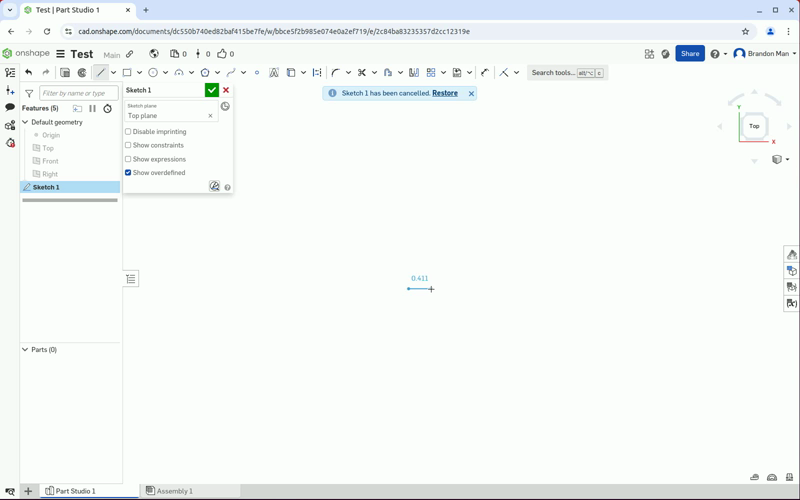
click(431, 288)
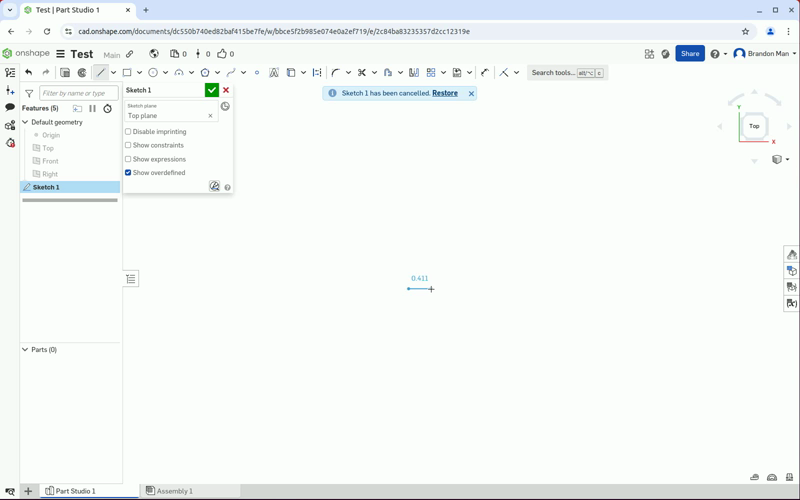
scroll(-6)
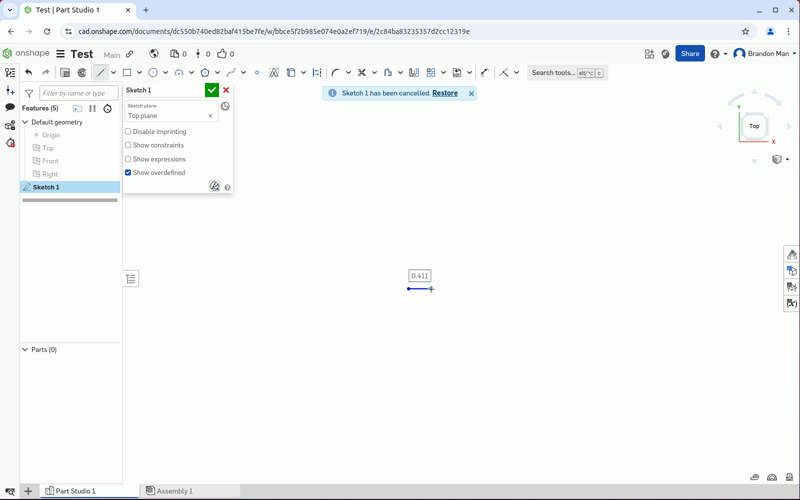
scroll(-6)
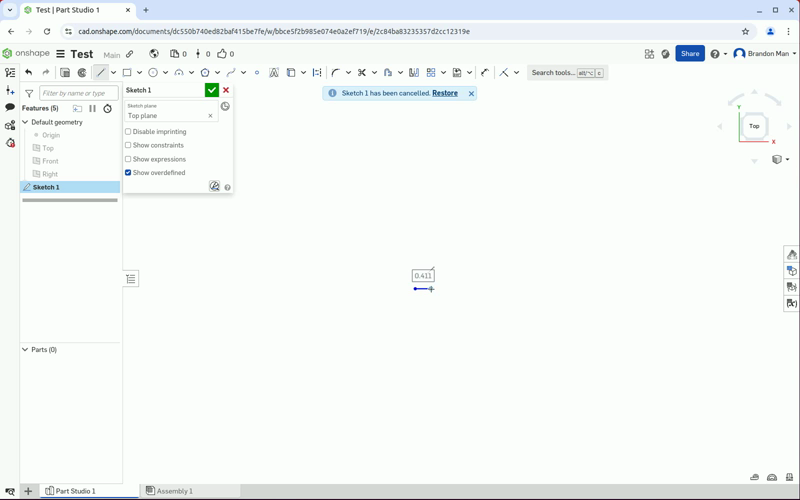
scroll(-6)
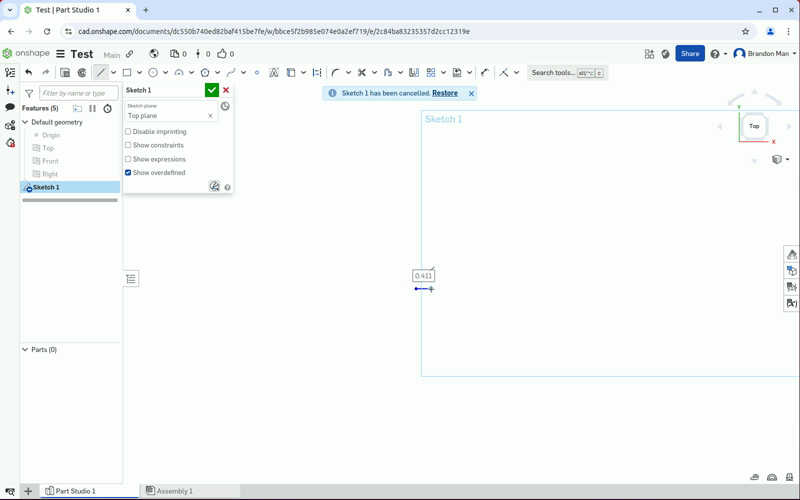
scroll(-6)
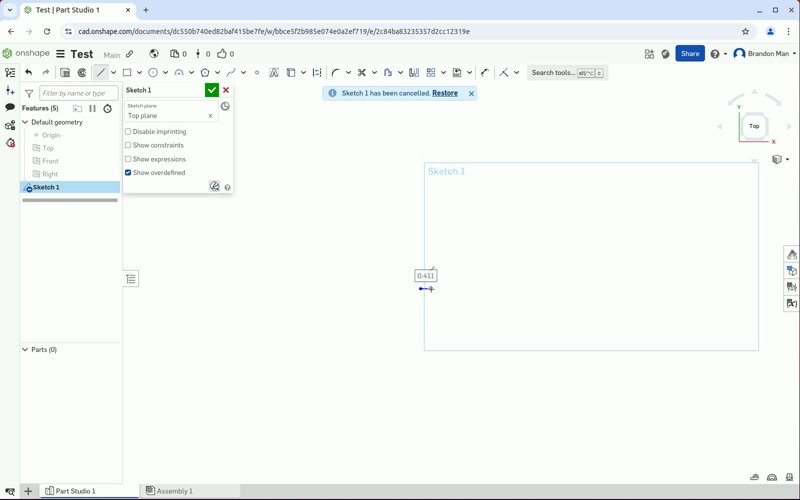
scroll(-6)
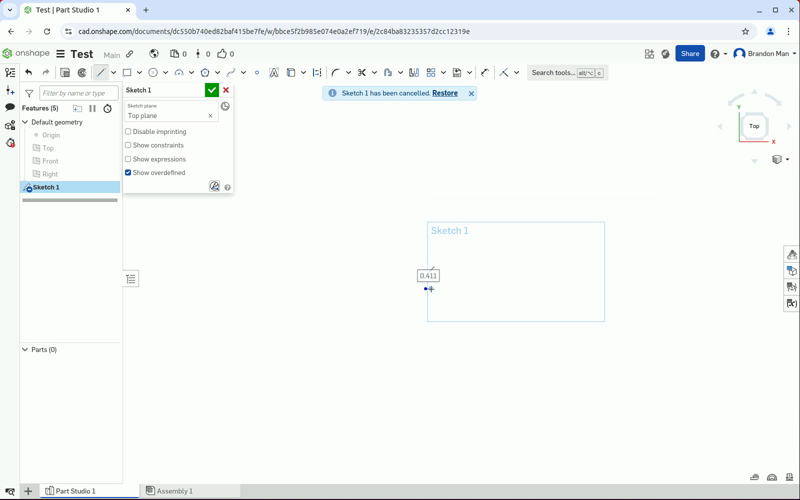
scroll(-6)
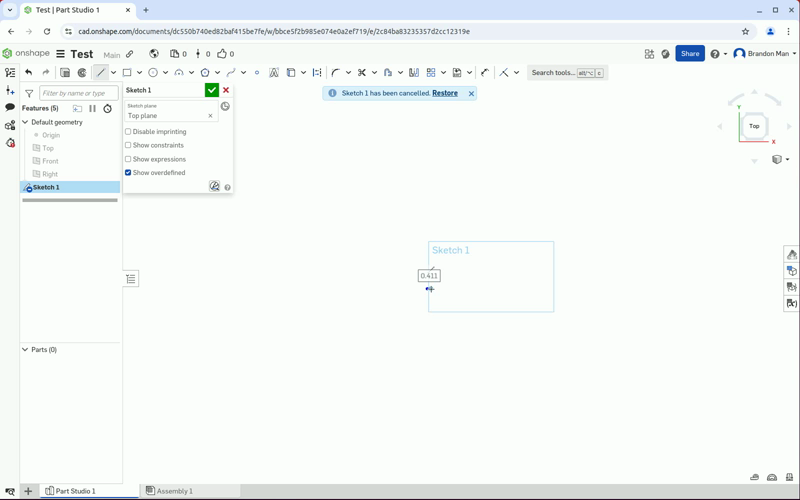
scroll(-6)
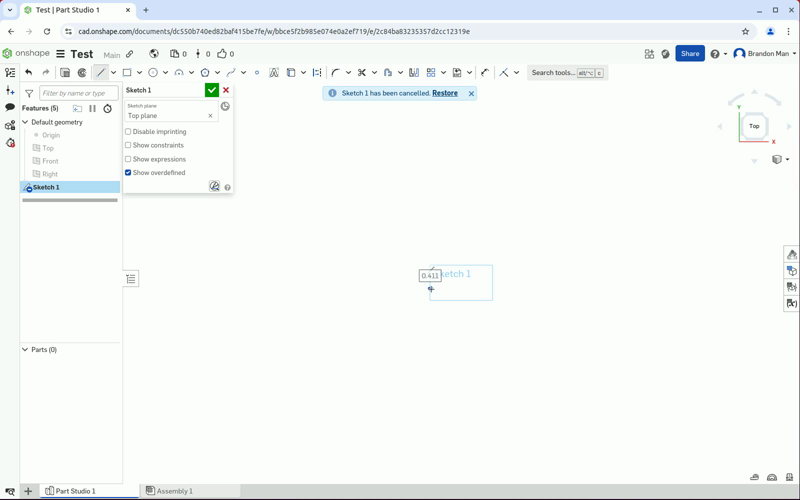
key_up(shift)
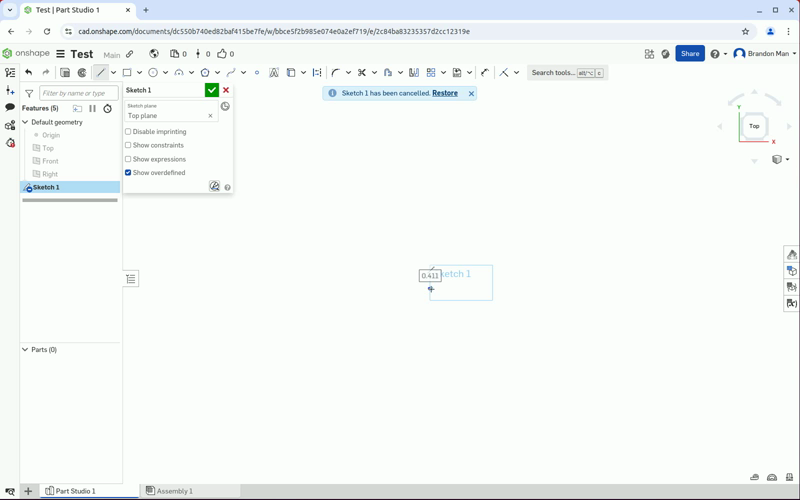
key_down(shift)
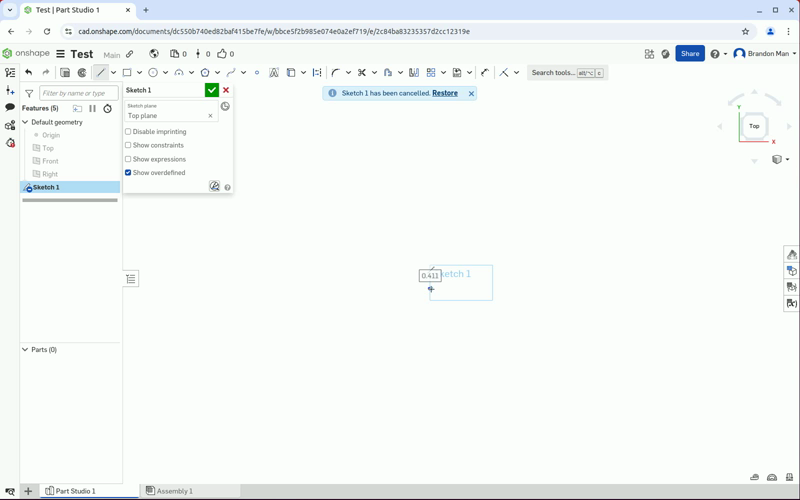
mouse_move(461, 288)
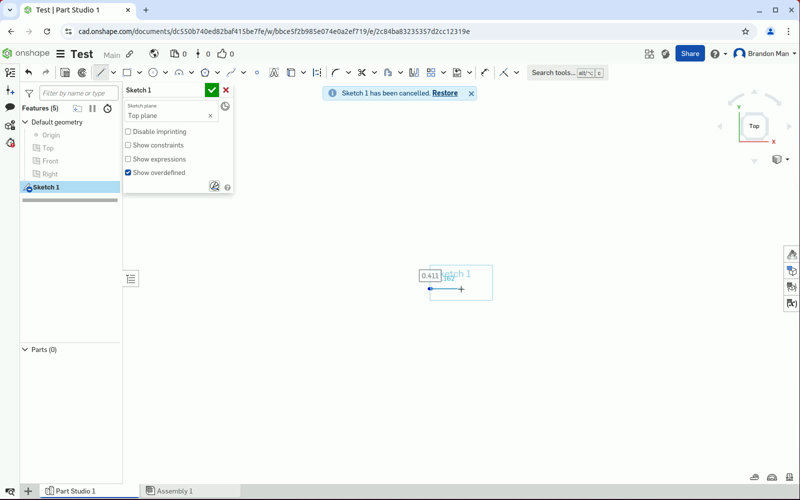
mouse_move(431, 286)
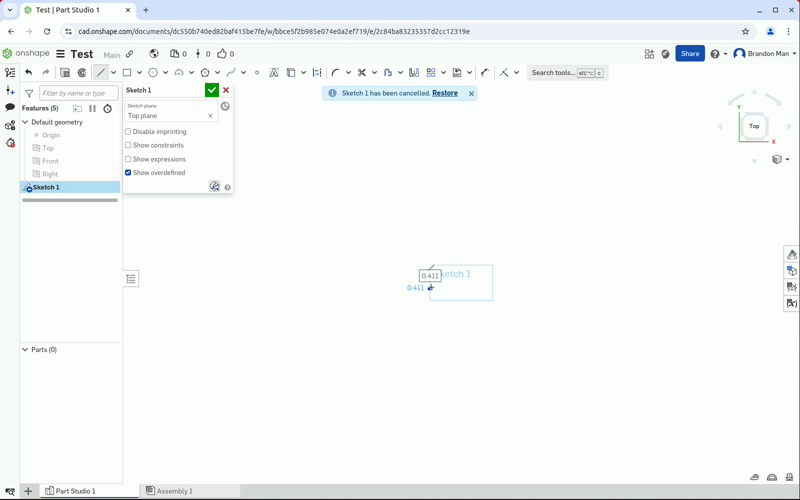
scroll(6)
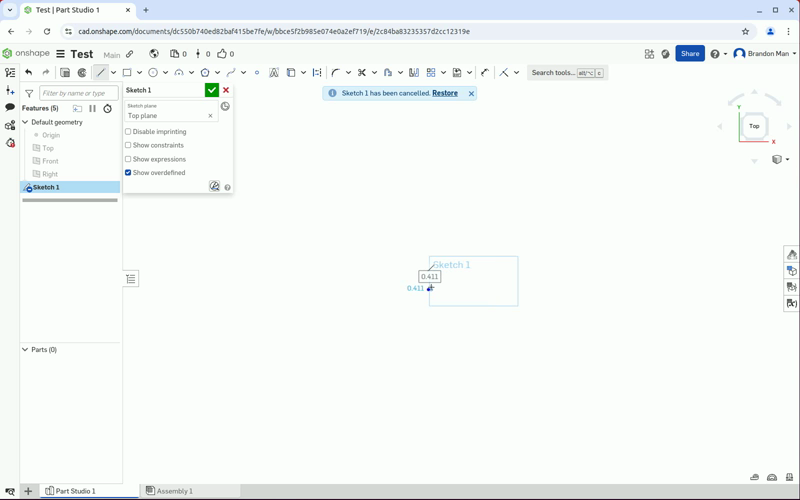
scroll(6)
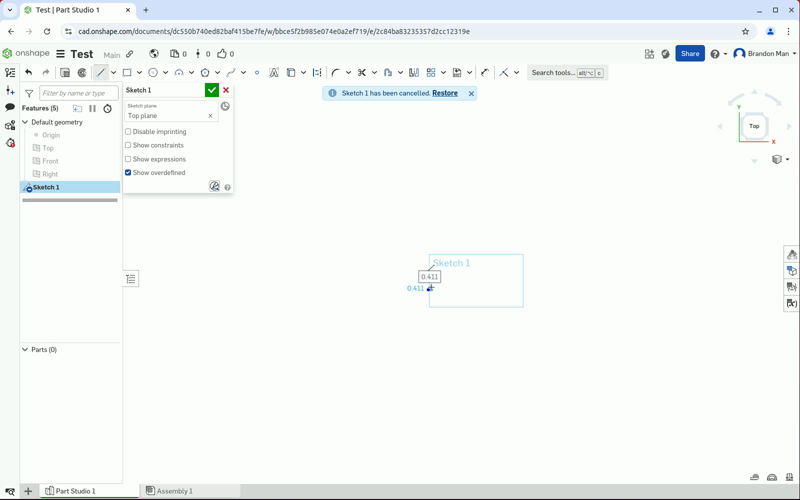
scroll(6)
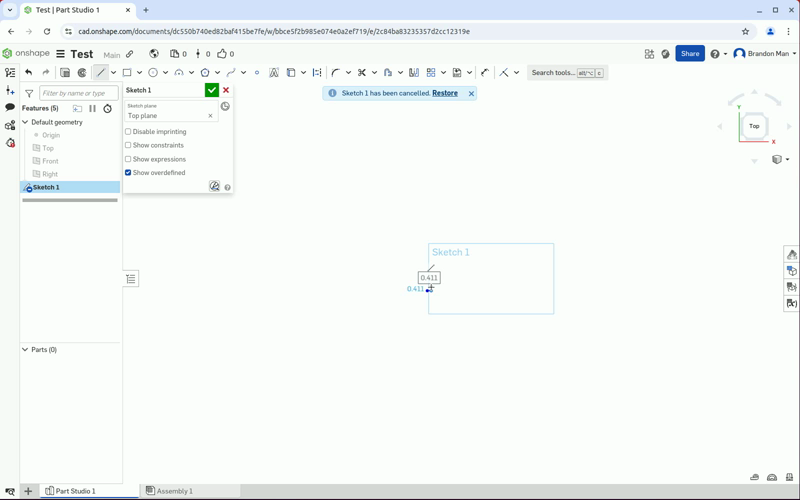
scroll(6)
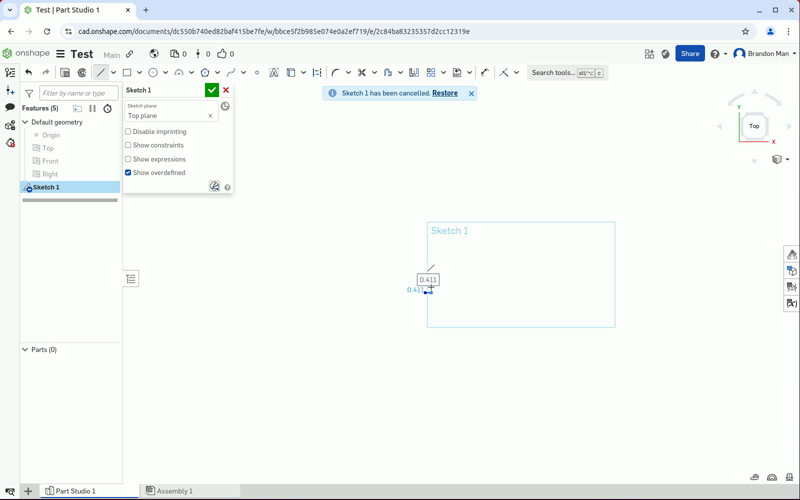
scroll(6)
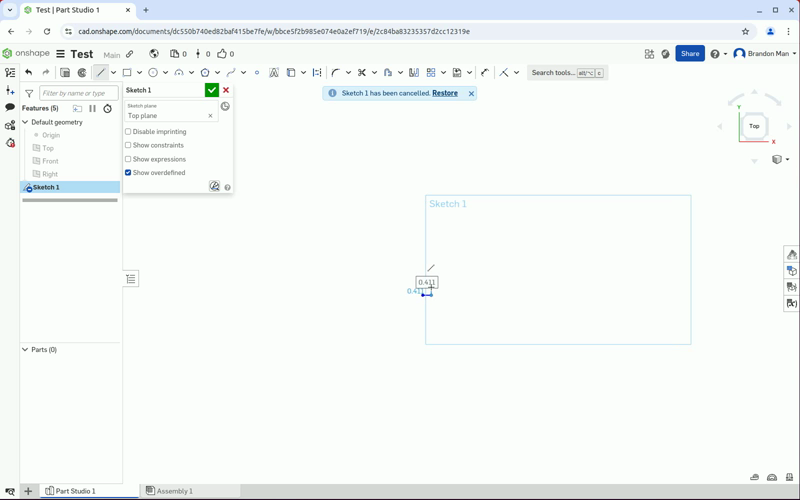
scroll(6)
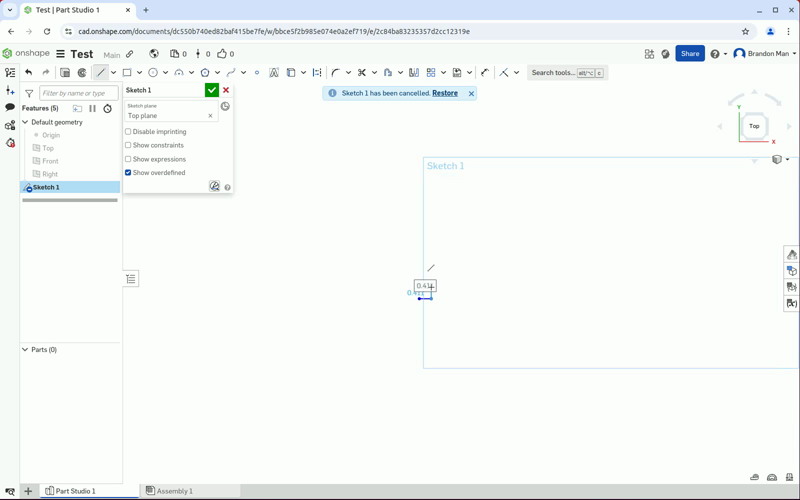
scroll(6)
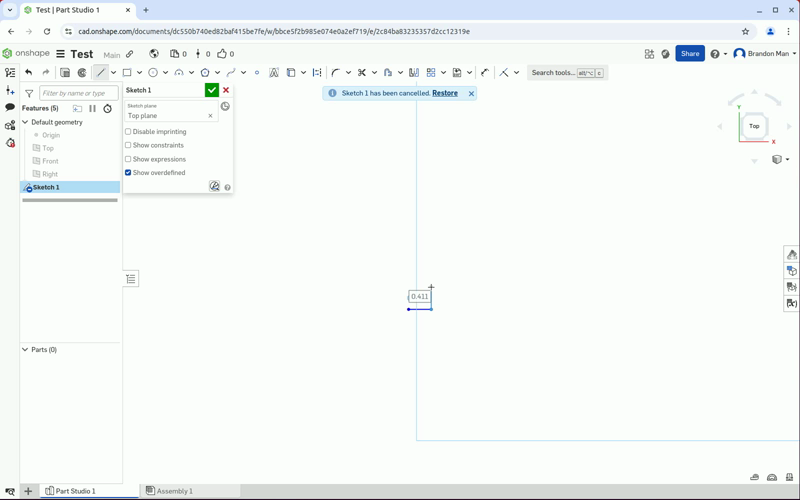
click(431, 286)
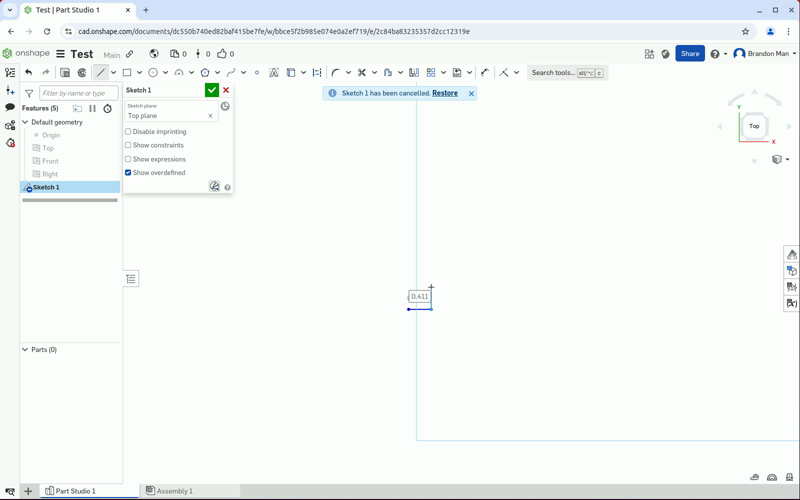
scroll(-6)
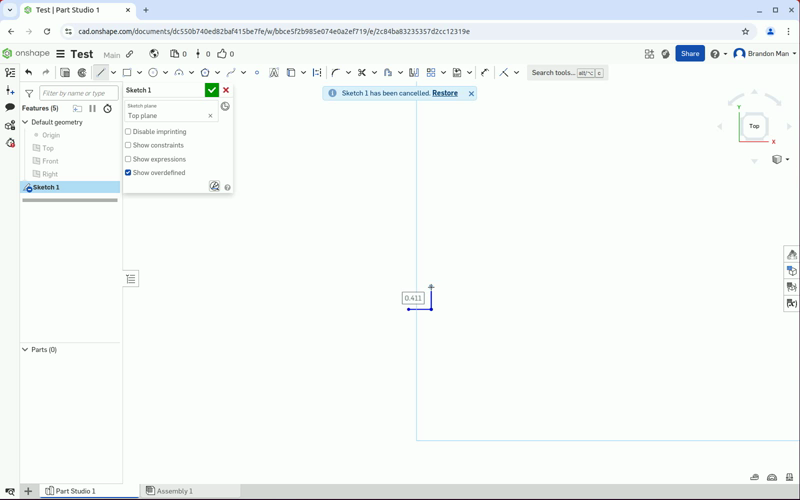
scroll(-6)
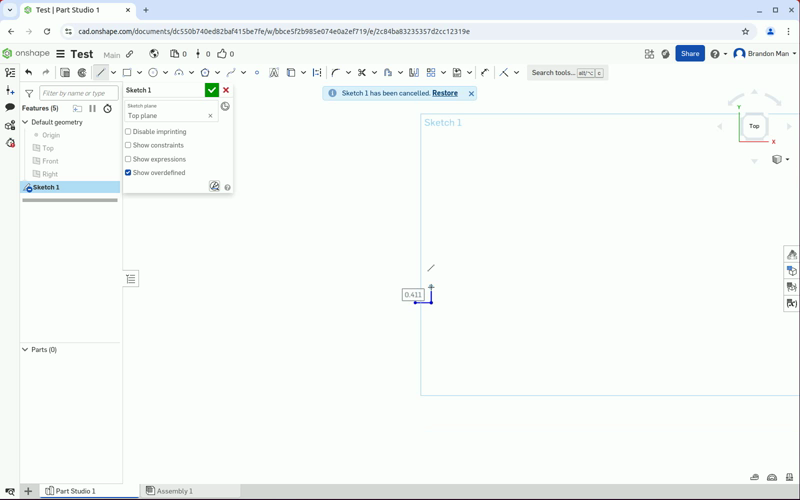
scroll(-6)
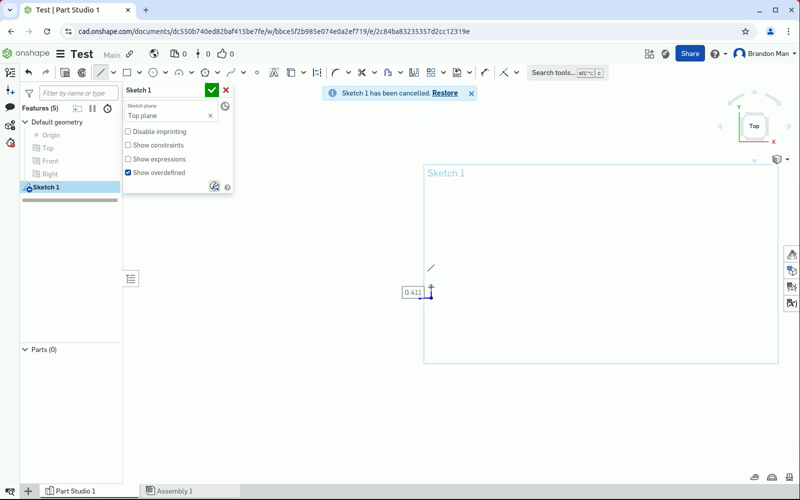
scroll(-6)
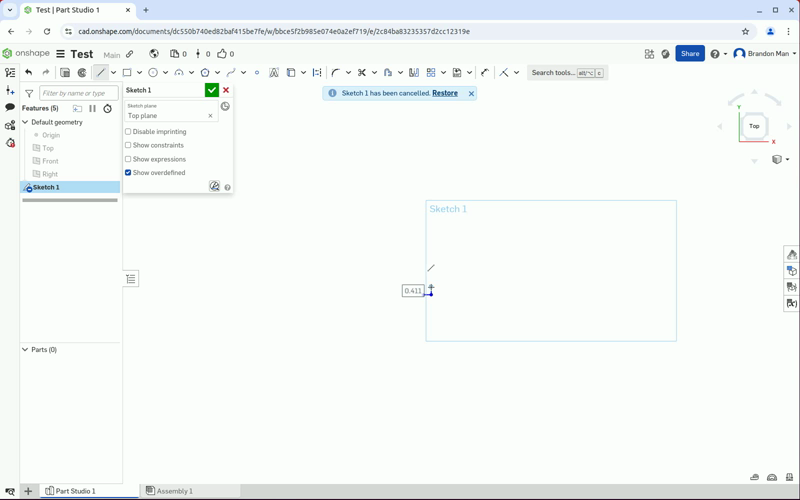
scroll(-6)
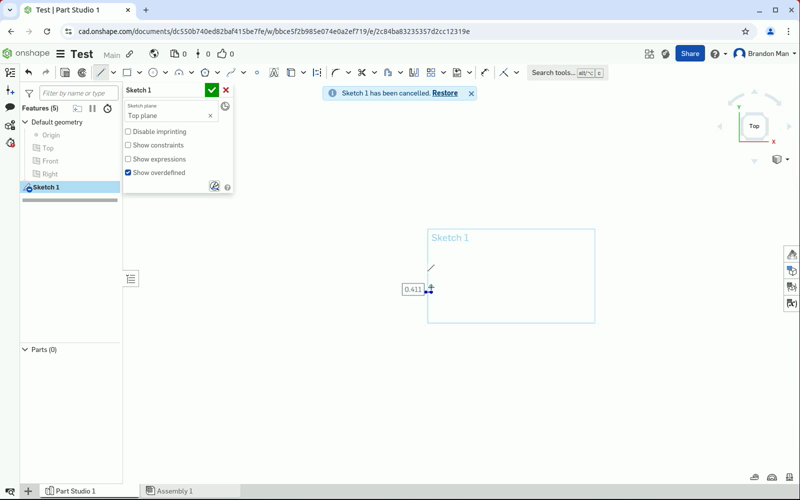
scroll(-6)
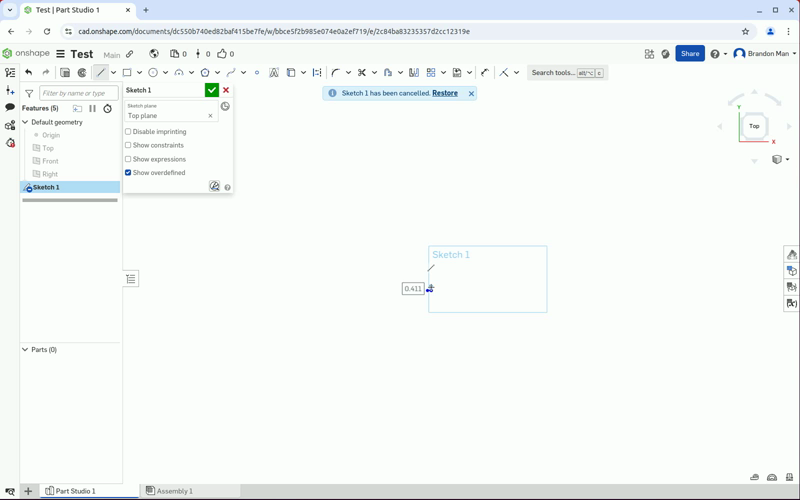
scroll(-6)
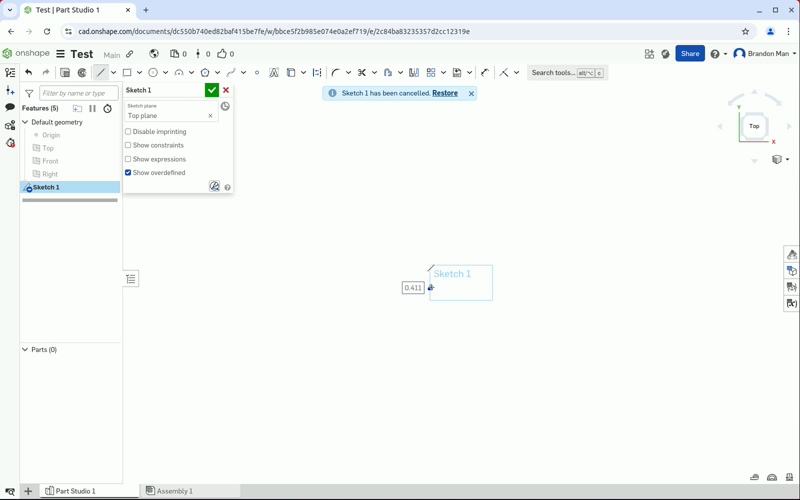
key_up(shift)
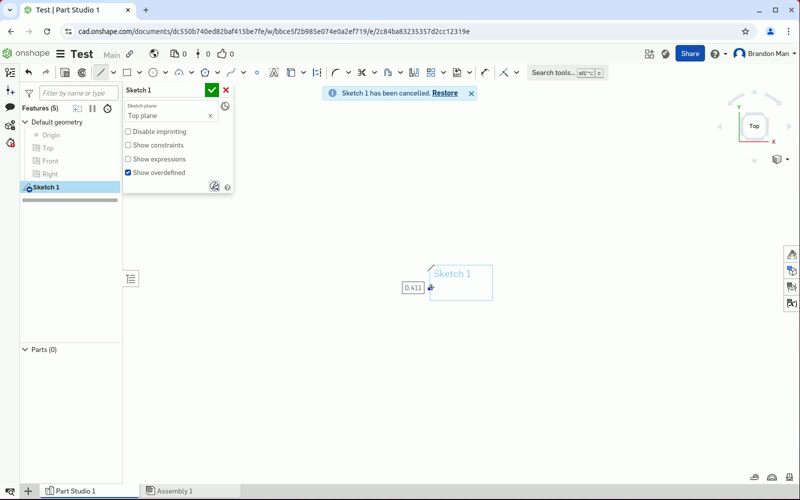
key_down(shift)
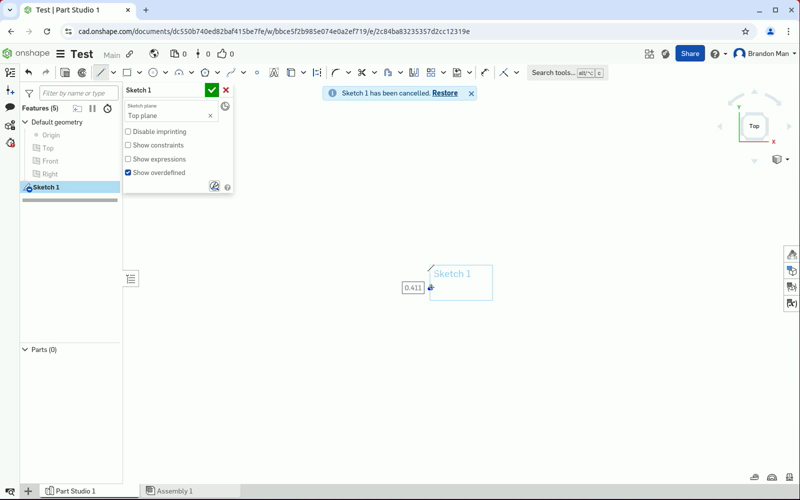
mouse_move(461, 286)
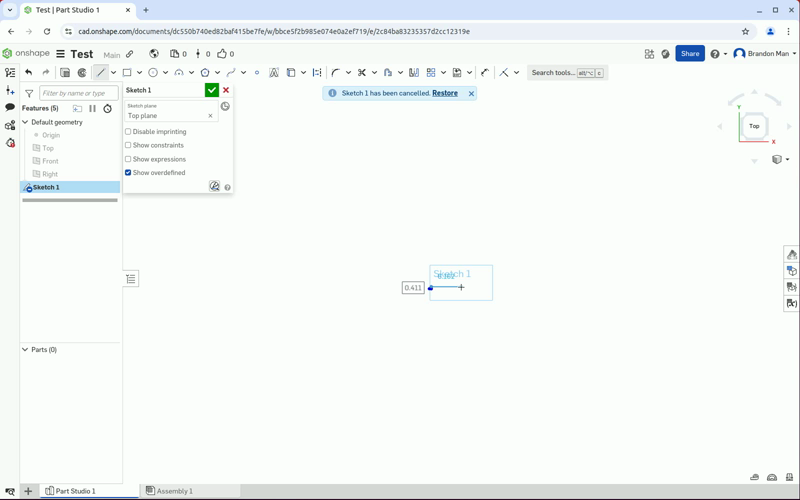
mouse_move(429, 286)
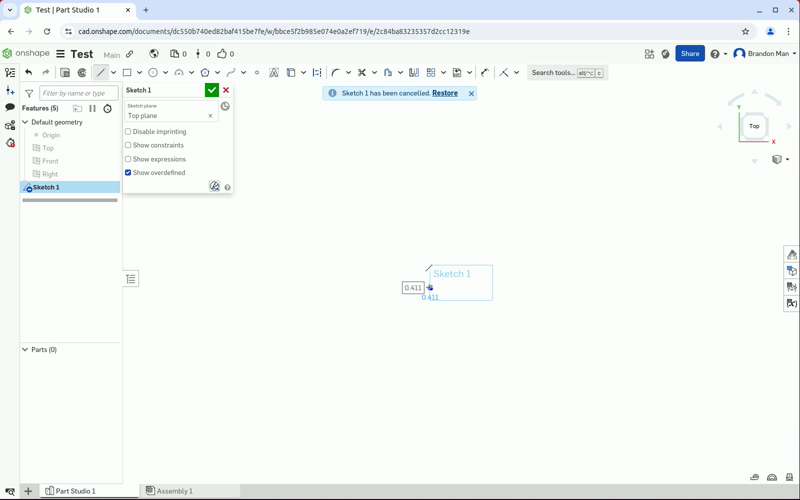
scroll(6)
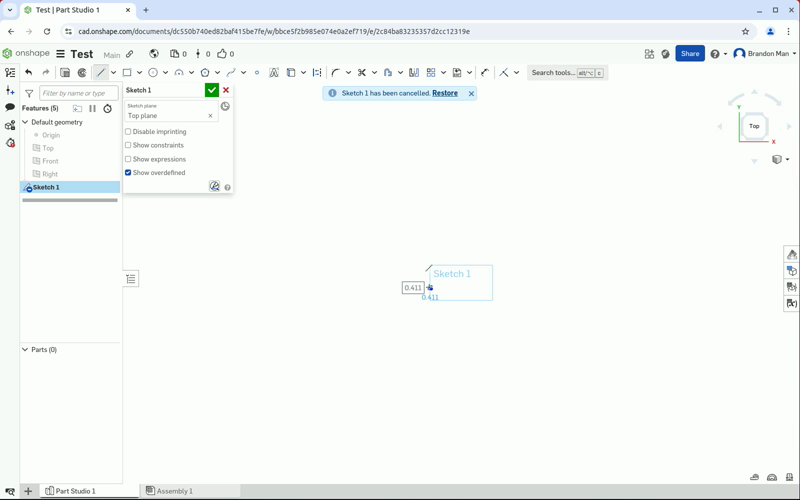
scroll(6)
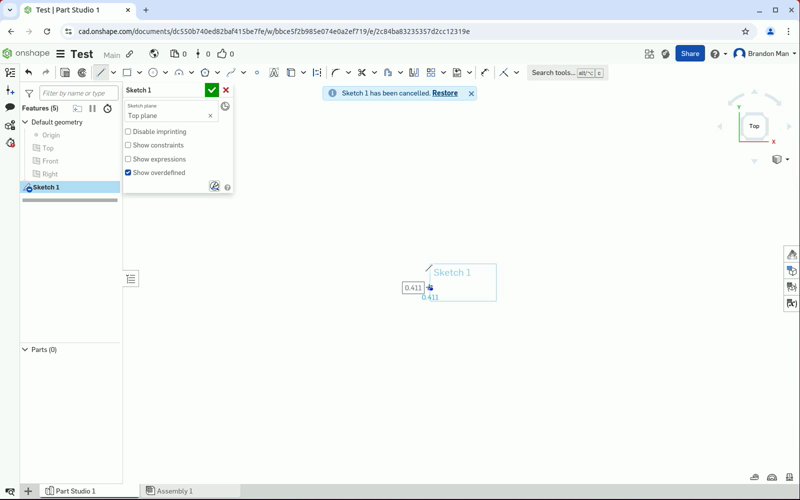
scroll(6)
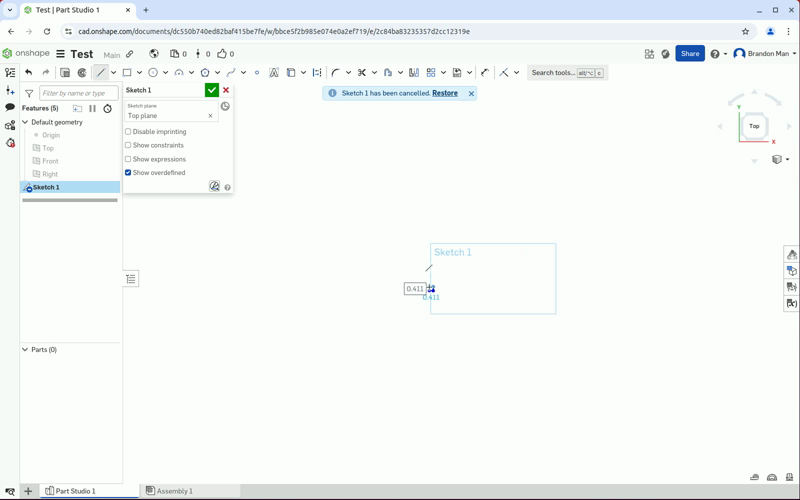
scroll(6)
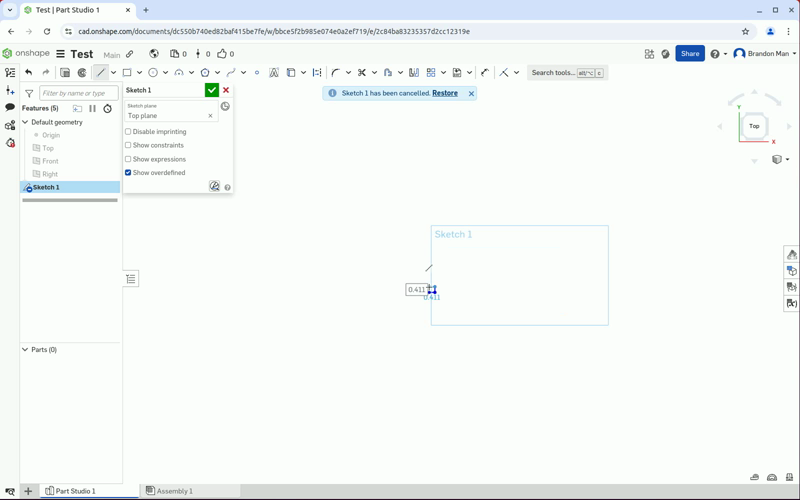
scroll(6)
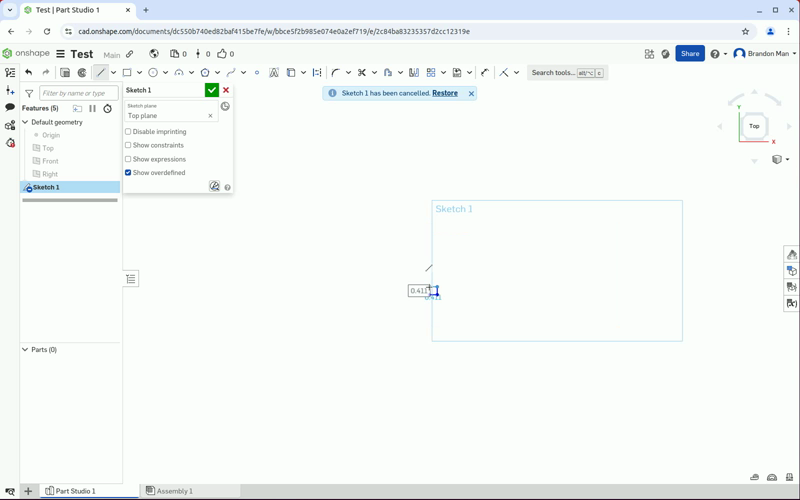
scroll(6)
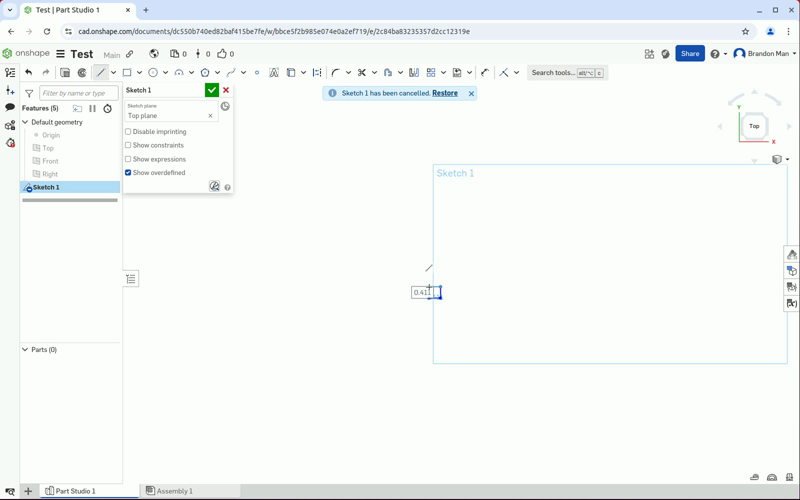
scroll(6)
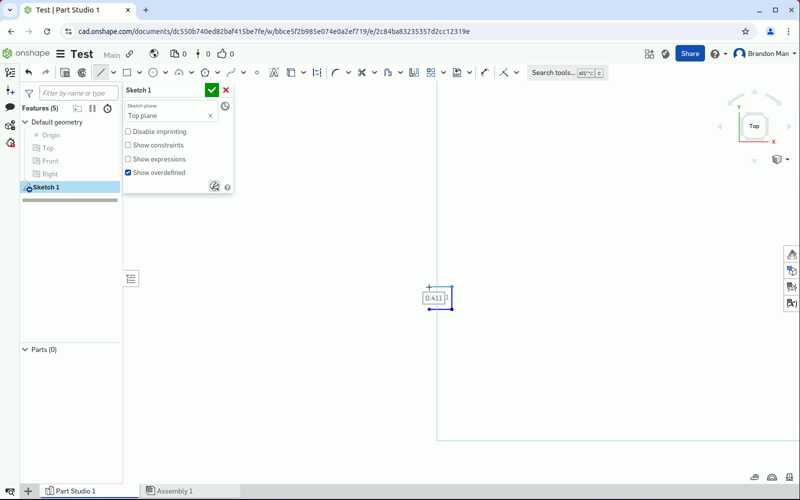
click(429, 286)
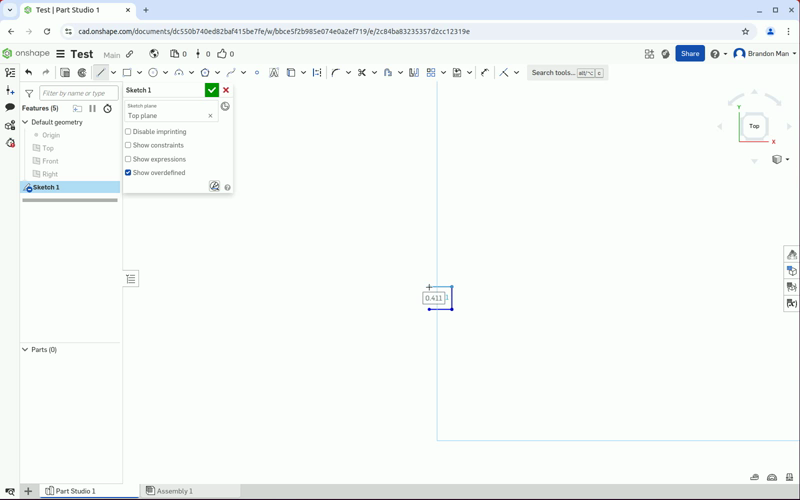
scroll(-6)
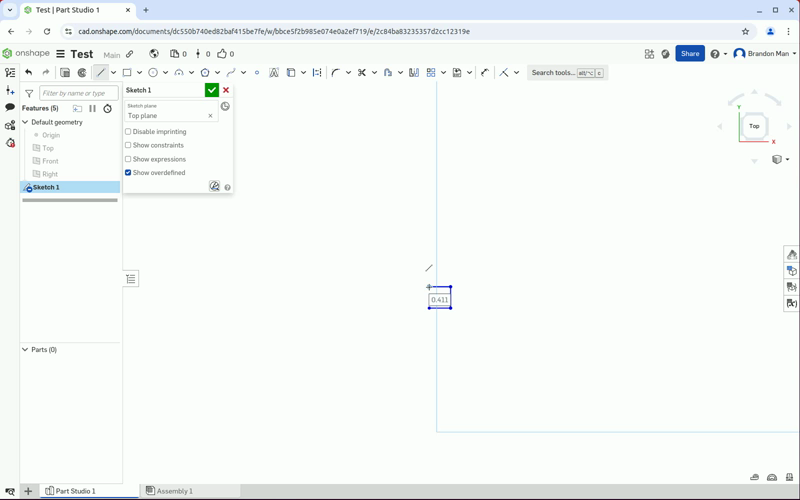
scroll(-6)
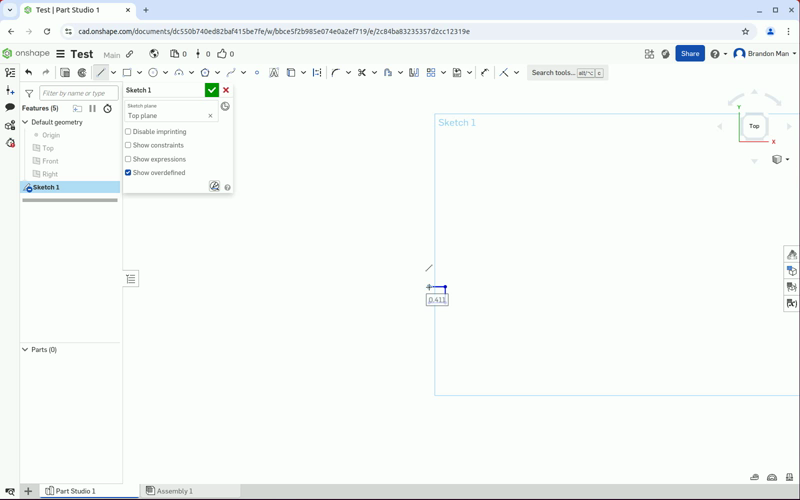
scroll(-6)
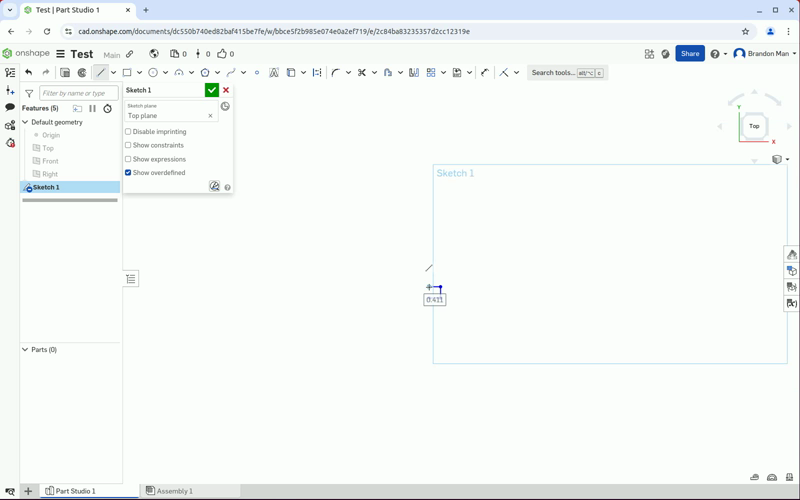
scroll(-6)
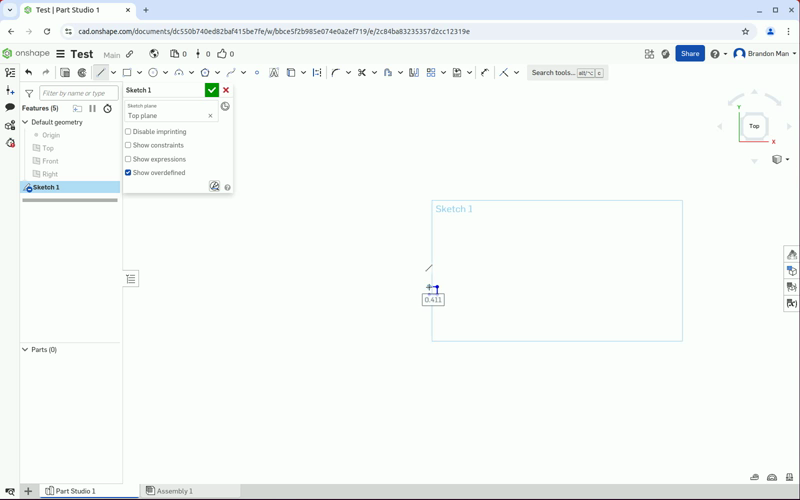
scroll(-6)
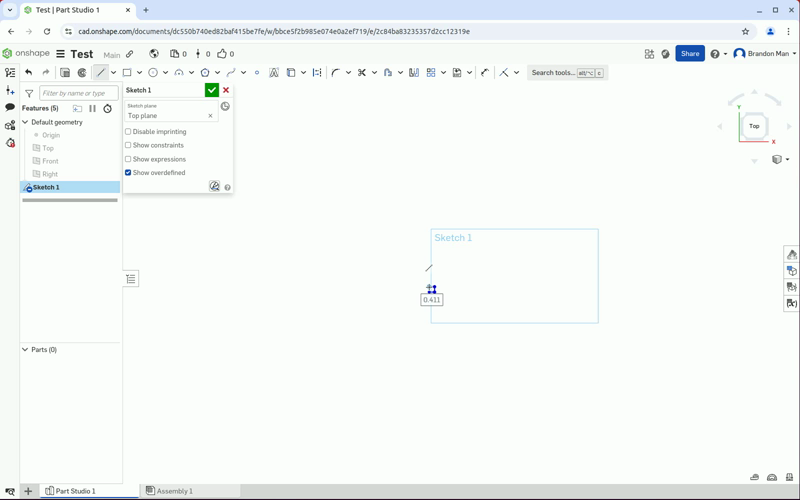
scroll(-6)
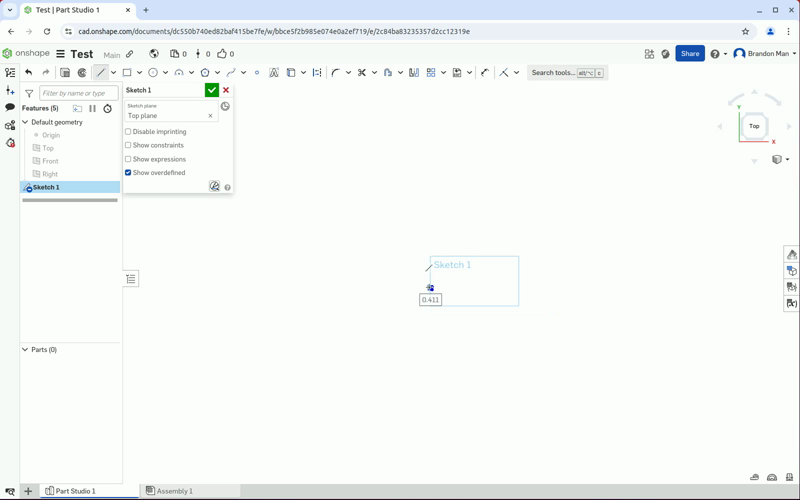
scroll(-6)
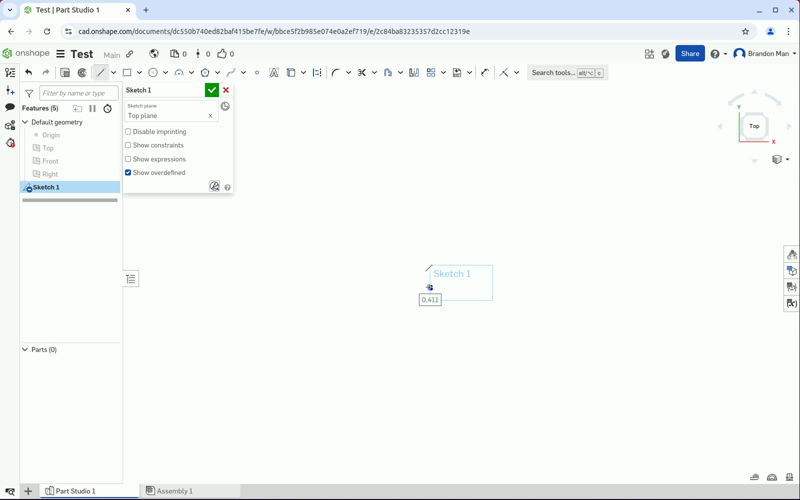
key_up(shift)
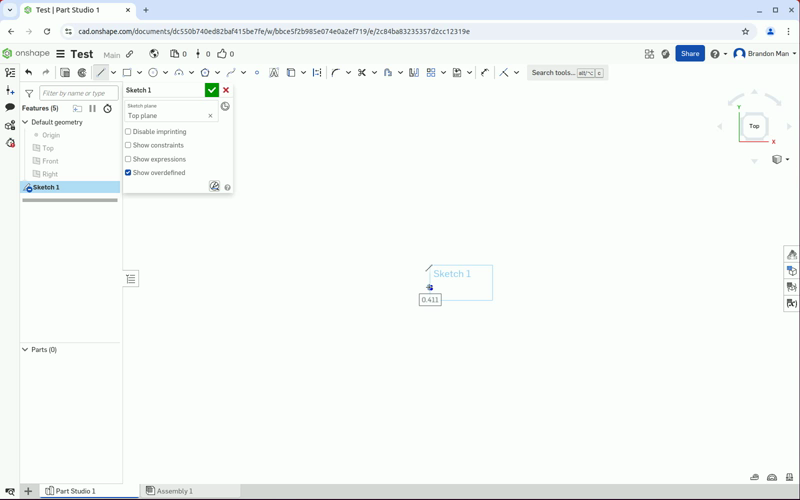
key_down(shift)
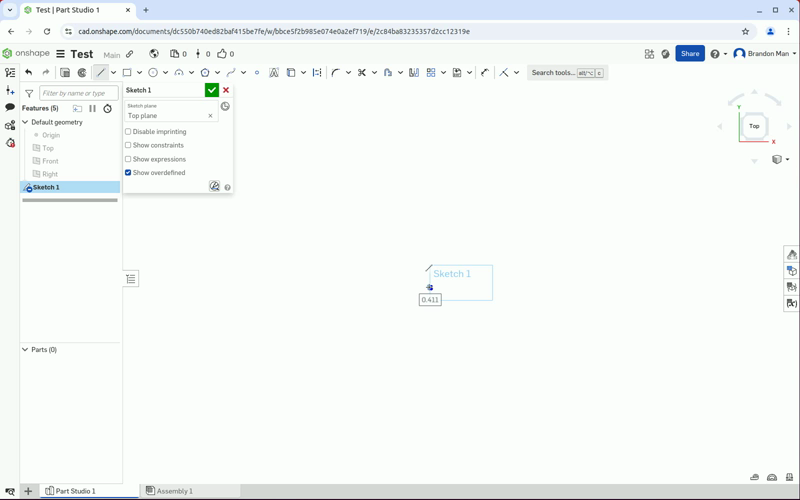
mouse_move(459, 286)
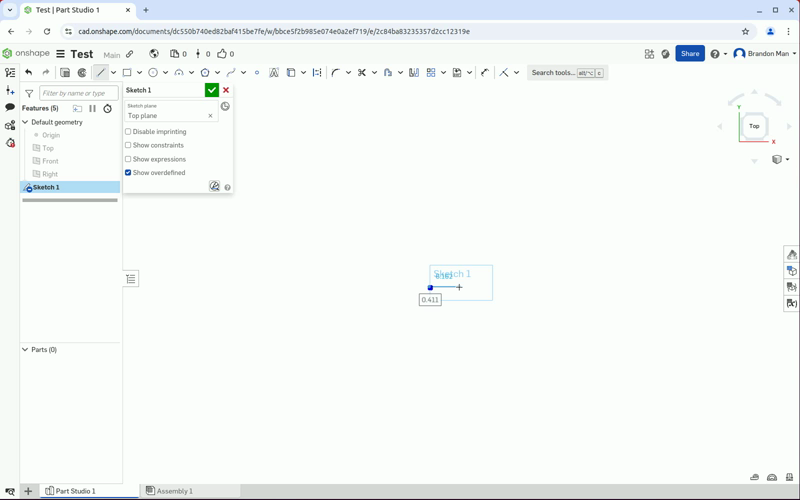
mouse_move(429, 287)
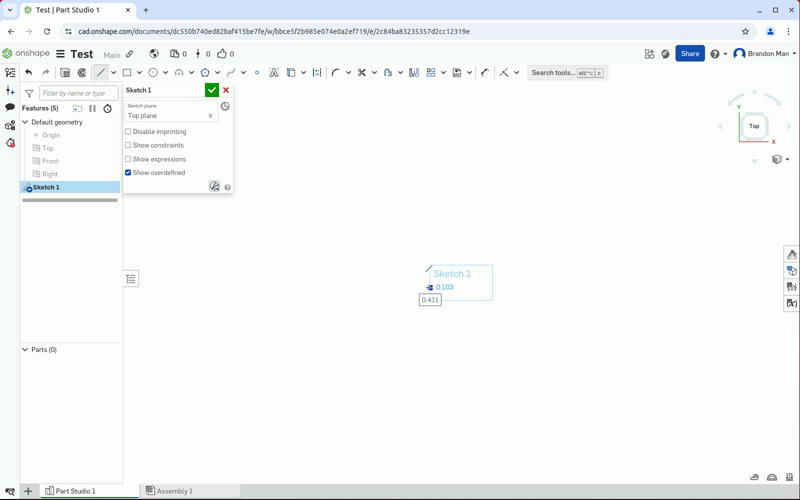
scroll(6)
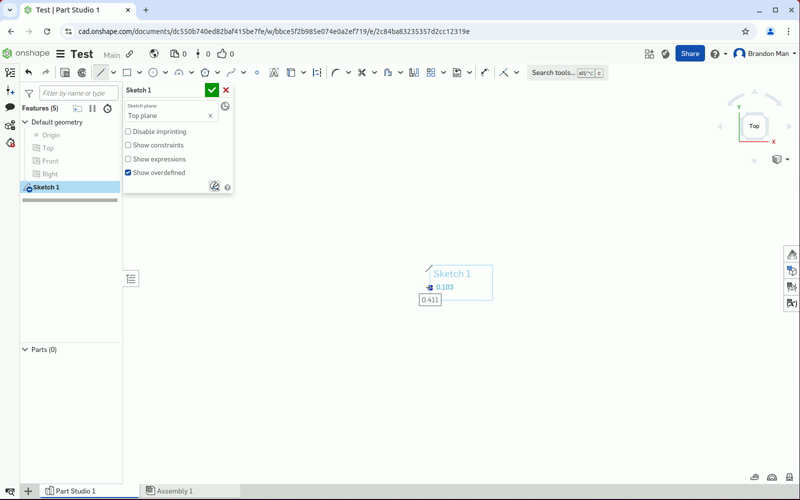
scroll(6)
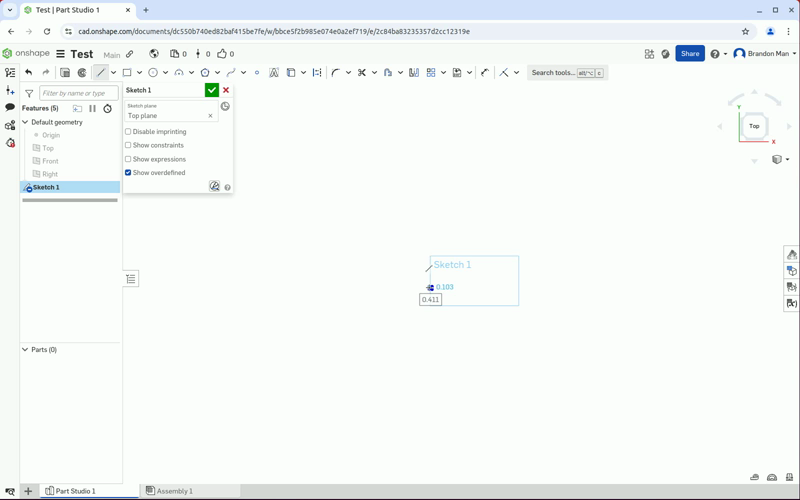
scroll(6)
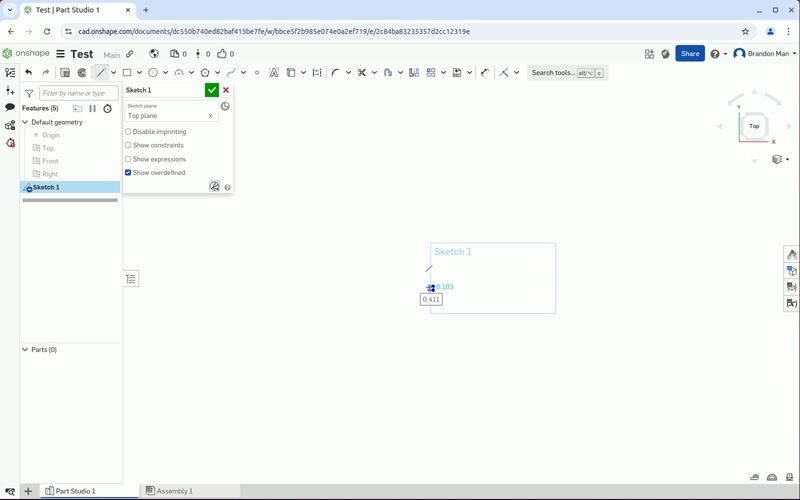
scroll(6)
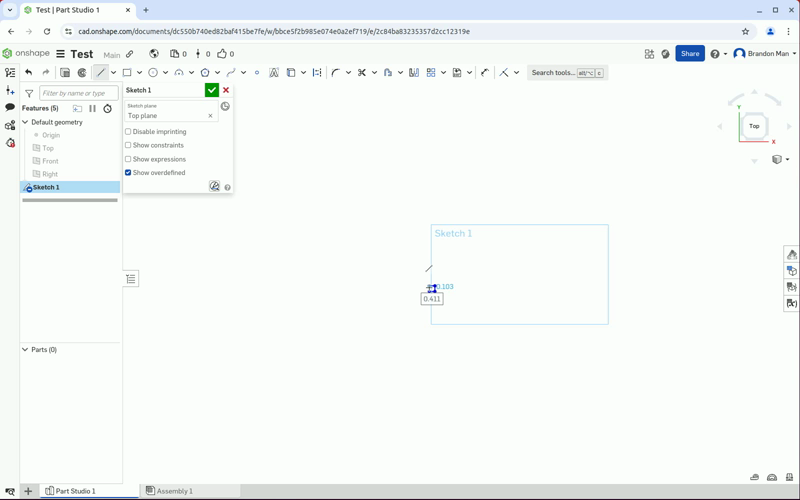
scroll(6)
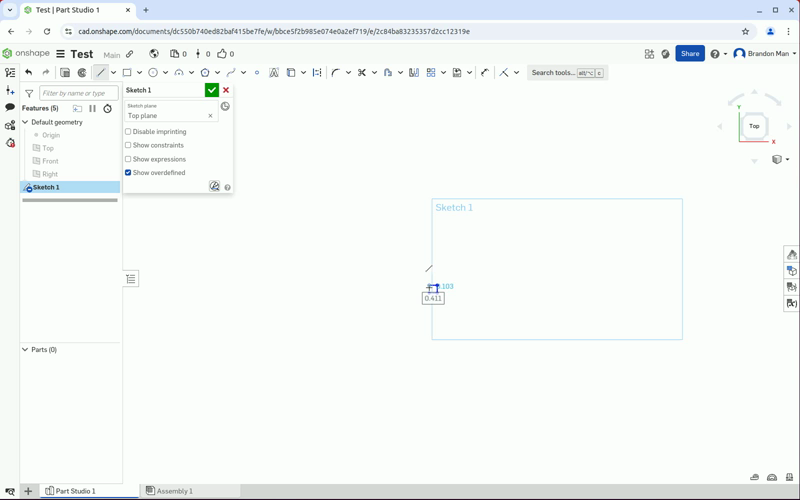
scroll(6)
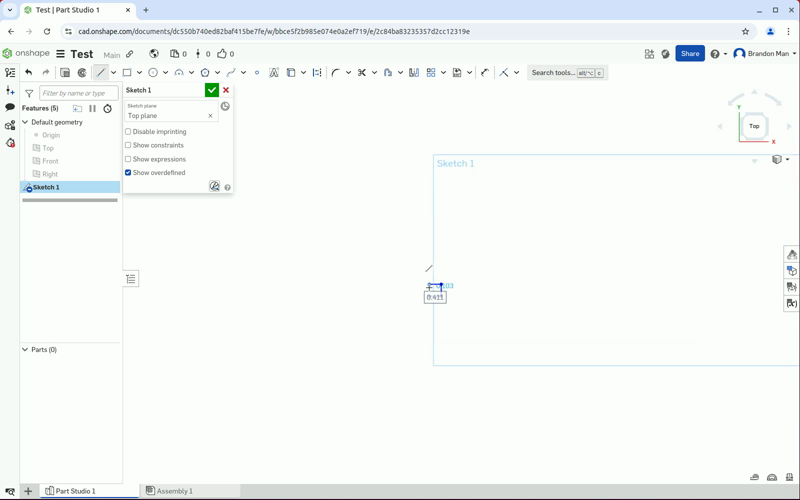
scroll(6)
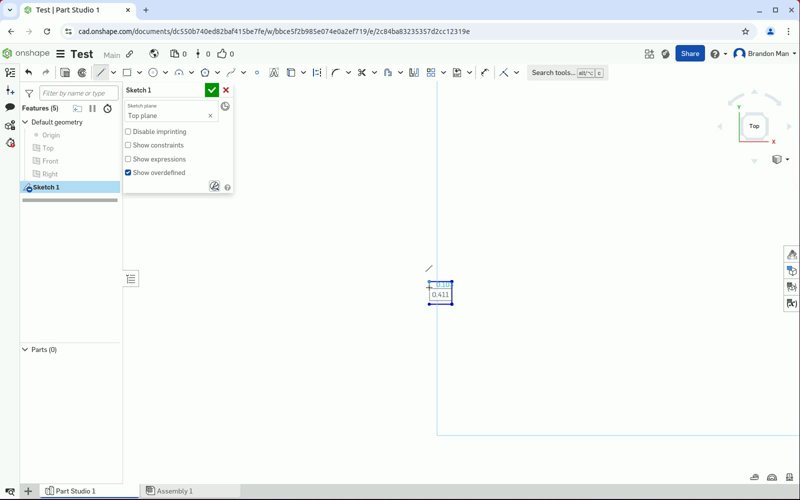
click(429, 287)
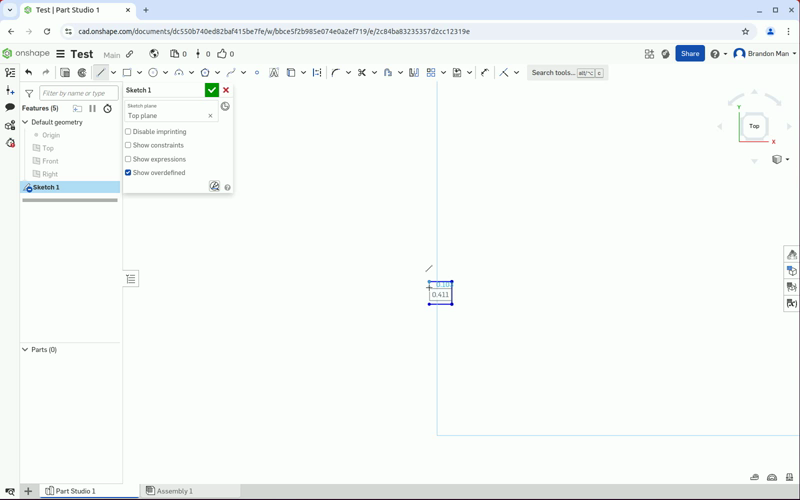
scroll(-6)
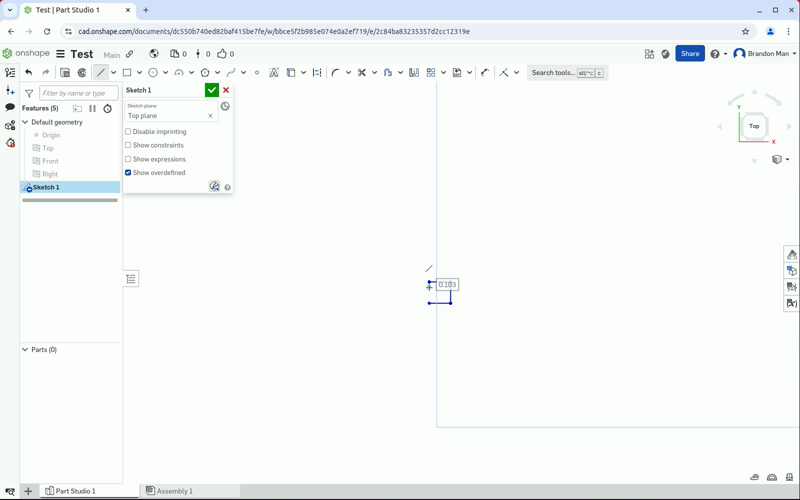
scroll(-6)
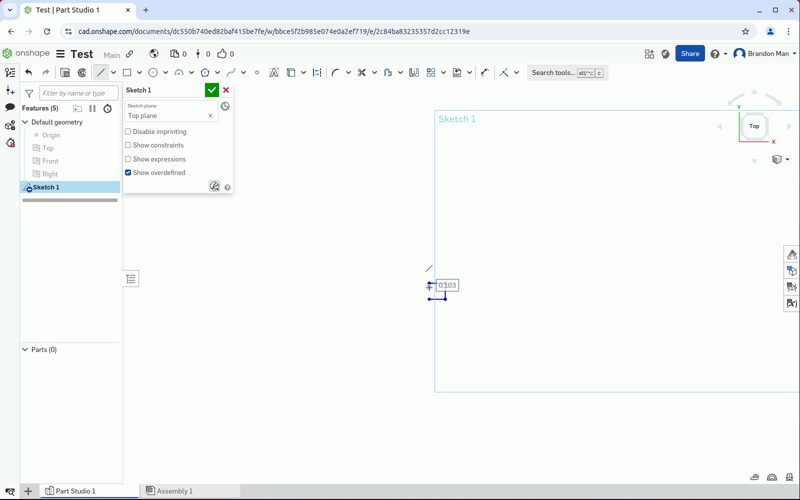
scroll(-6)
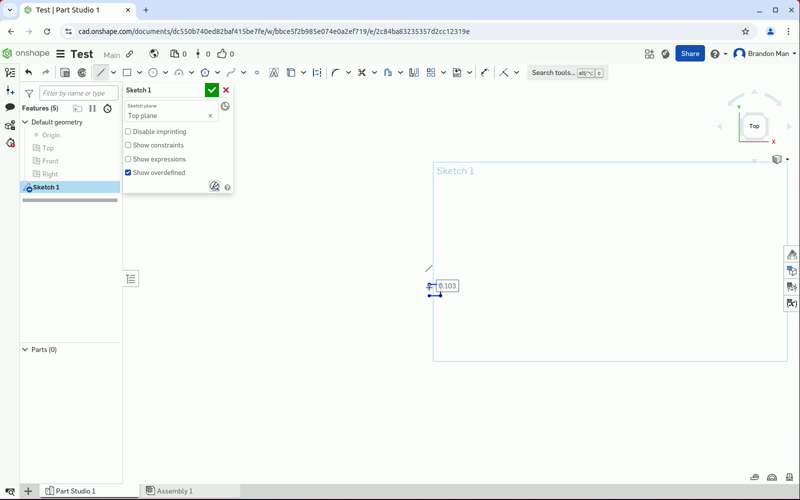
scroll(-6)
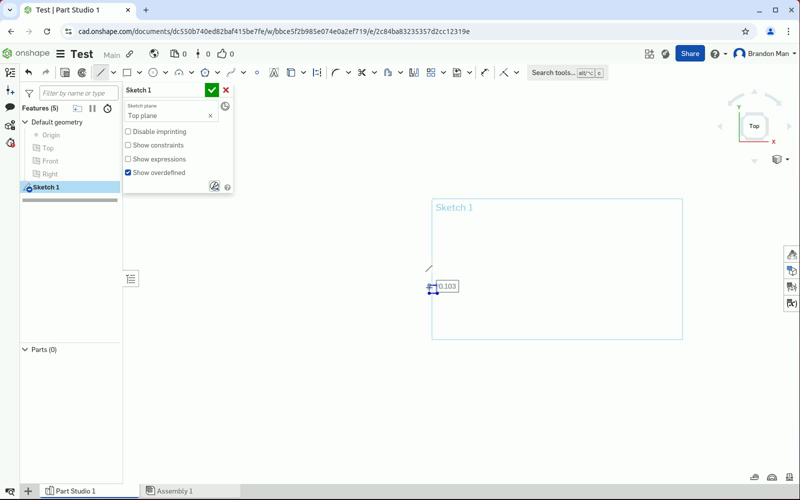
scroll(-6)
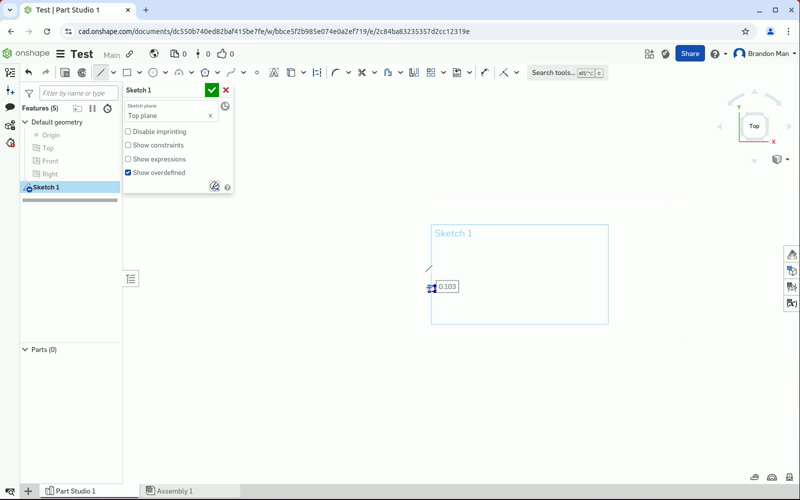
scroll(-6)
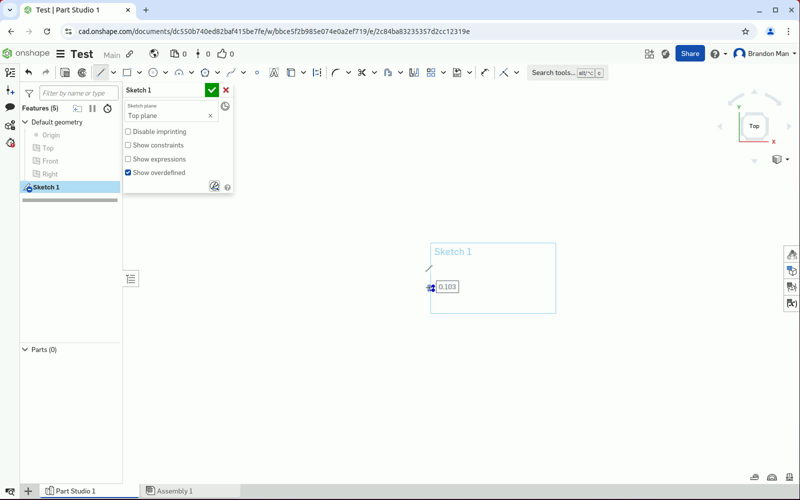
scroll(-6)
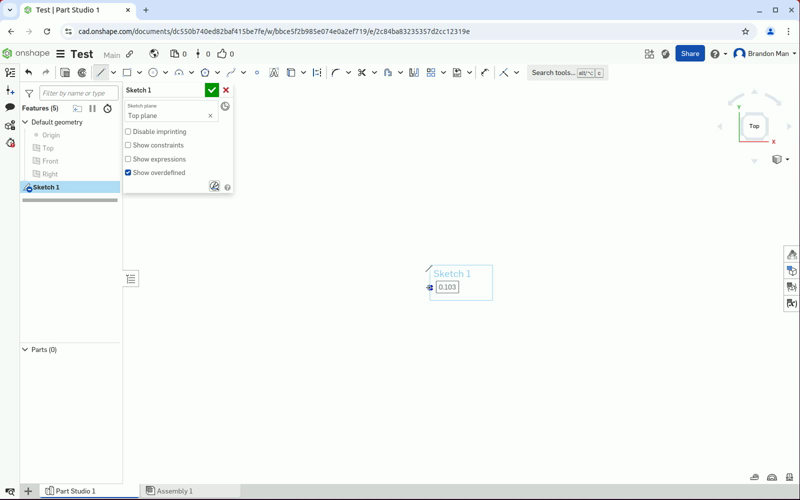
key_up(shift)
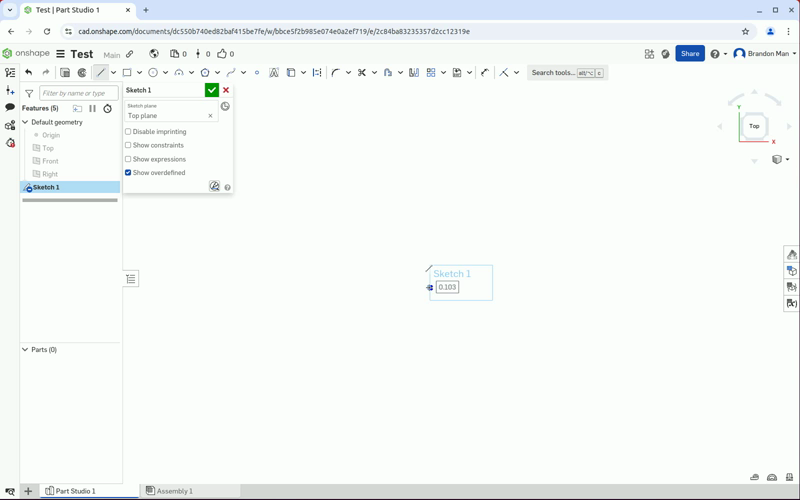
key_down(shift)
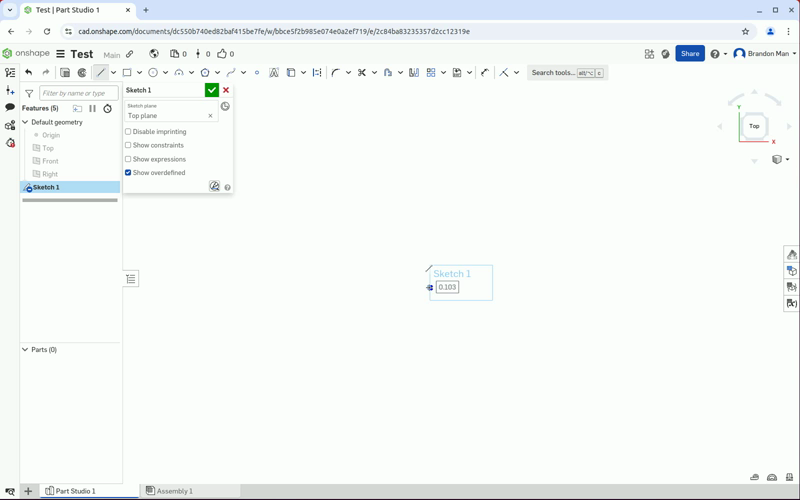
mouse_move(459, 287)
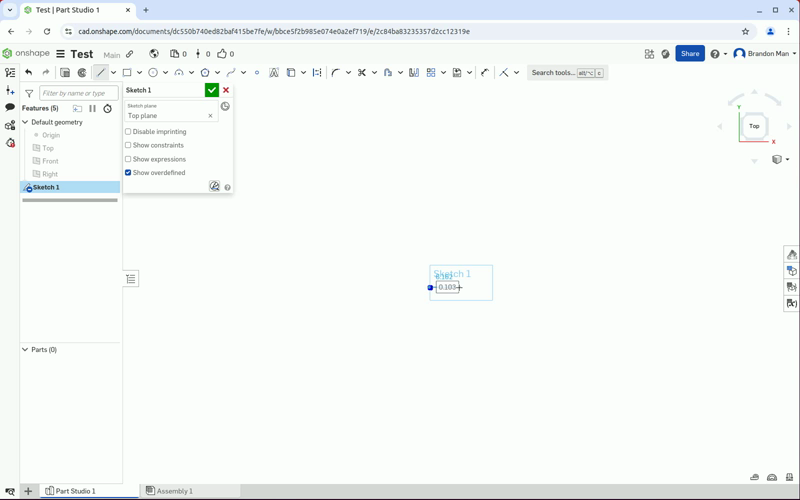
mouse_move(429, 288)
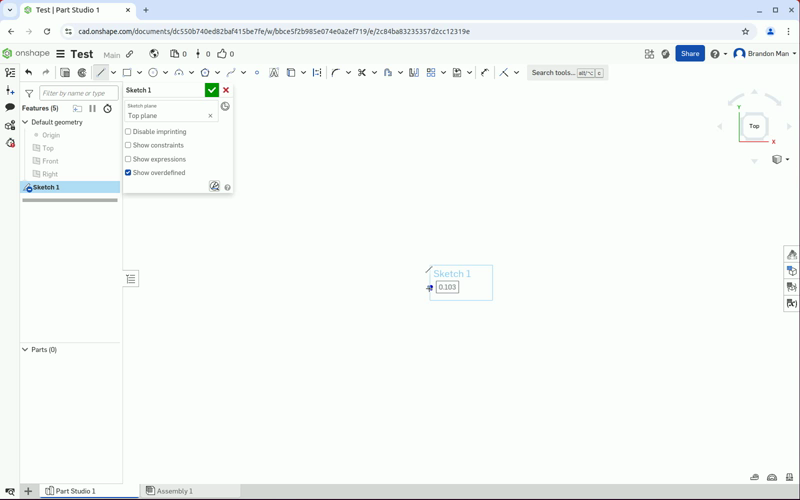
scroll(6)
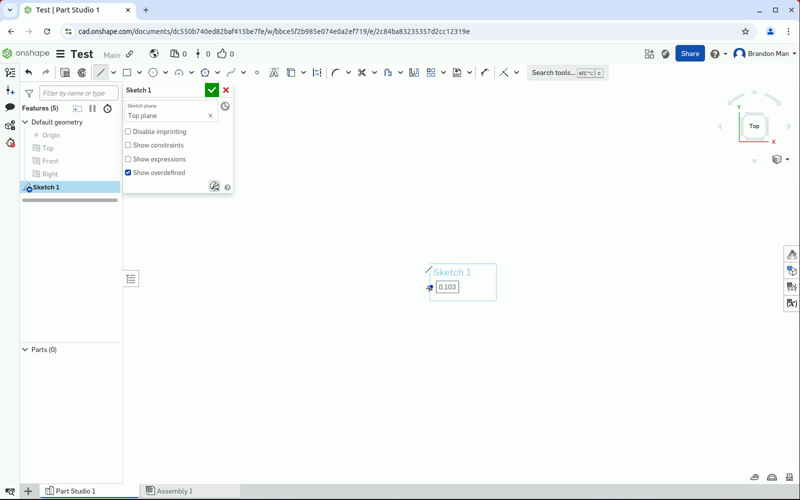
scroll(6)
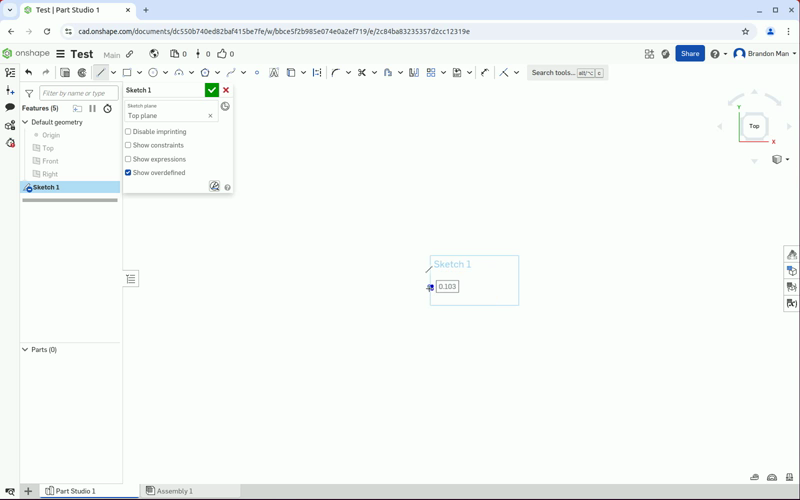
scroll(6)
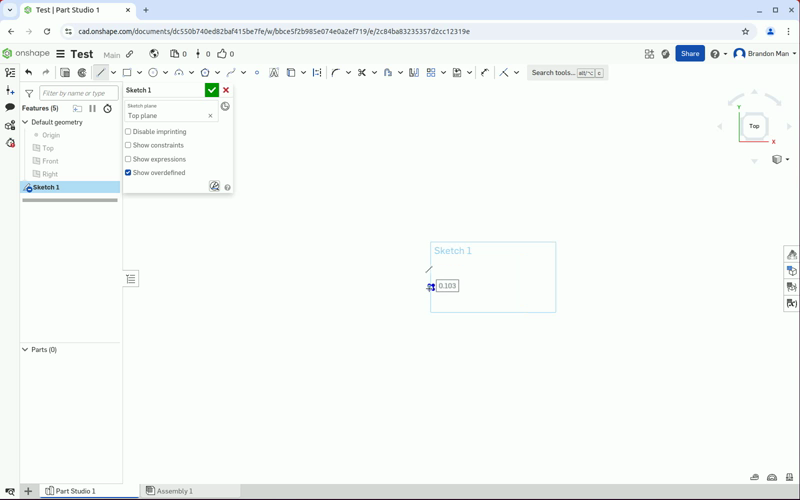
scroll(6)
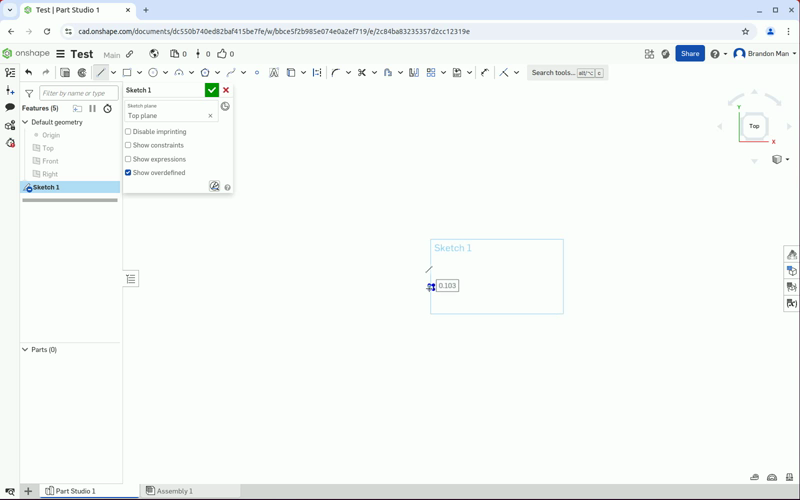
scroll(6)
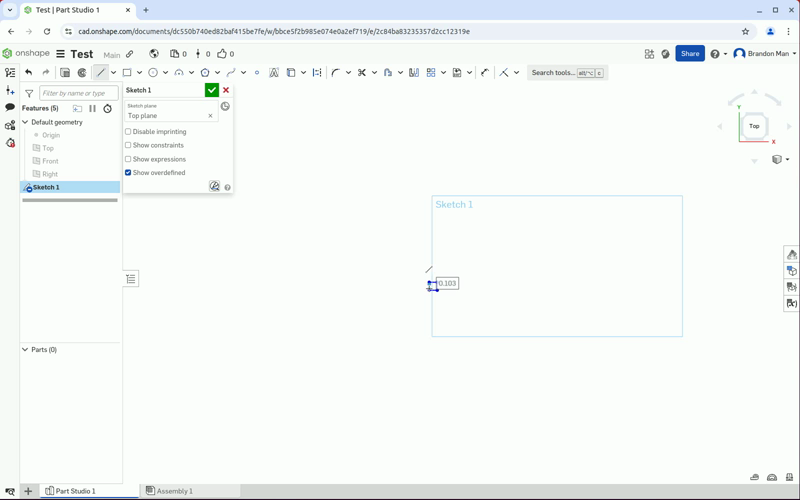
scroll(6)
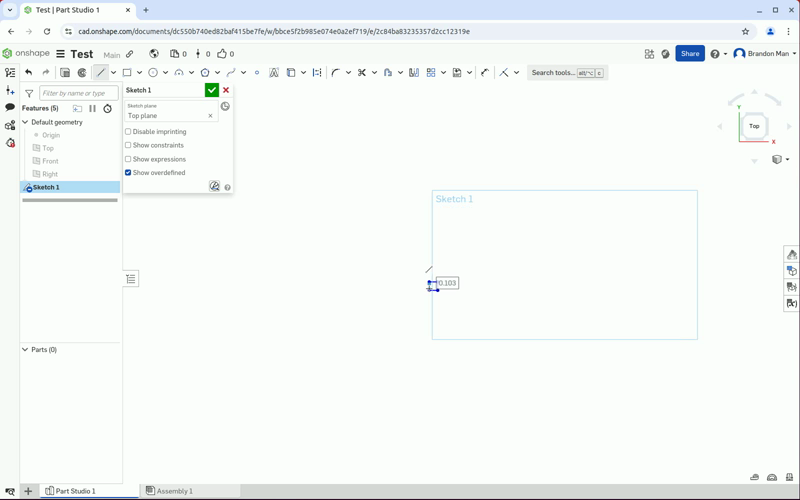
scroll(6)
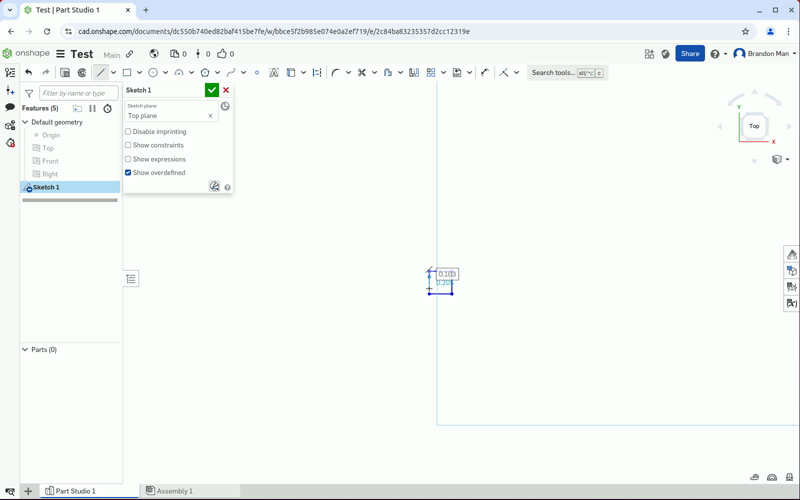
click(429, 288)
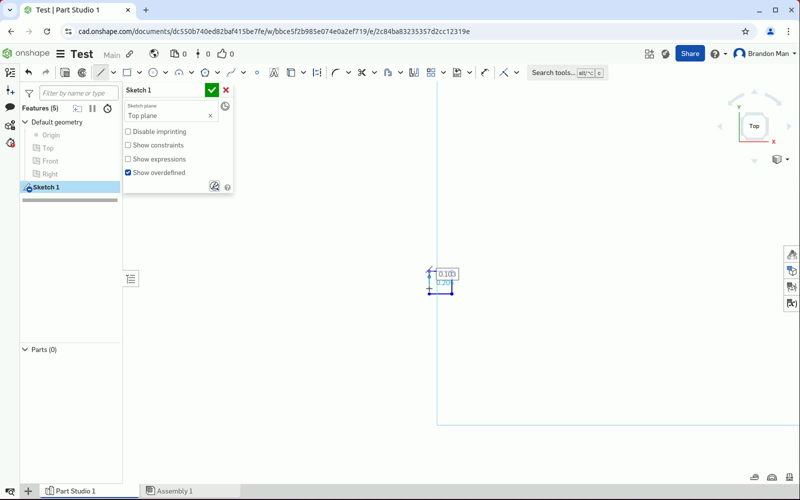
scroll(-6)
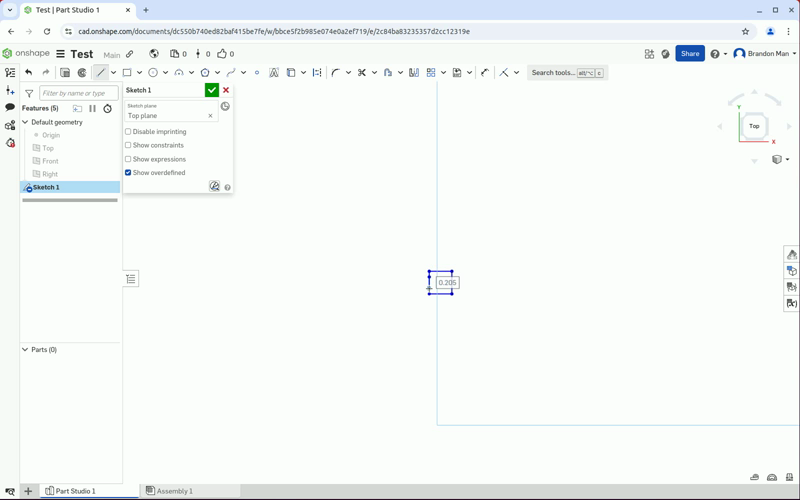
scroll(-6)
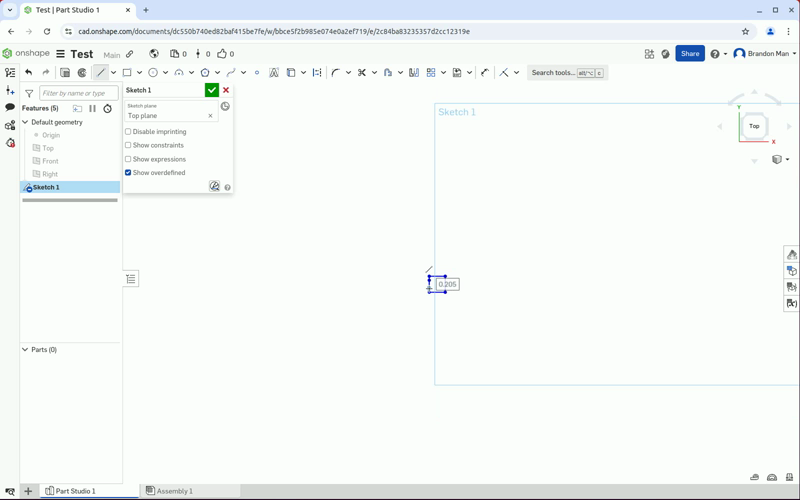
scroll(-6)
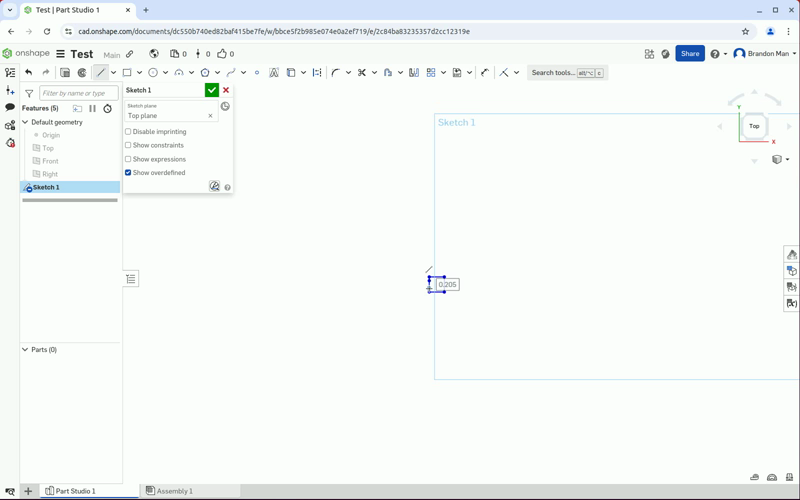
scroll(-6)
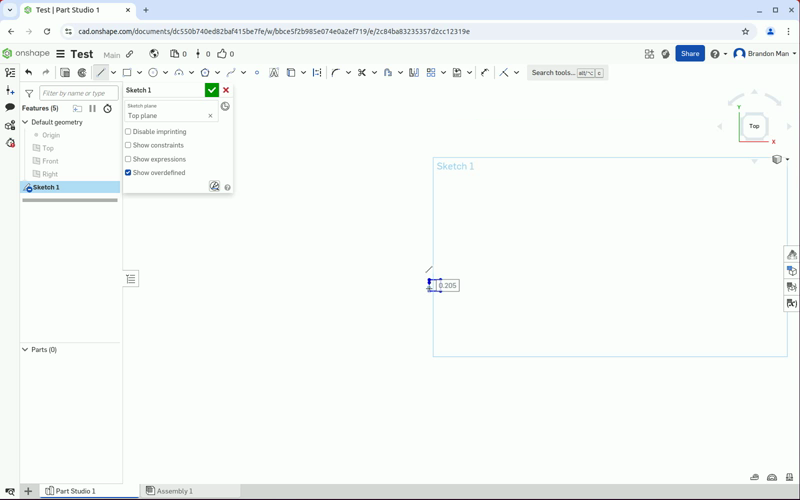
scroll(-6)
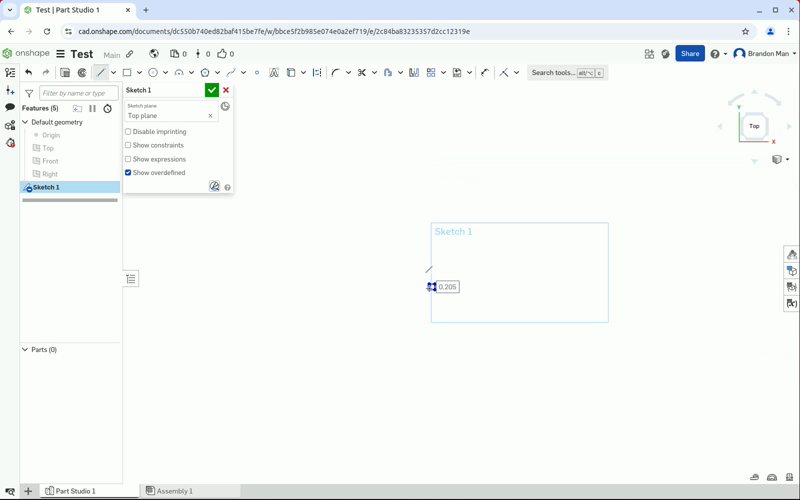
scroll(-6)
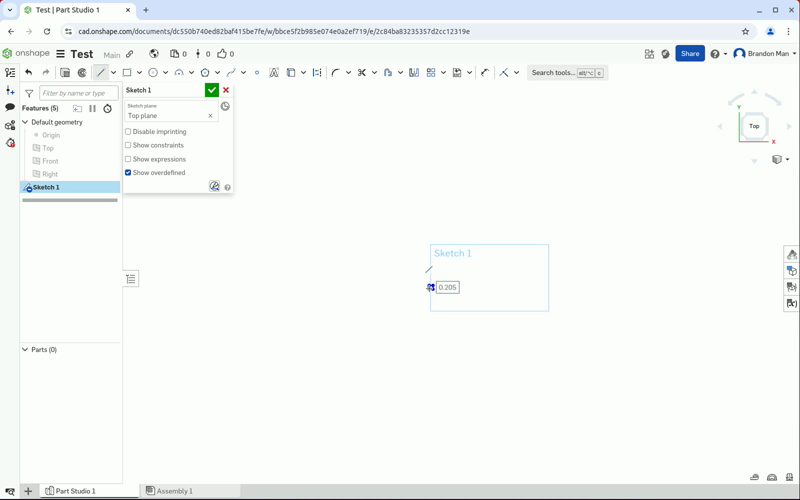
scroll(-6)
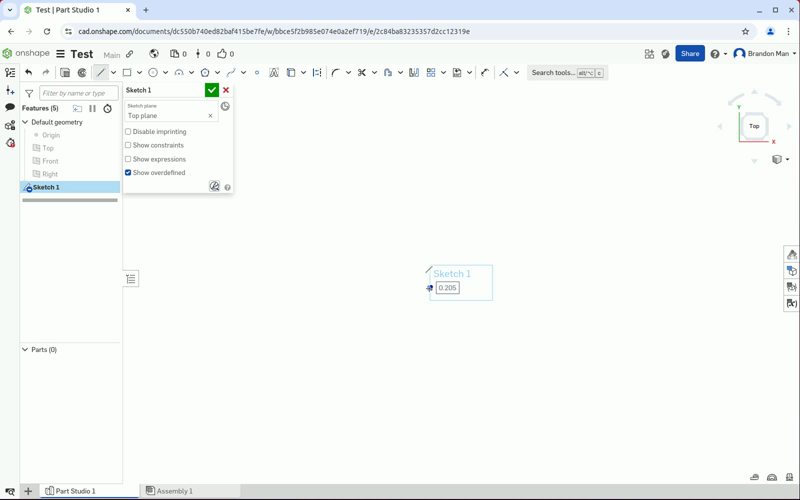
key_up(shift)
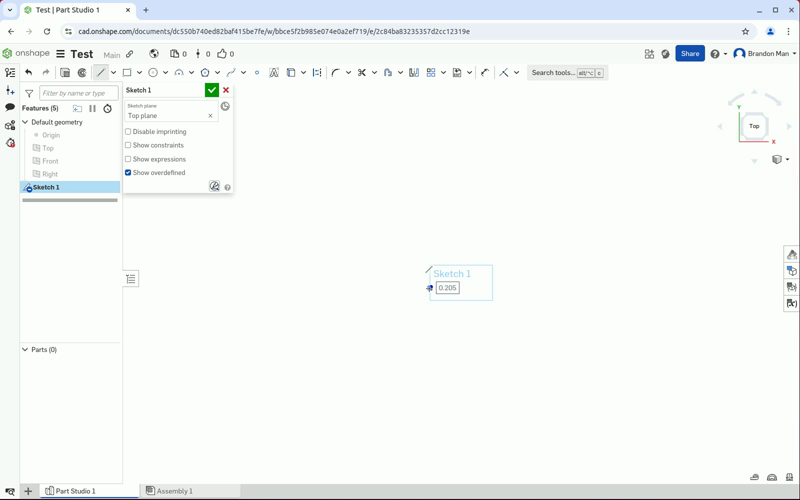
mouse_move(459, 288)
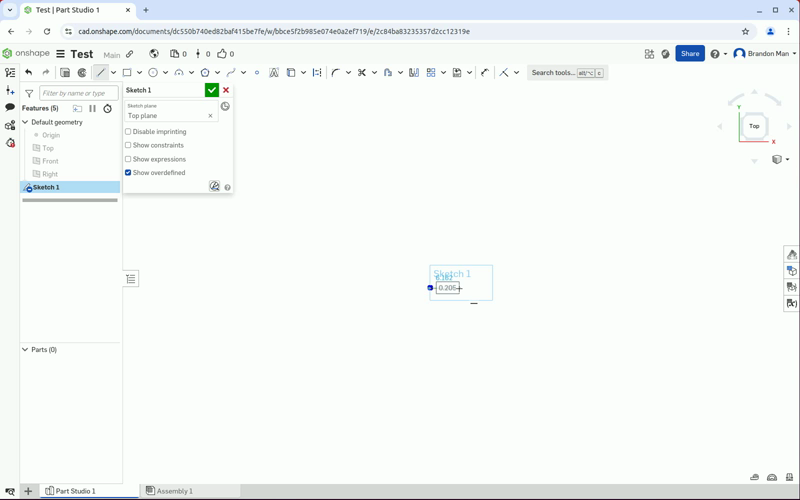
key_down(shift)
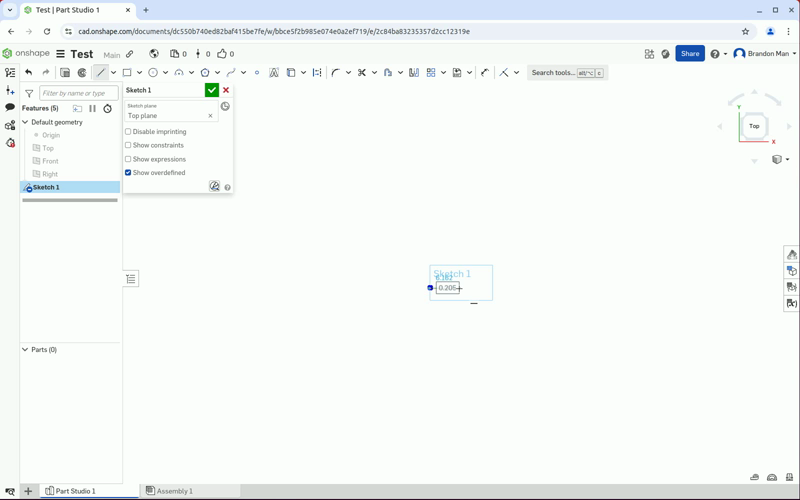
mouse_move(429, 288)
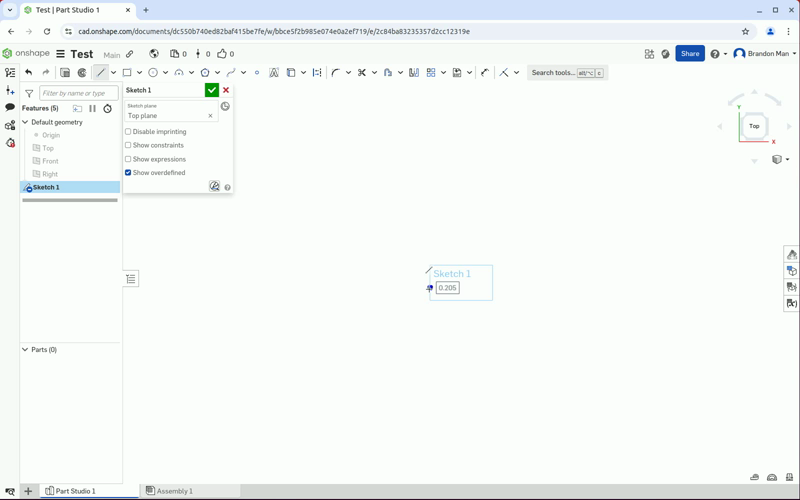
scroll(6)
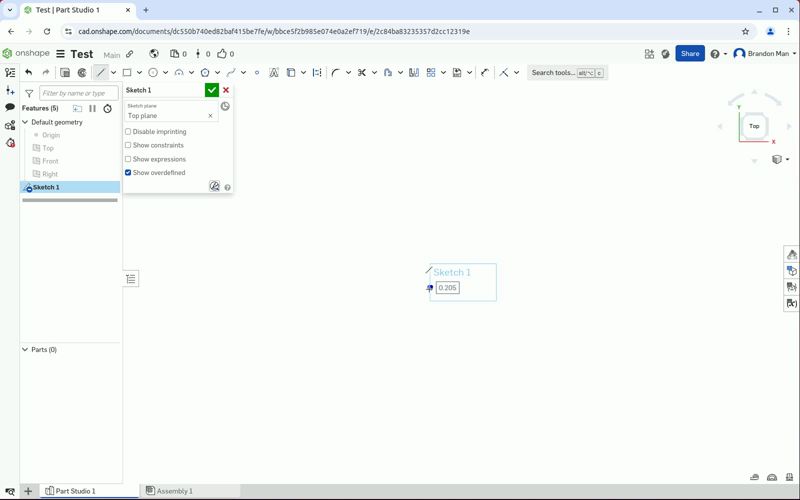
scroll(6)
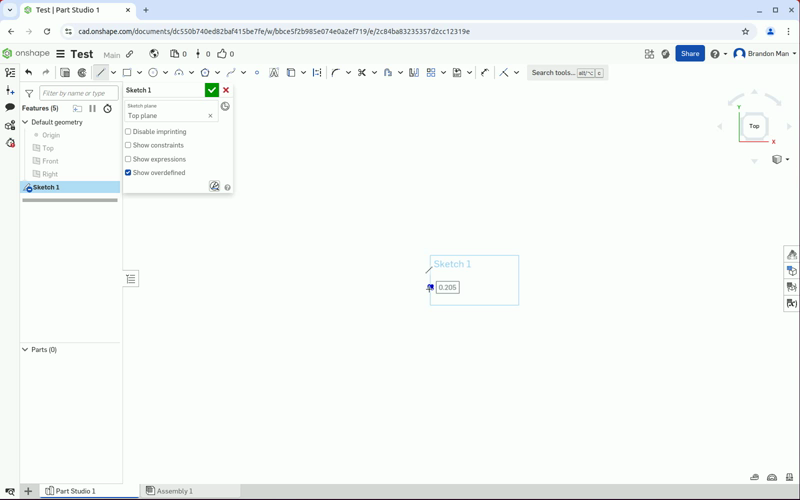
scroll(6)
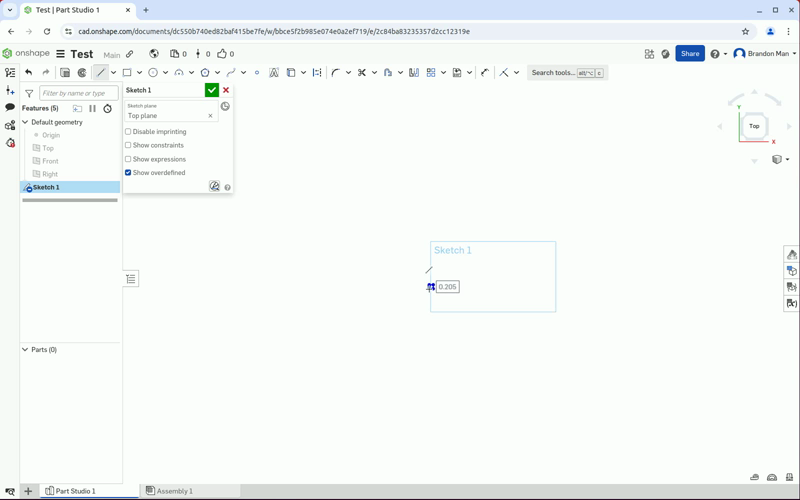
scroll(6)
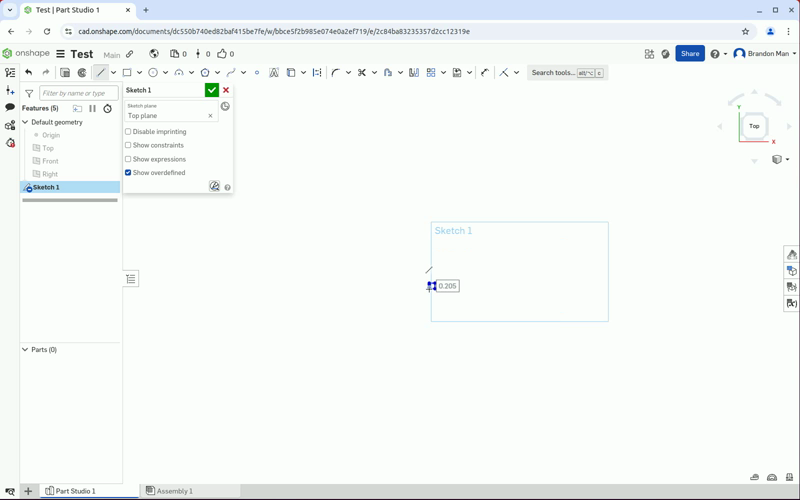
scroll(6)
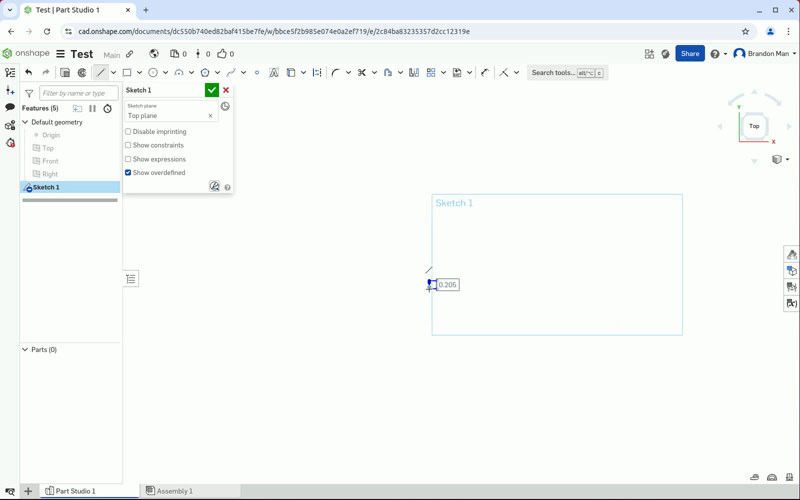
scroll(6)
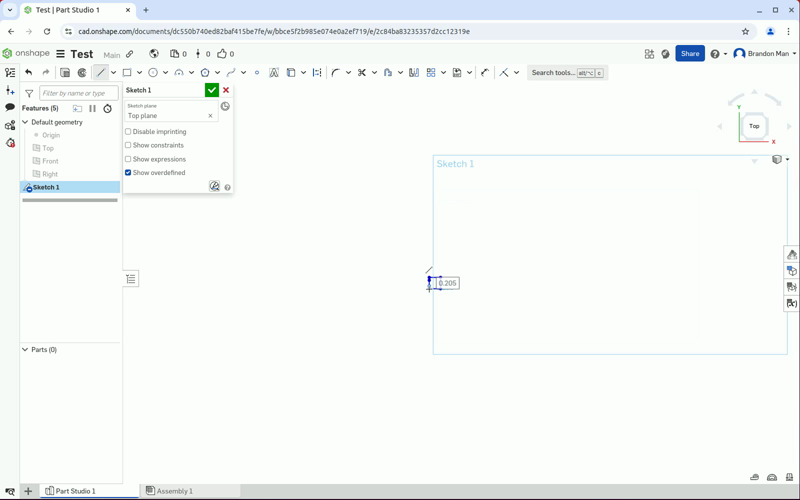
scroll(6)
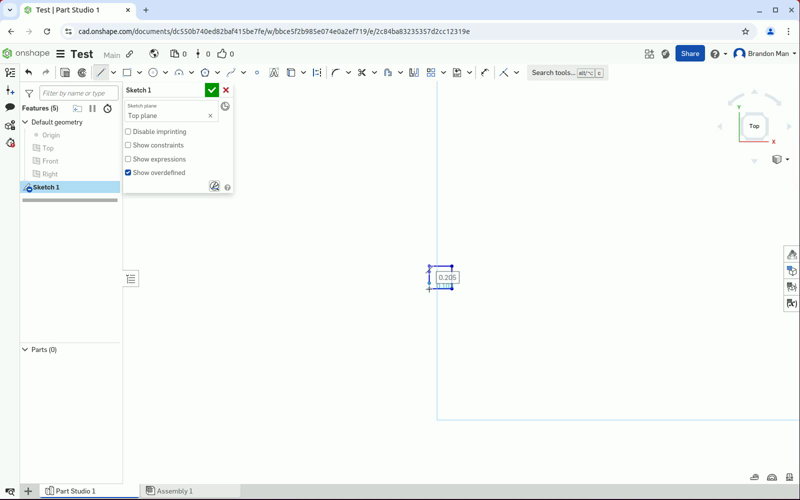
key_up(shift)
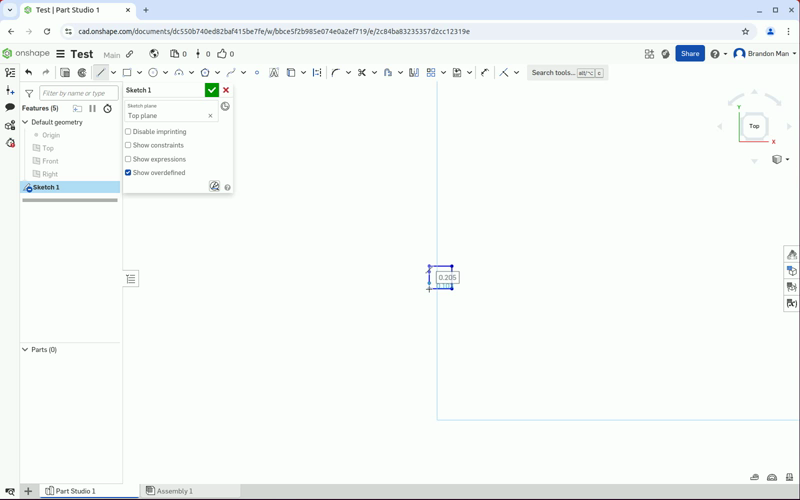
click(429, 288)
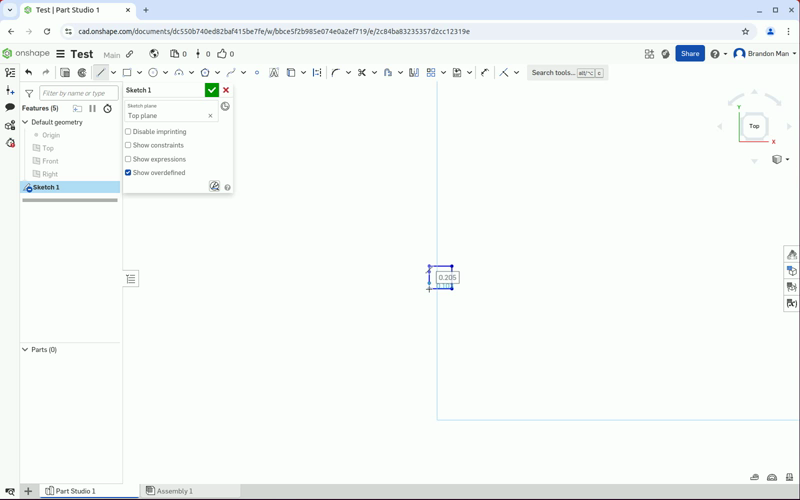
scroll(-6)
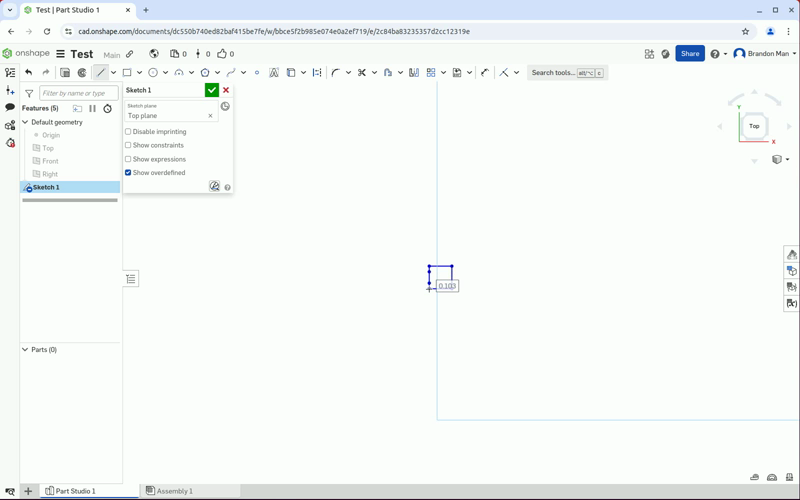
scroll(-6)
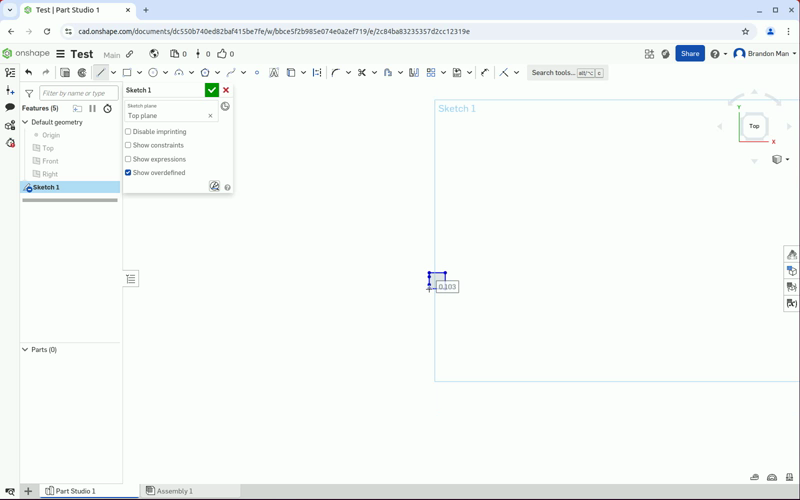
scroll(-6)
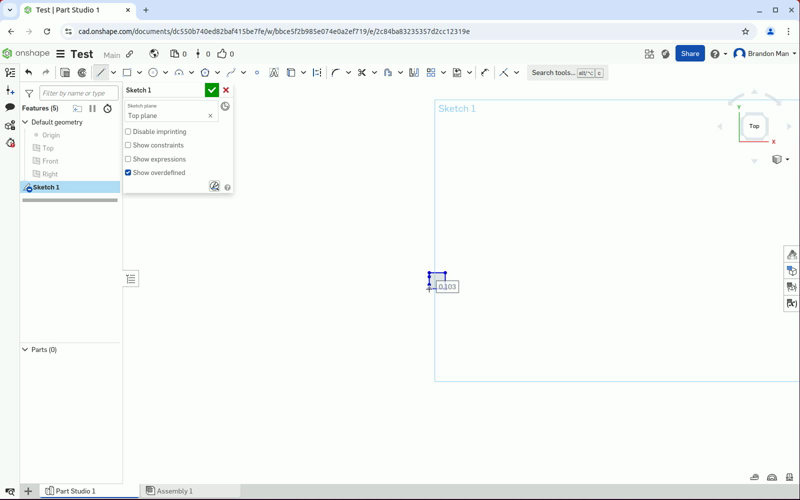
scroll(-6)
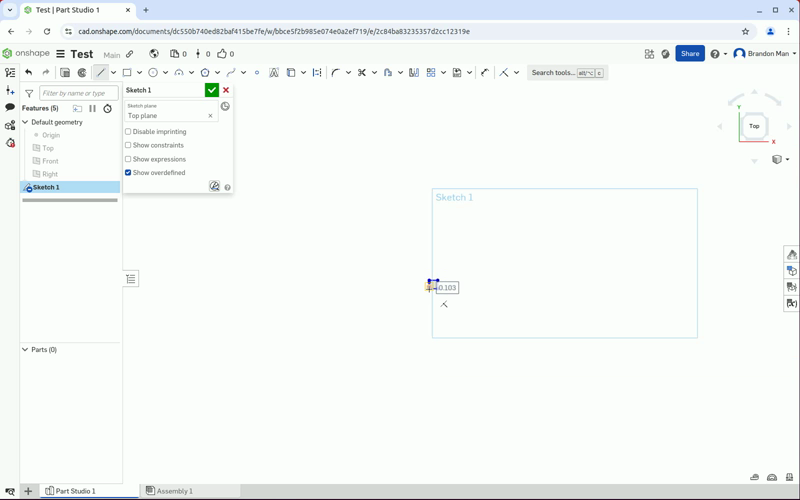
scroll(-6)
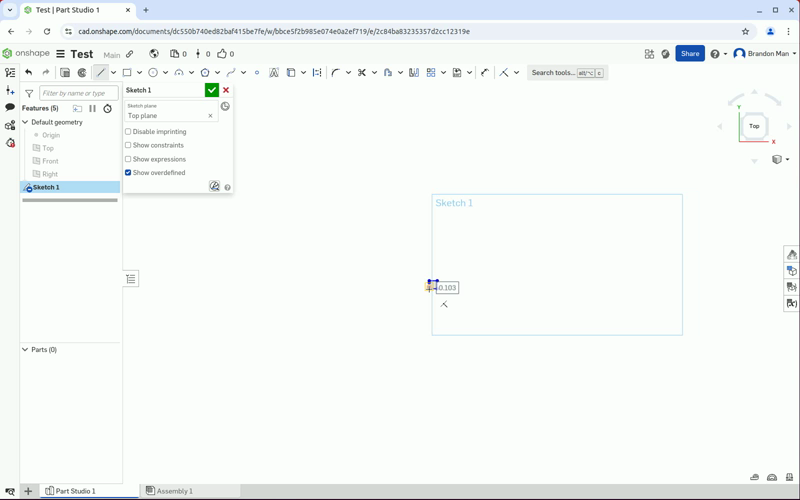
scroll(-6)
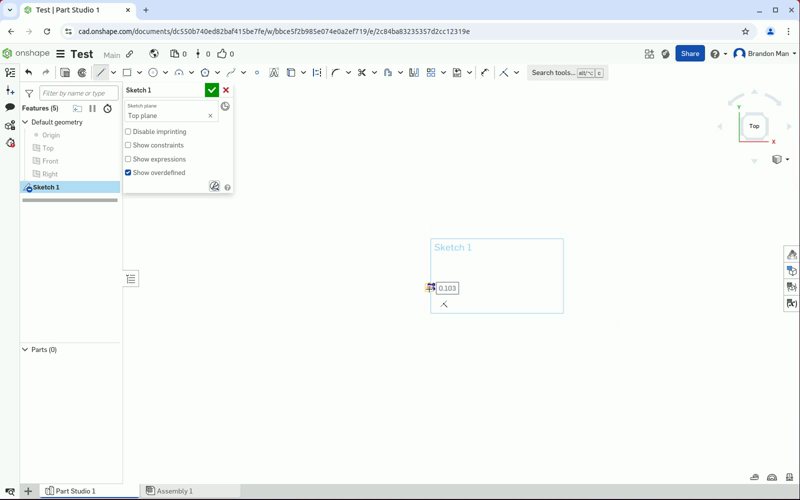
scroll(-6)
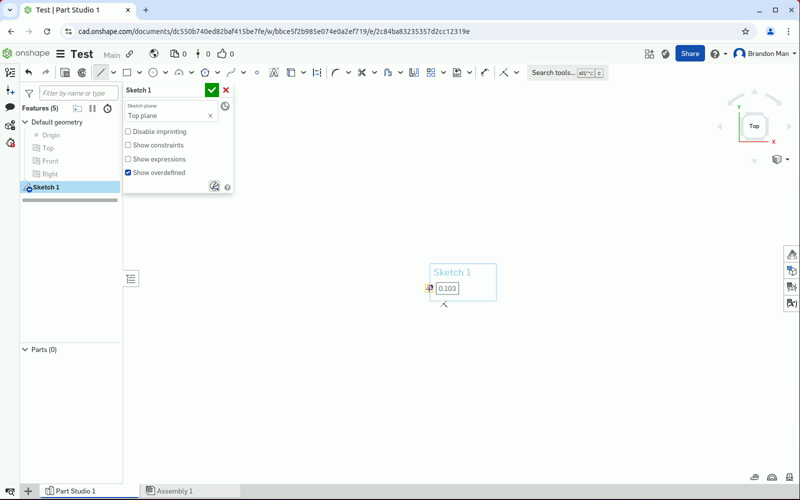
key(esc)
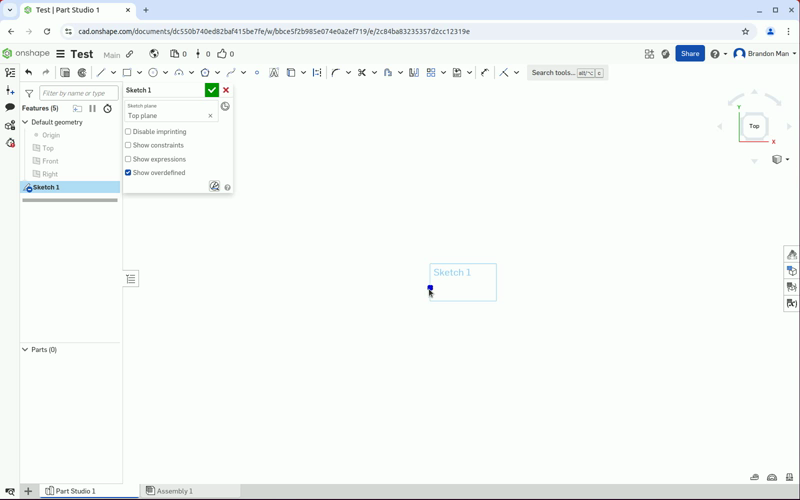
mouse_move(430, 286)
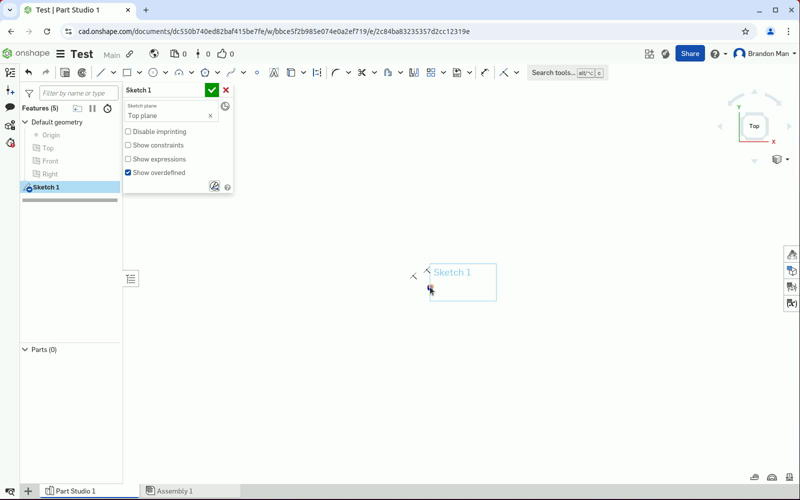
scroll(6)
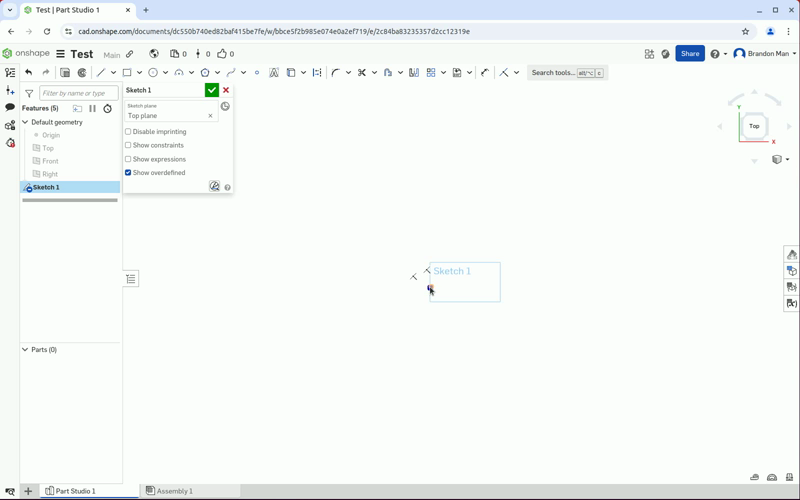
scroll(6)
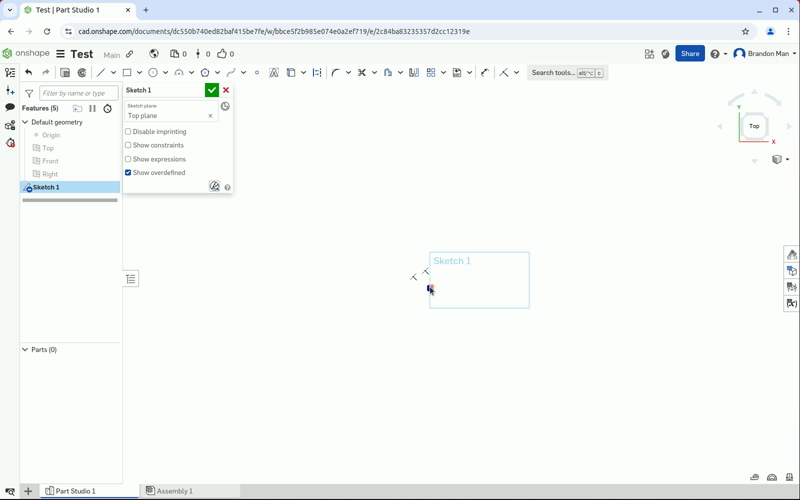
scroll(6)
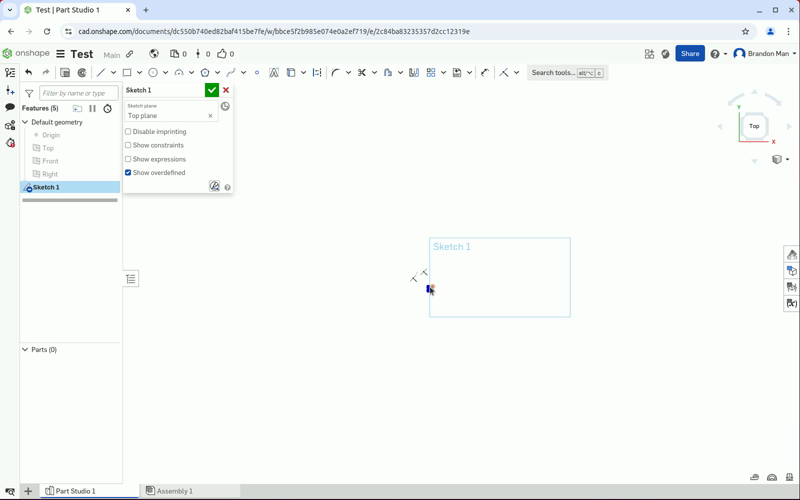
scroll(6)
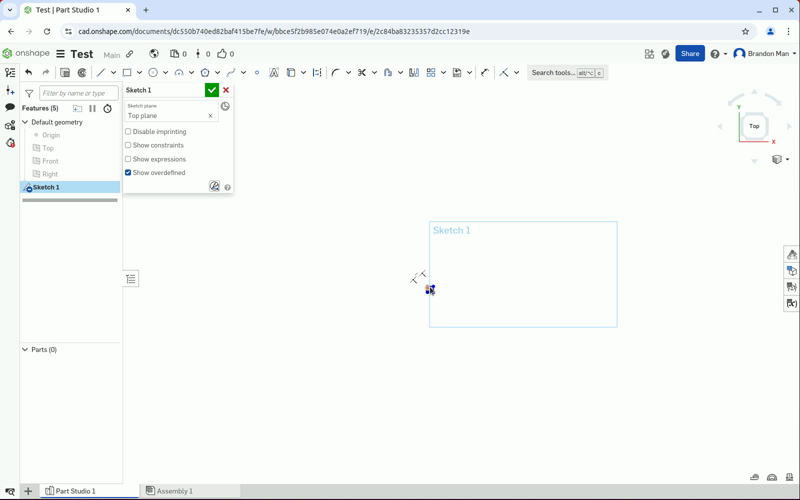
scroll(6)
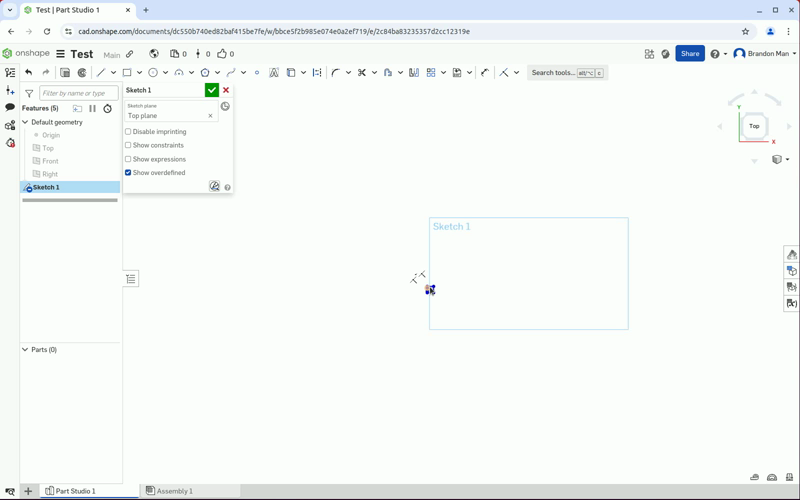
scroll(6)
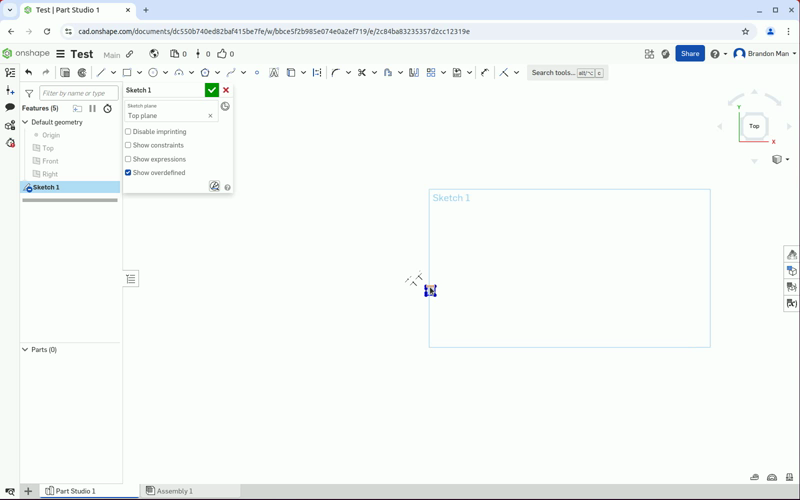
scroll(6)
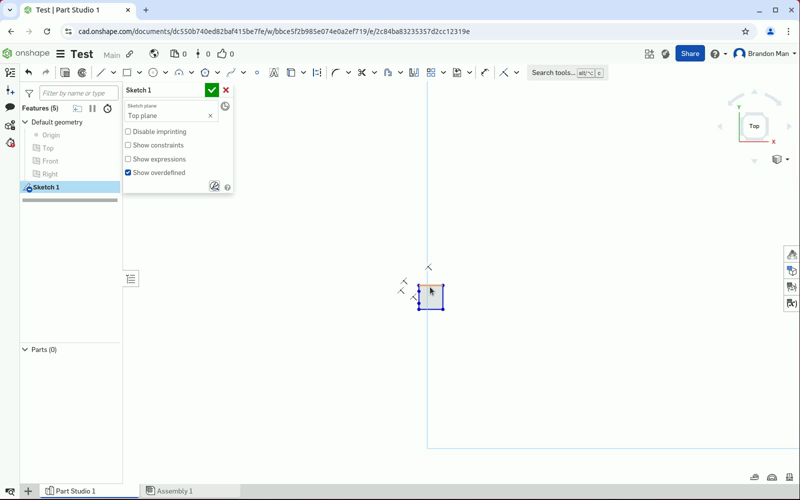
click(430, 286)
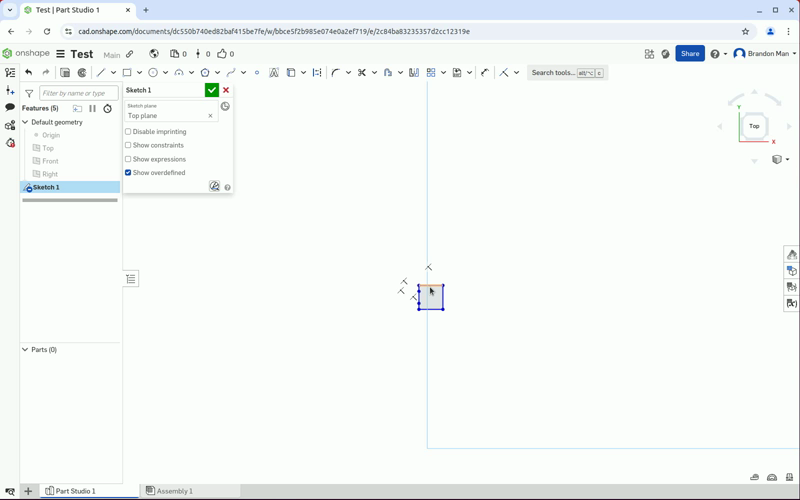
scroll(-6)
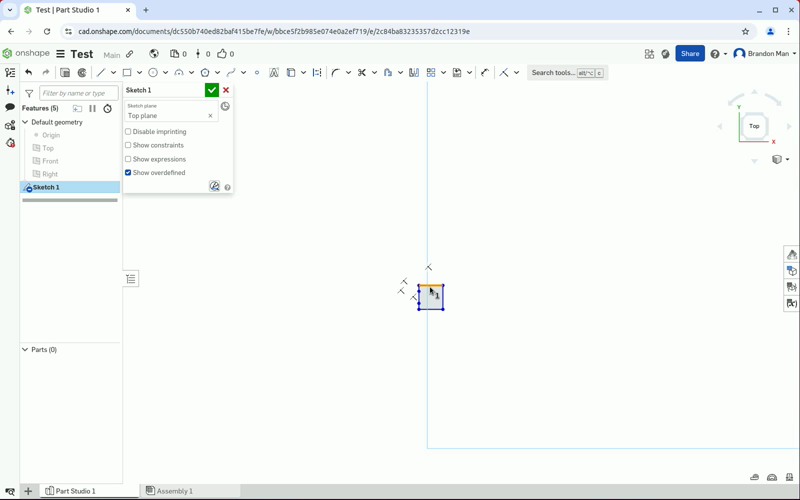
scroll(-6)
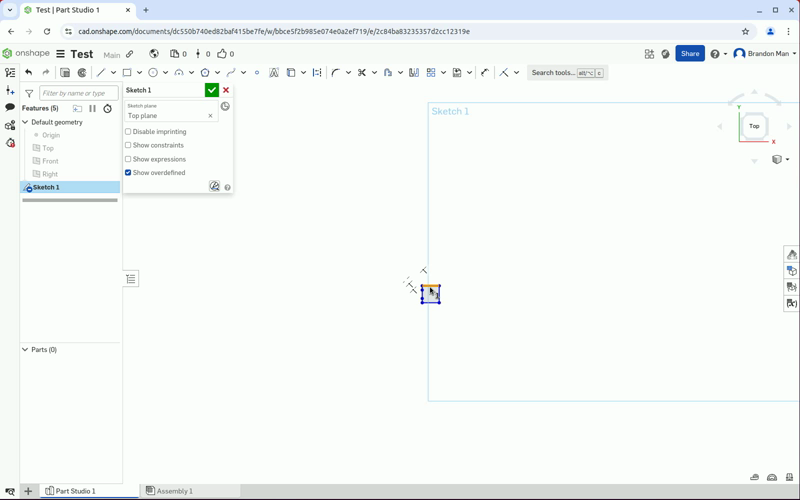
scroll(-6)
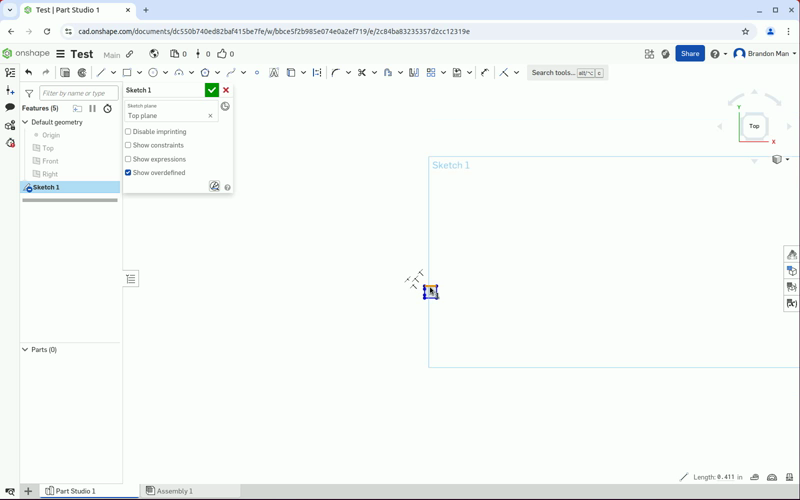
scroll(-6)
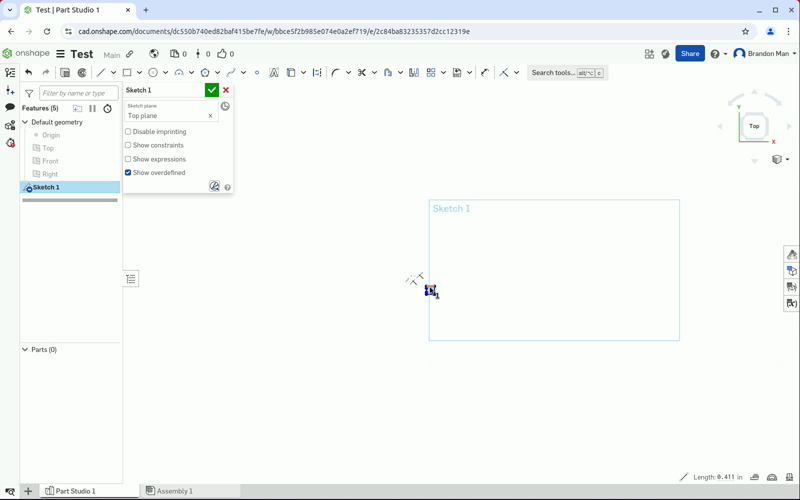
scroll(-6)
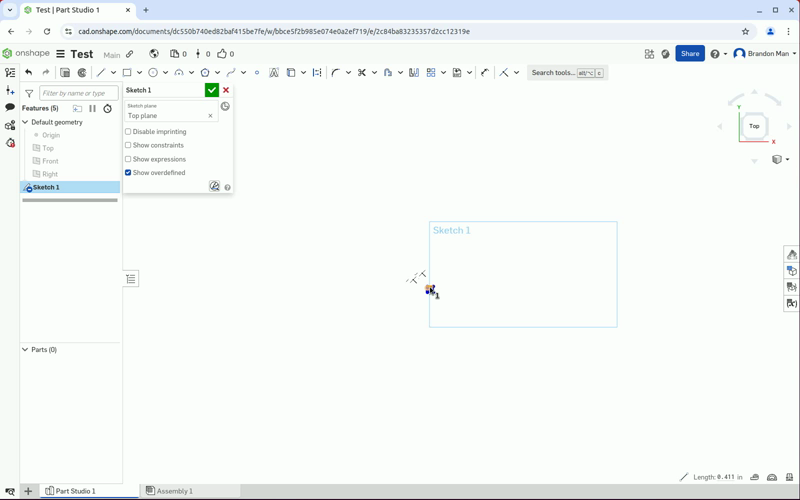
scroll(-6)
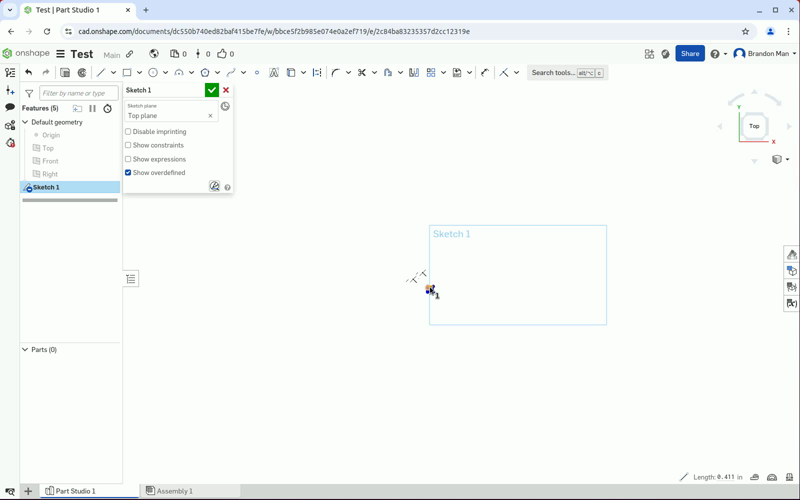
scroll(-6)
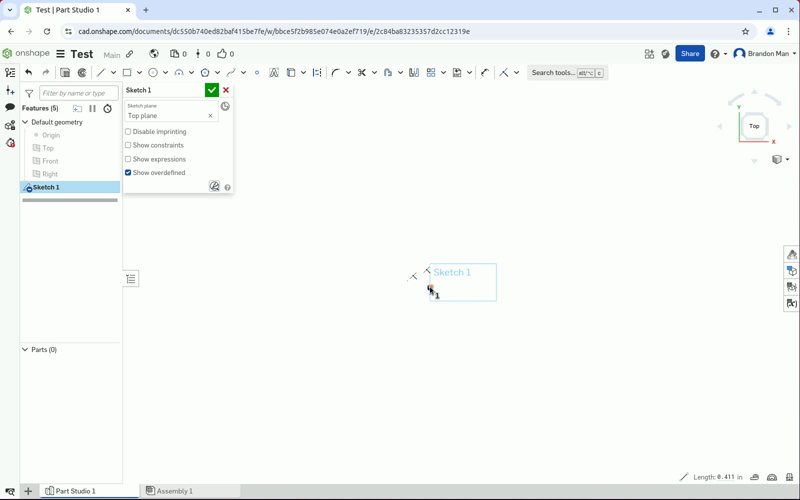
mouse_move(73, 352)
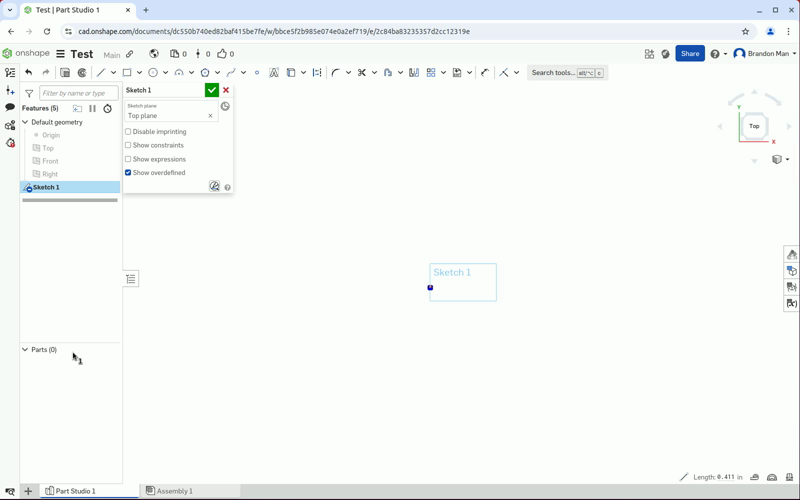
key(shift+y)
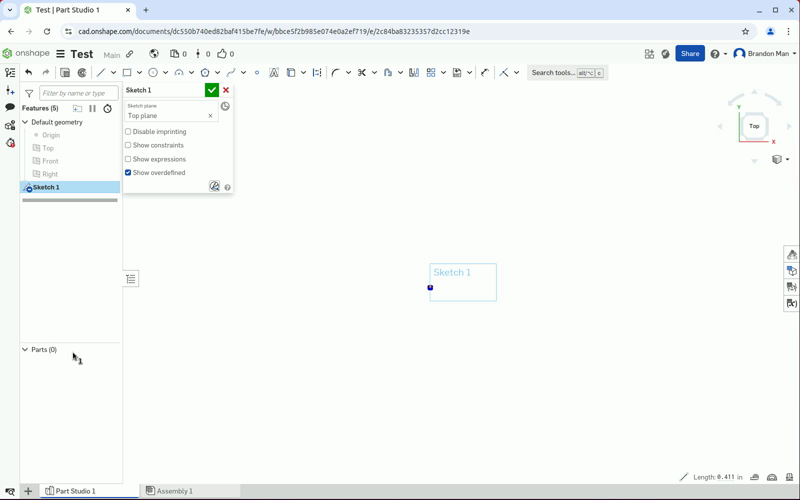
key(shift+e)
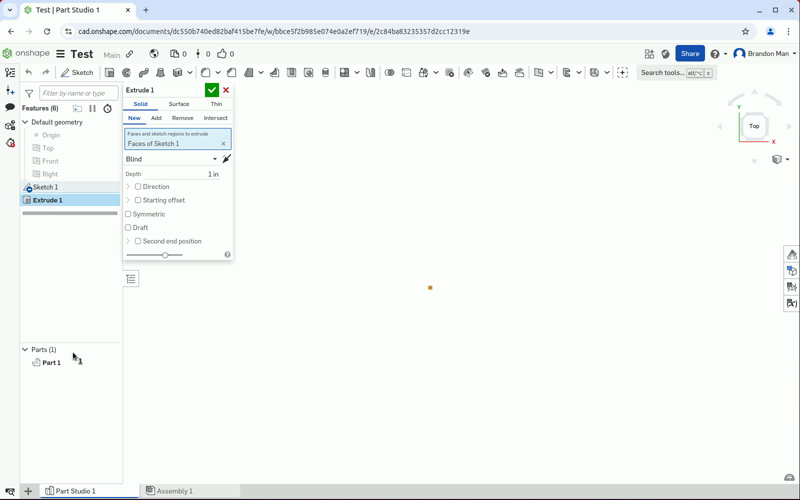
mouse_move(143, 106)
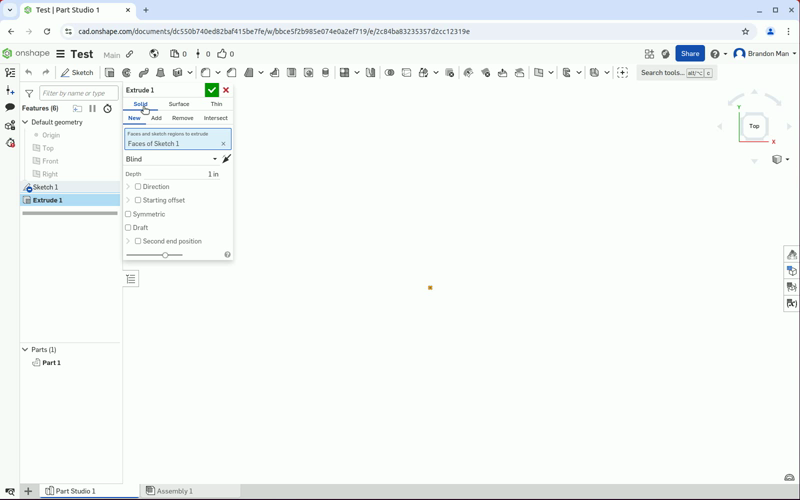
click(143, 106)
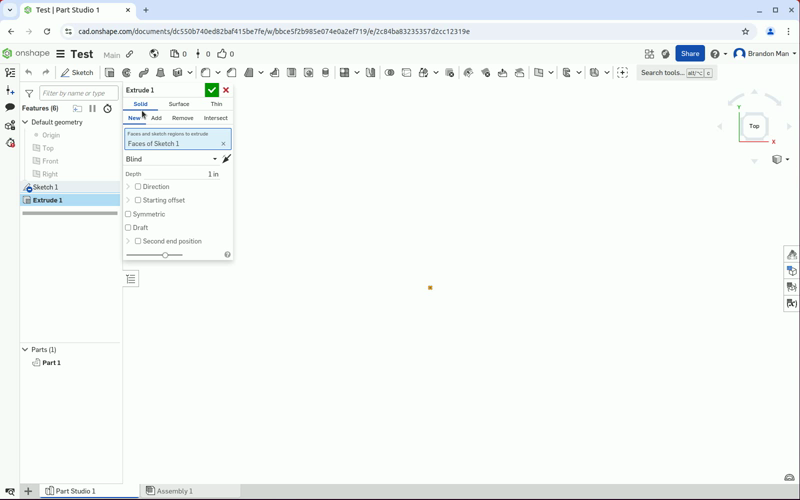
mouse_move(137, 120)
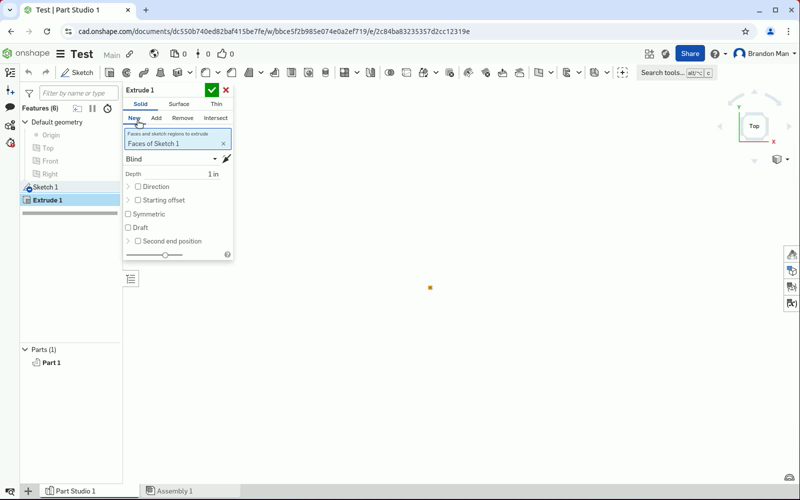
click(137, 120)
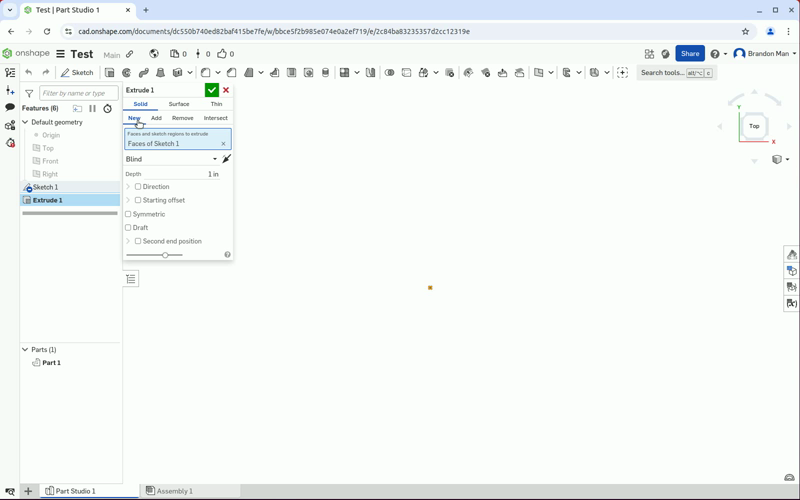
key(tab, 4)
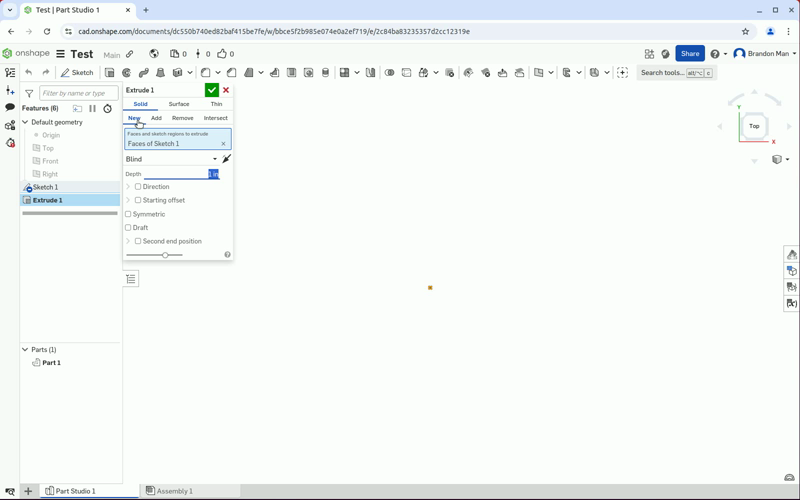
text(6.74)
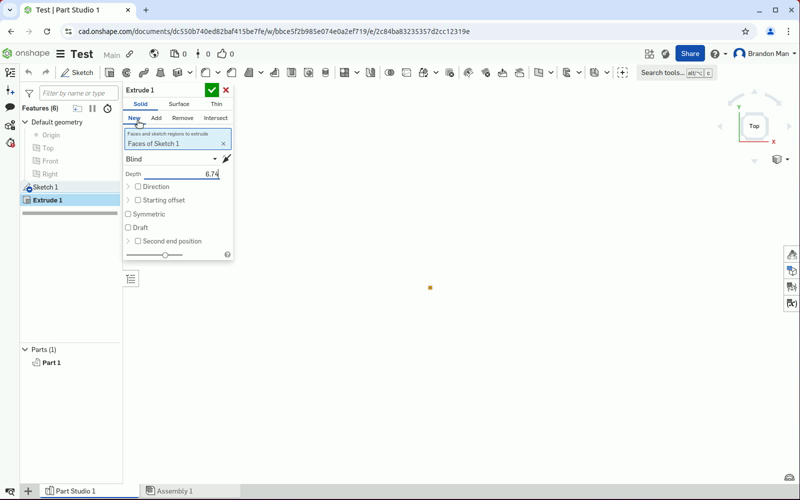
key(enter)
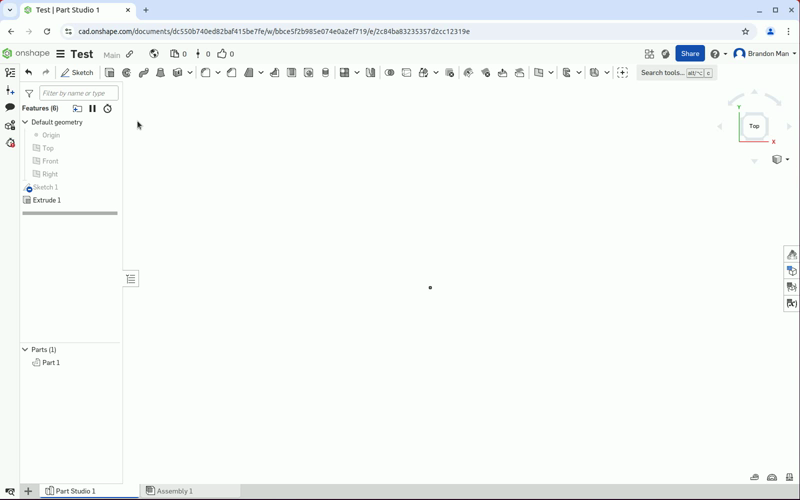
key(shift+h)
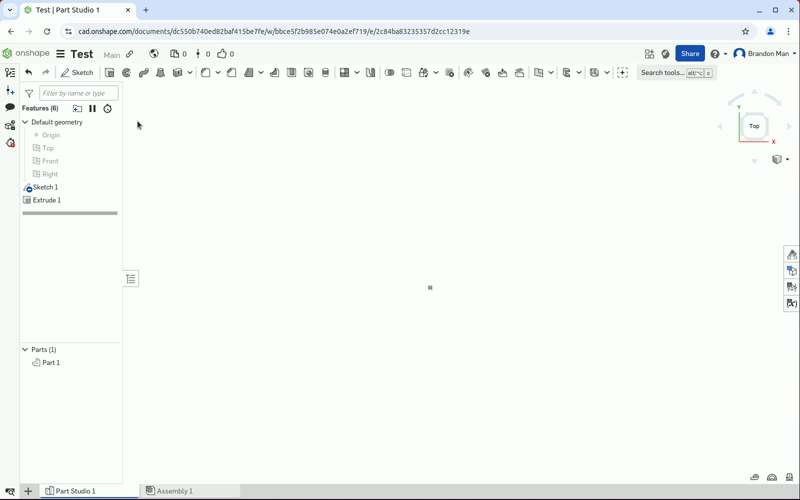
key(shift+h)
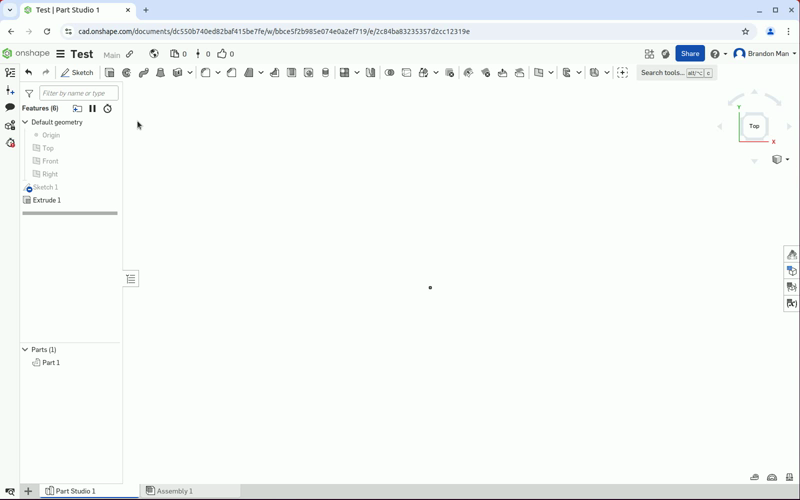
mouse_move(73, 189)
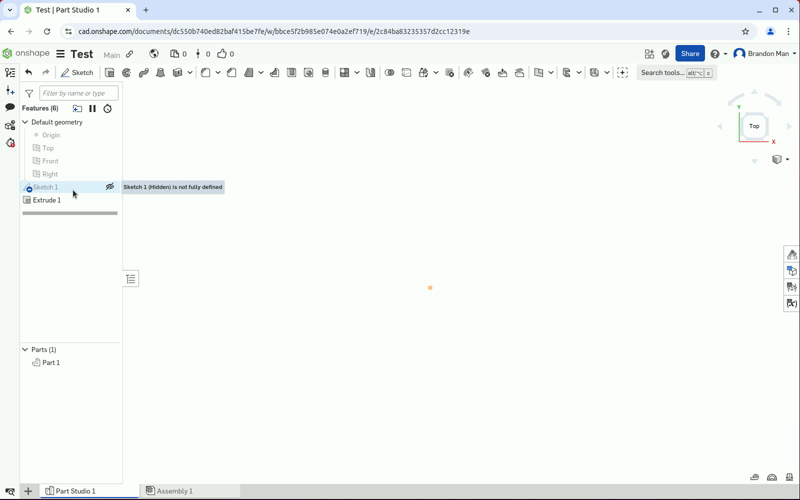
click(73, 189)
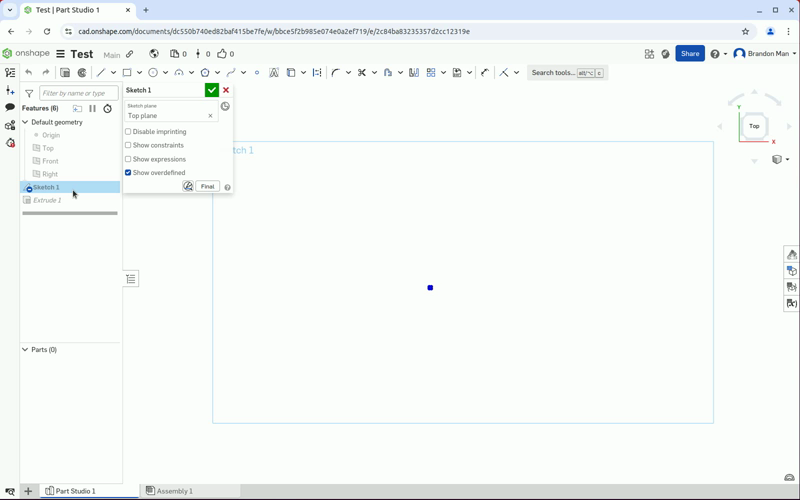
mouse_move(229, 92)
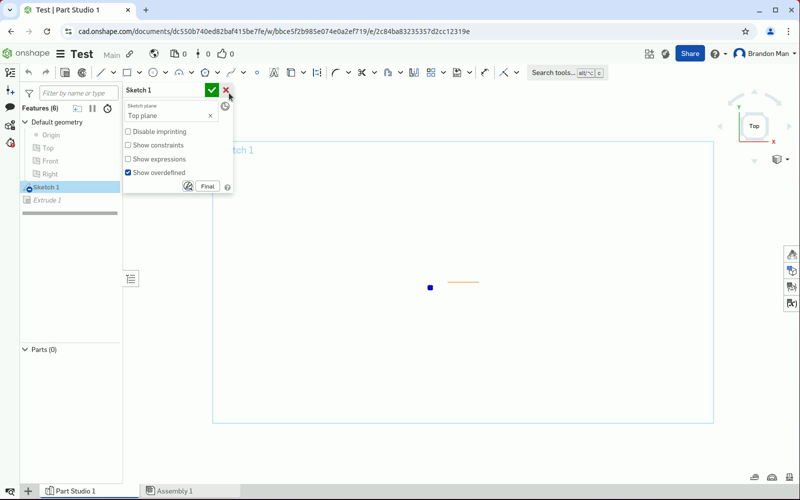
click(229, 92)
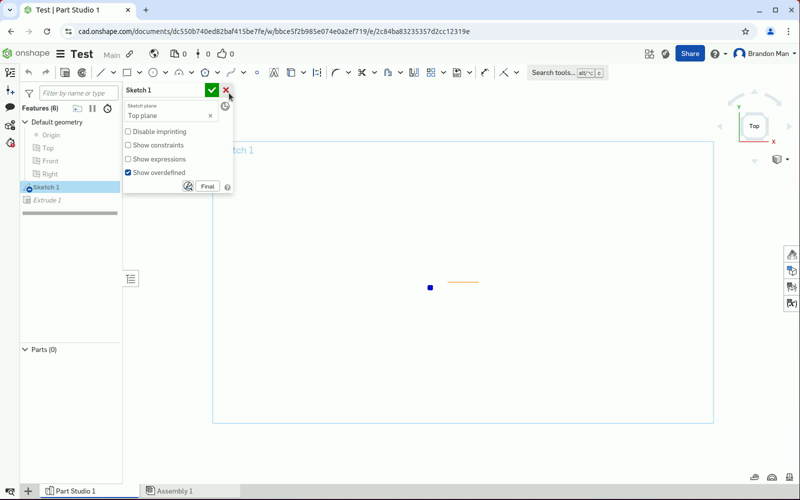
key(shift+s)
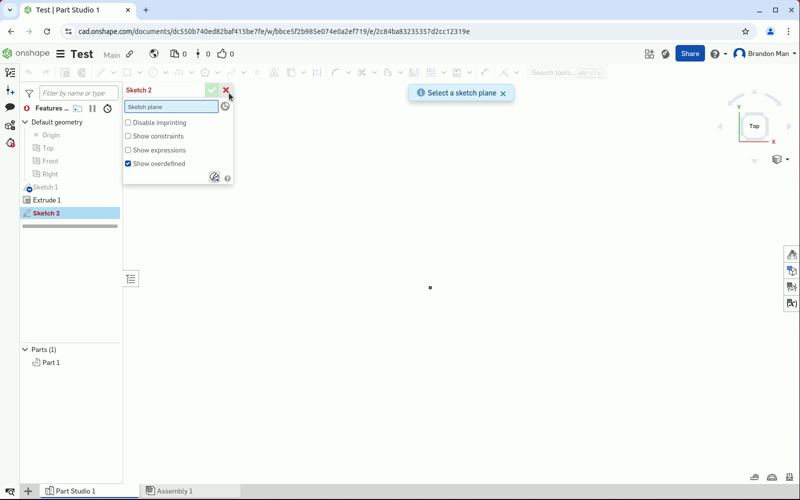
mouse_move(73, 150)
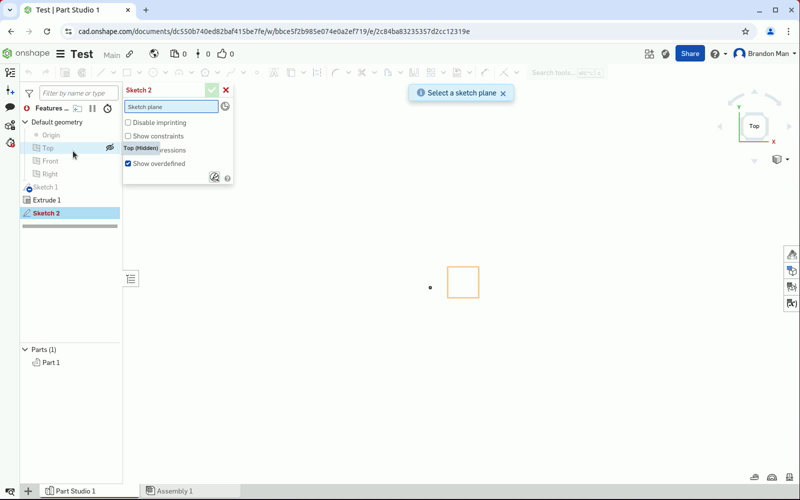
click(73, 150)
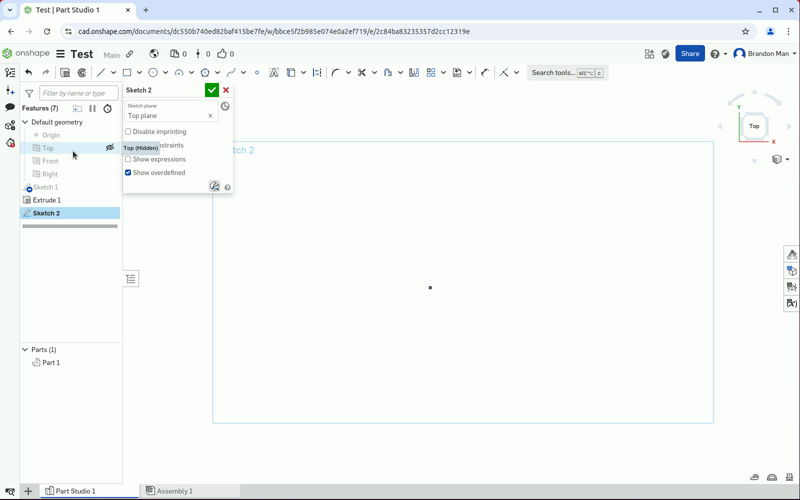
mouse_move(73, 352)
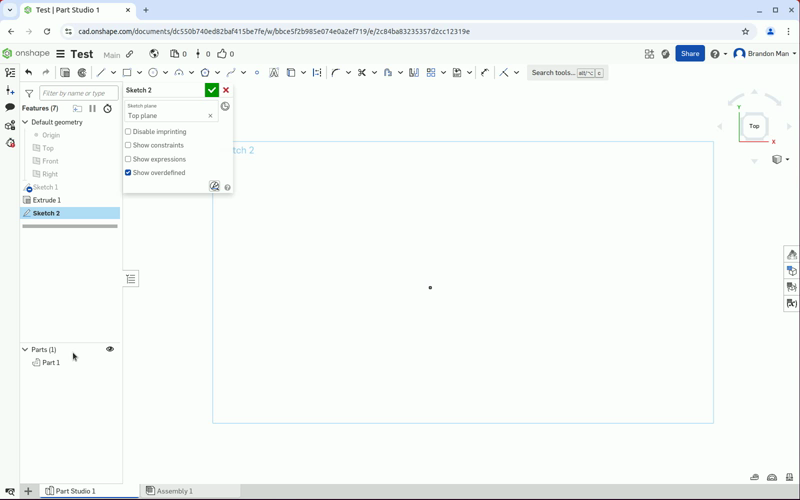
key(y)
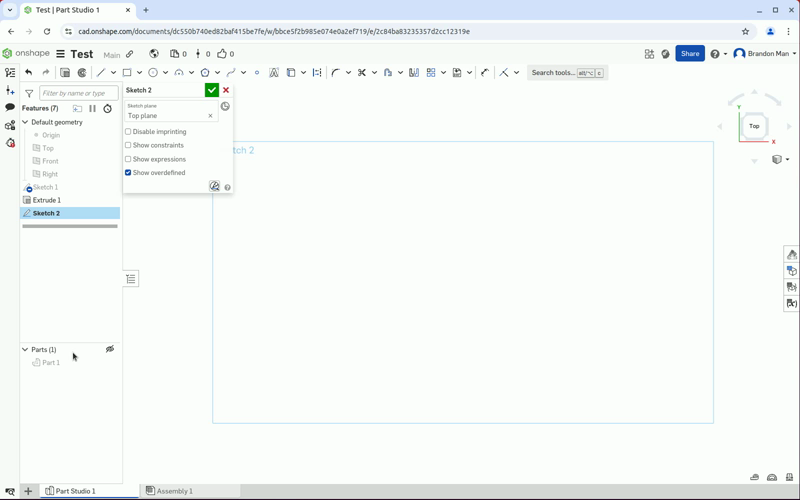
key(l)
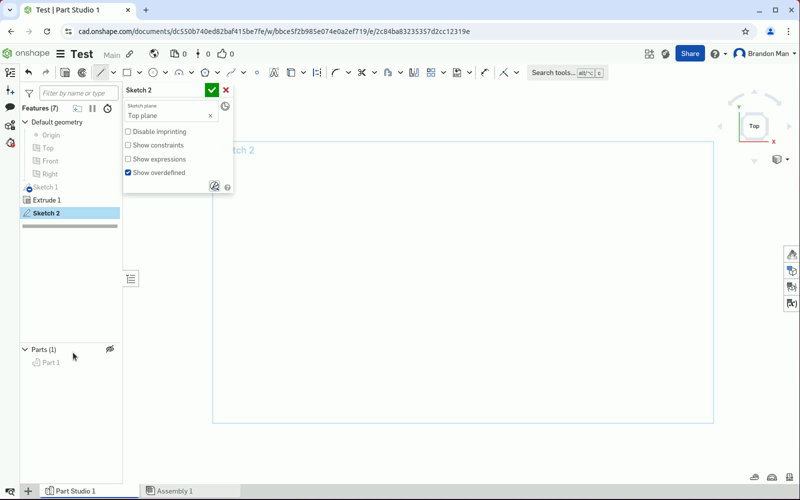
key_down(shift)
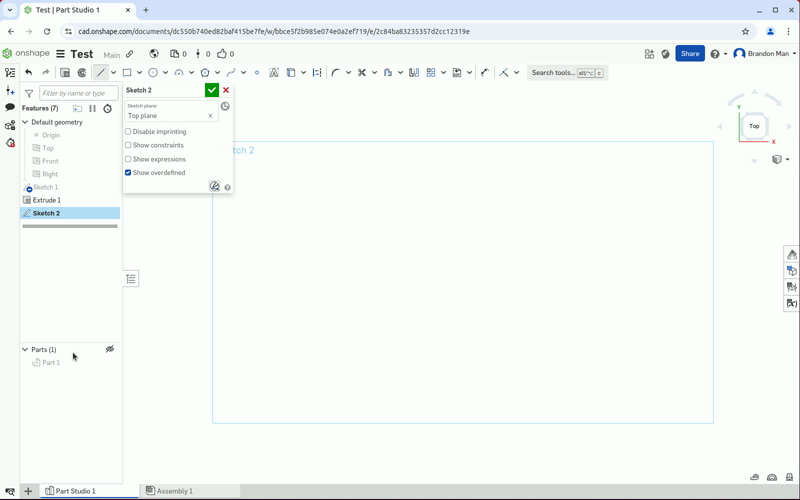
mouse_move(423, 288)
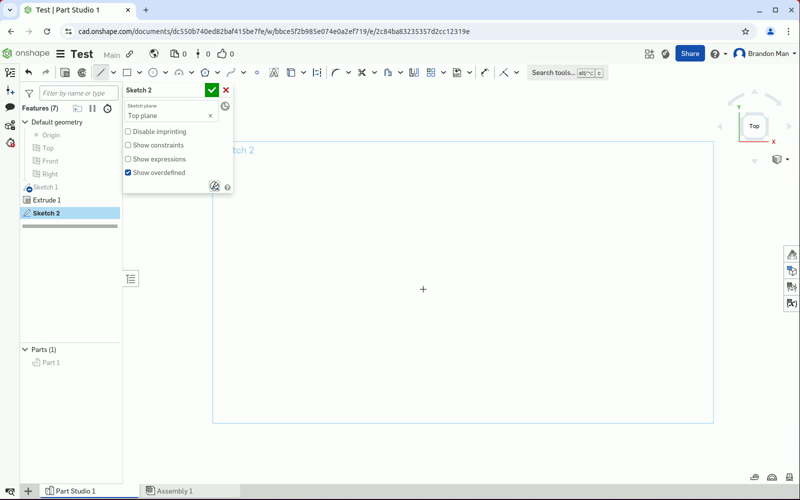
click(423, 288)
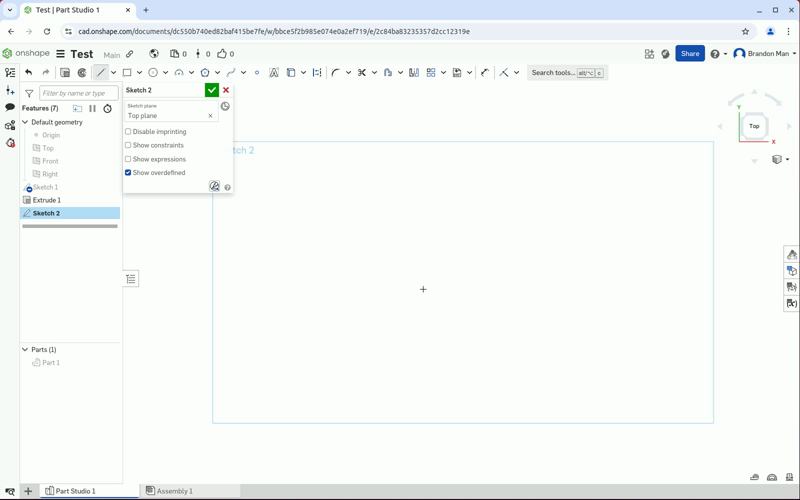
key_up(shift)
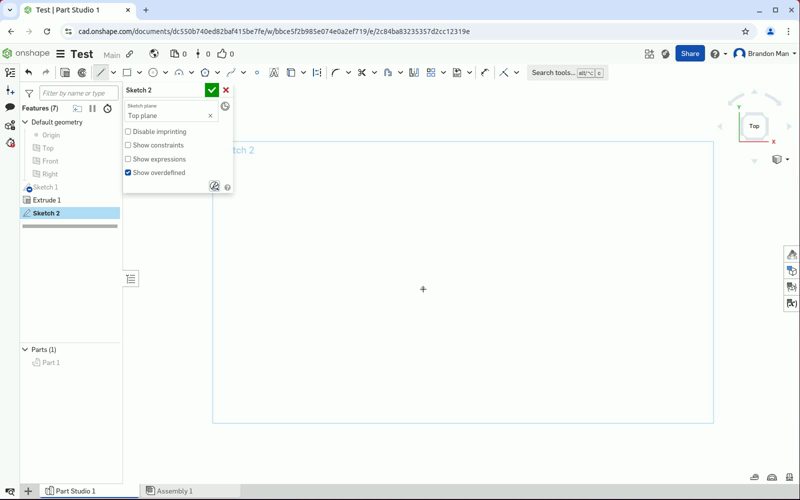
key_down(shift)
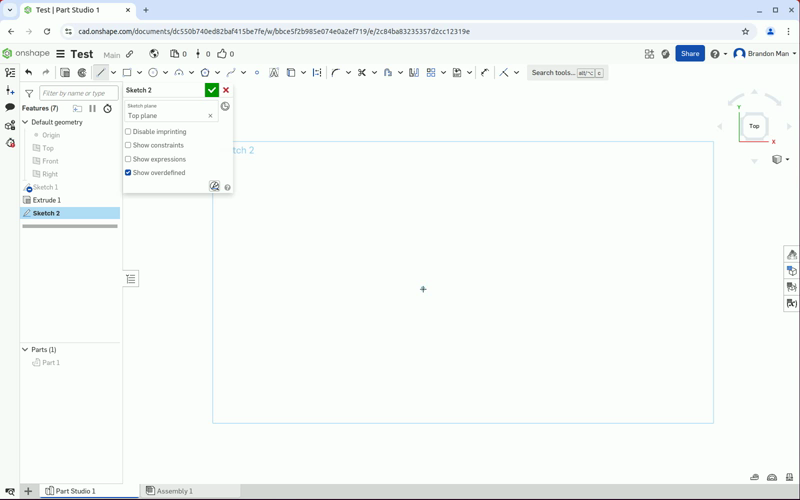
mouse_move(453, 288)
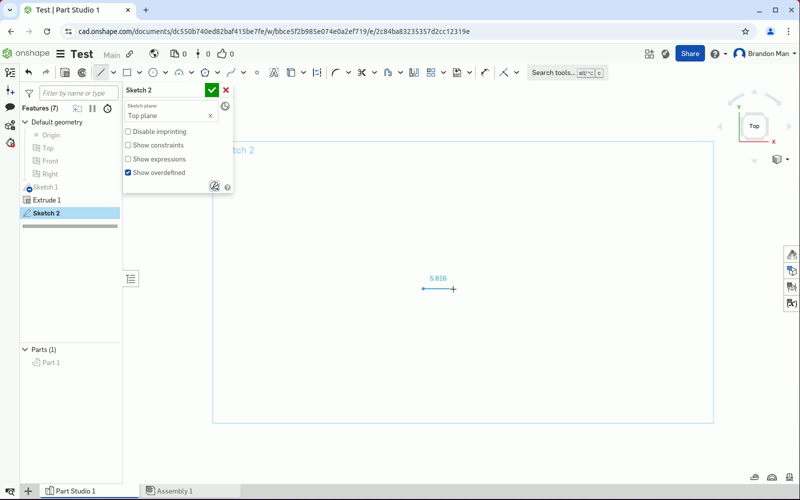
mouse_move(425, 288)
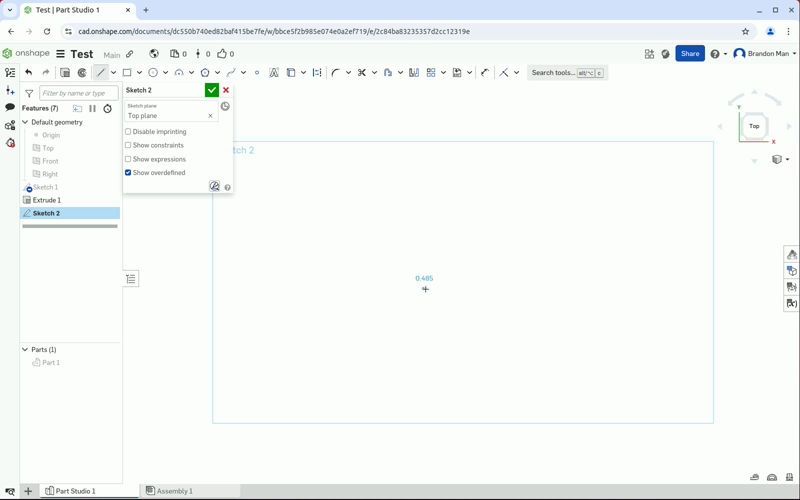
scroll(6)
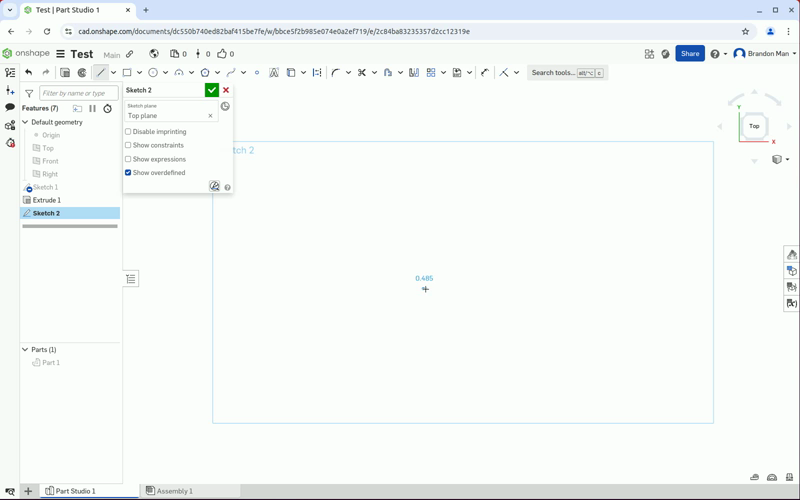
scroll(6)
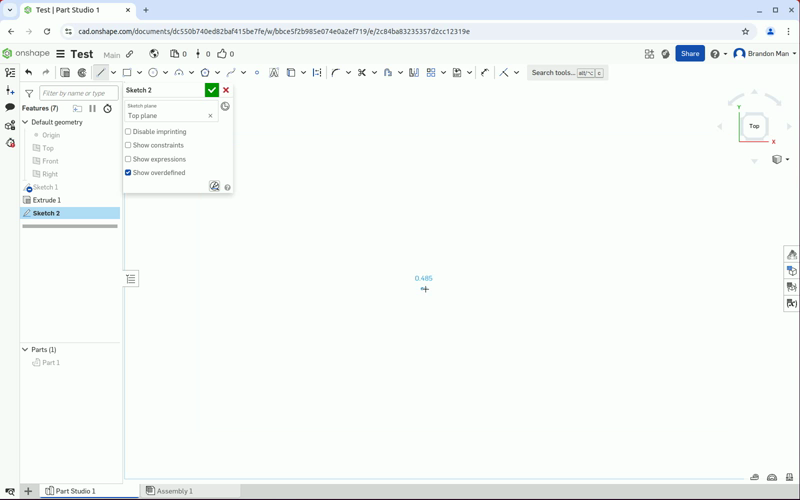
scroll(6)
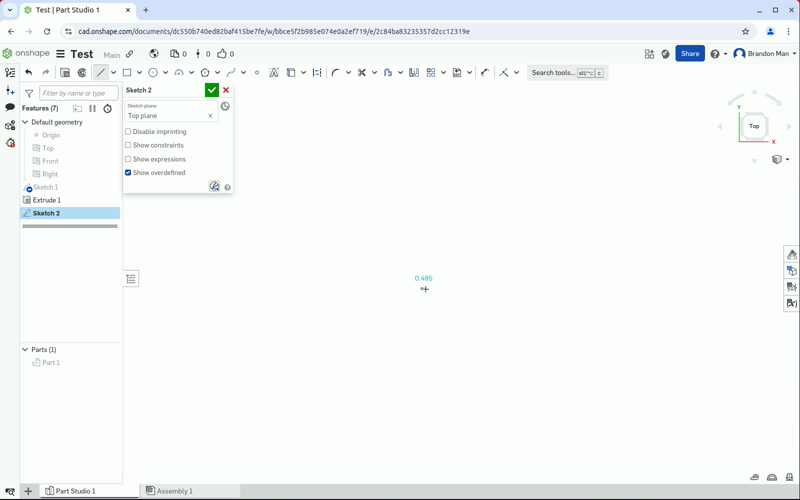
scroll(6)
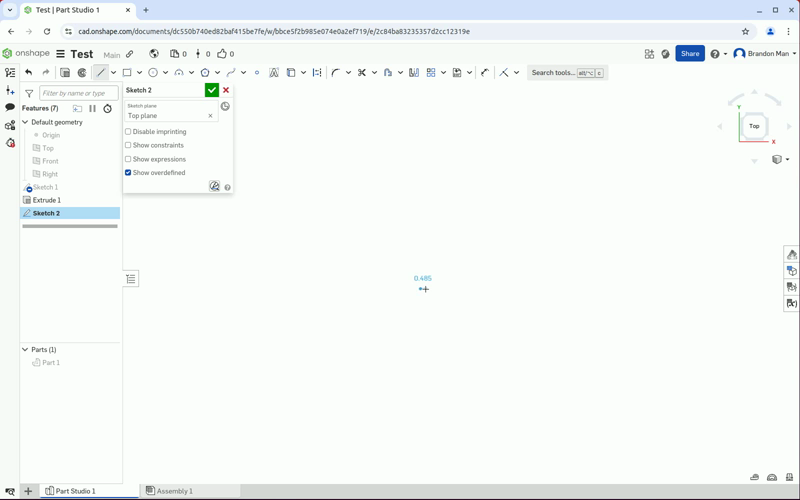
scroll(6)
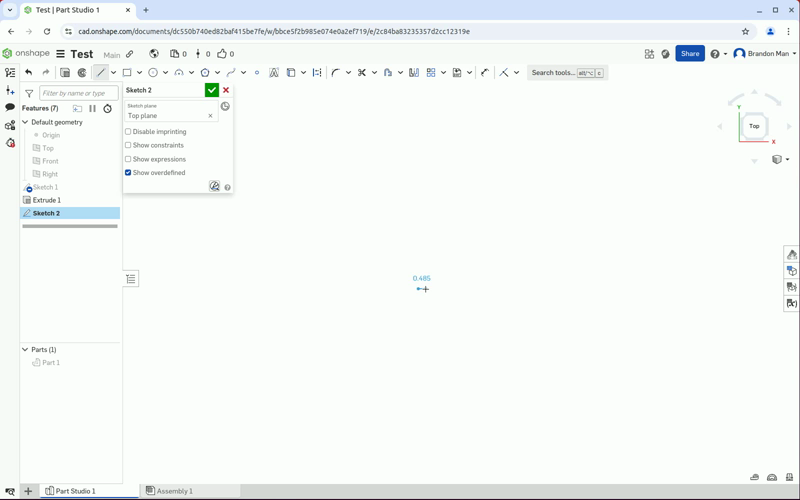
scroll(6)
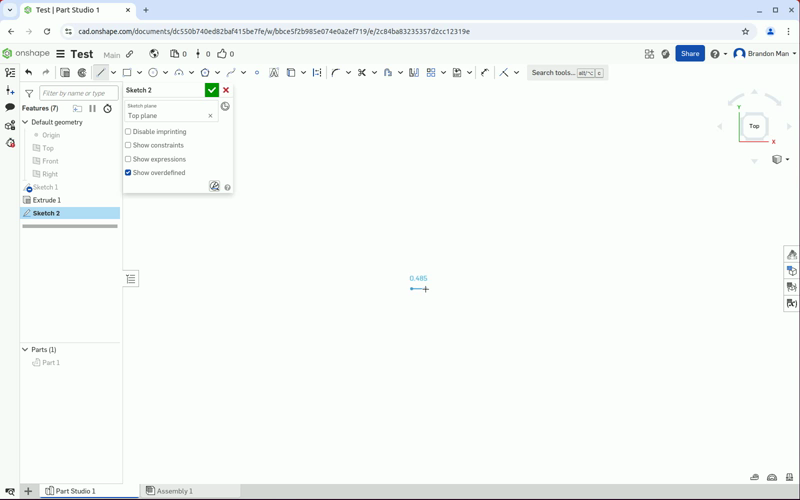
scroll(6)
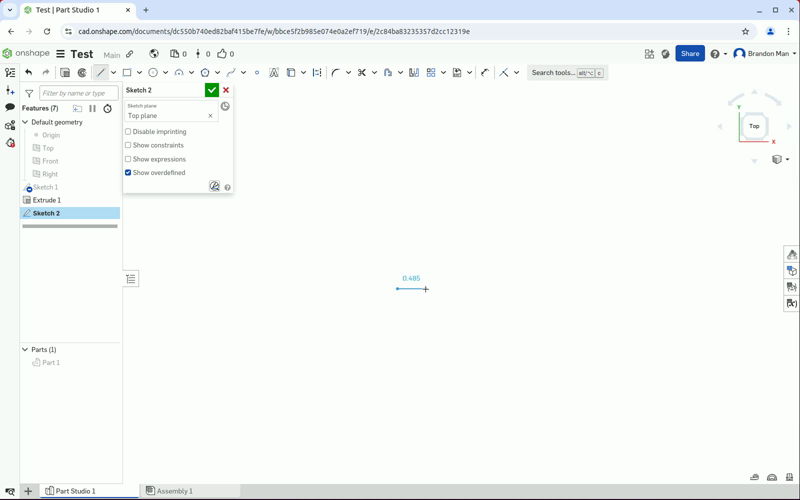
click(425, 288)
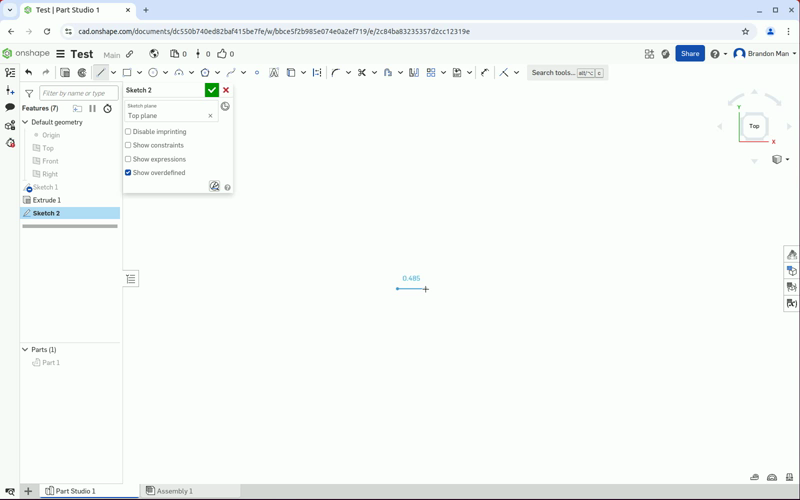
scroll(-6)
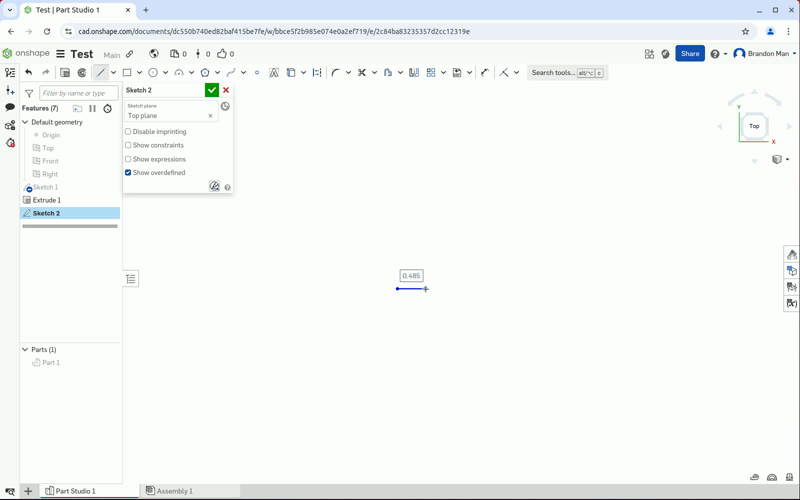
scroll(-6)
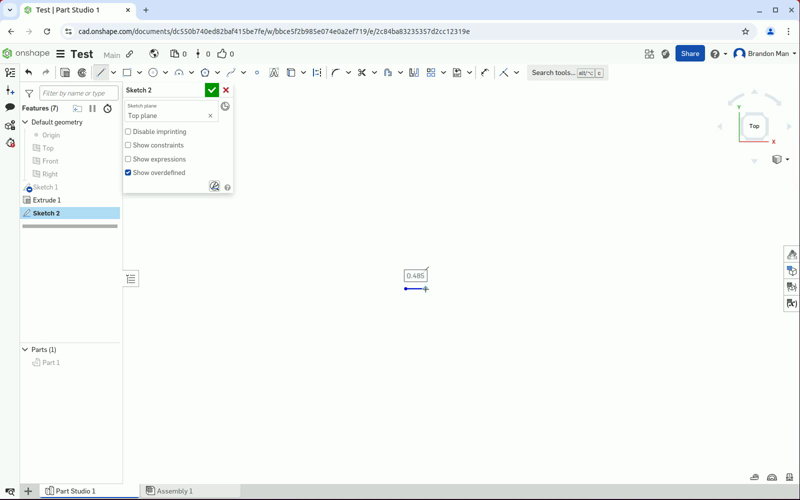
scroll(-6)
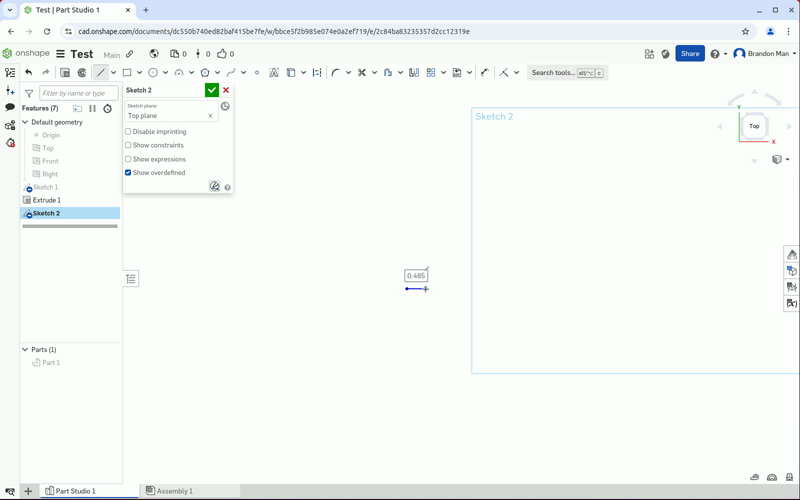
scroll(-6)
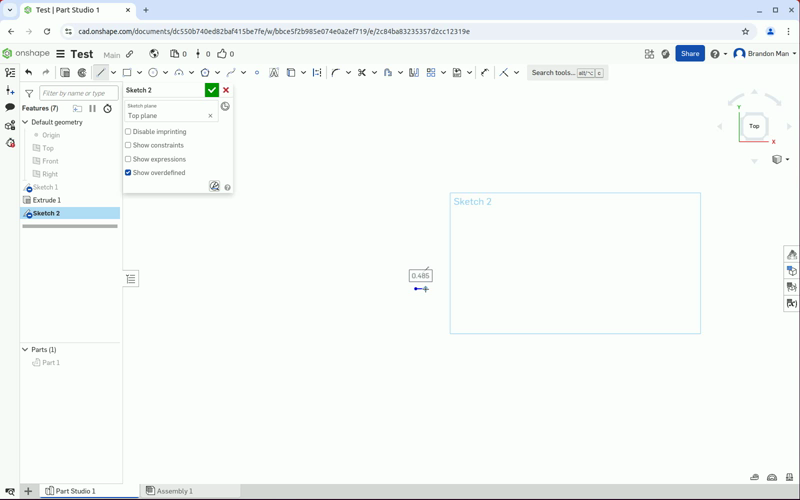
scroll(-6)
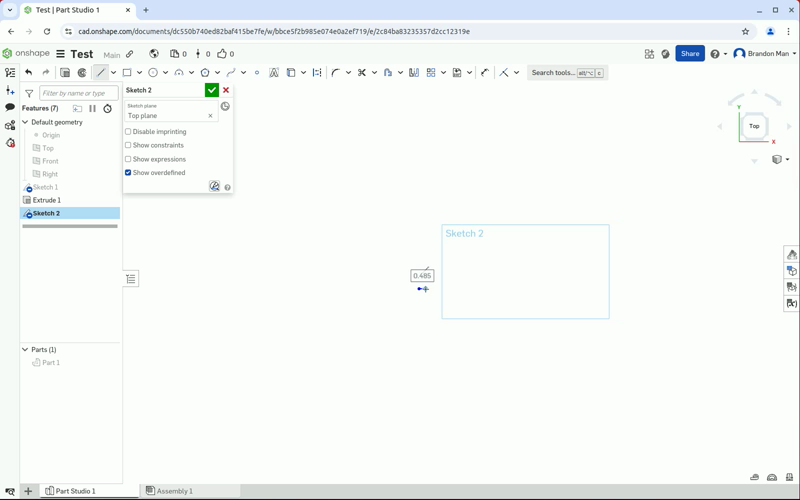
scroll(-6)
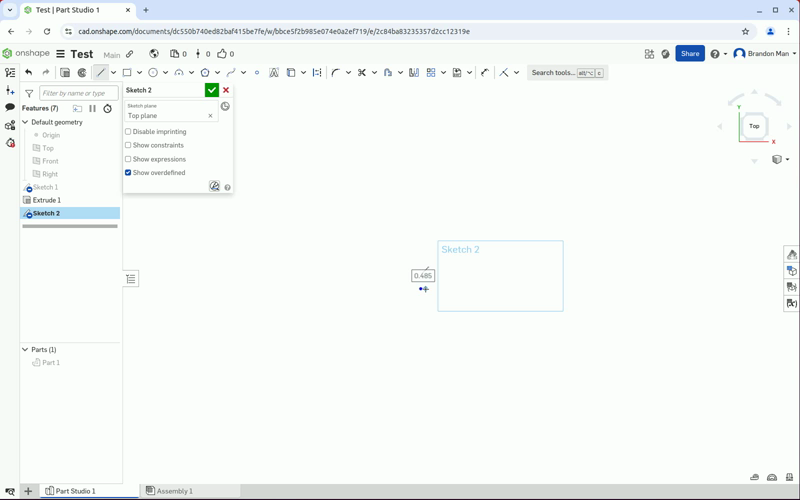
scroll(-6)
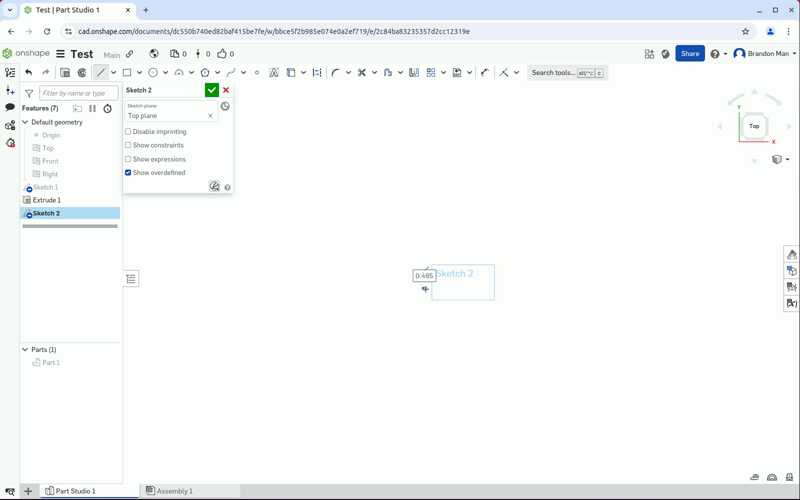
key_up(shift)
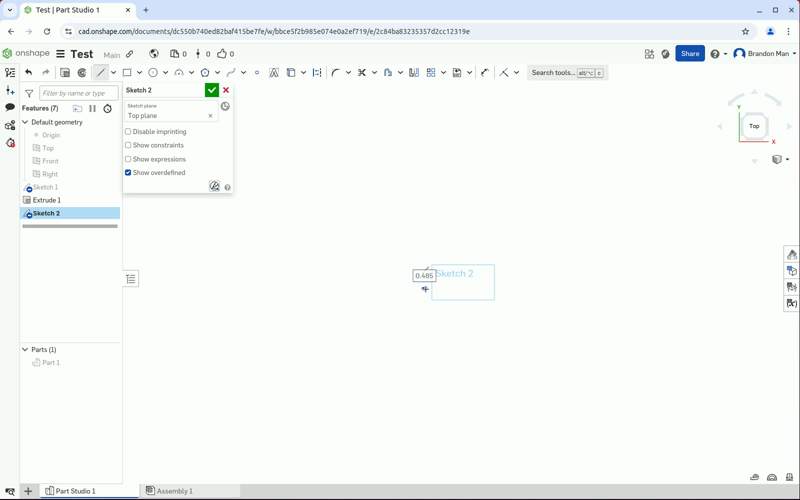
key_down(shift)
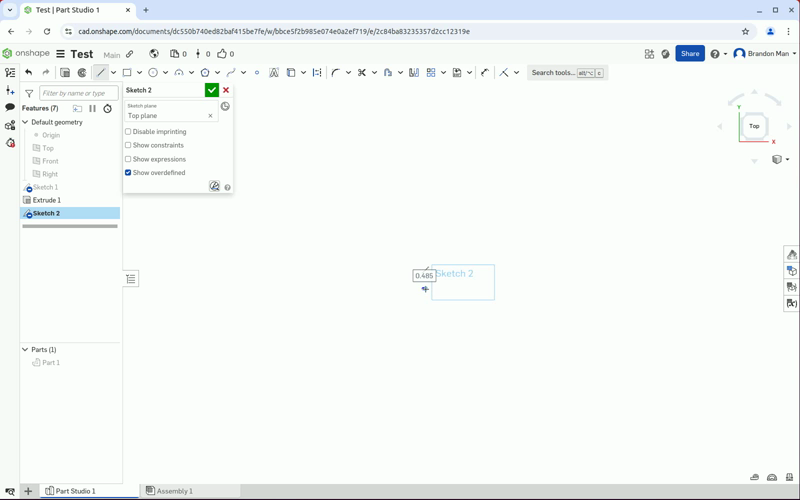
mouse_move(455, 288)
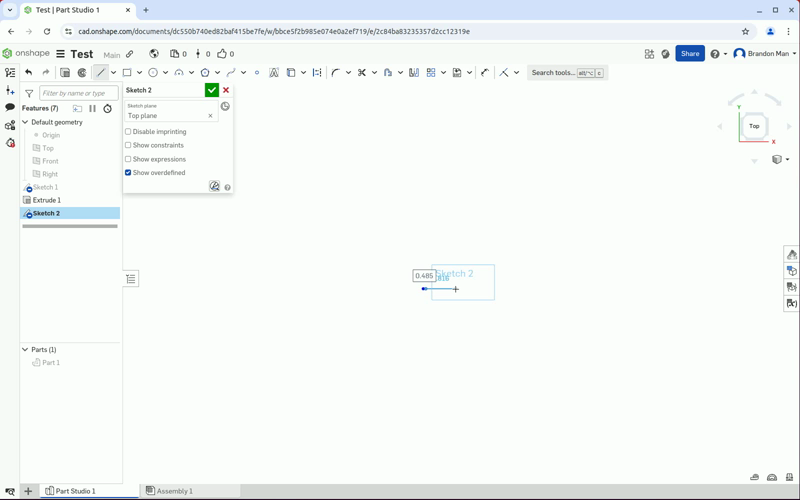
mouse_move(425, 288)
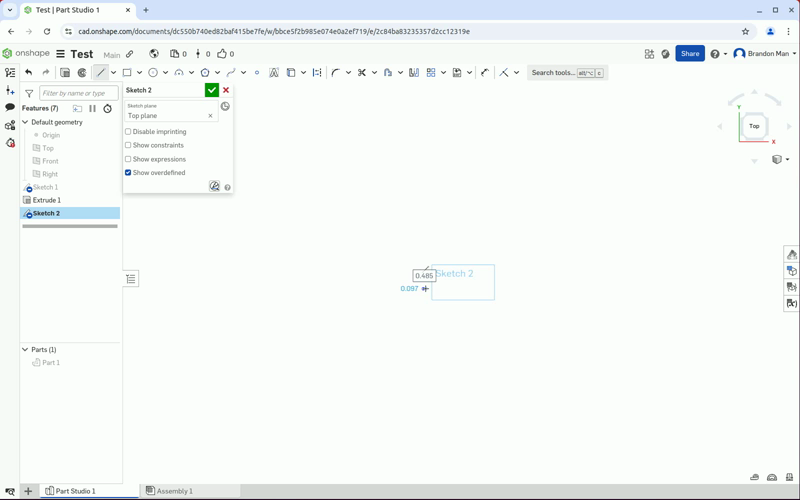
scroll(6)
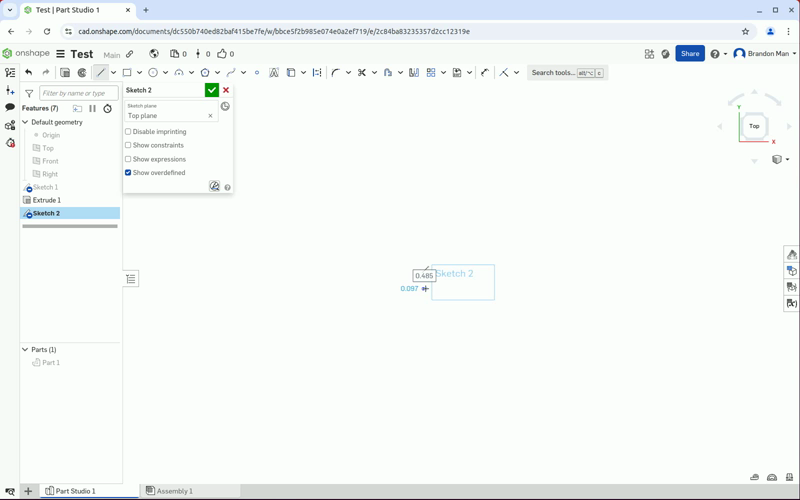
scroll(6)
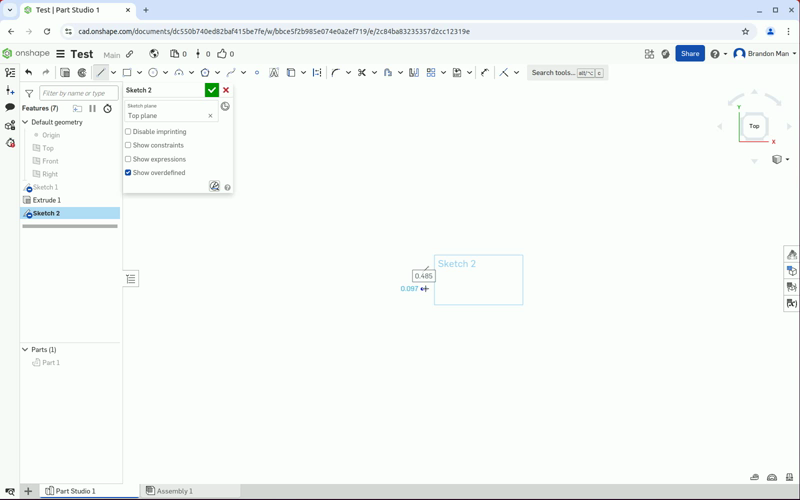
scroll(6)
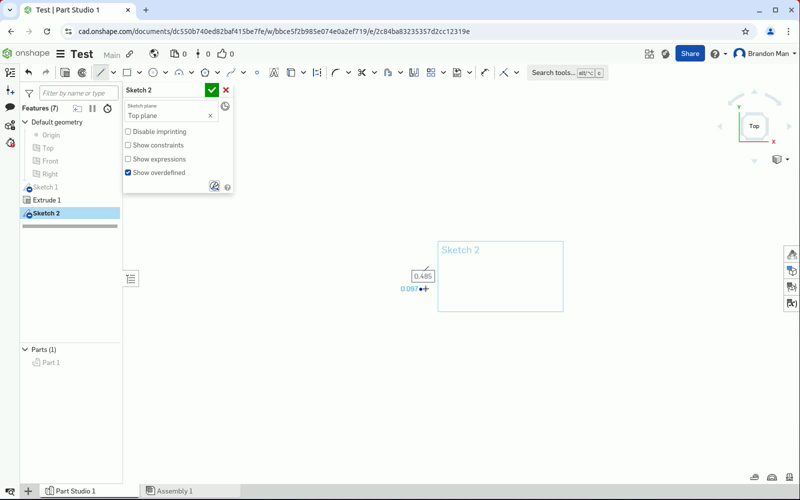
scroll(6)
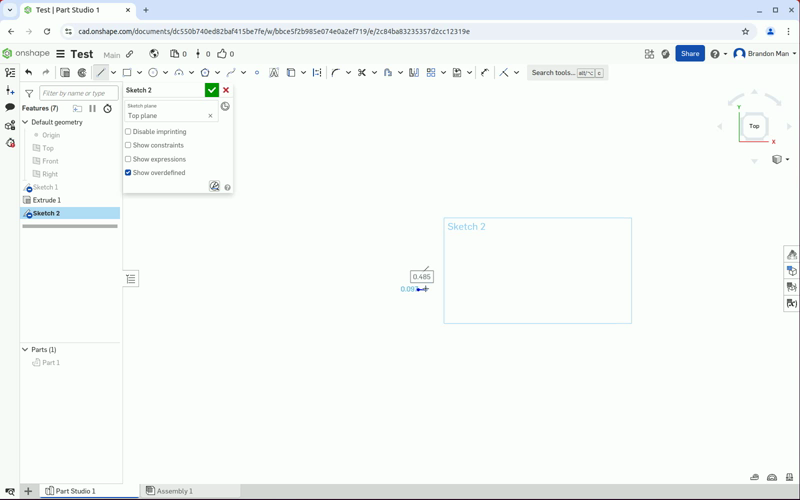
scroll(6)
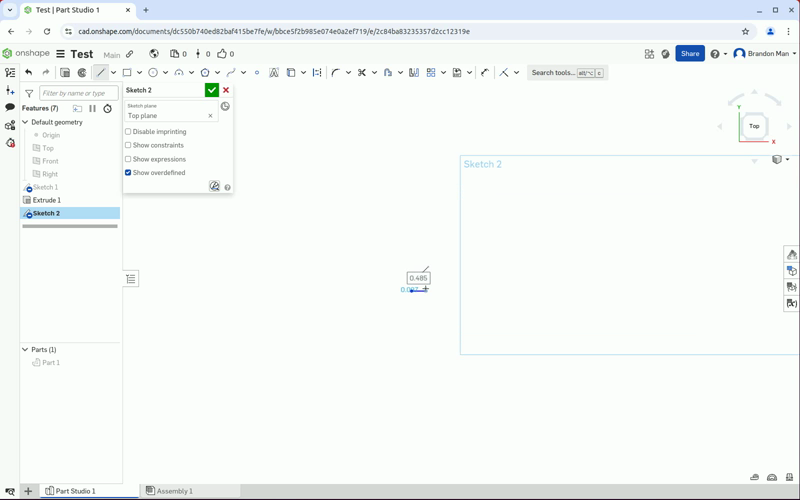
scroll(6)
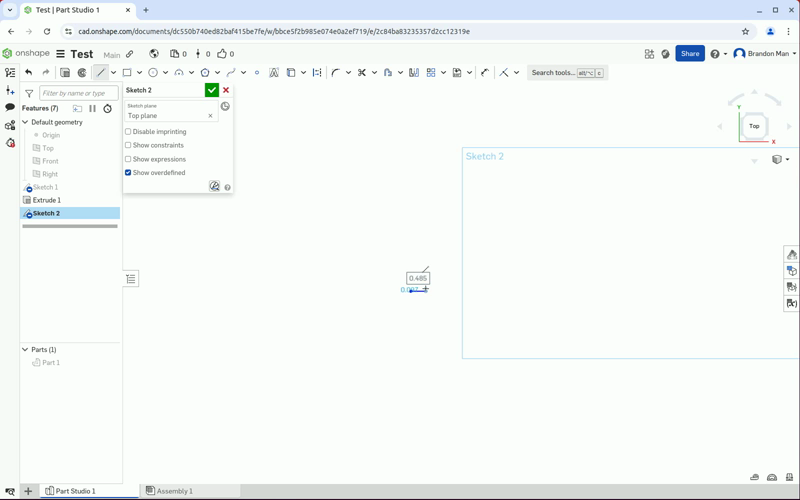
scroll(6)
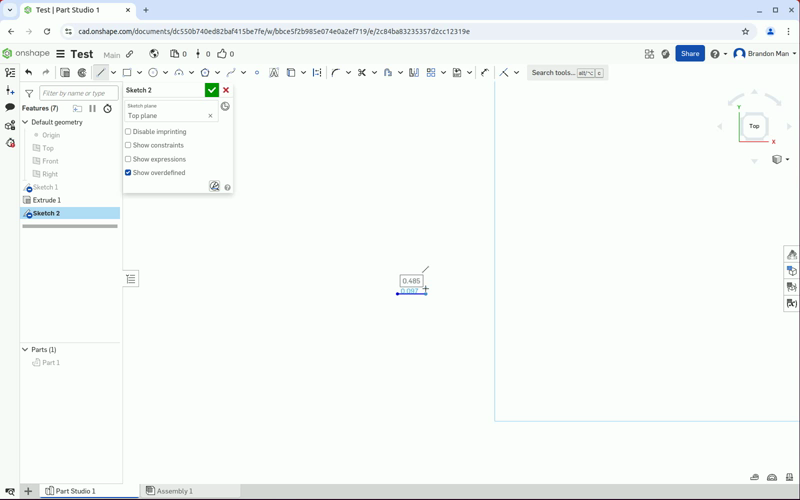
click(425, 288)
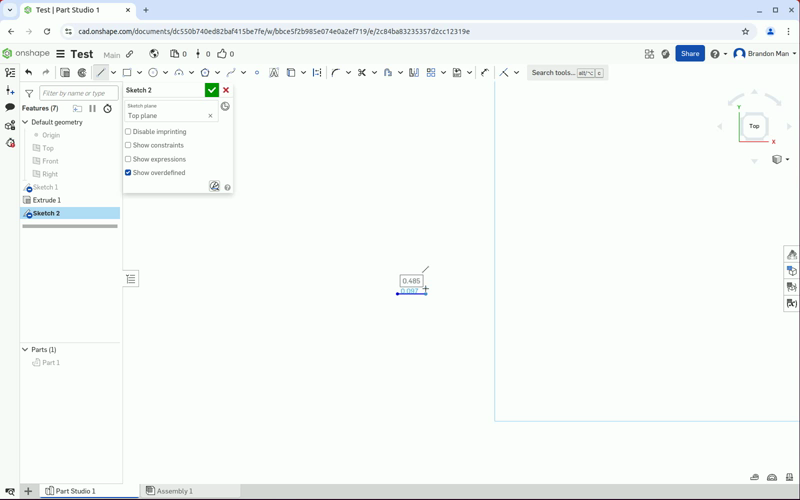
scroll(-6)
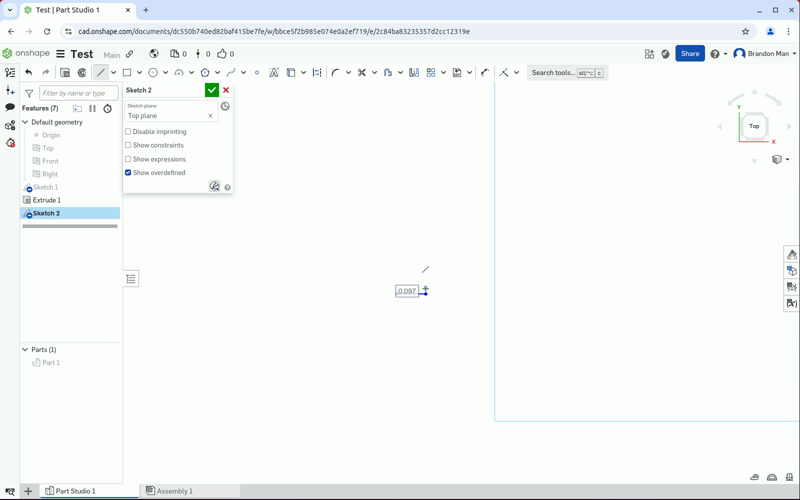
scroll(-6)
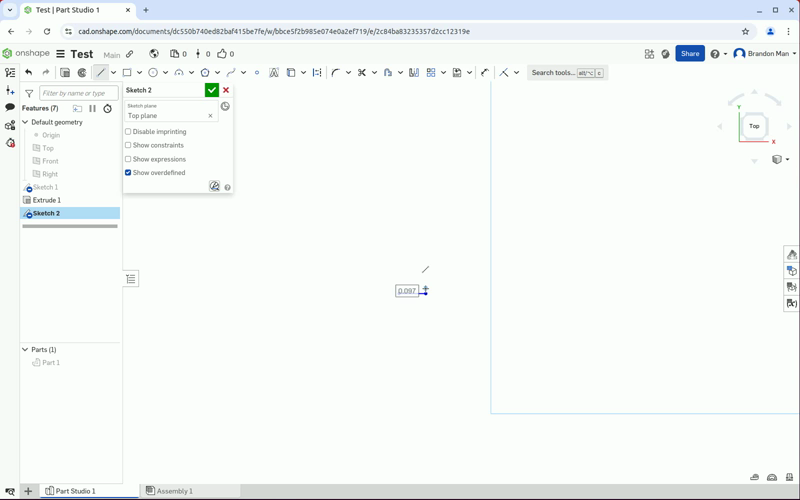
scroll(-6)
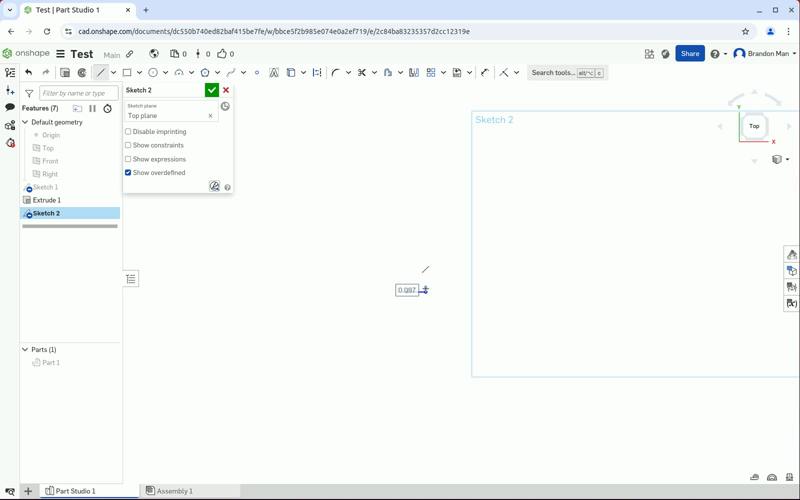
scroll(-6)
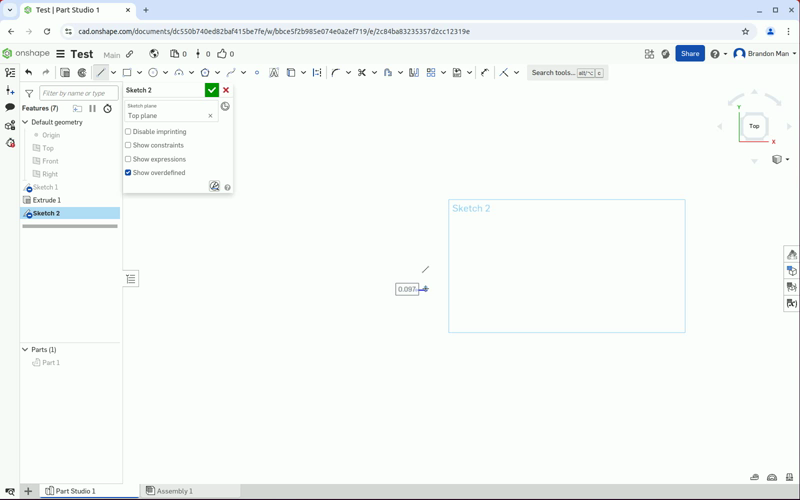
scroll(-6)
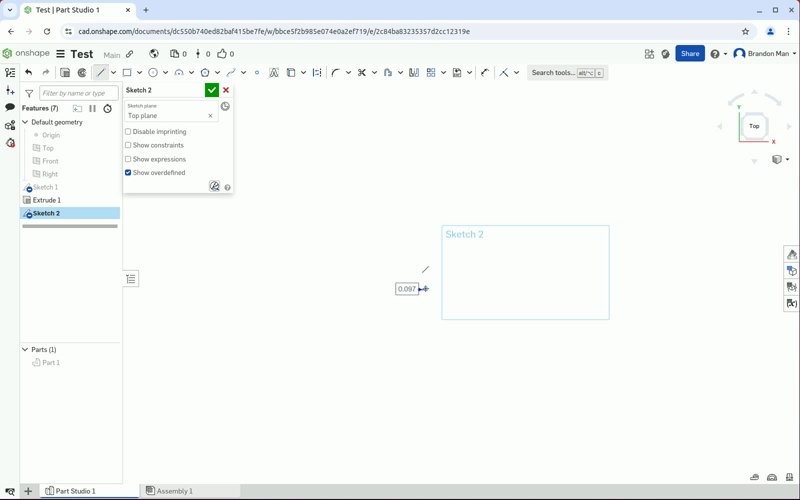
scroll(-6)
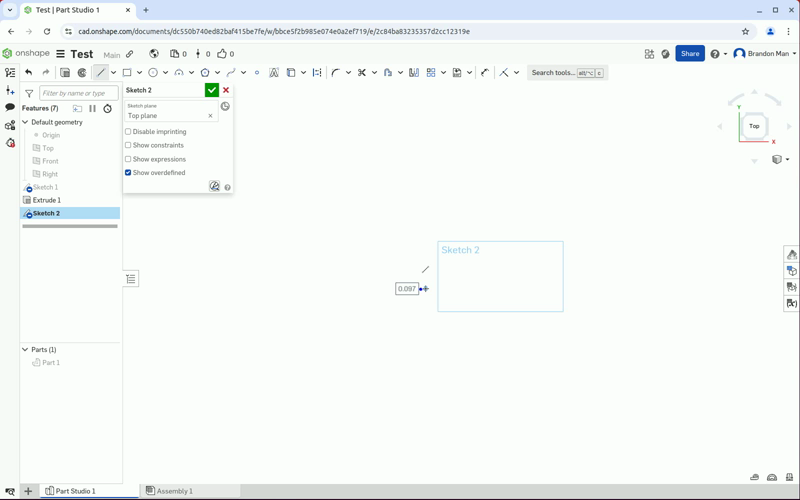
scroll(-6)
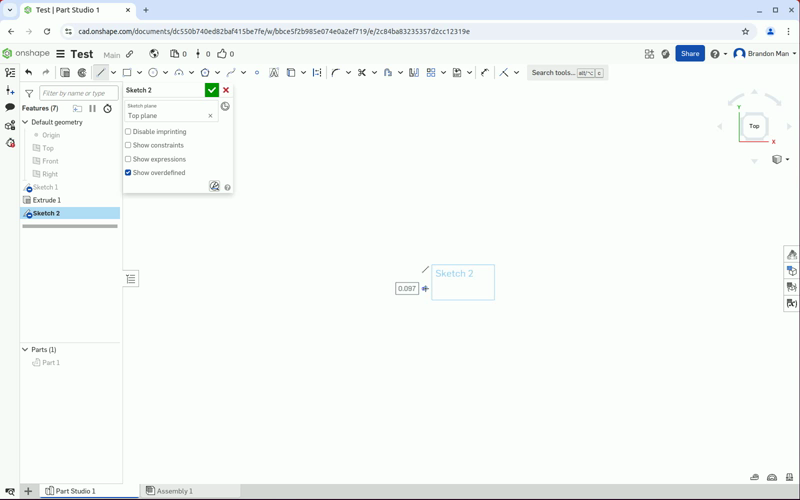
key_up(shift)
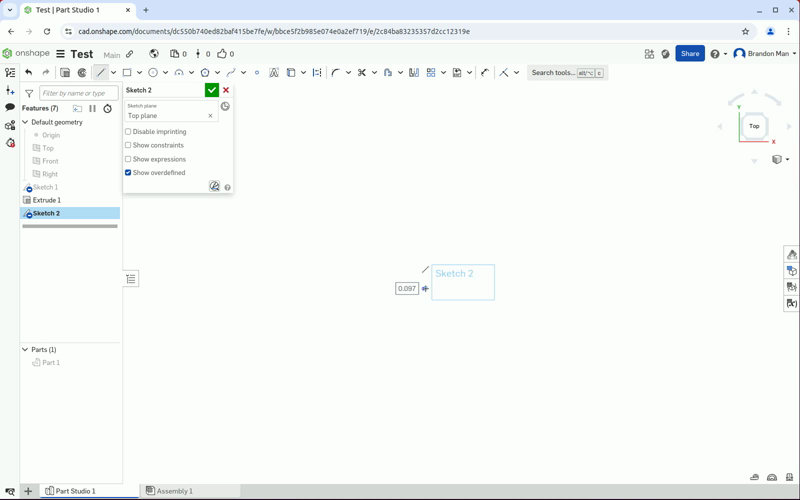
key_down(shift)
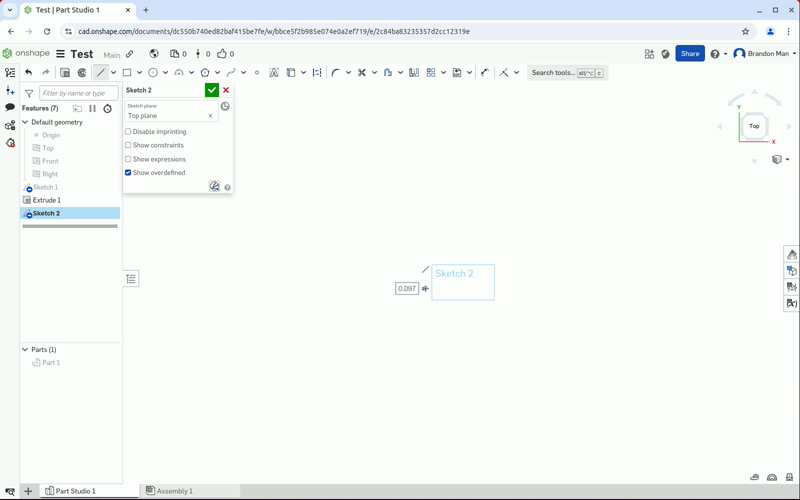
key_up(shift)
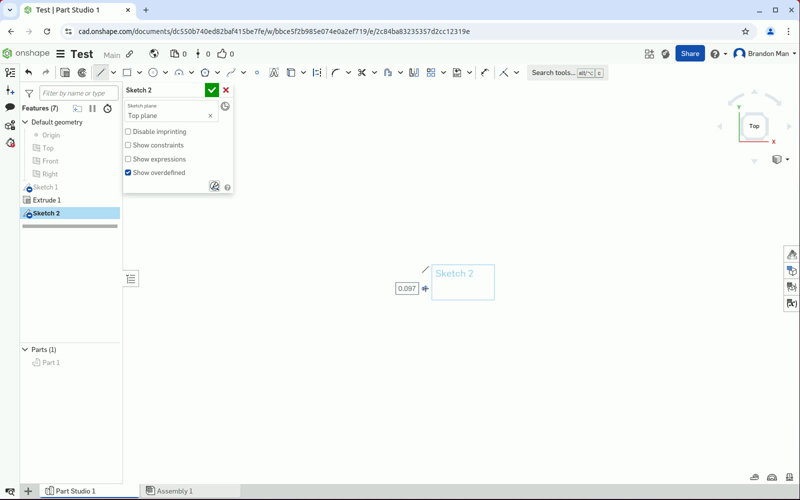
key_down(shift)
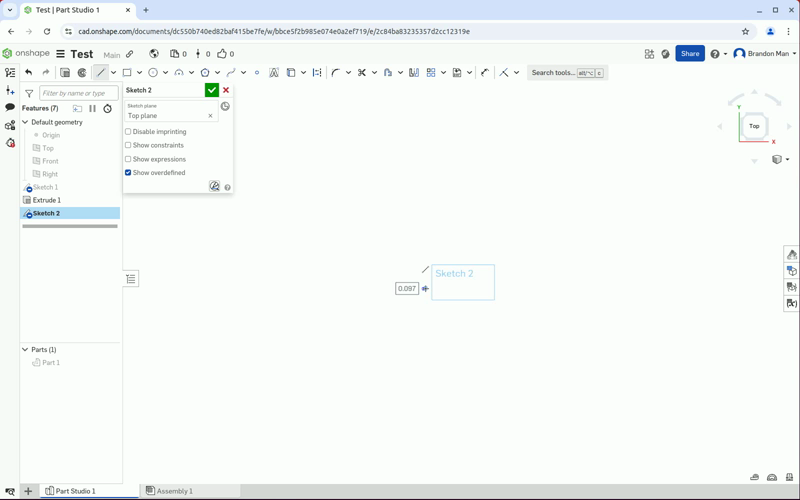
mouse_move(455, 287)
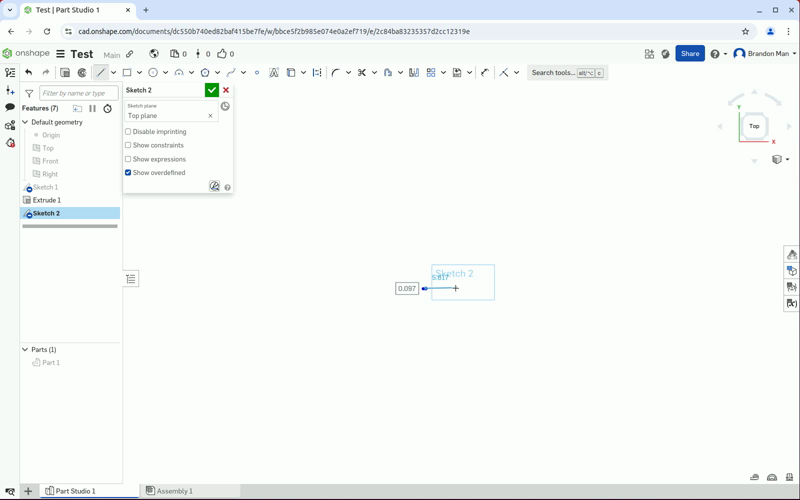
mouse_move(425, 287)
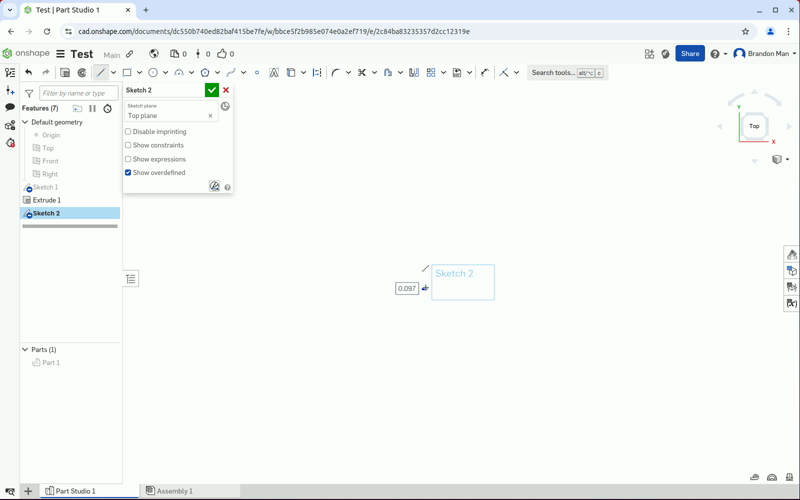
scroll(6)
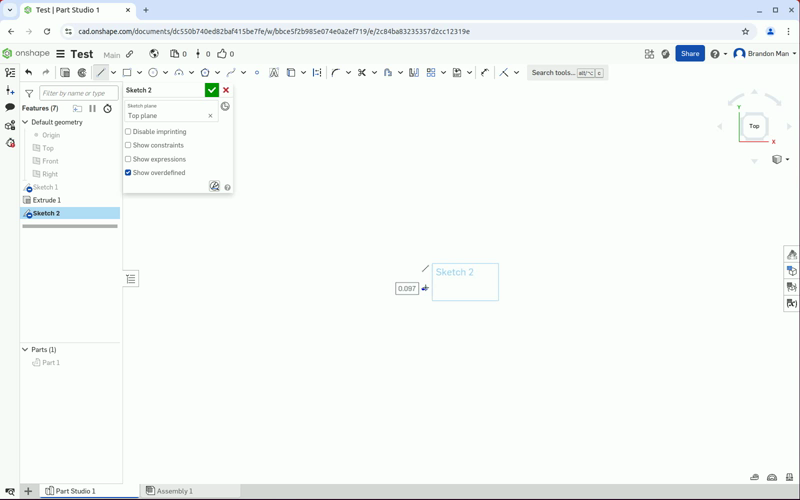
scroll(6)
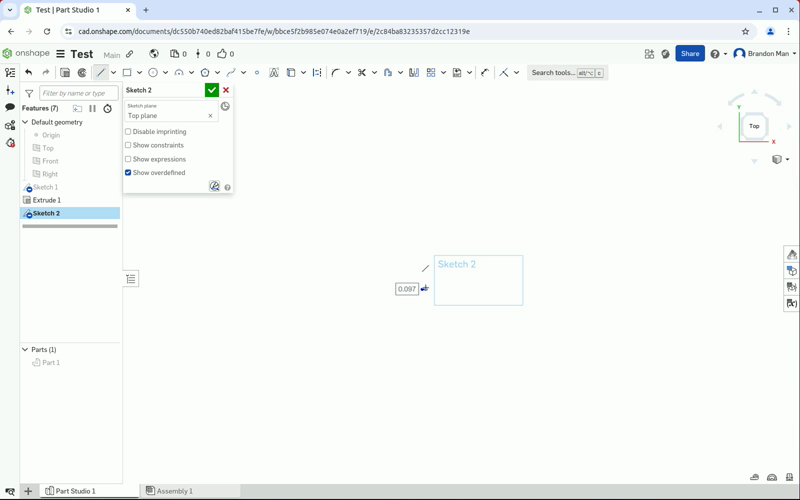
scroll(6)
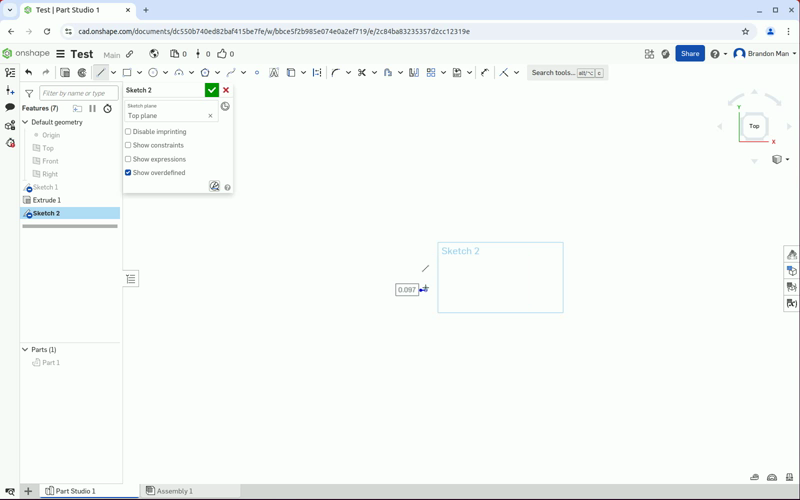
scroll(6)
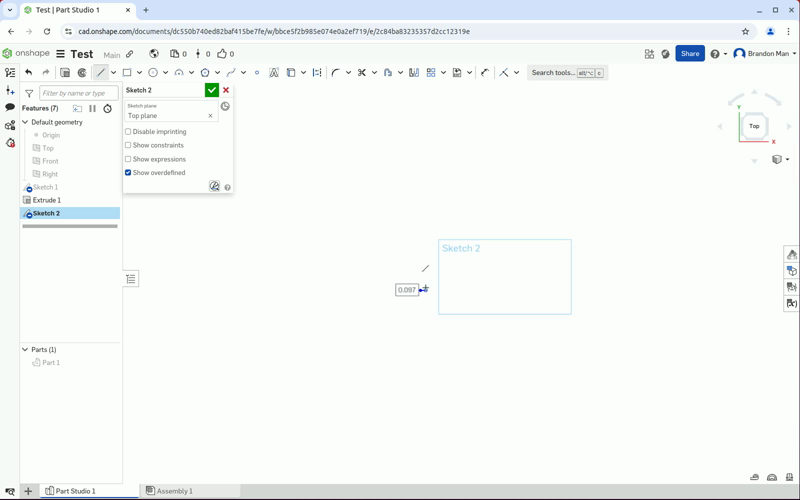
scroll(6)
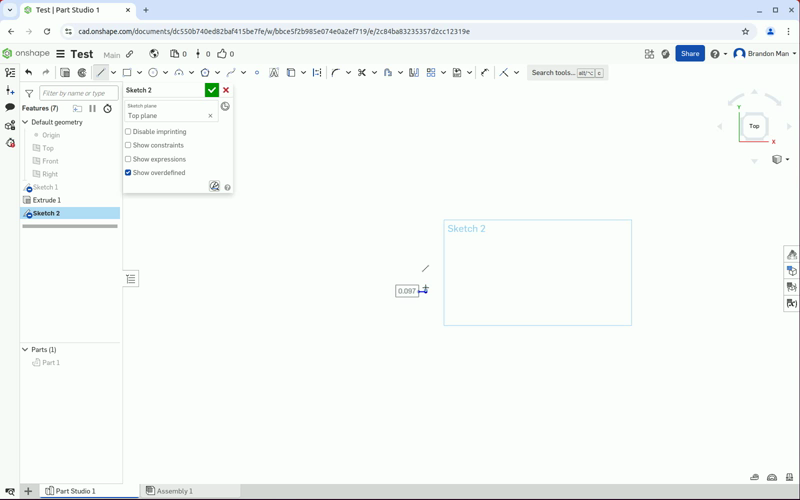
scroll(6)
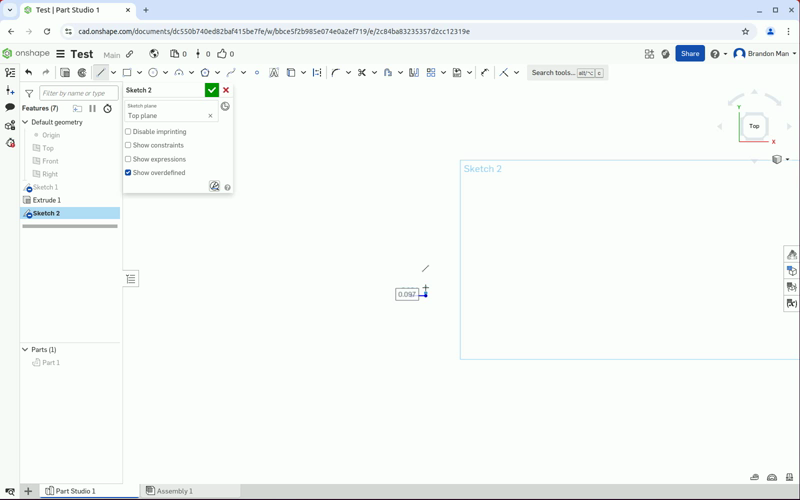
scroll(6)
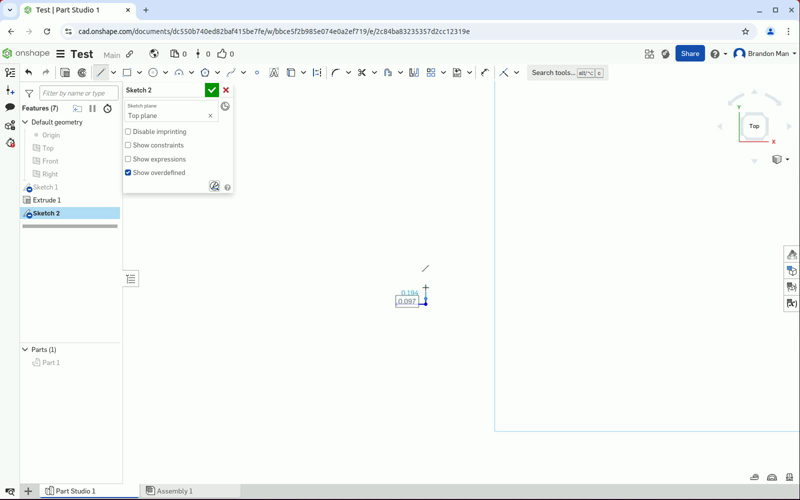
click(425, 287)
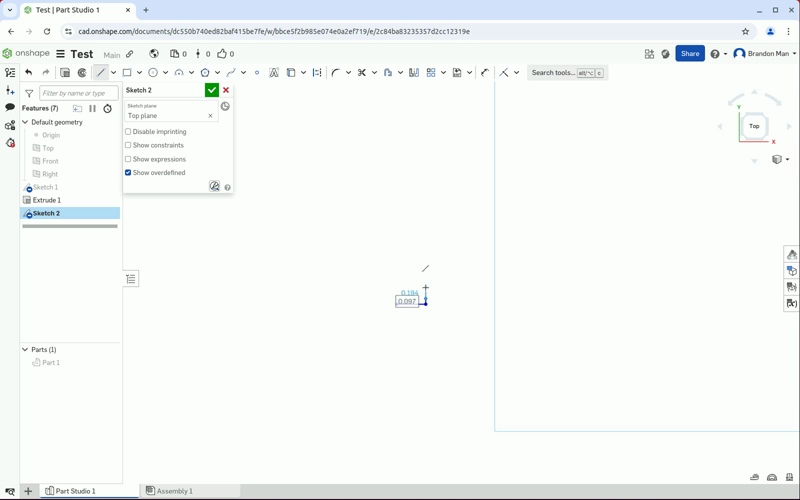
scroll(-6)
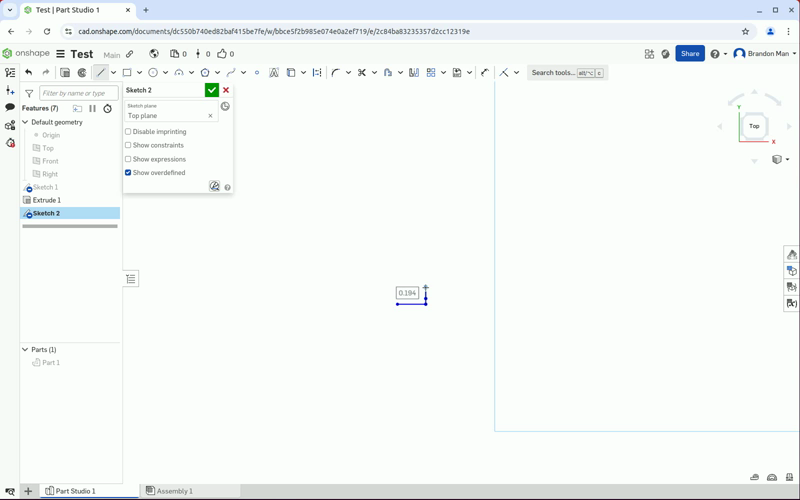
scroll(-6)
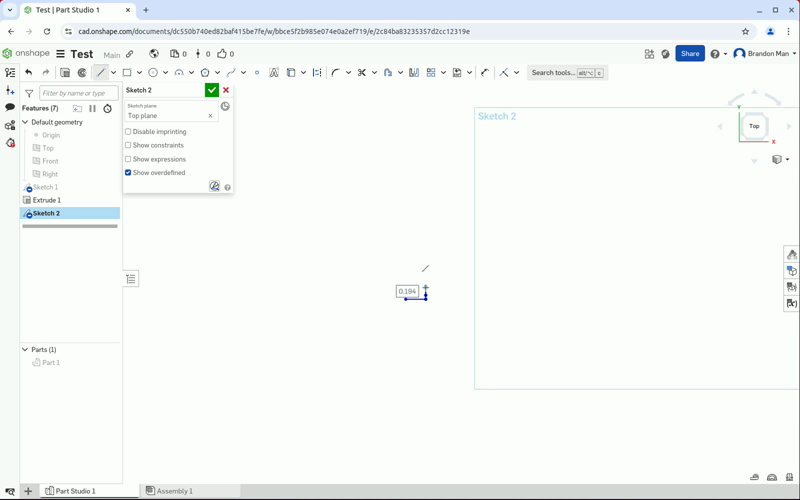
scroll(-6)
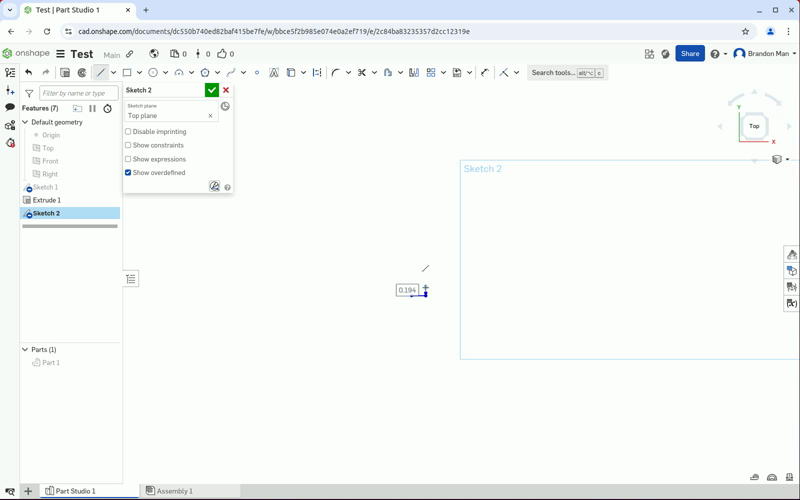
scroll(-6)
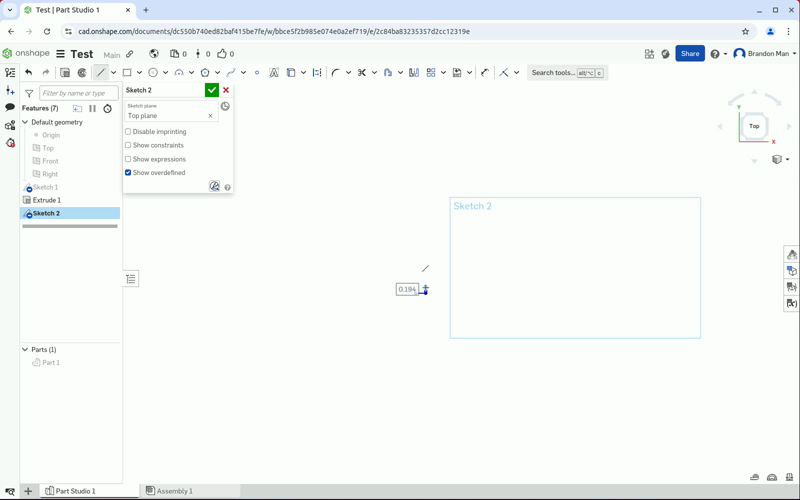
scroll(-6)
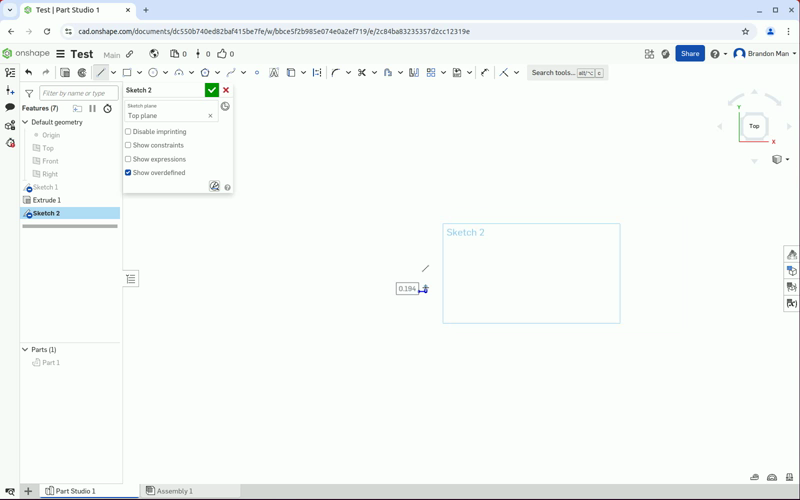
scroll(-6)
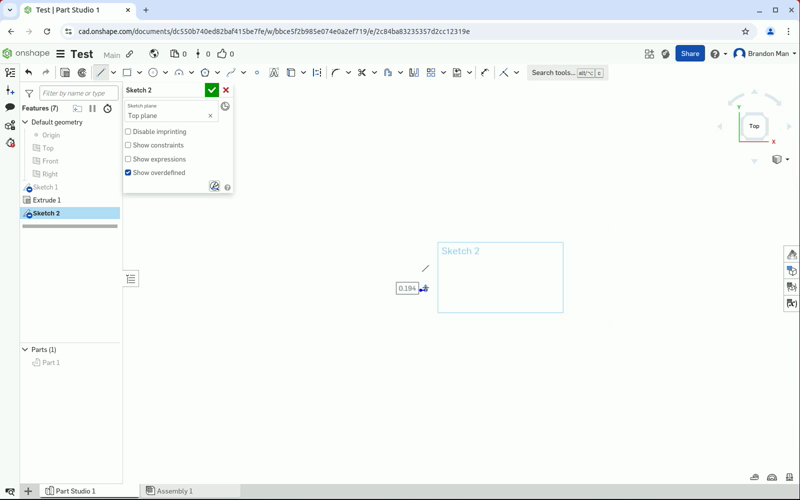
scroll(-6)
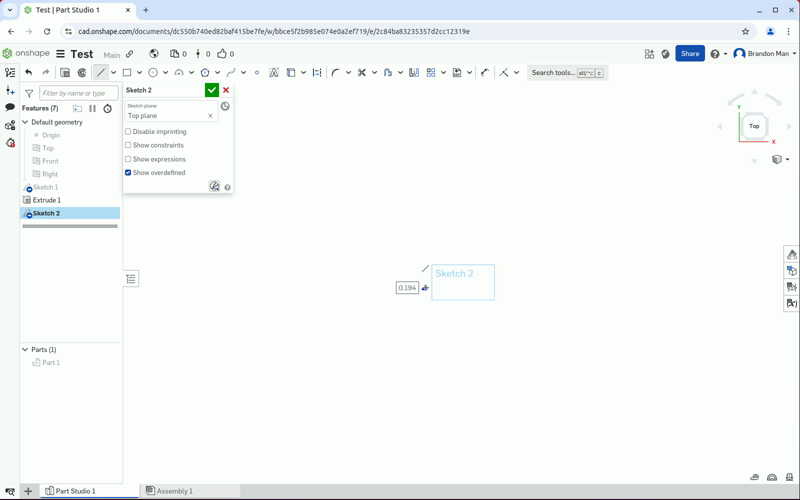
key_up(shift)
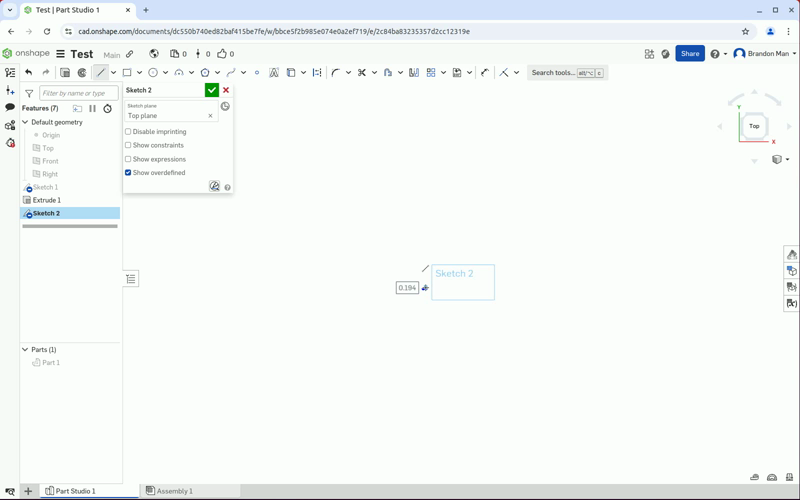
key_down(shift)
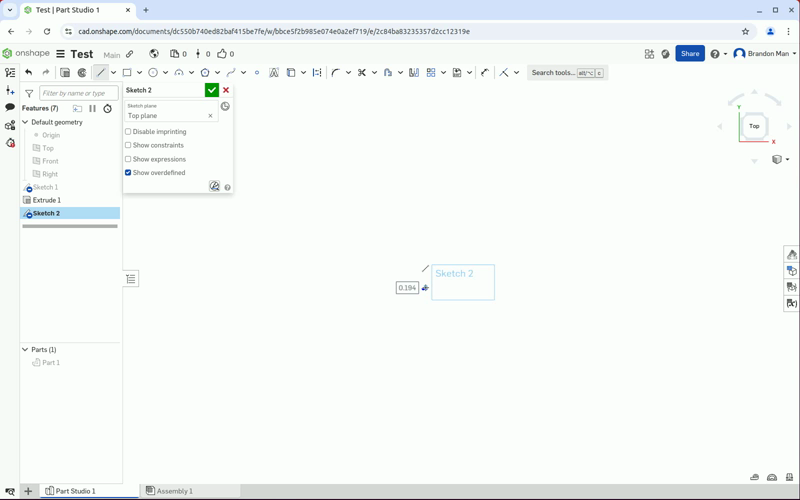
mouse_move(455, 287)
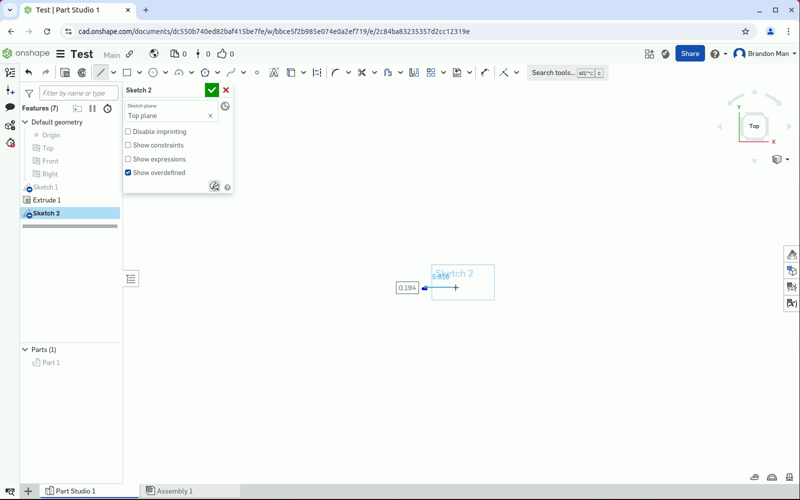
mouse_move(425, 286)
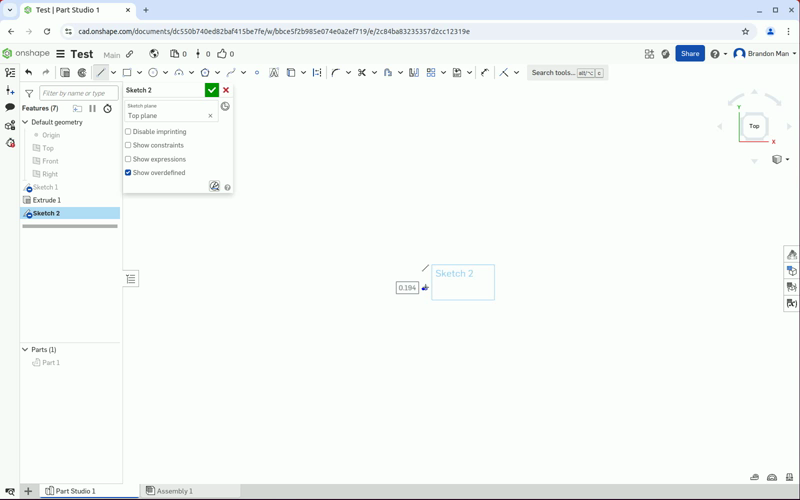
scroll(6)
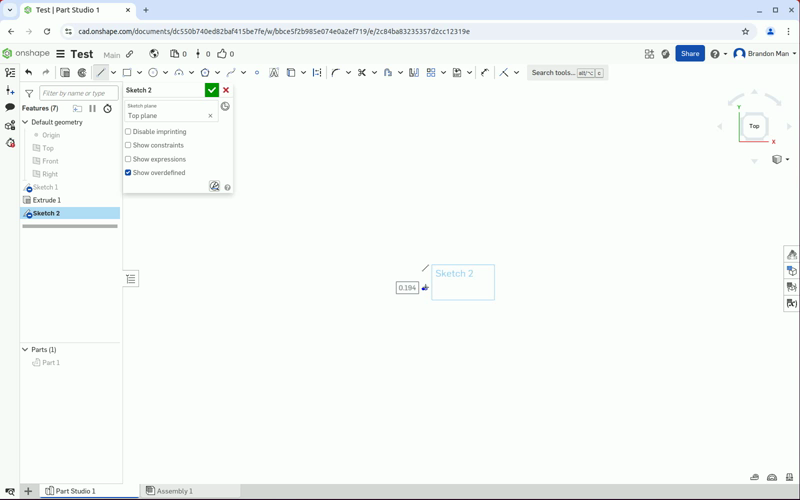
scroll(6)
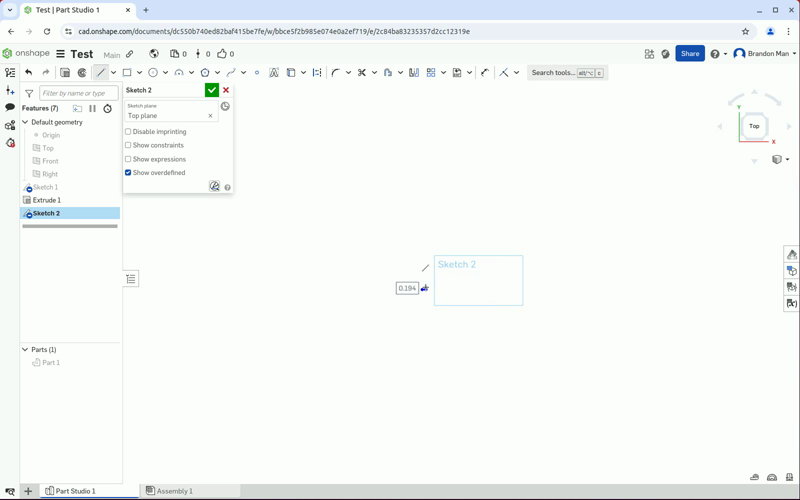
scroll(6)
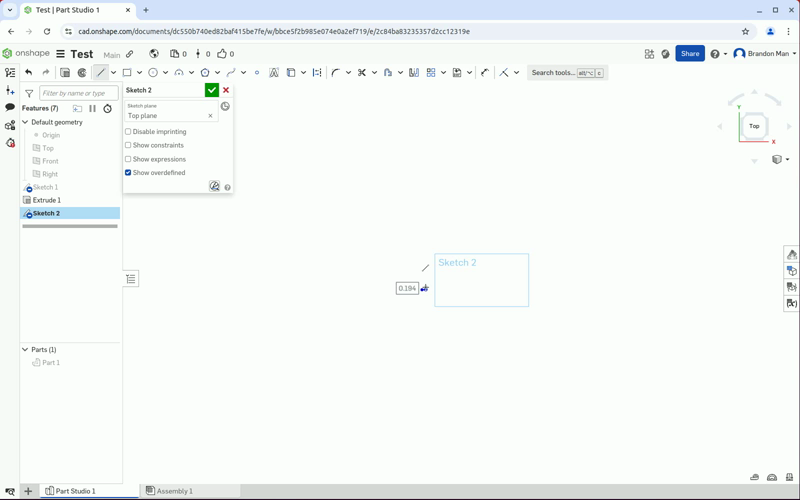
scroll(6)
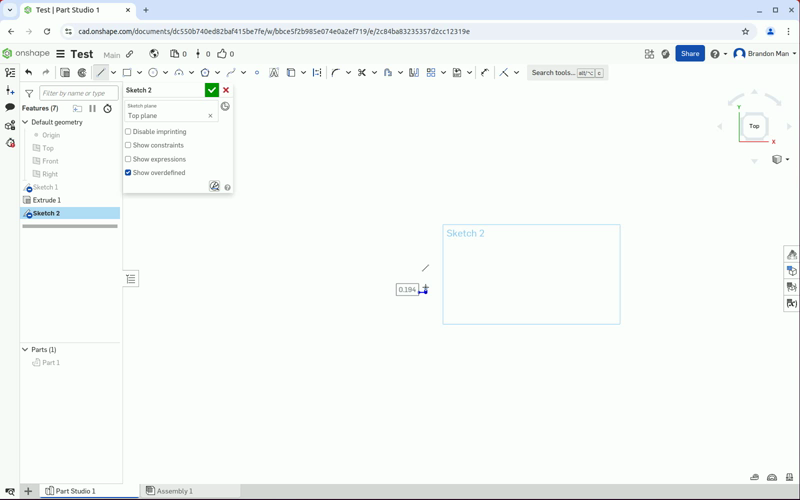
scroll(6)
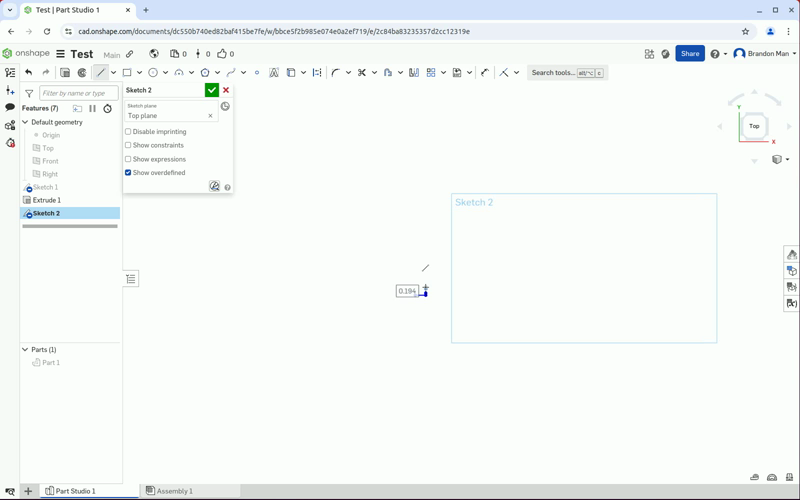
scroll(6)
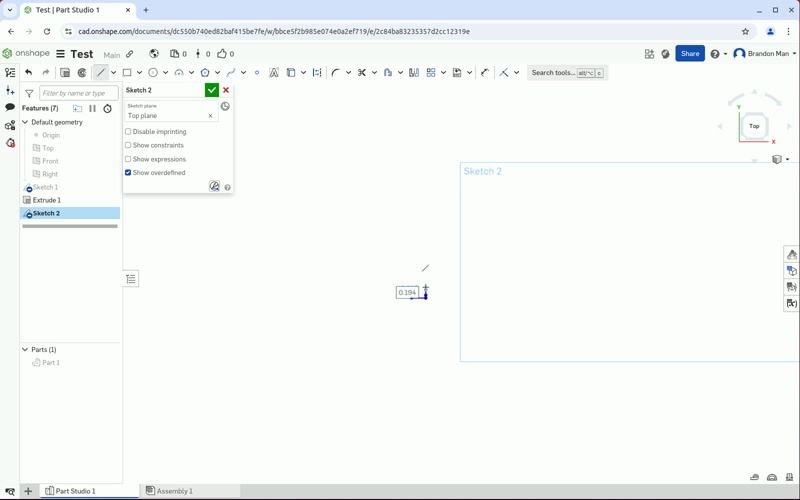
scroll(6)
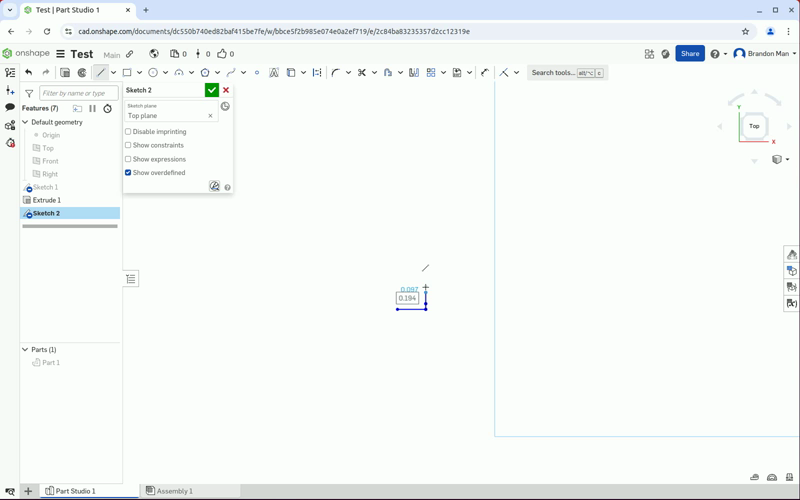
click(425, 286)
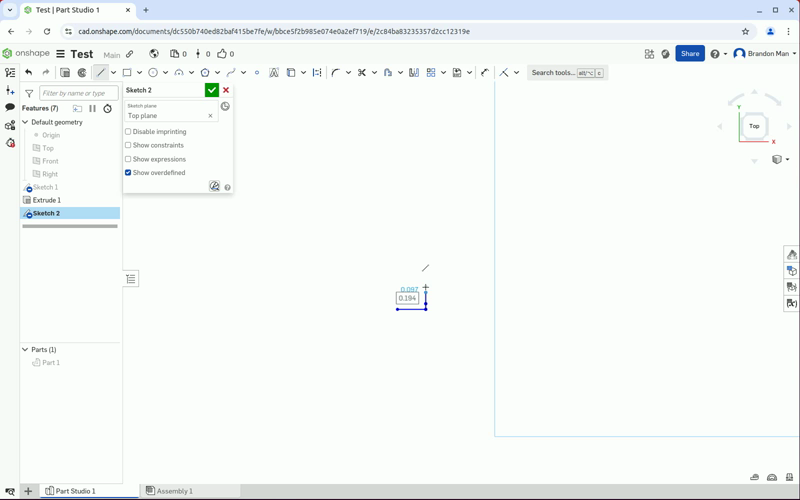
scroll(-6)
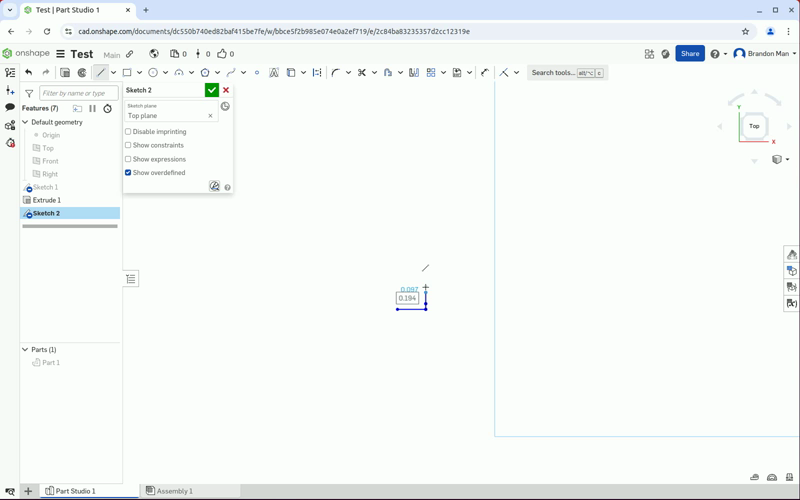
scroll(-6)
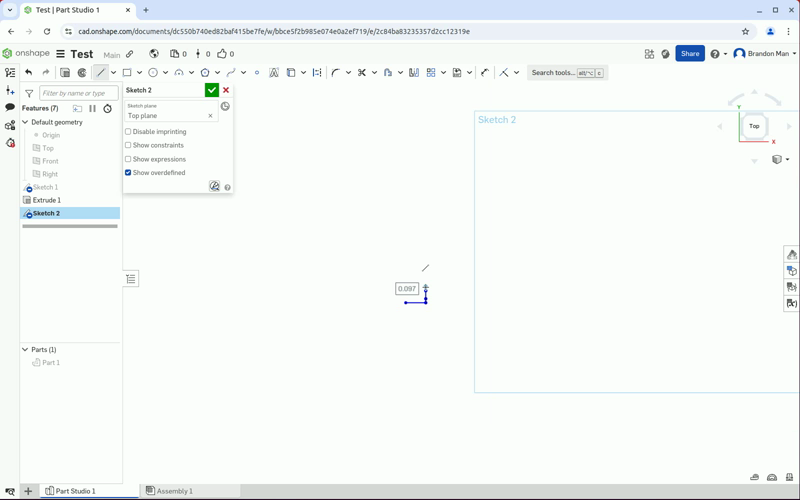
scroll(-6)
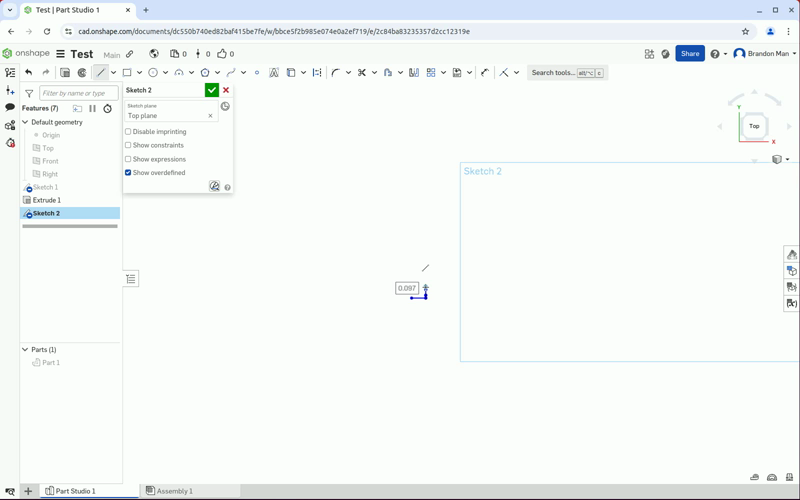
scroll(-6)
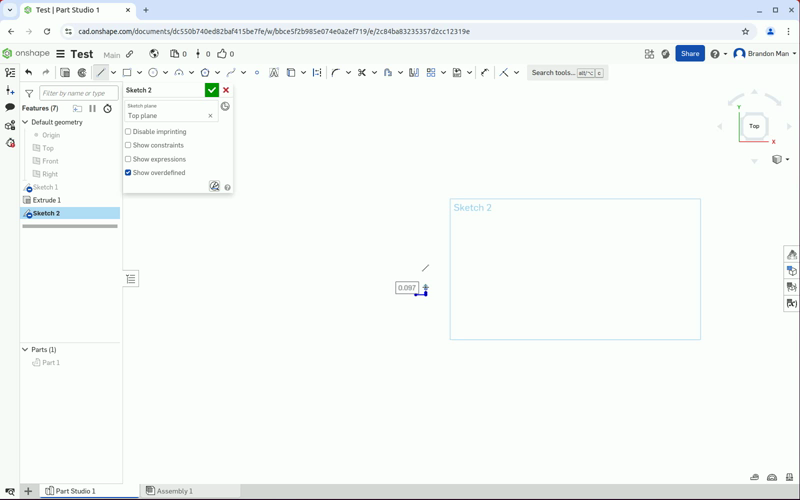
scroll(-6)
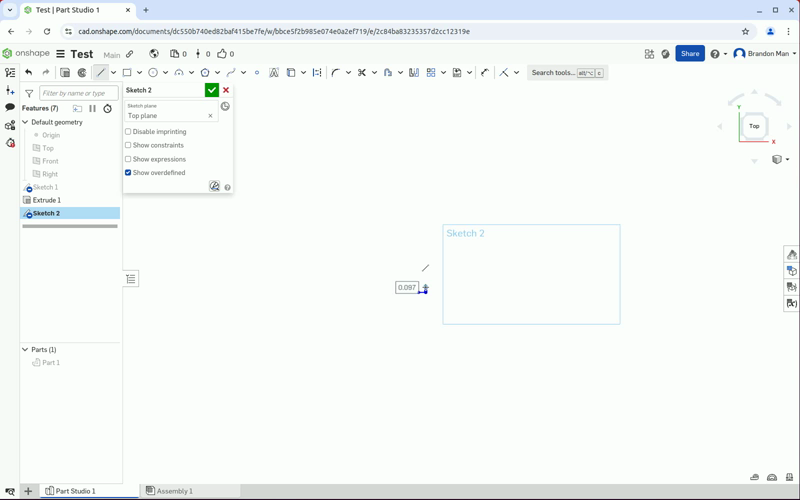
scroll(-6)
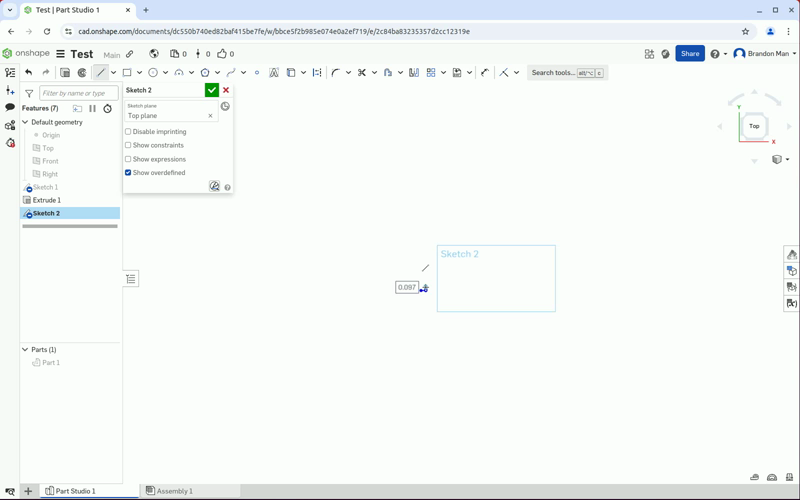
scroll(-6)
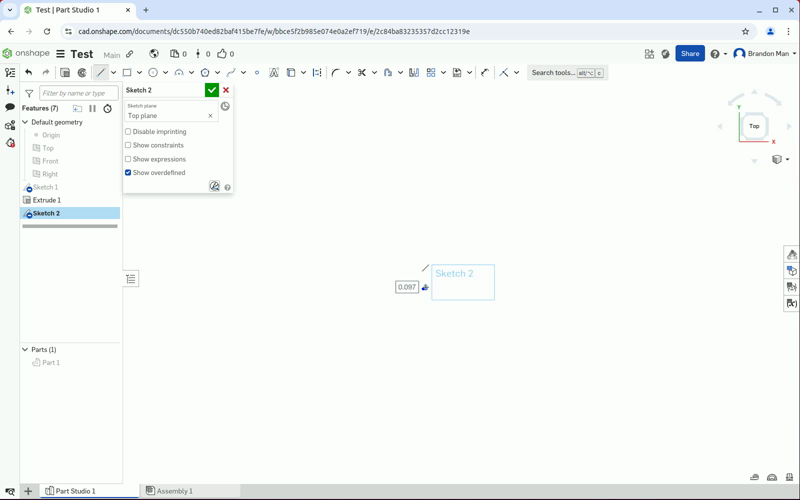
key_up(shift)
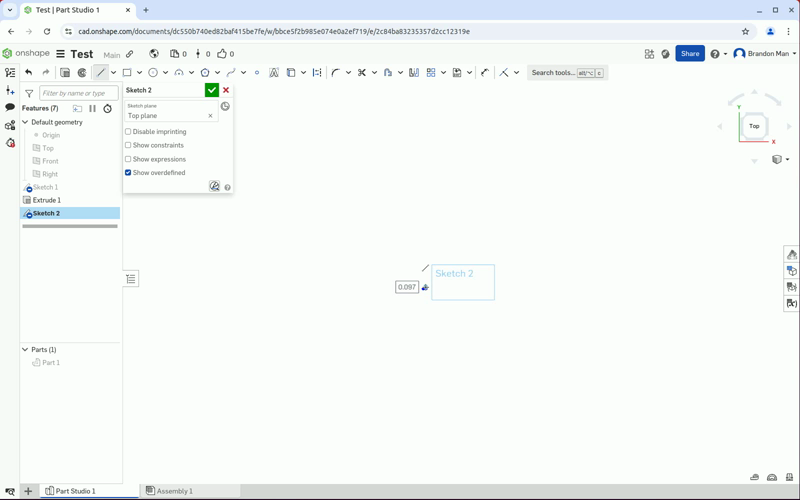
key_down(shift)
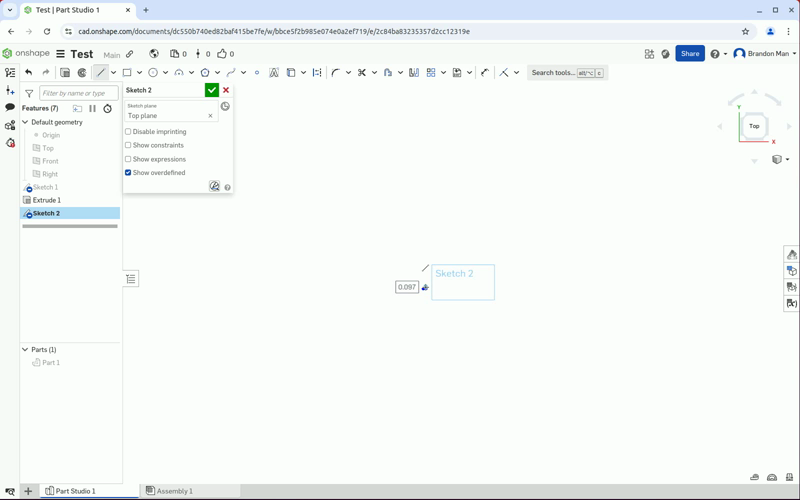
mouse_move(455, 286)
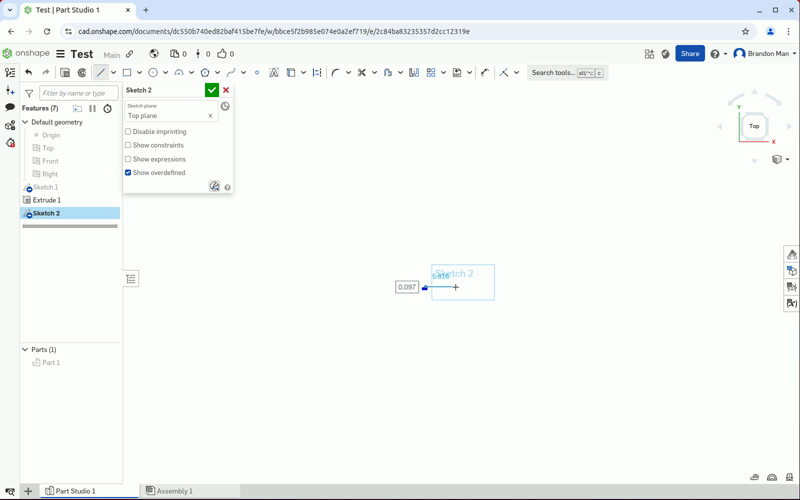
mouse_move(423, 286)
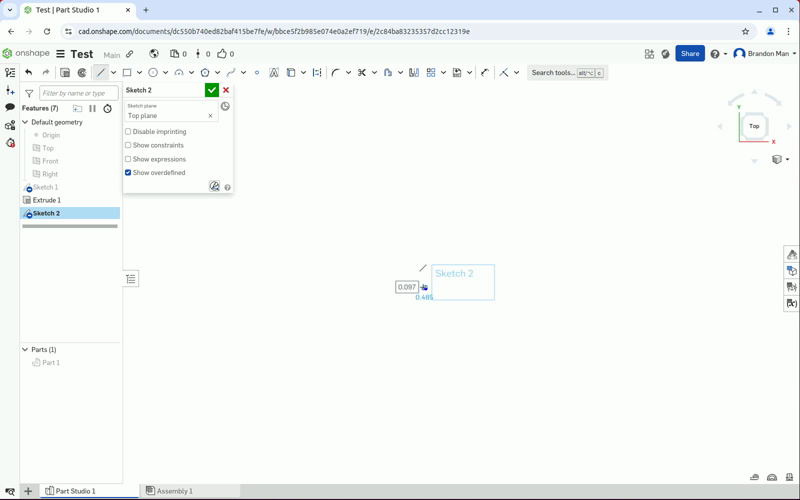
scroll(6)
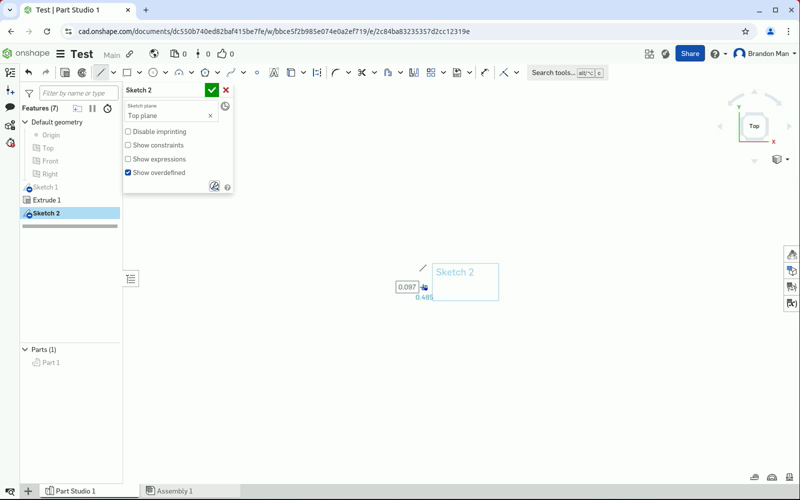
scroll(6)
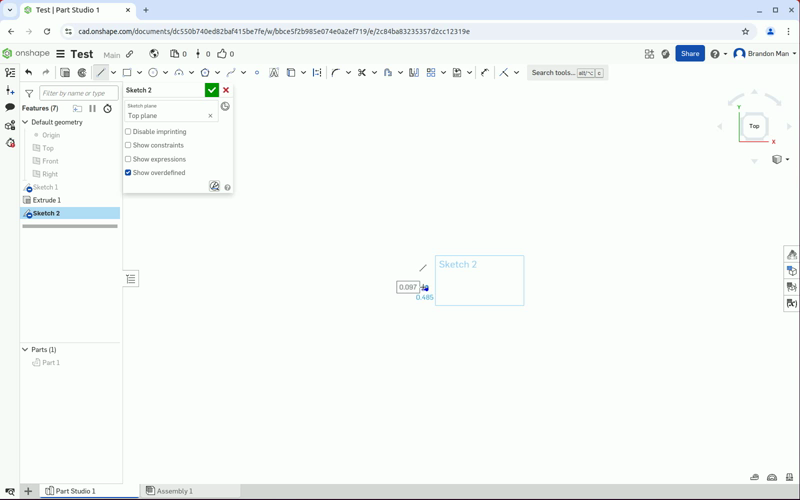
scroll(6)
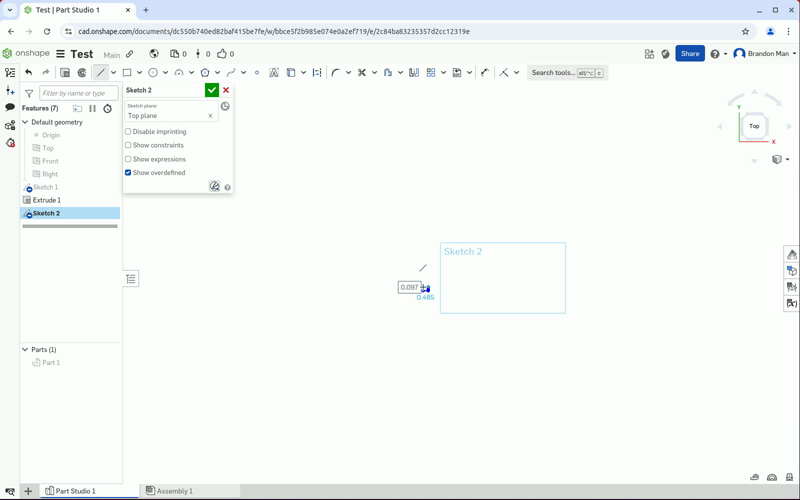
scroll(6)
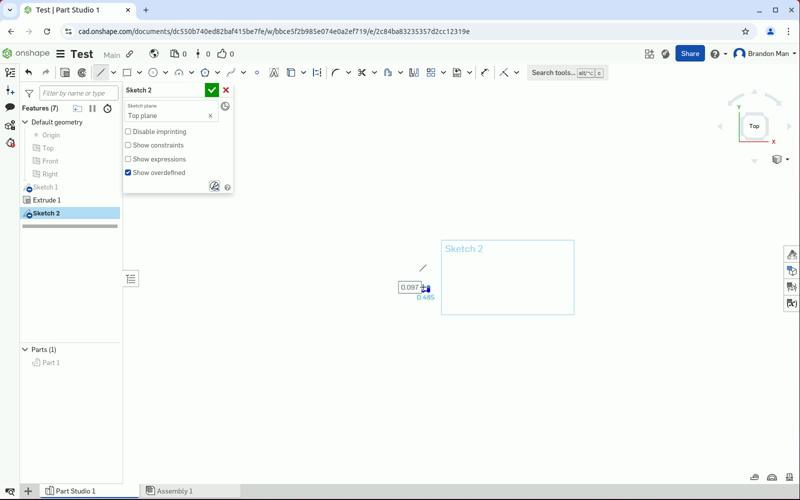
scroll(6)
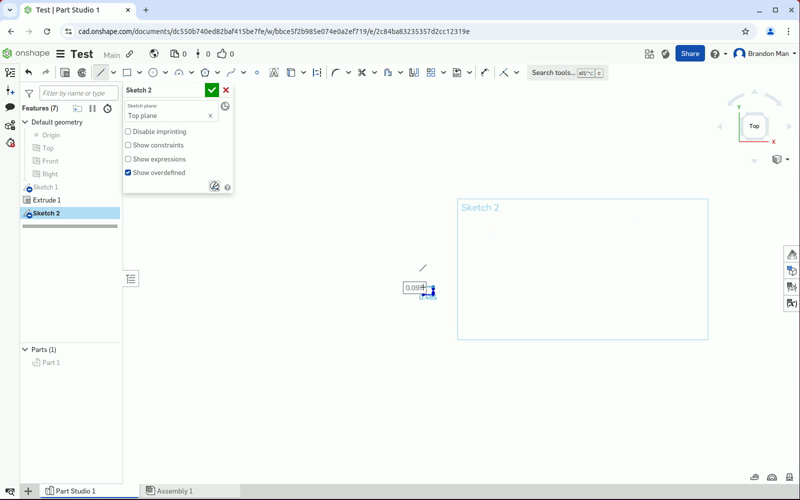
scroll(6)
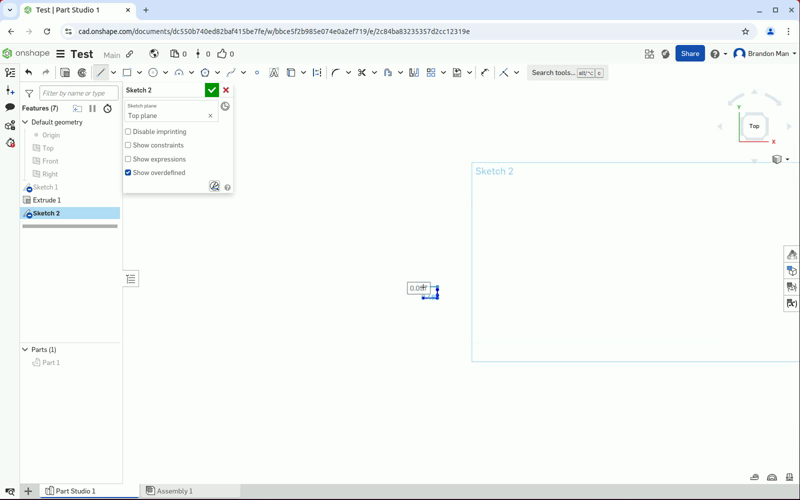
scroll(6)
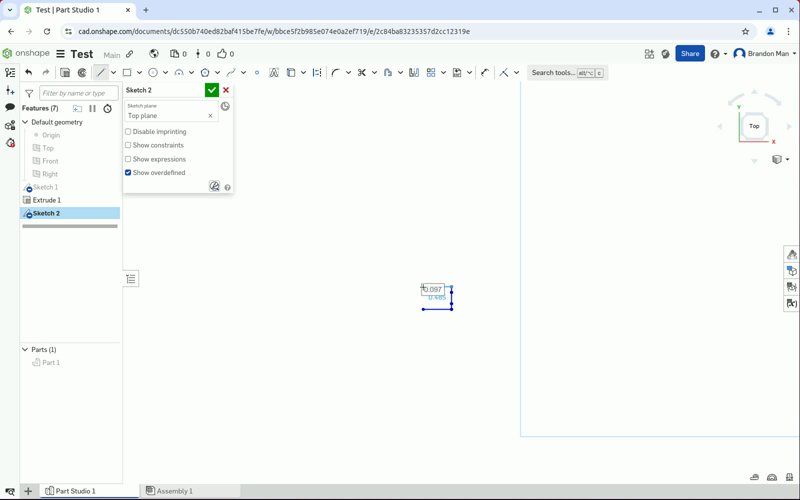
click(423, 286)
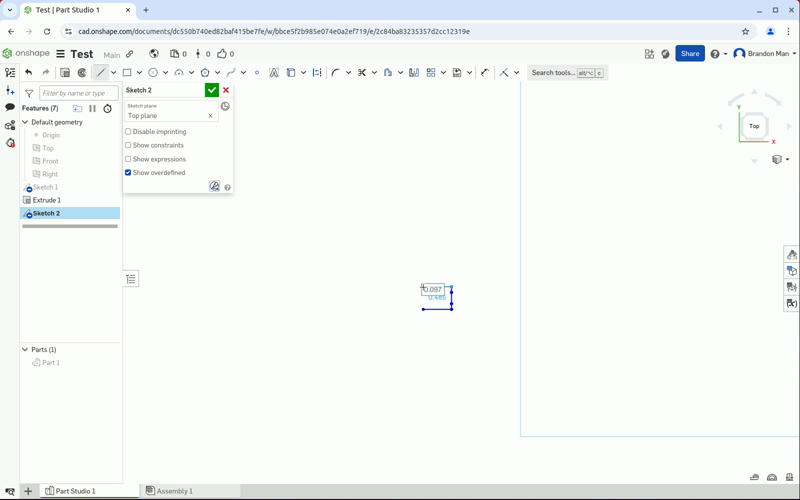
scroll(-6)
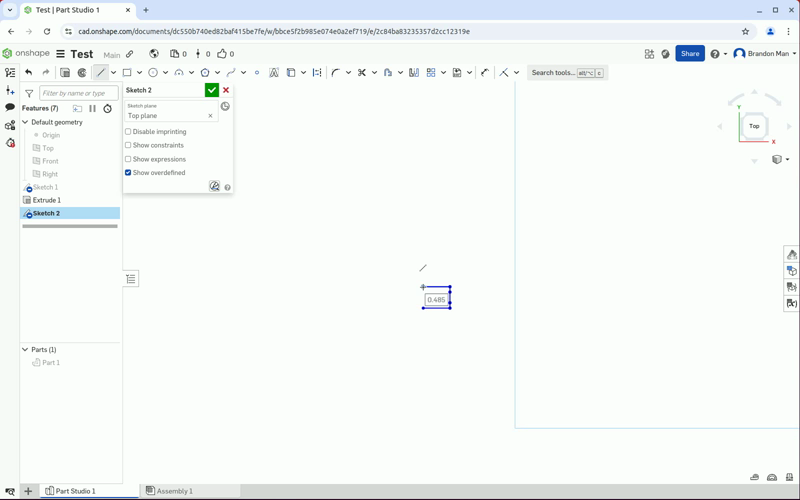
scroll(-6)
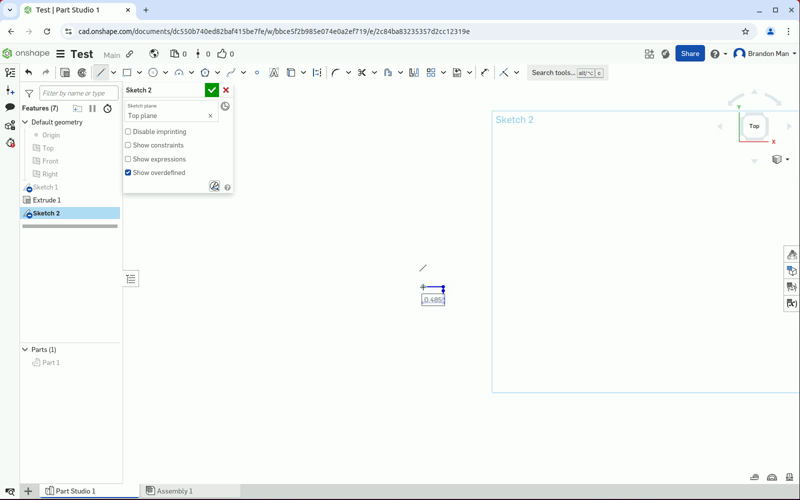
scroll(-6)
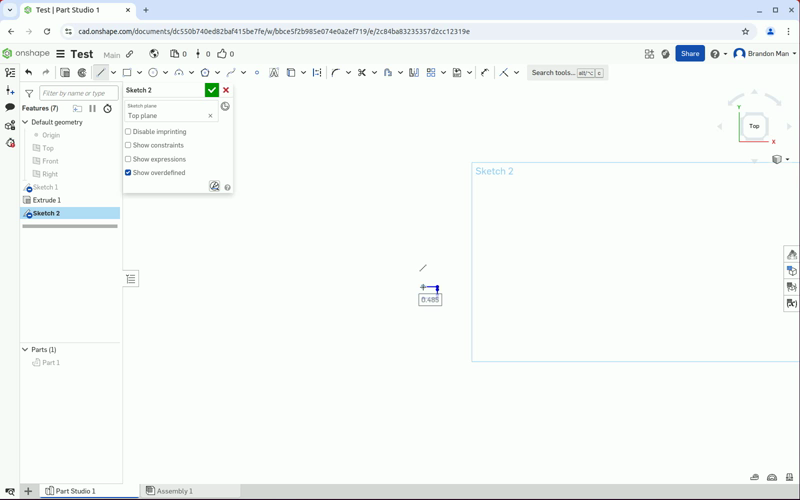
scroll(-6)
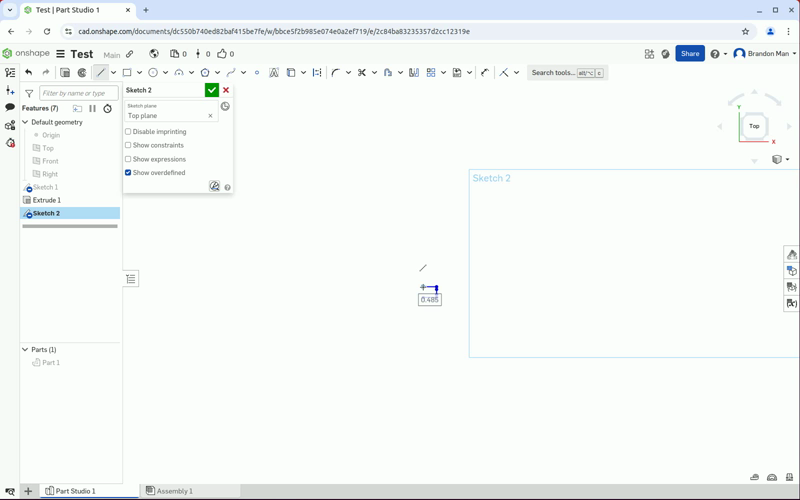
scroll(-6)
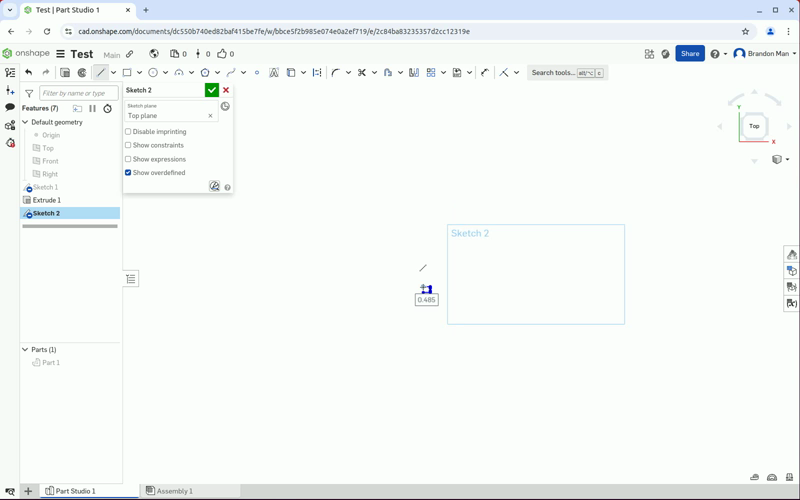
scroll(-6)
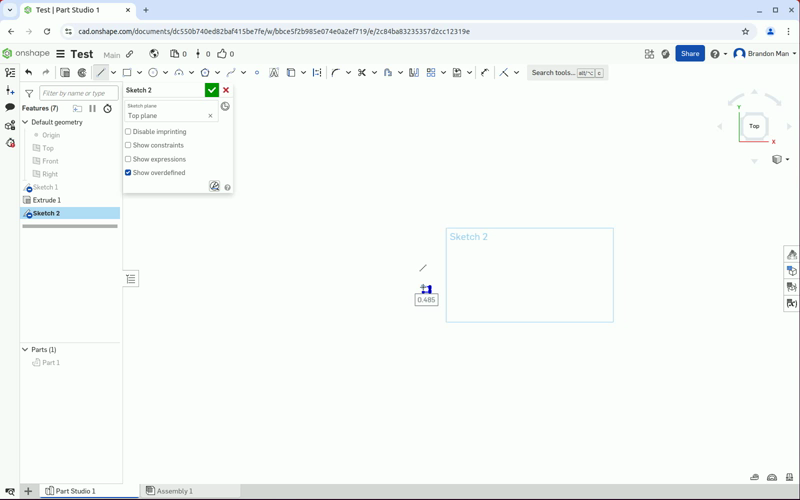
scroll(-6)
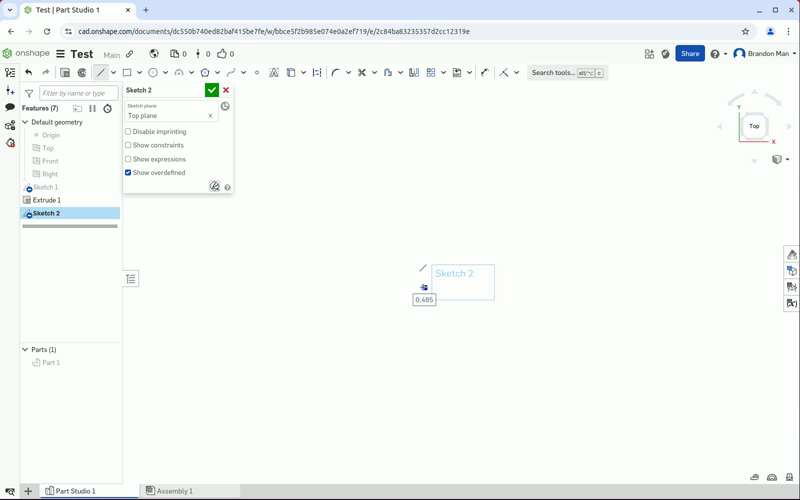
key_up(shift)
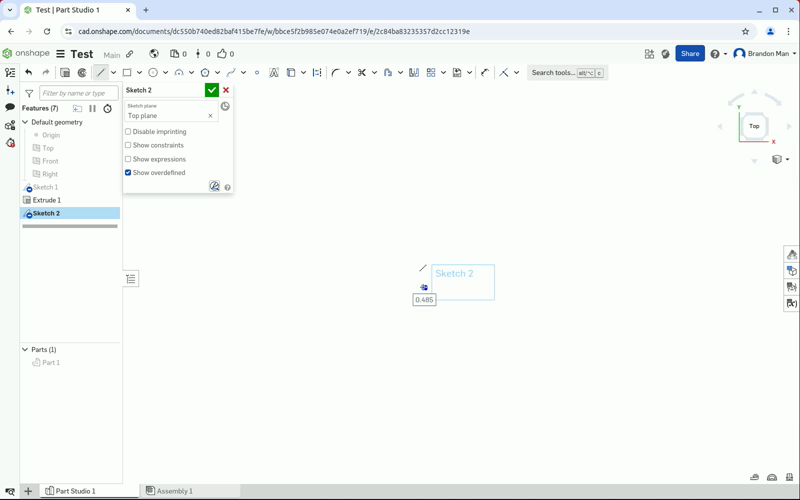
mouse_move(453, 286)
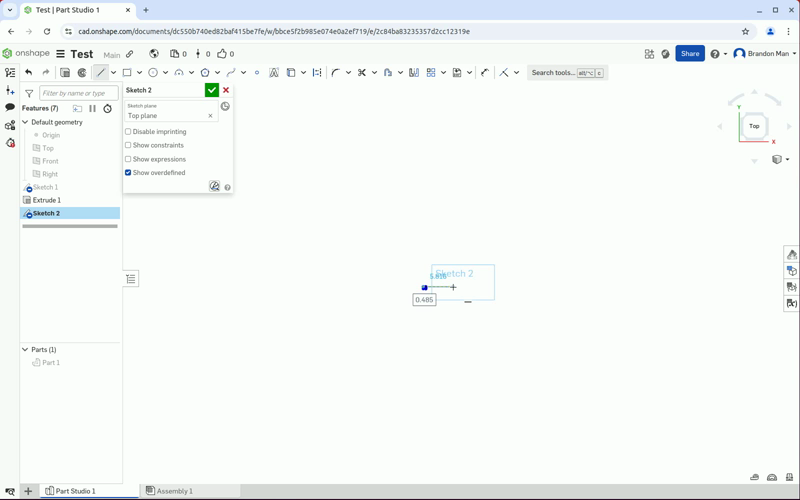
key_down(shift)
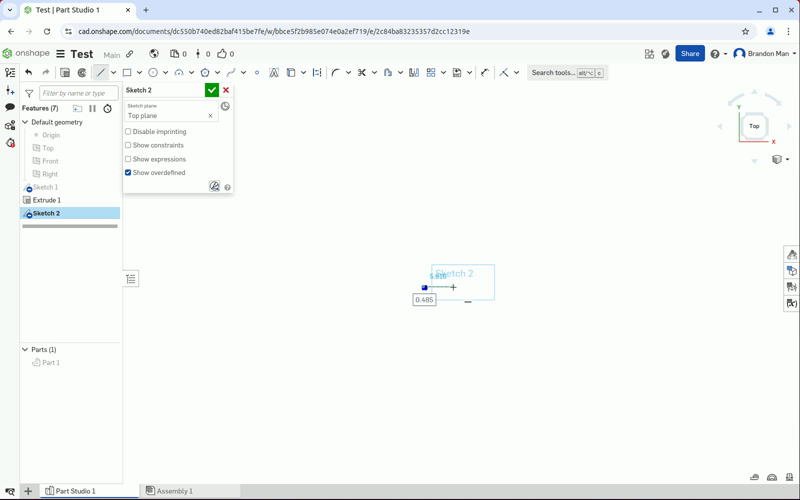
mouse_move(423, 288)
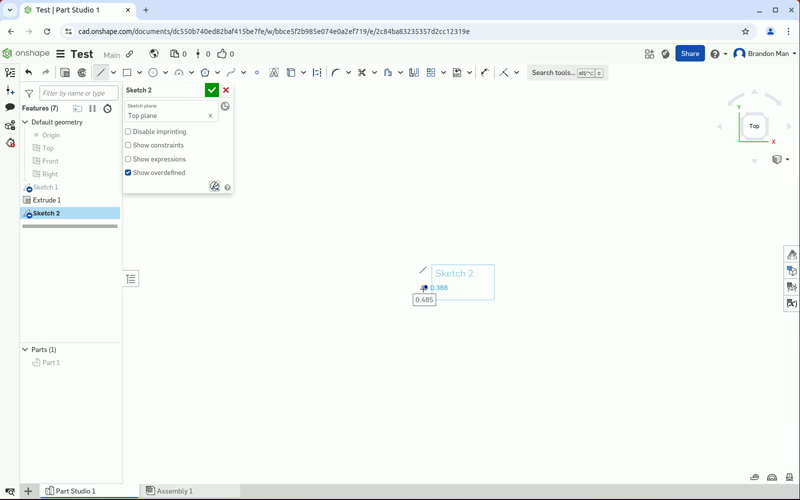
scroll(6)
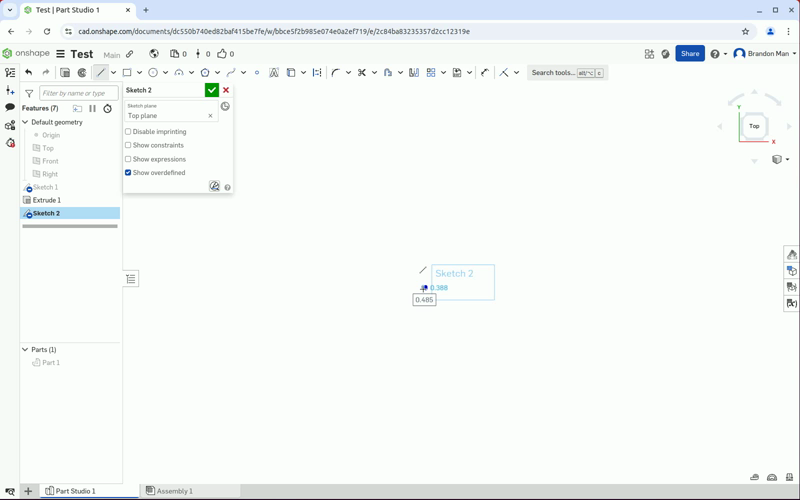
scroll(6)
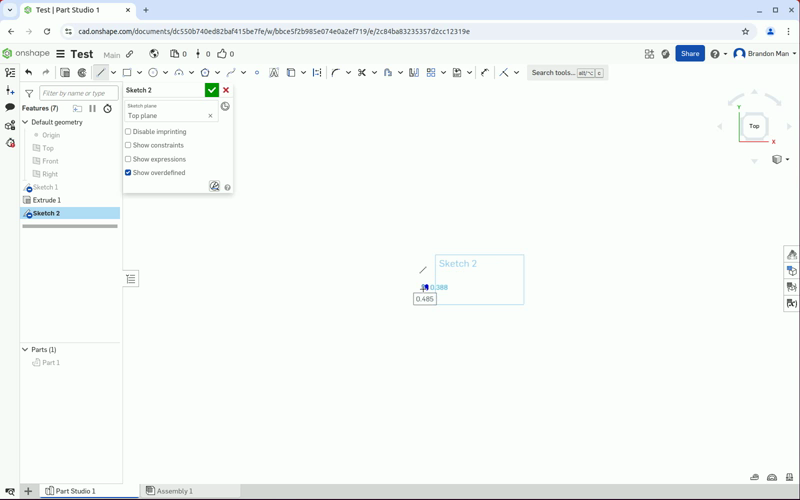
scroll(6)
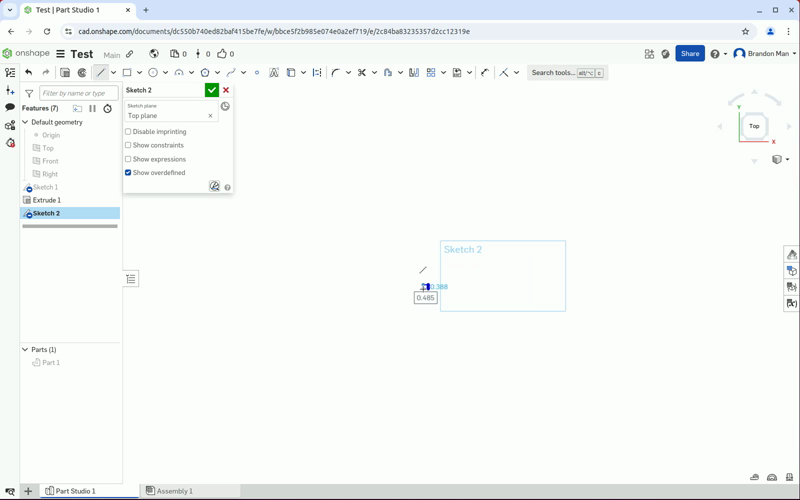
scroll(6)
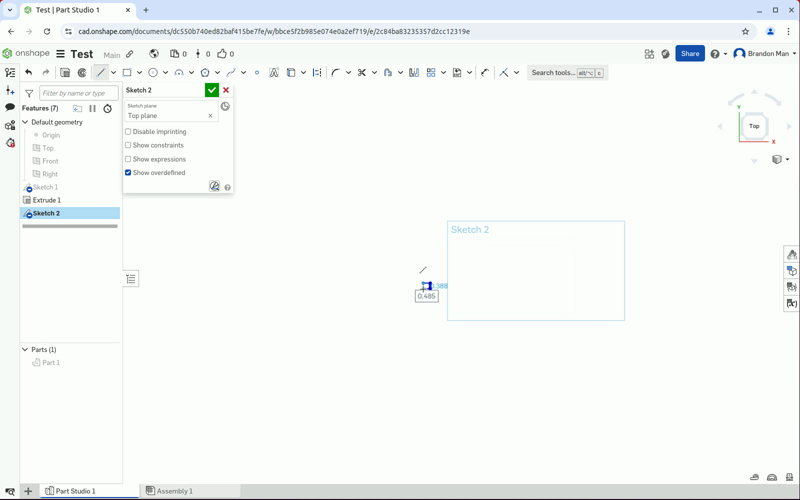
scroll(6)
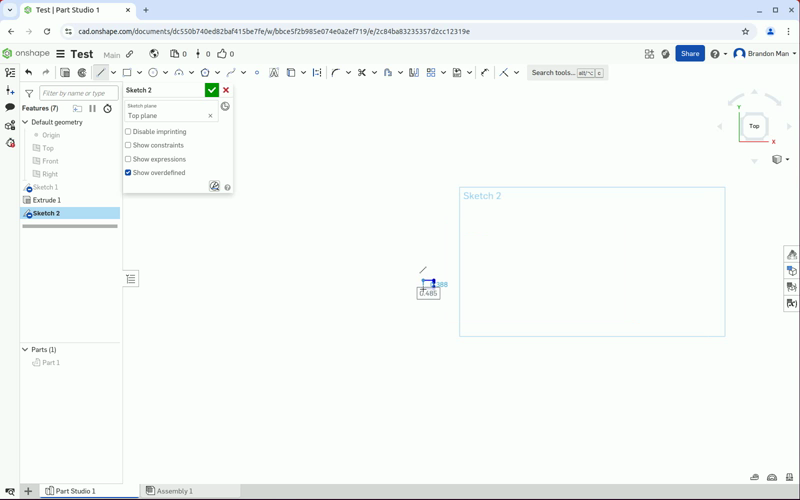
scroll(6)
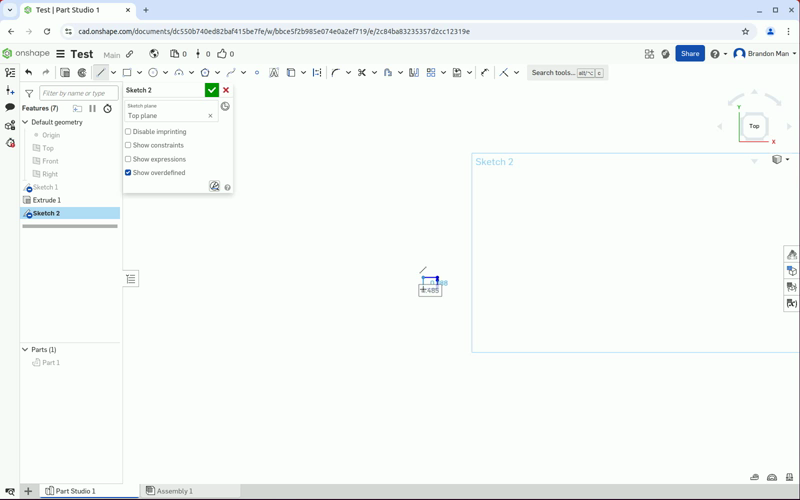
scroll(6)
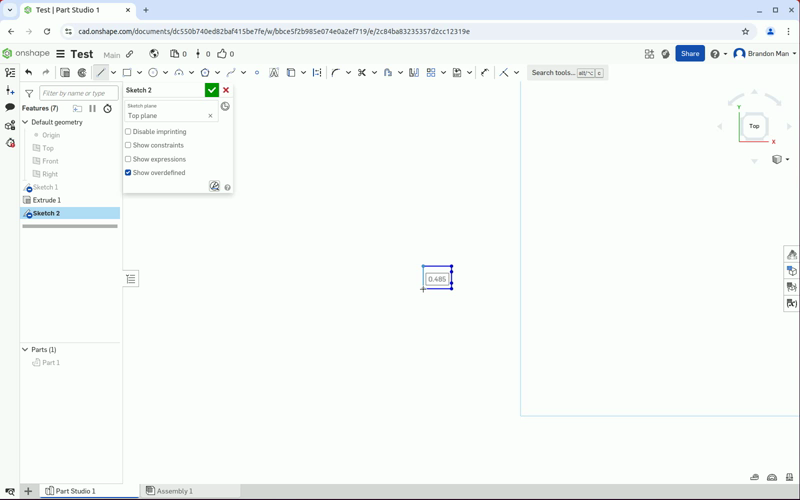
key_up(shift)
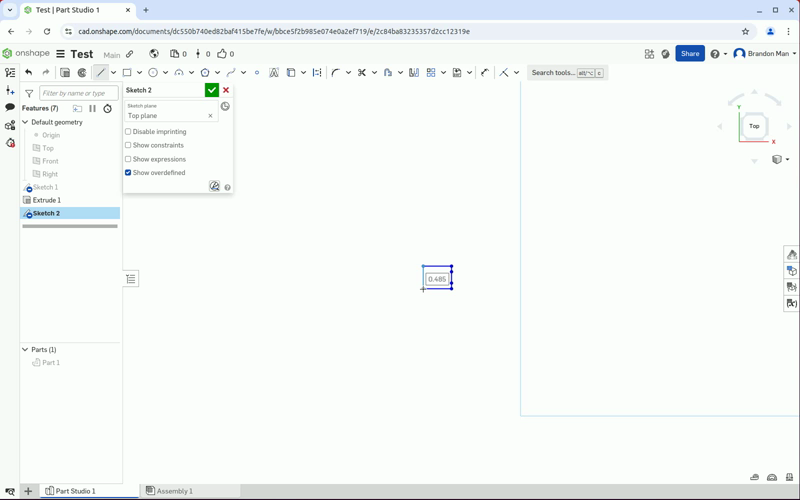
click(423, 288)
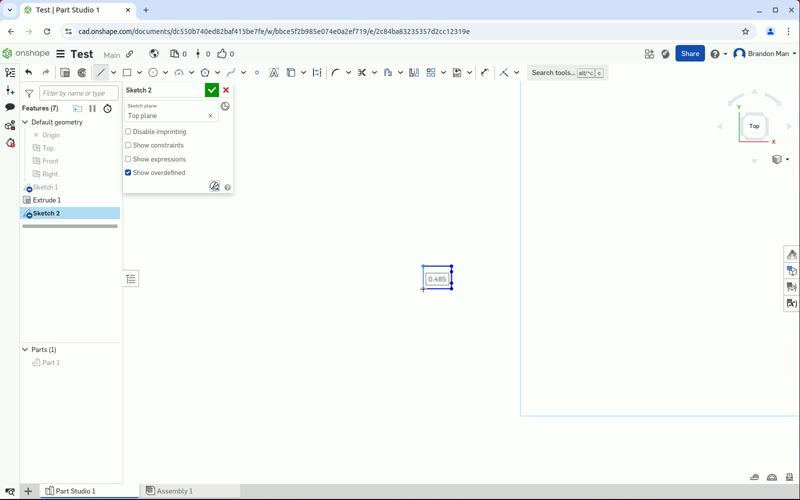
scroll(-6)
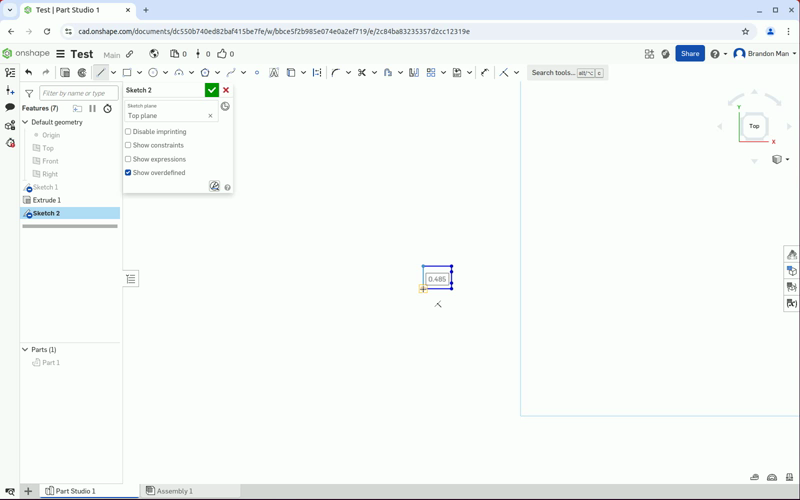
scroll(-6)
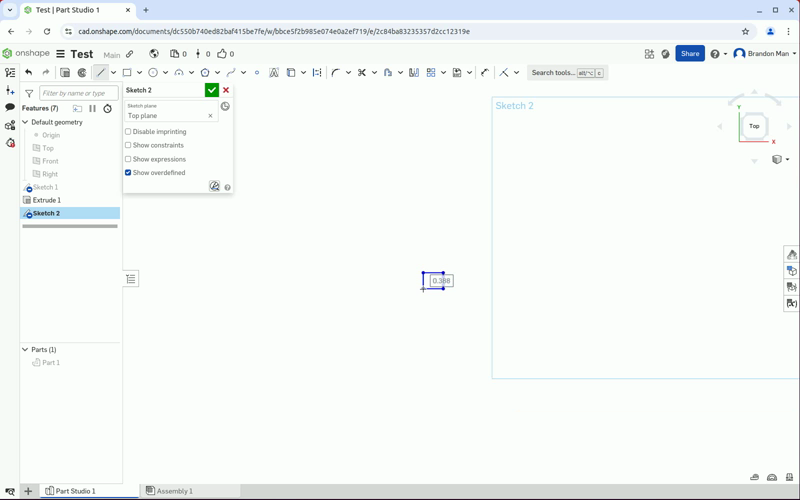
scroll(-6)
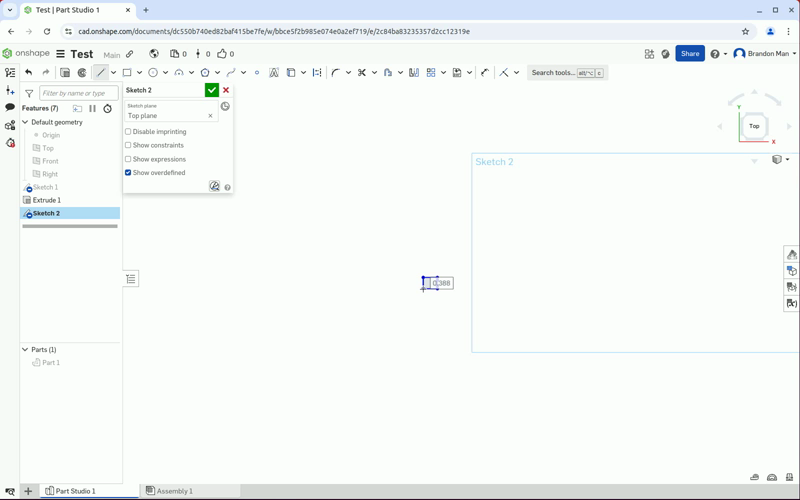
scroll(-6)
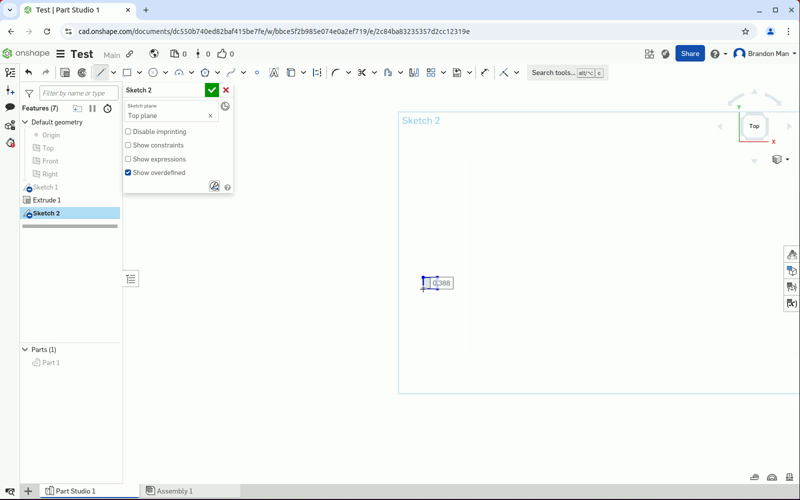
scroll(-6)
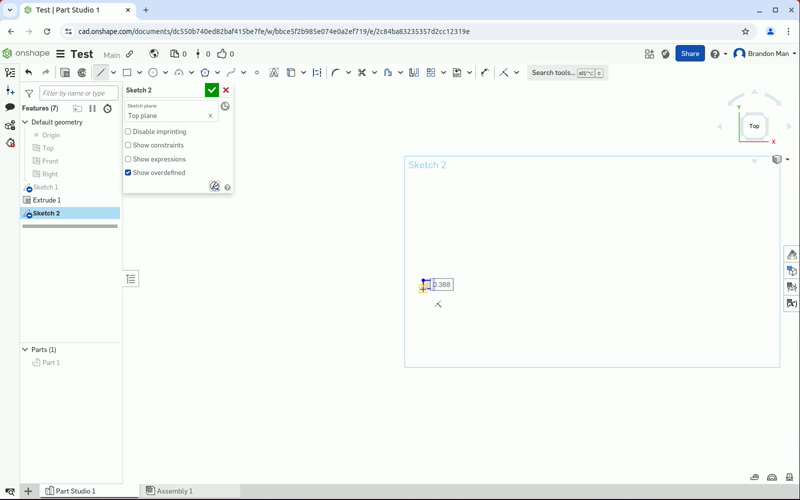
scroll(-6)
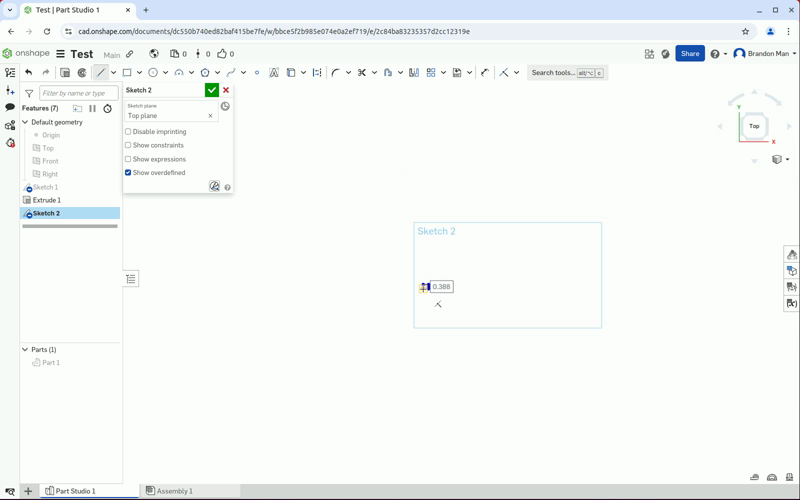
scroll(-6)
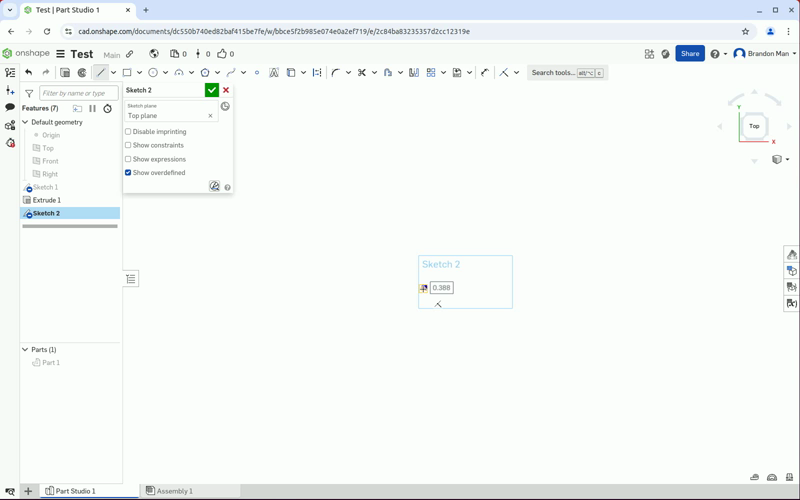
key(esc)
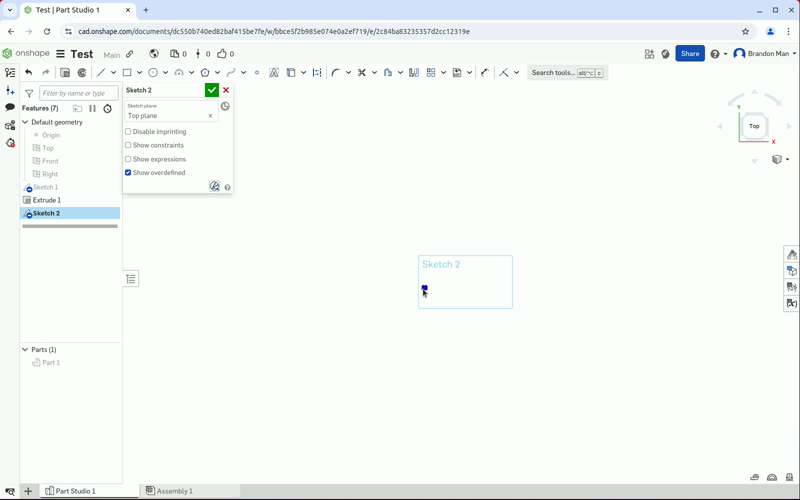
mouse_move(424, 287)
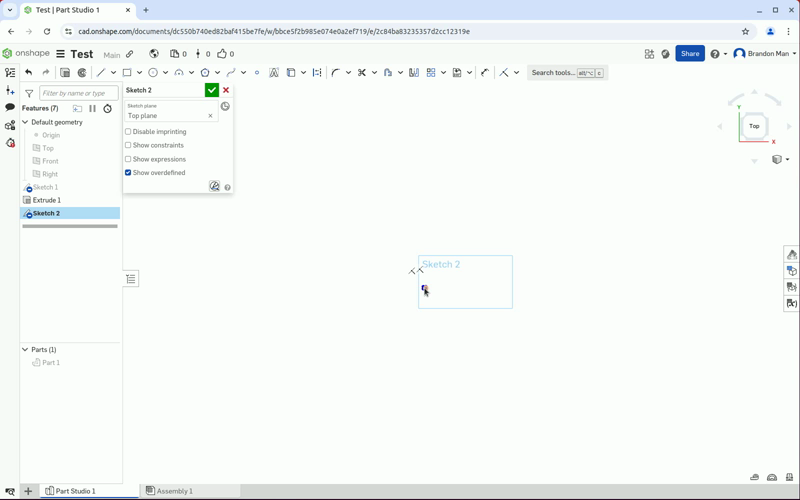
scroll(6)
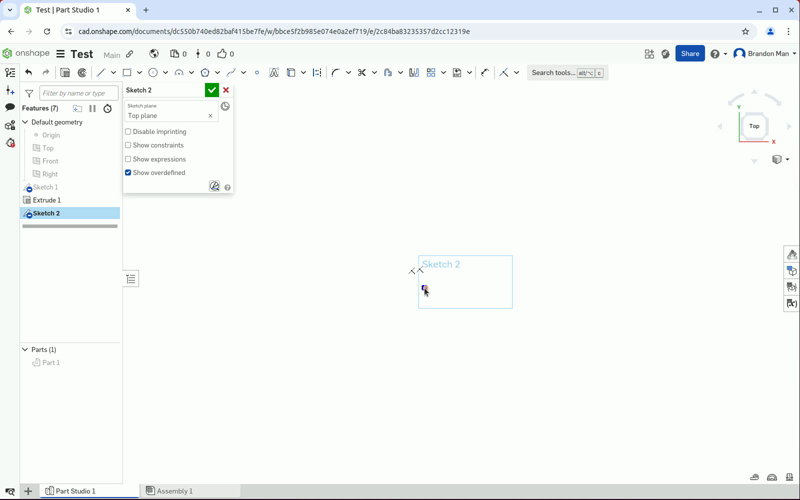
scroll(6)
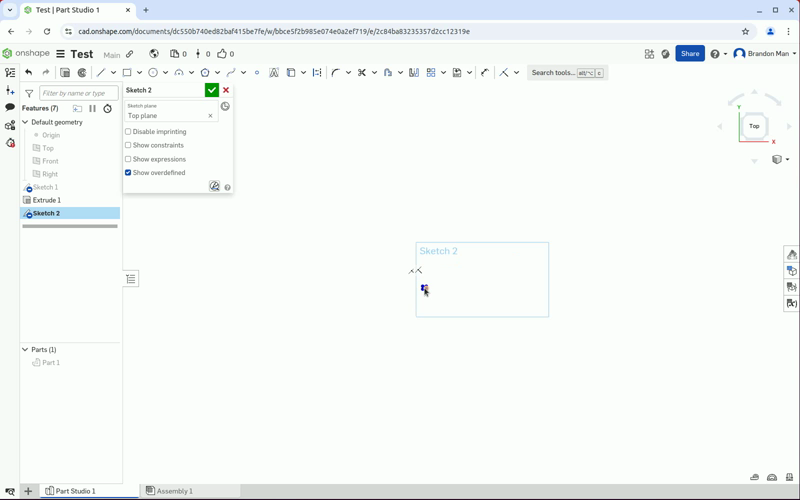
scroll(6)
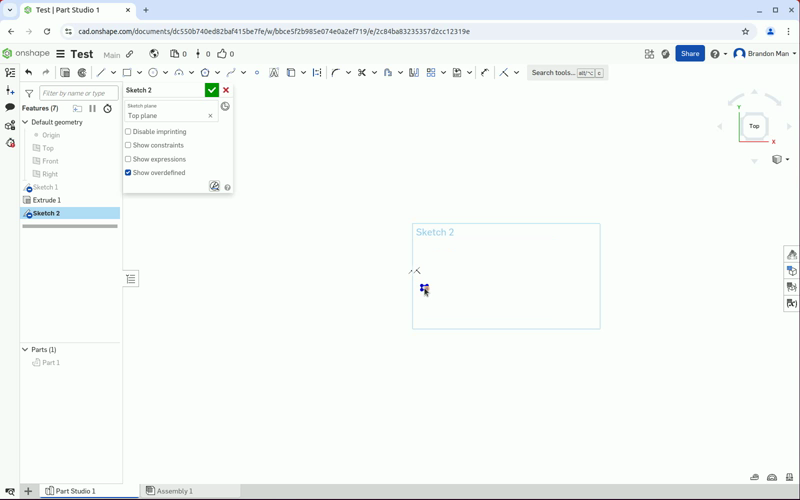
scroll(6)
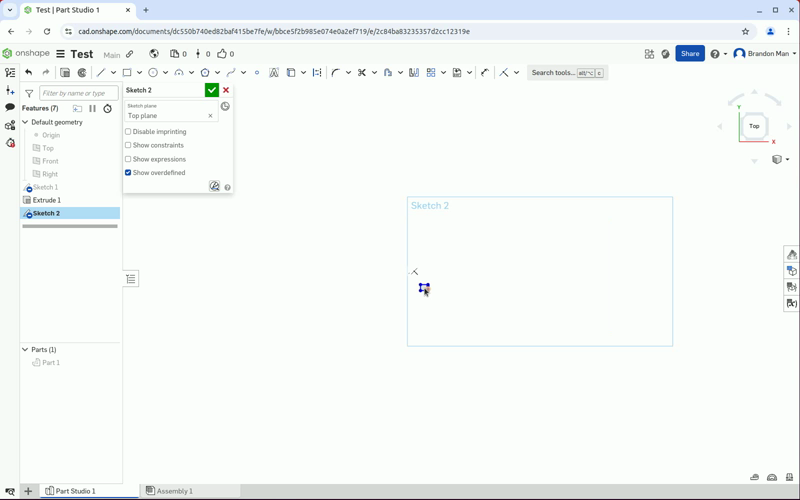
scroll(6)
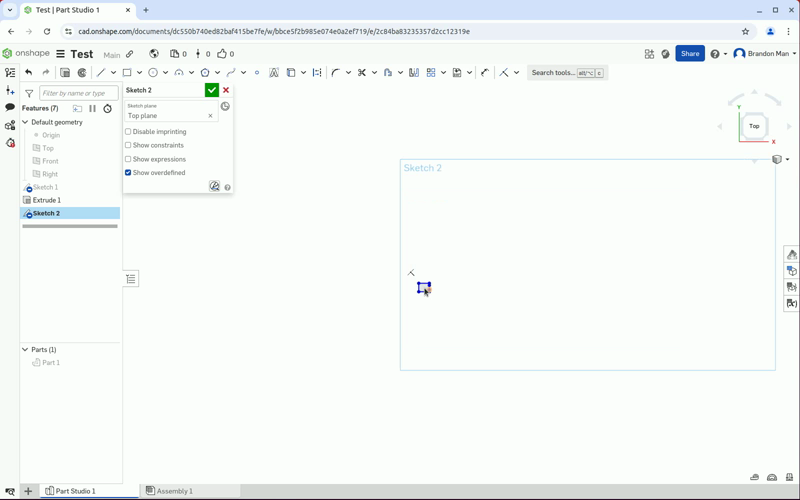
scroll(6)
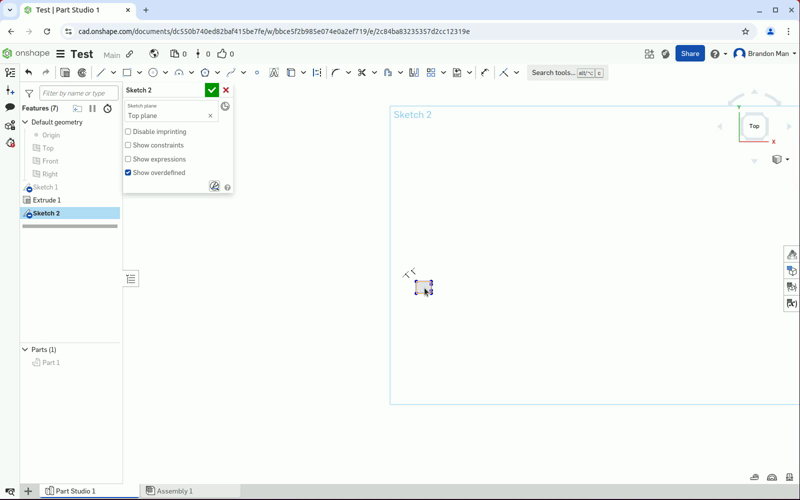
scroll(6)
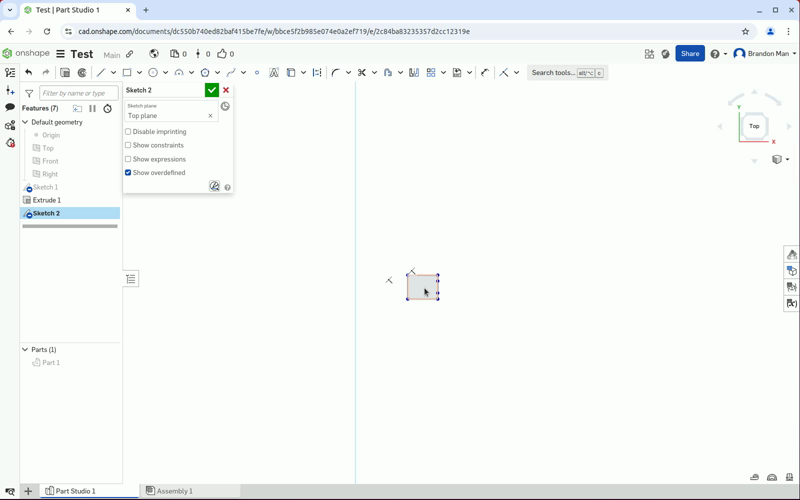
click(424, 287)
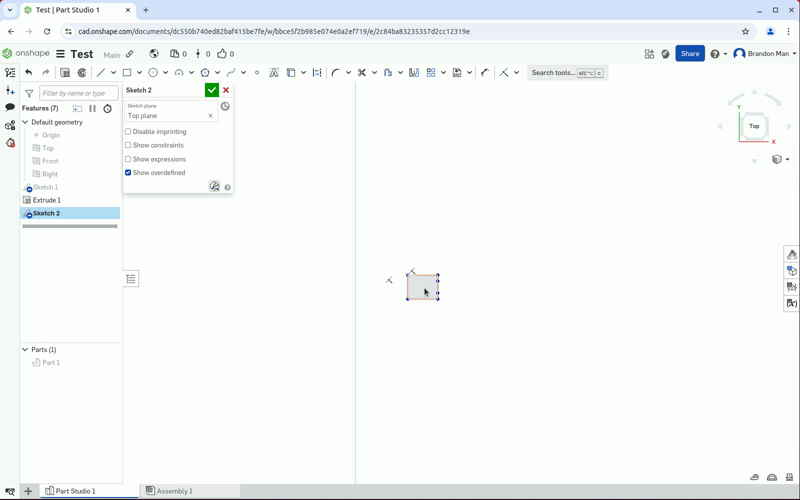
scroll(-6)
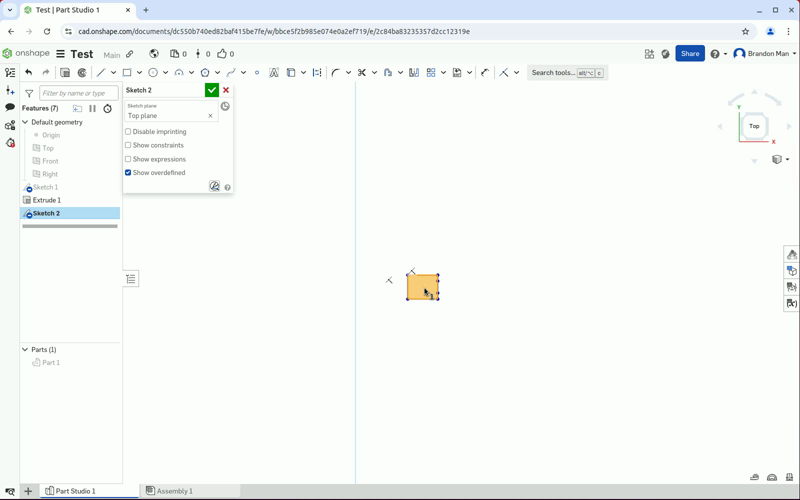
scroll(-6)
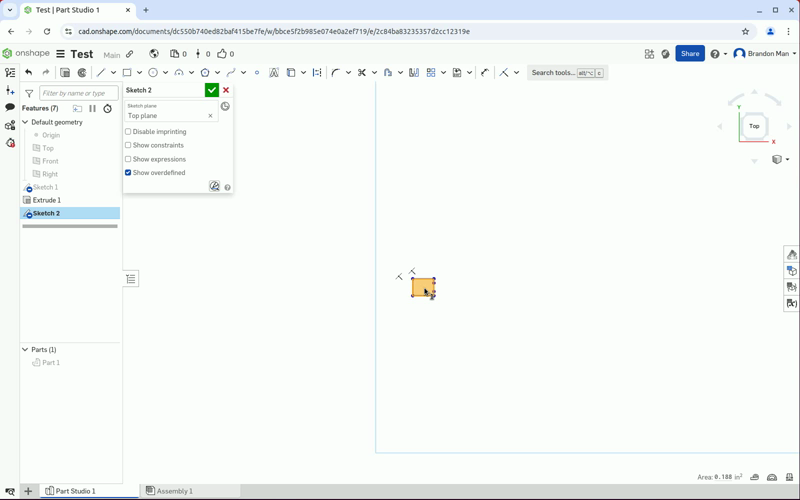
scroll(-6)
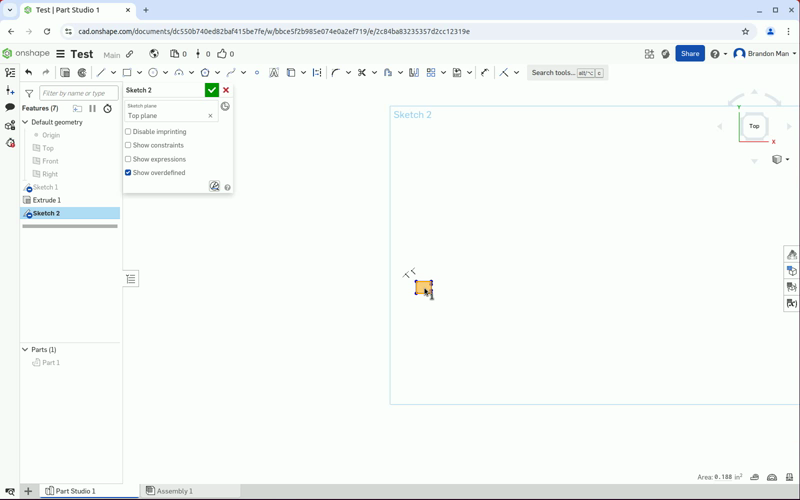
scroll(-6)
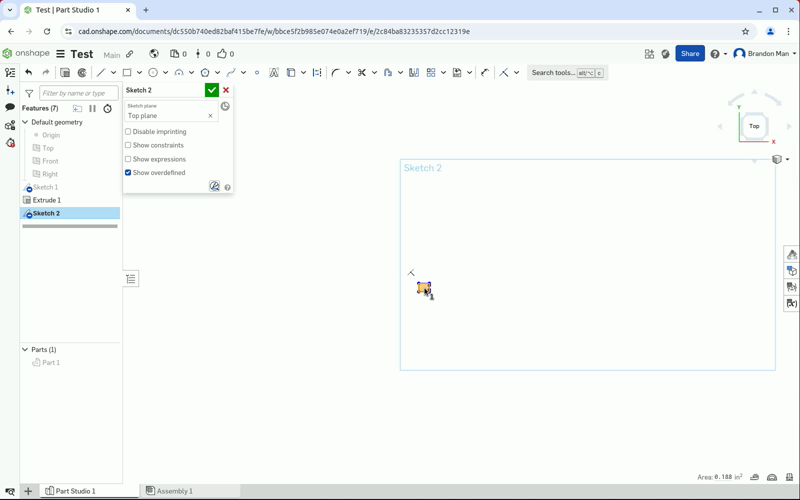
scroll(-6)
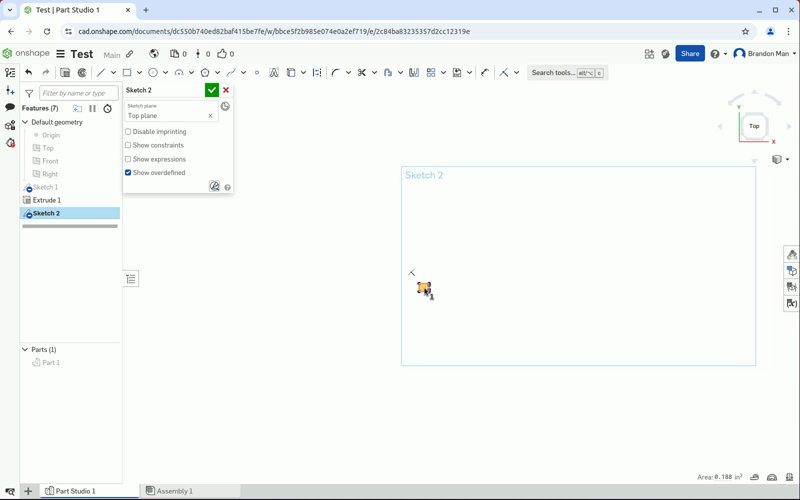
scroll(-6)
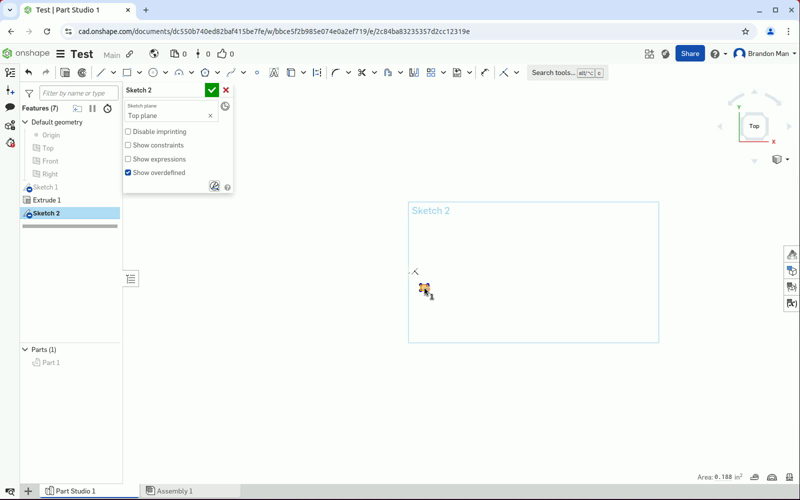
scroll(-6)
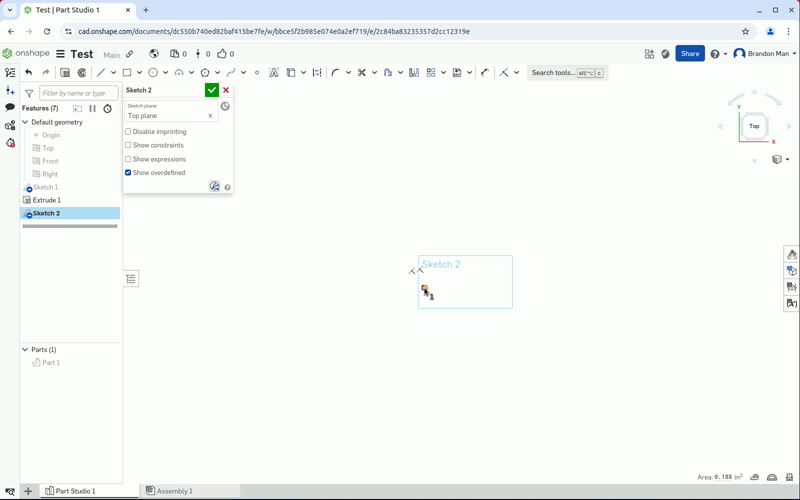
mouse_move(73, 352)
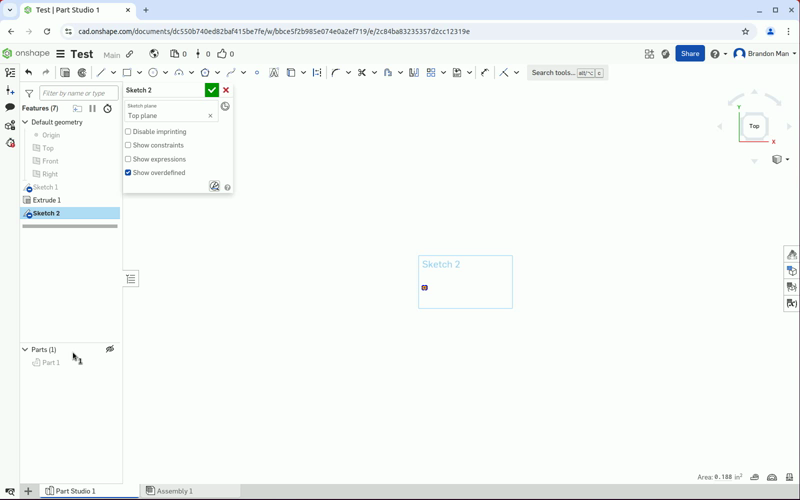
key(shift+y)
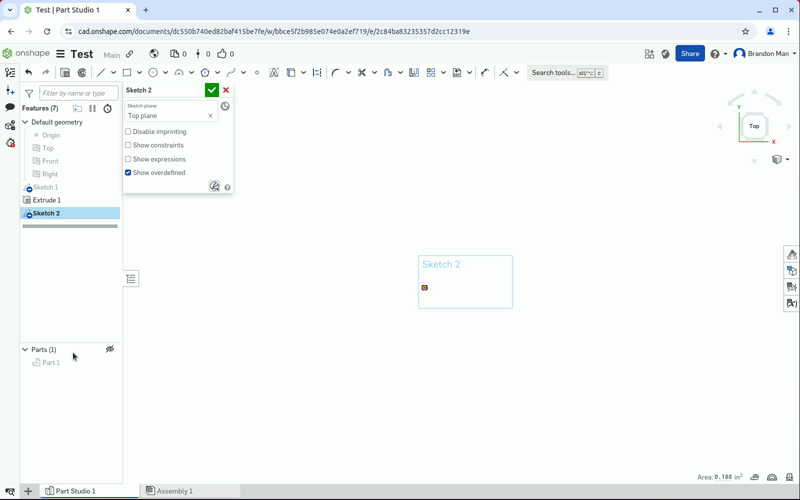
key(shift+e)
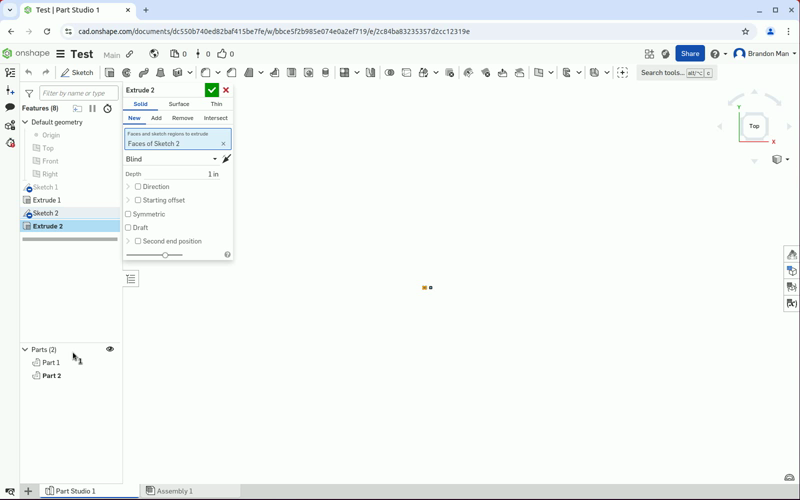
mouse_move(143, 106)
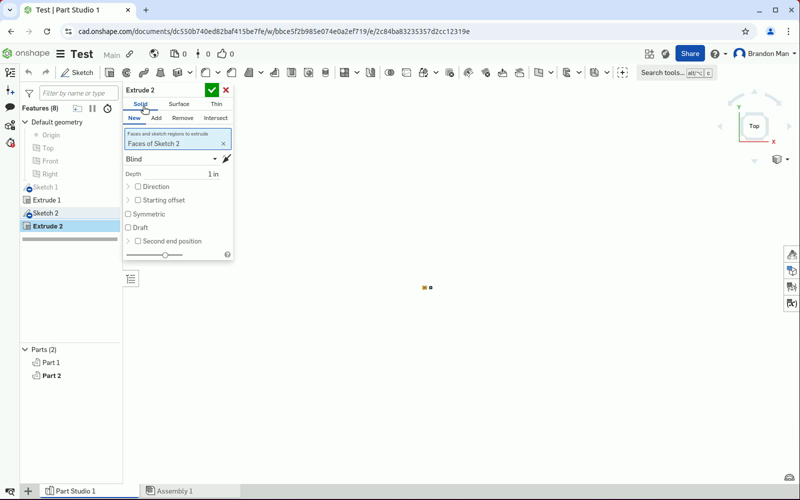
click(143, 106)
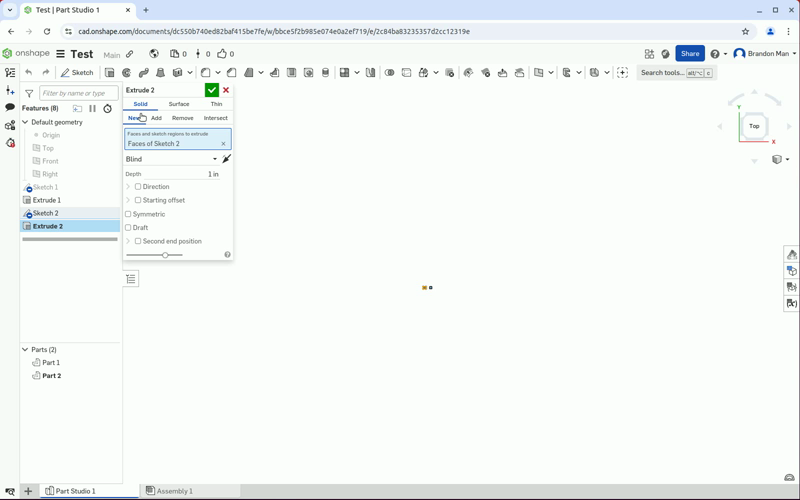
mouse_move(137, 120)
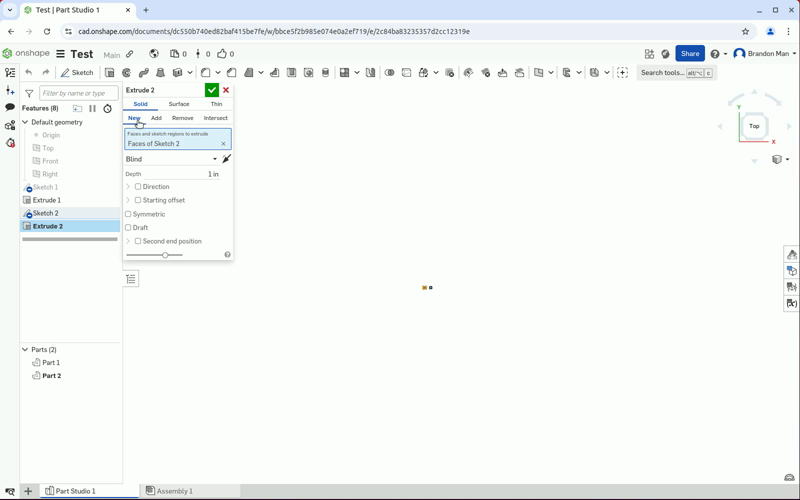
click(137, 120)
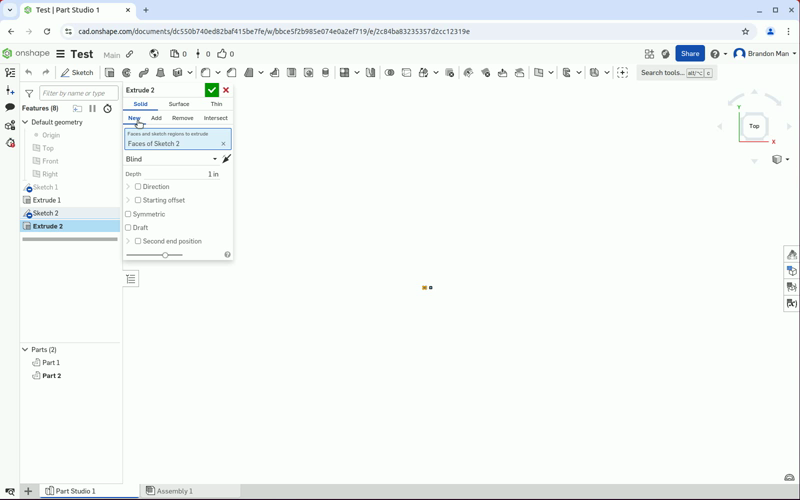
key(tab, 4)
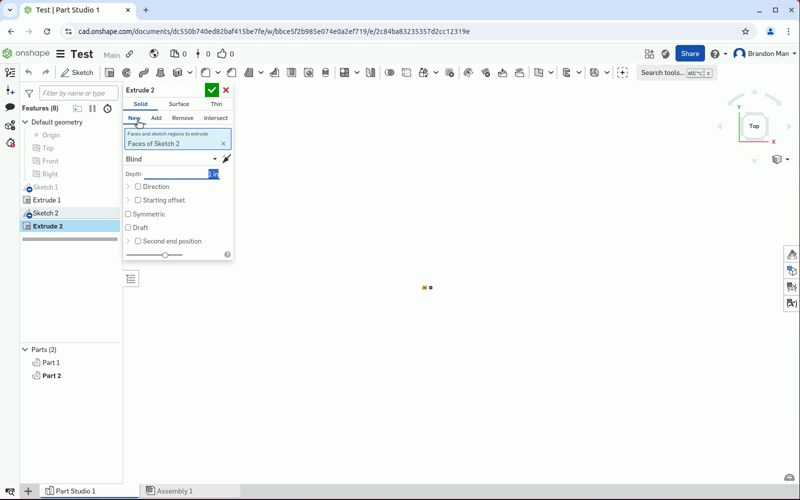
text(6.74)
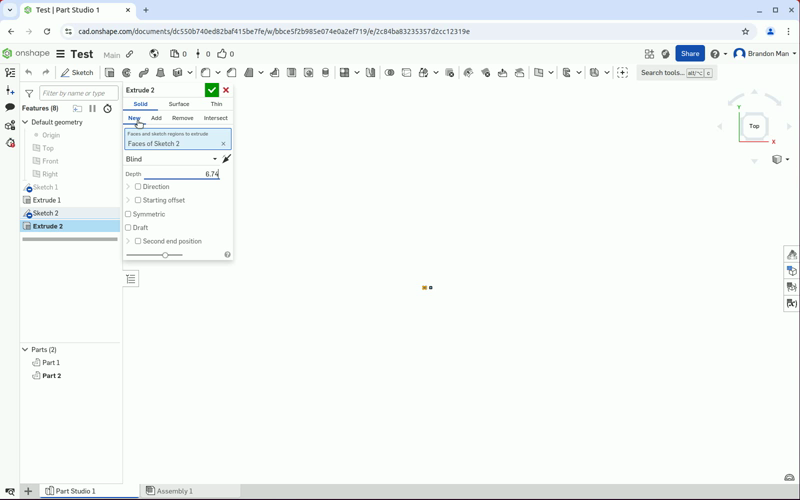
key(enter)
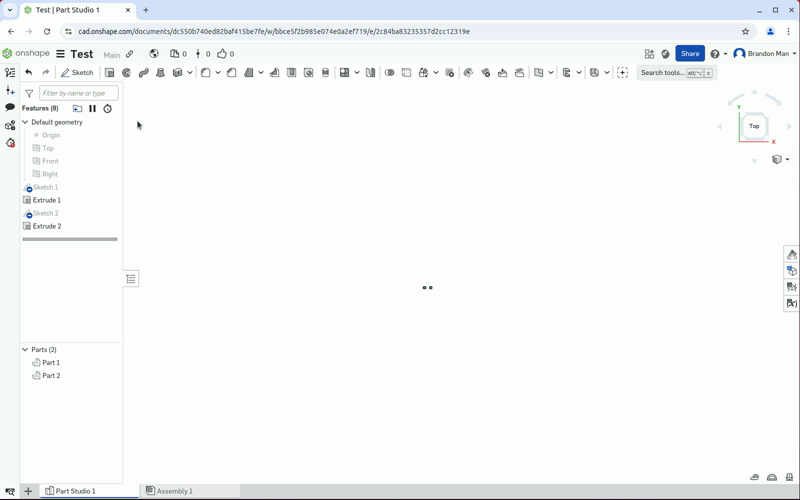
key(shift+h)
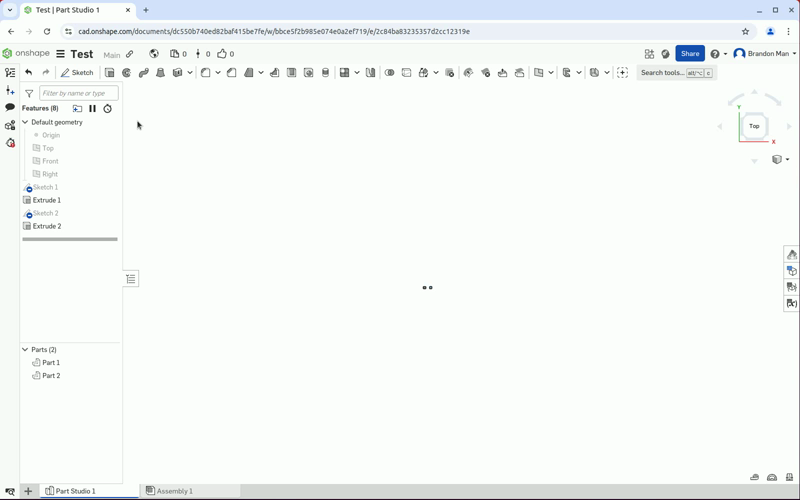
key(shift+h)
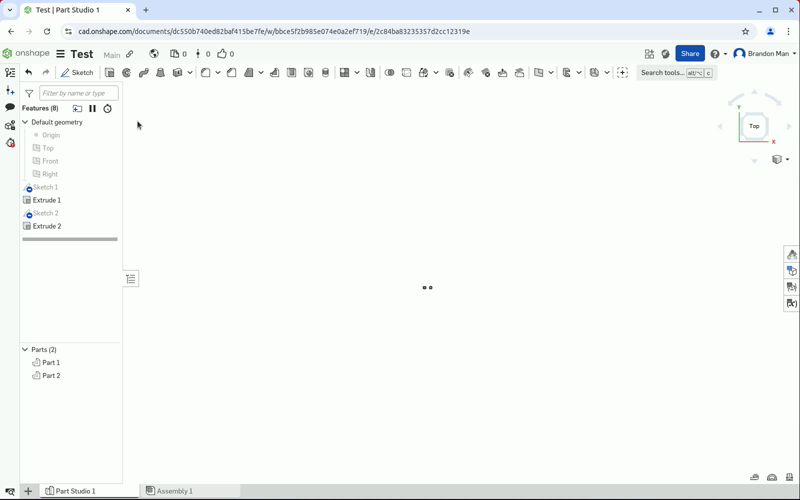
mouse_move(73, 189)
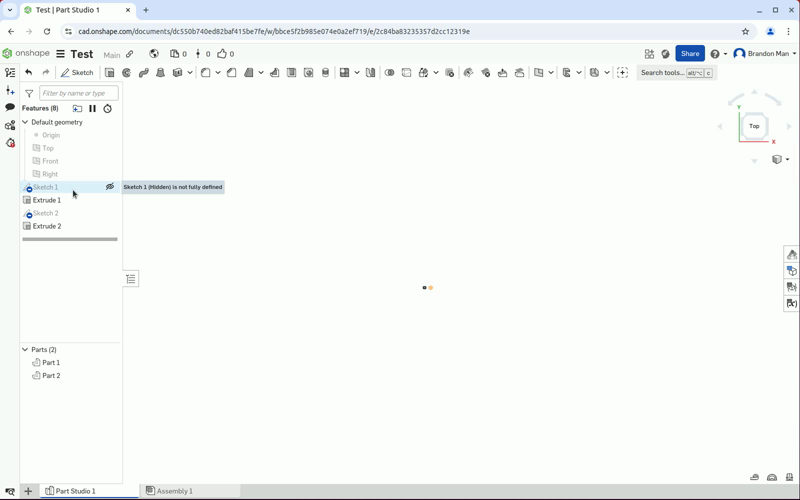
click(73, 189)
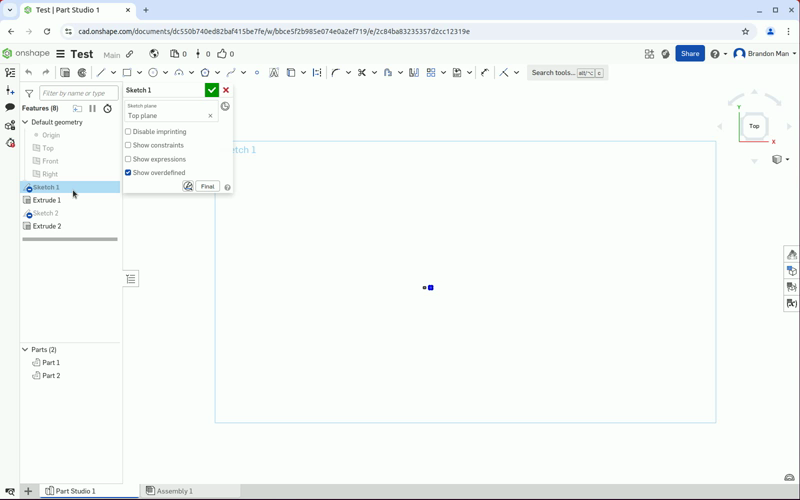
mouse_move(229, 92)
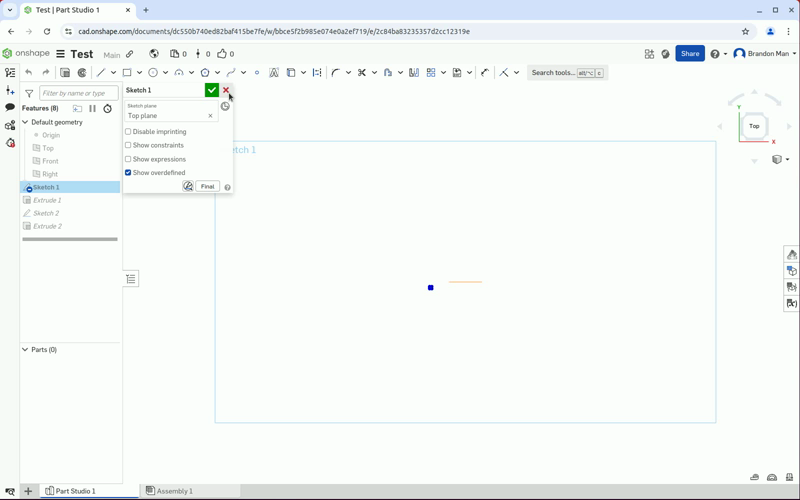
click(229, 92)
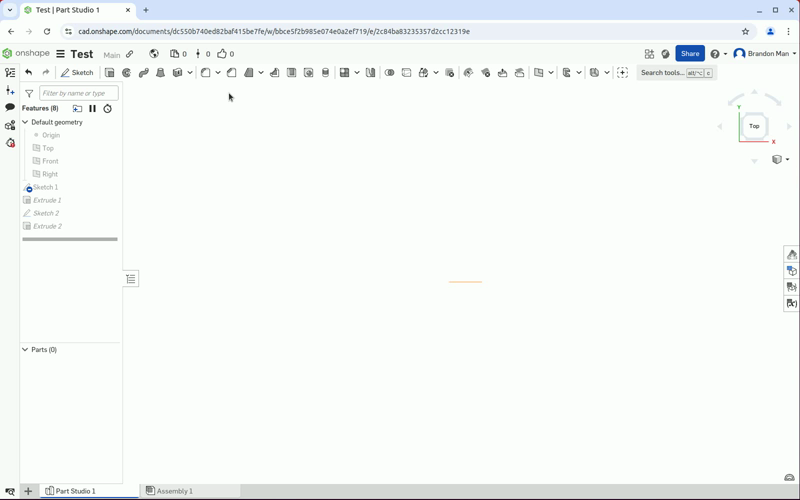
mouse_move(73, 352)
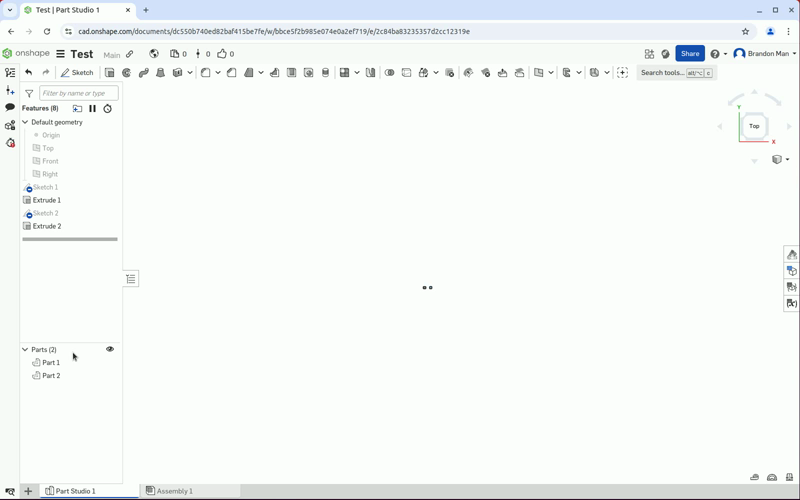
key(y)
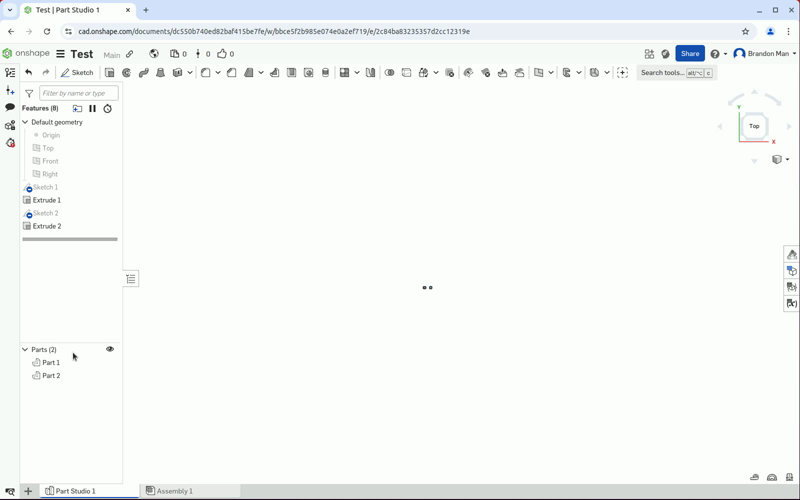
key(shift+p)
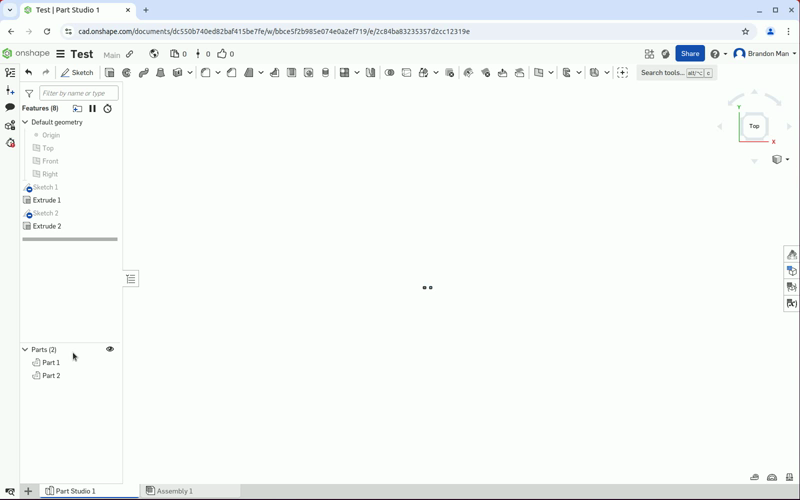
key(space)
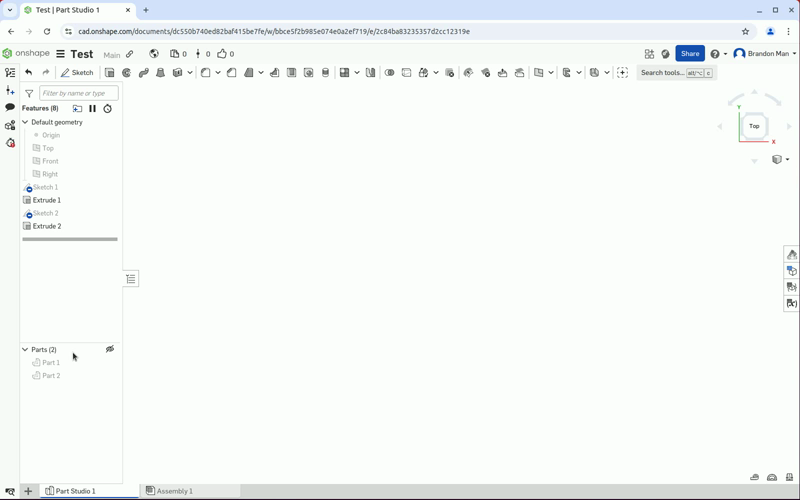
key_down(shift)
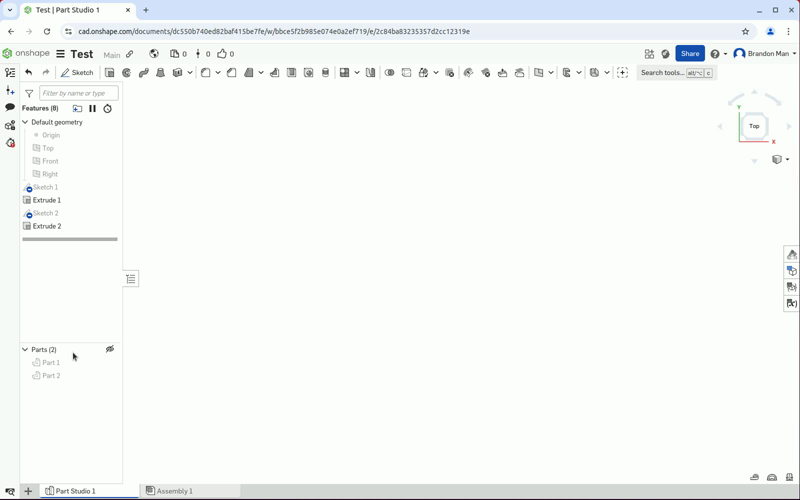
key(up)
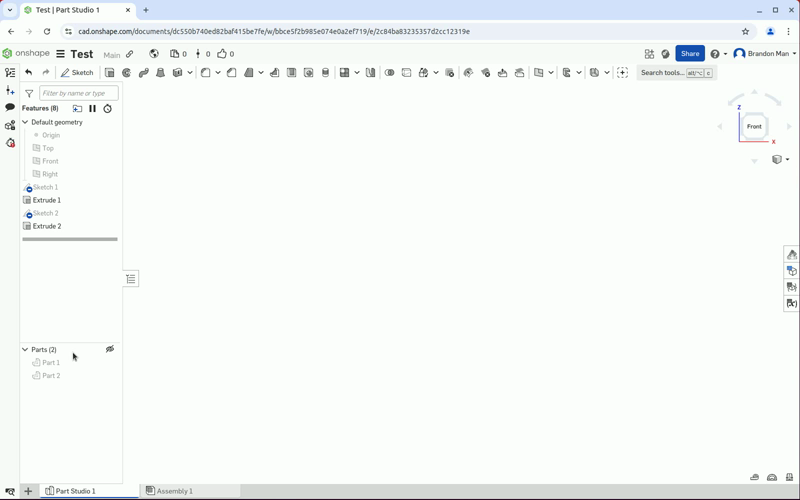
key_up(shift)
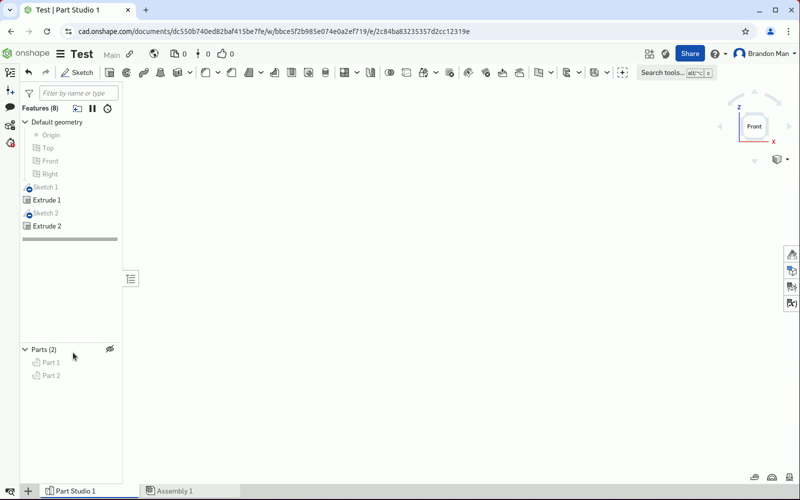
mouse_move(73, 352)
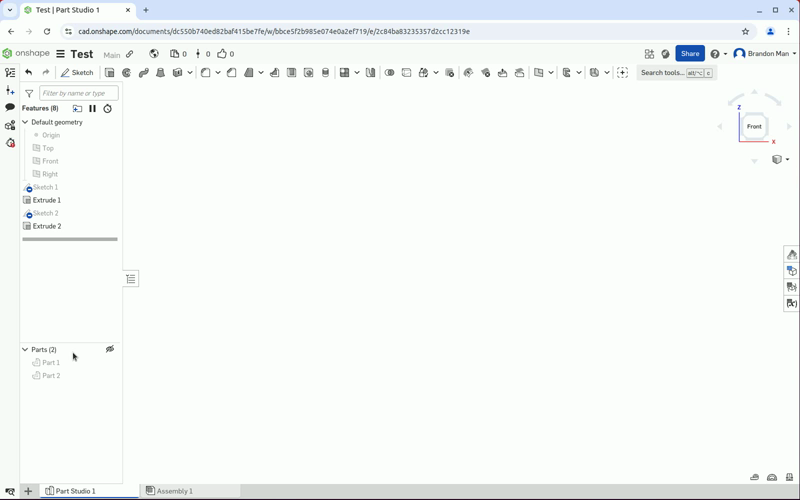
key(shift+y)
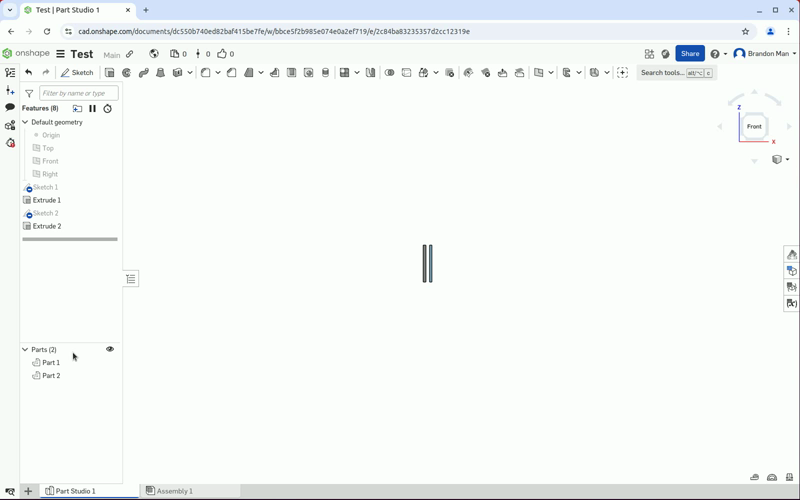
mouse_move(541, 75)
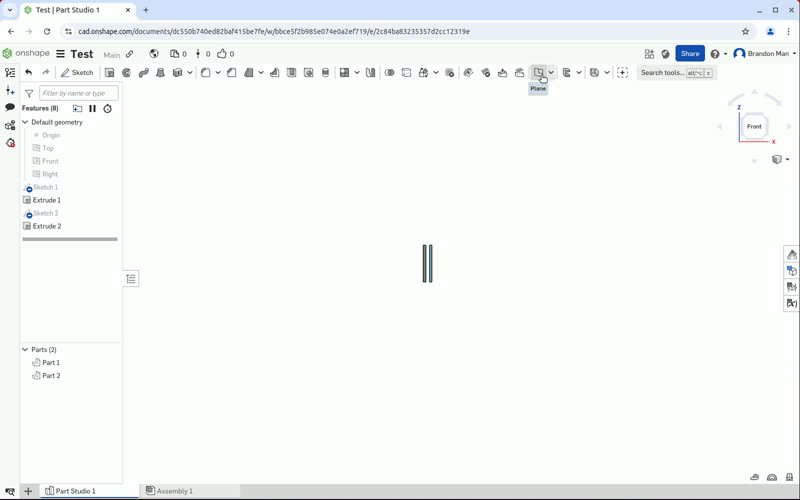
click(541, 75)
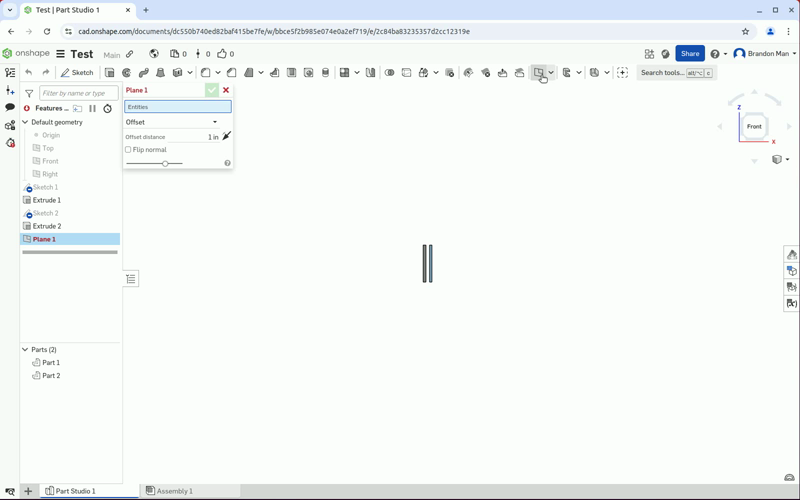
mouse_move(73, 163)
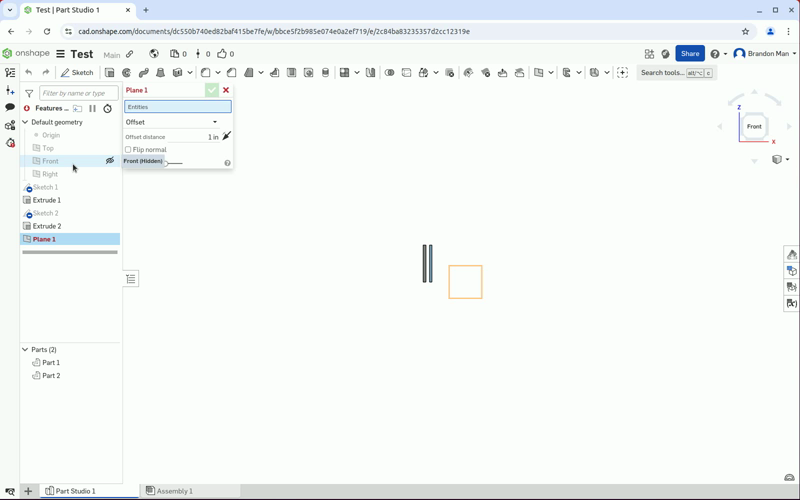
click(73, 163)
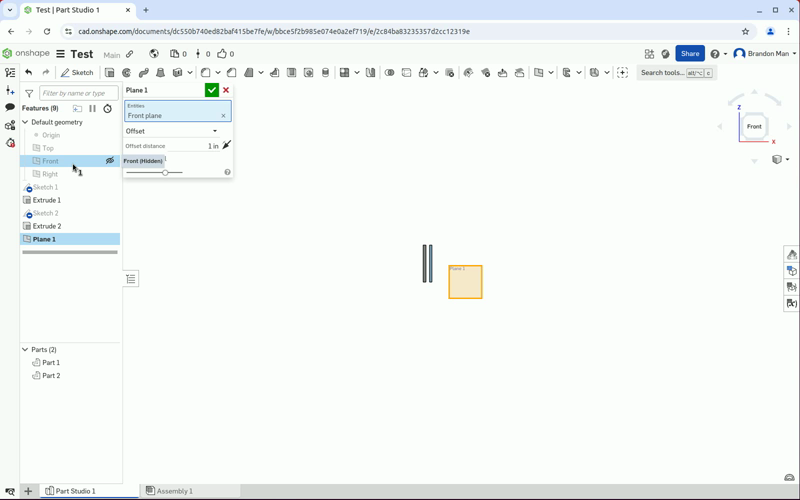
key(tab, 2)
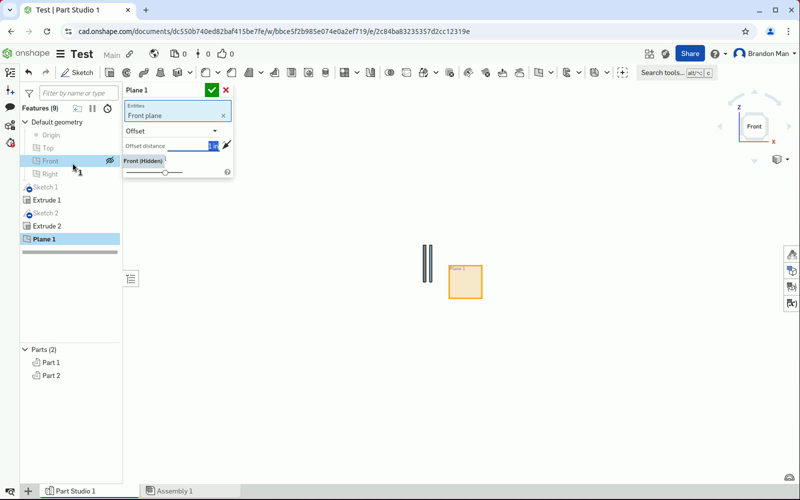
text(1.202)
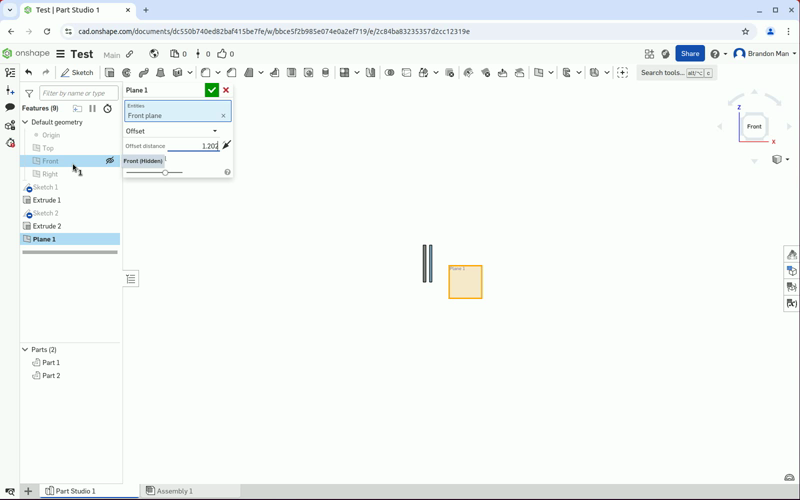
key(enter, 2)
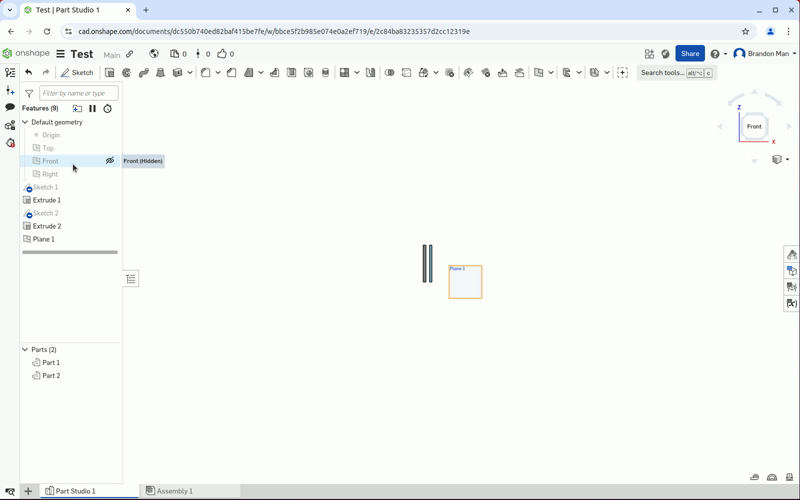
key(shift+s)
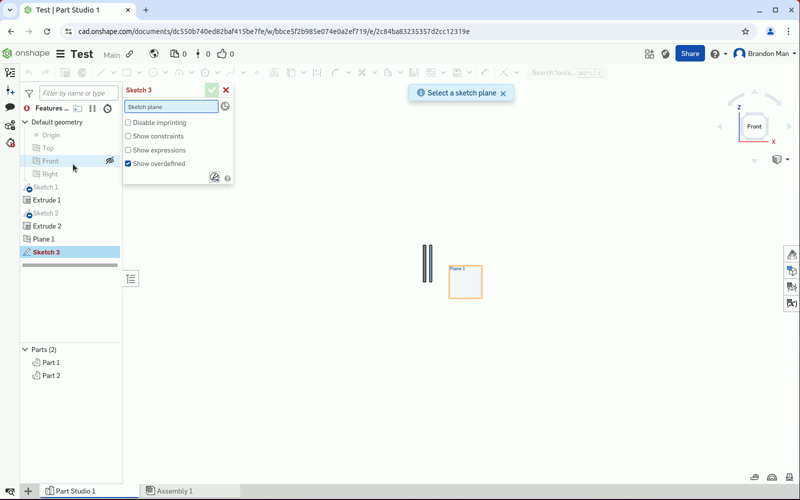
mouse_move(73, 241)
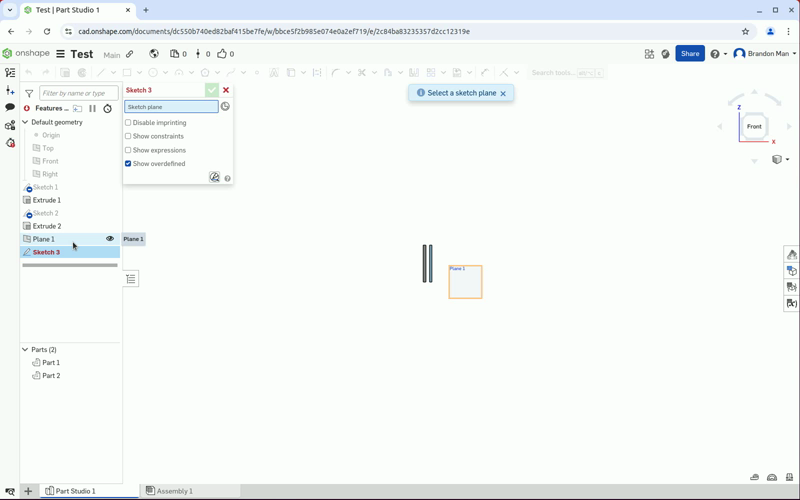
click(73, 241)
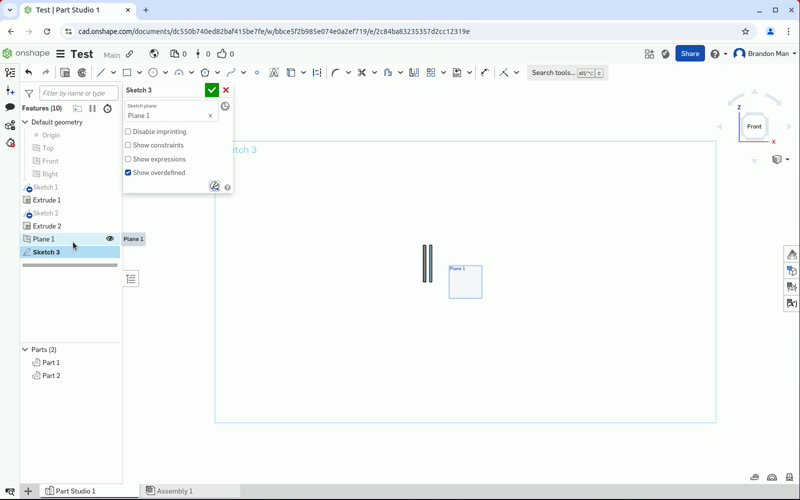
mouse_move(73, 352)
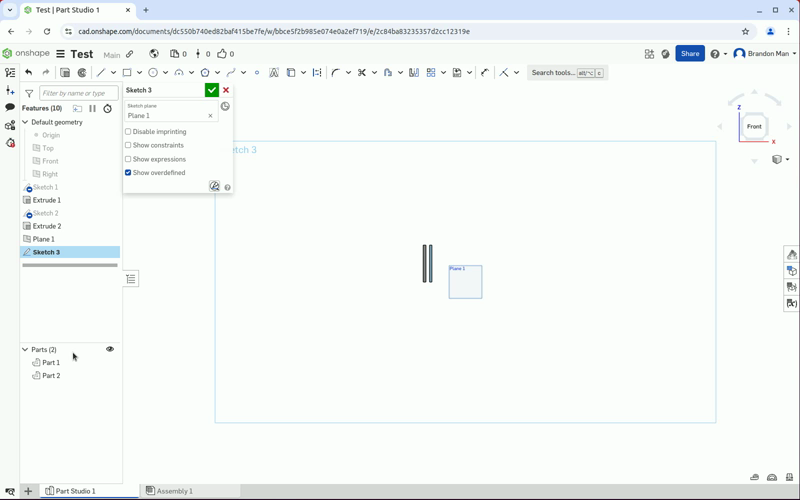
key(y)
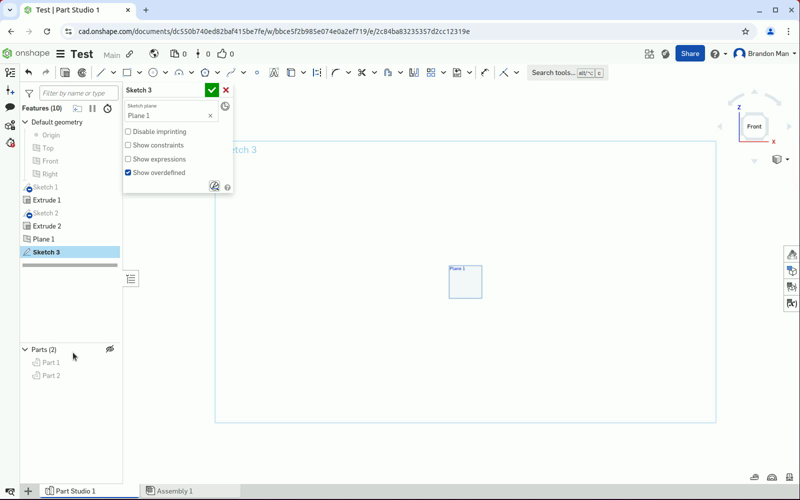
key(l)
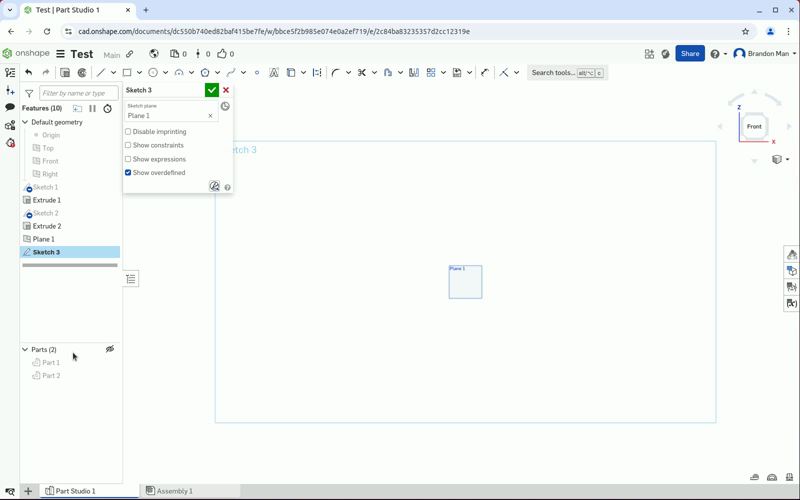
key_down(shift)
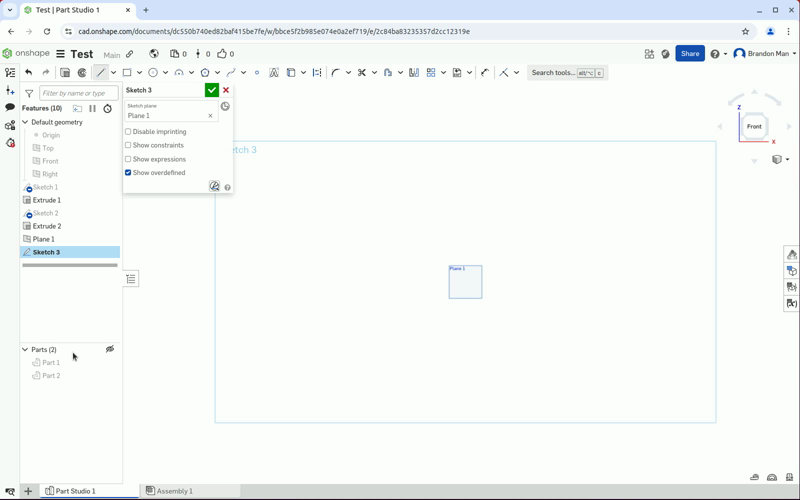
mouse_move(424, 252)
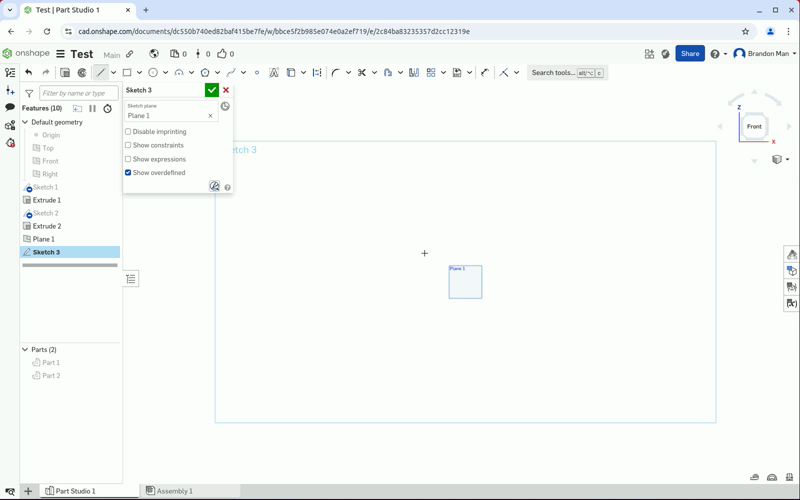
click(424, 252)
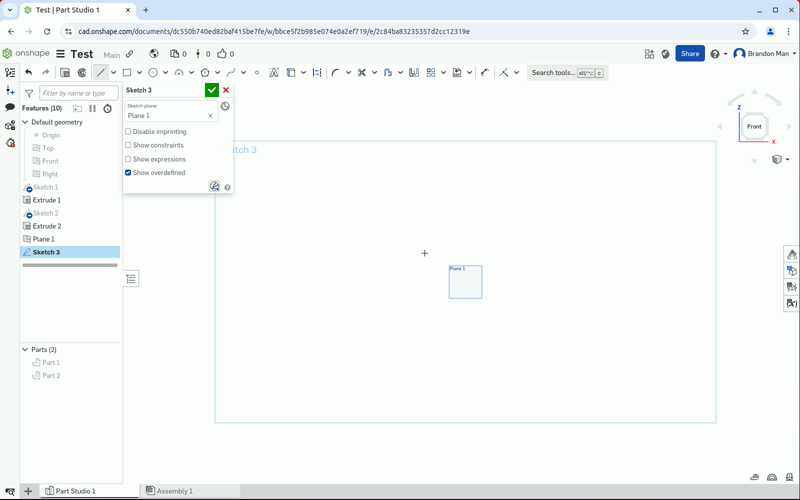
key_up(shift)
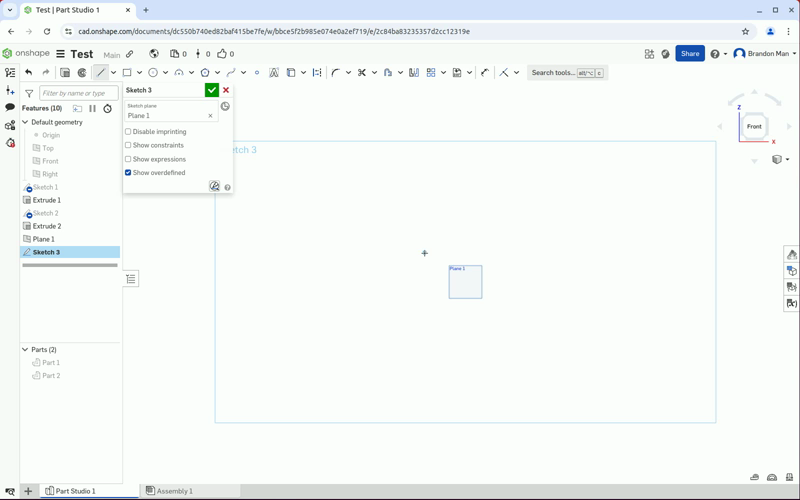
key_down(shift)
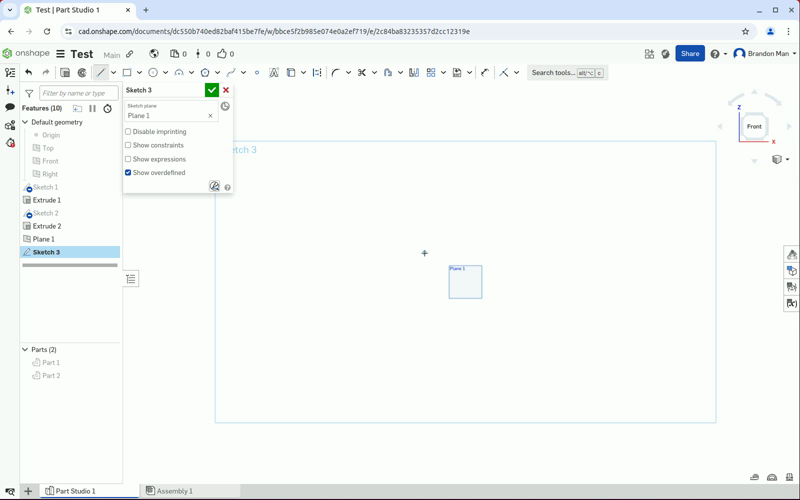
mouse_move(454, 252)
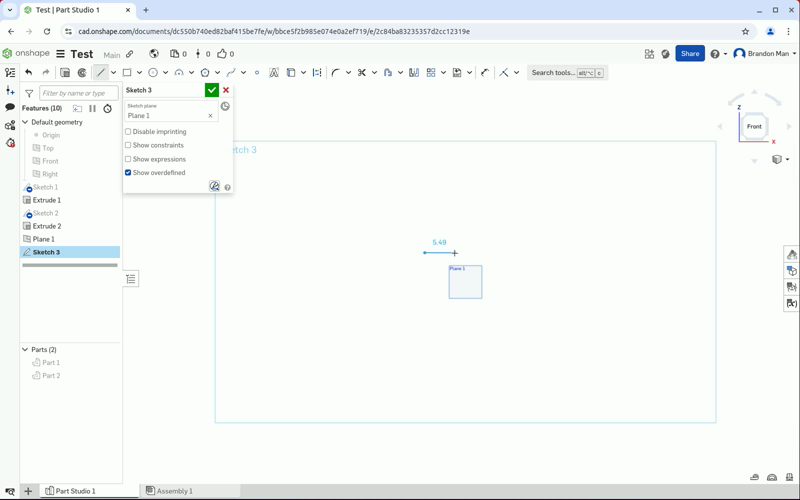
mouse_move(430, 252)
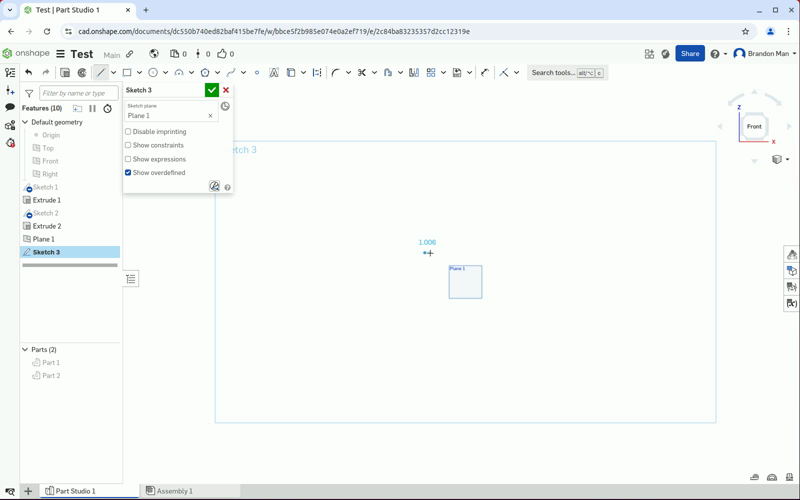
scroll(6)
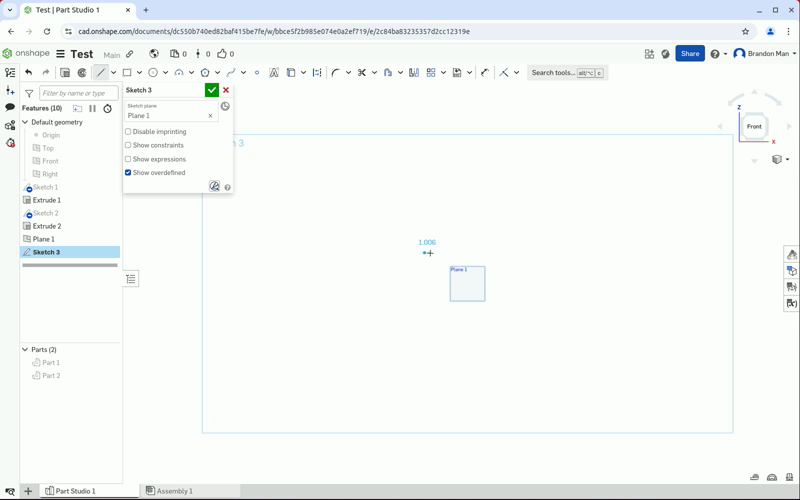
scroll(6)
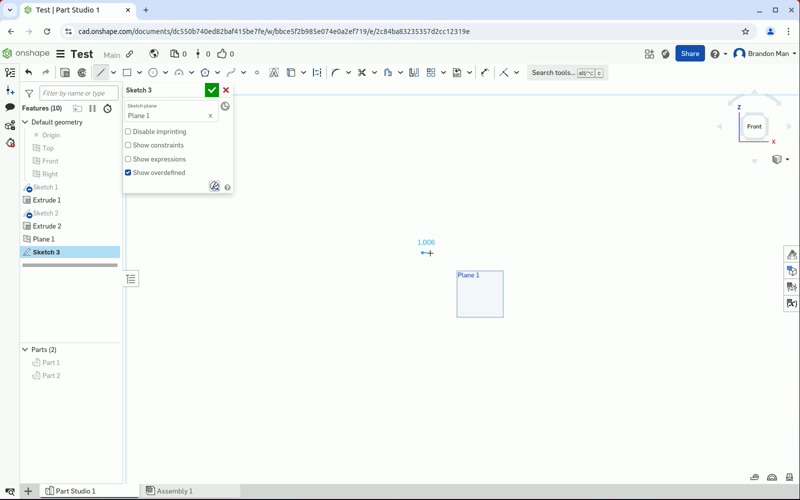
scroll(6)
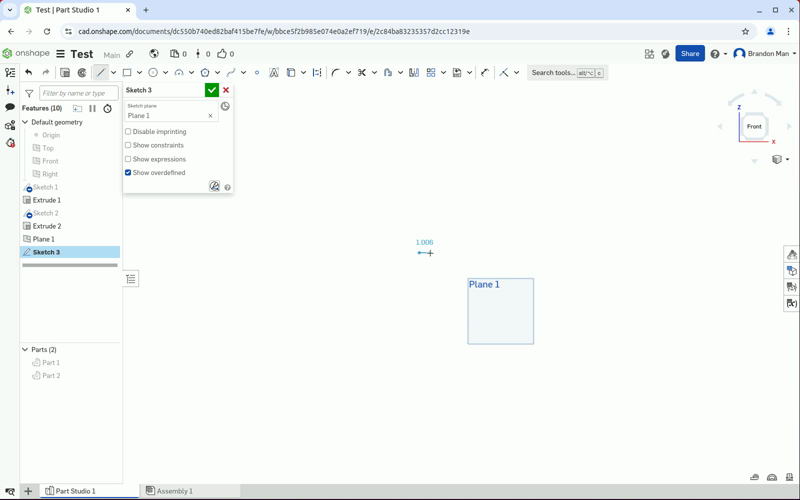
scroll(6)
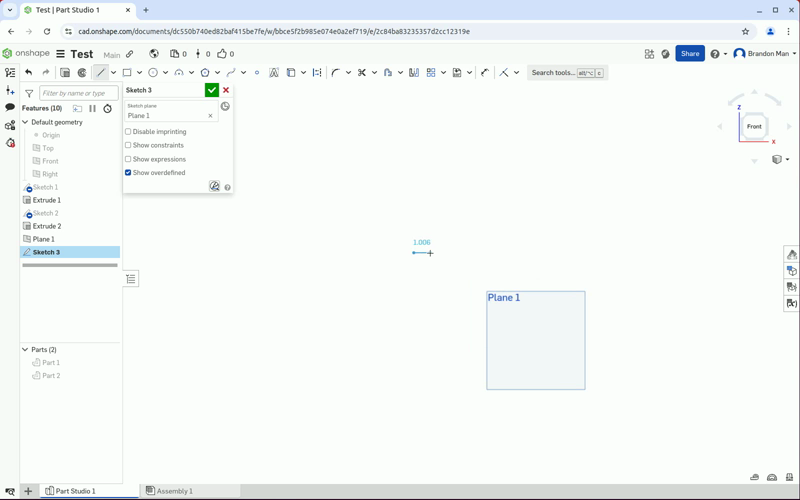
scroll(6)
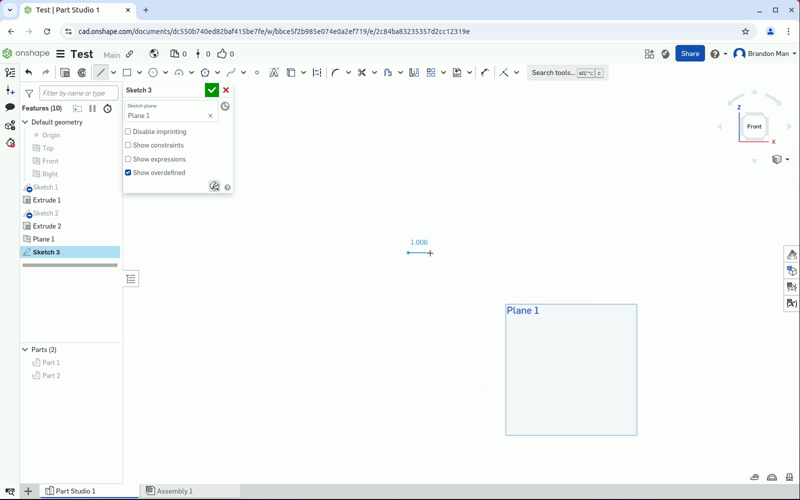
scroll(6)
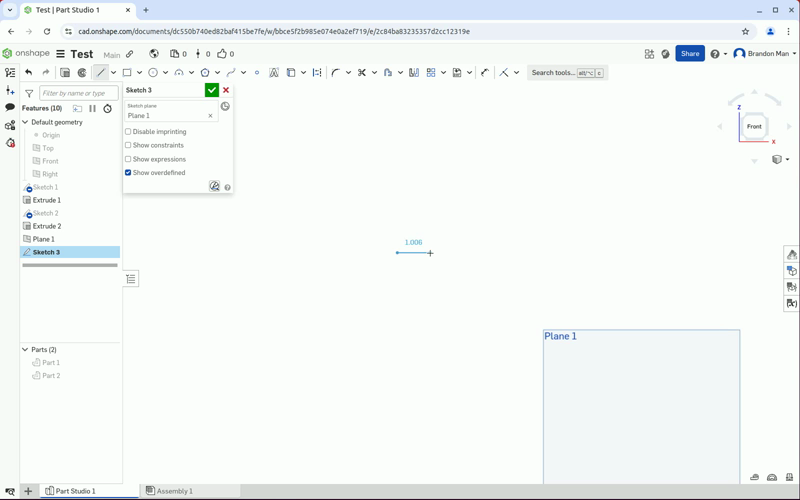
scroll(6)
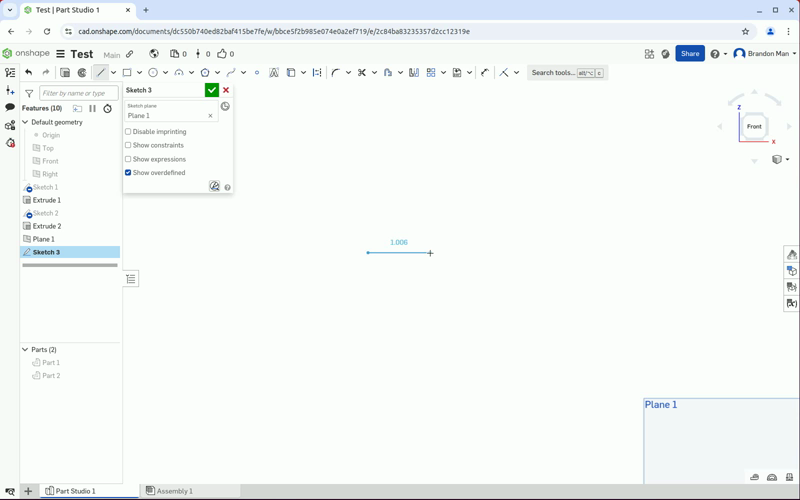
click(430, 252)
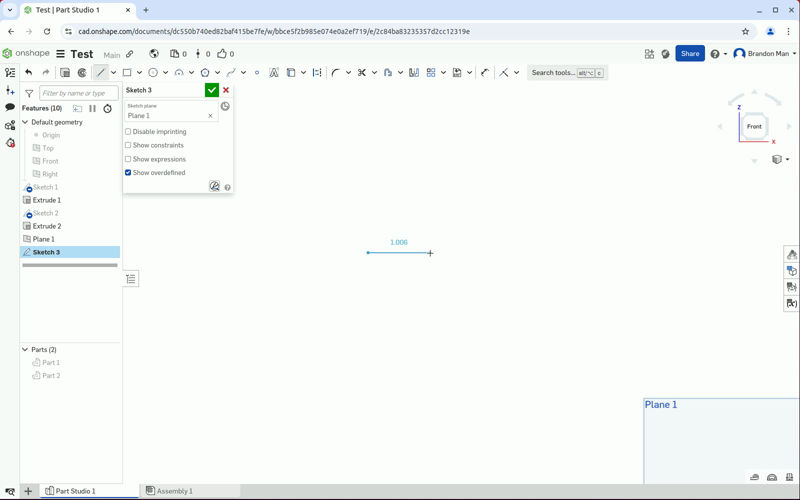
scroll(-6)
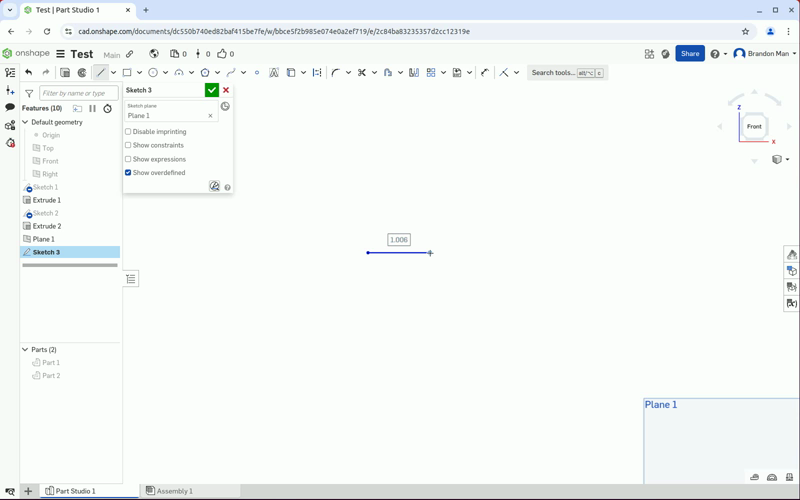
scroll(-6)
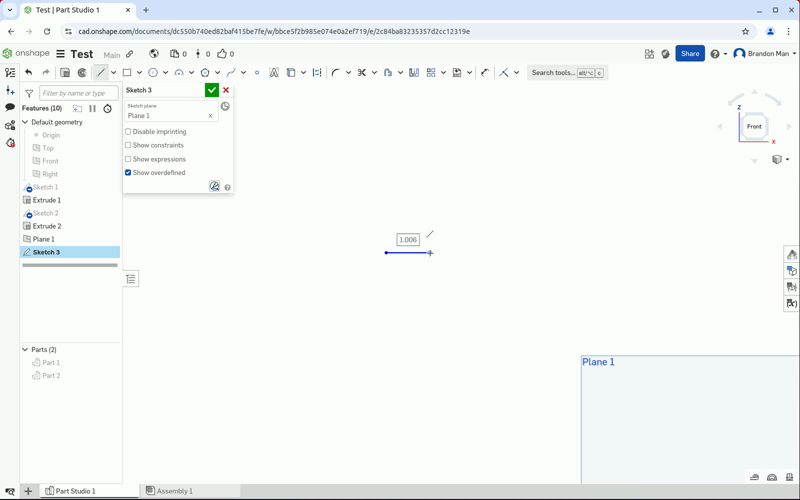
scroll(-6)
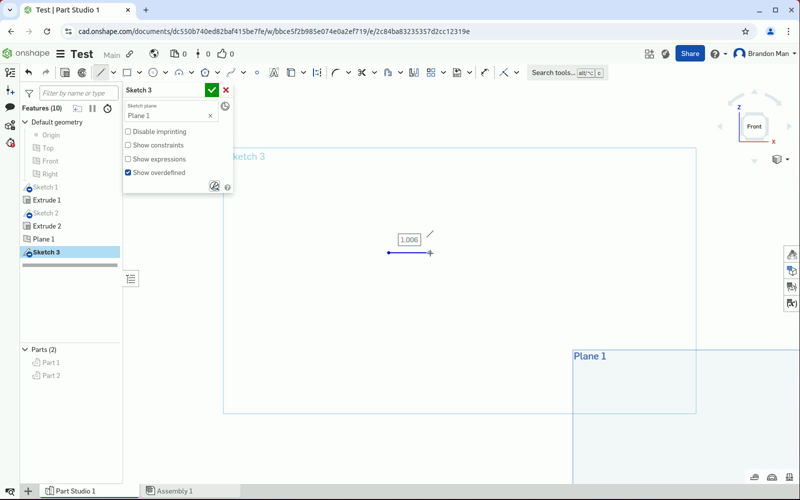
scroll(-6)
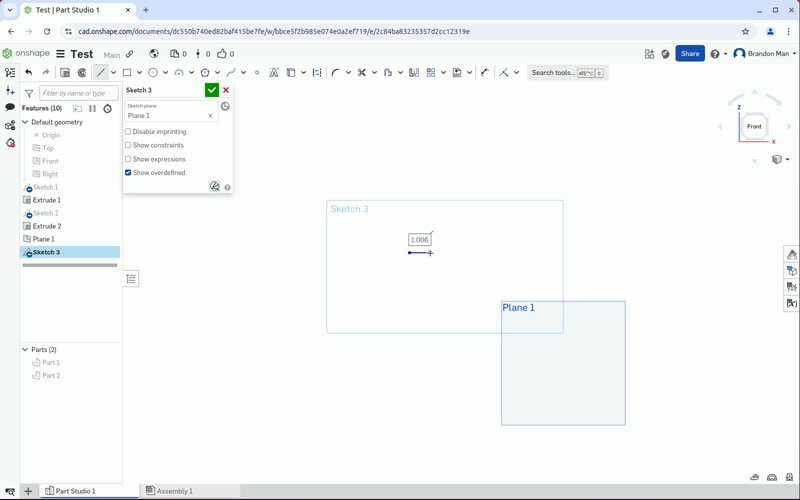
scroll(-6)
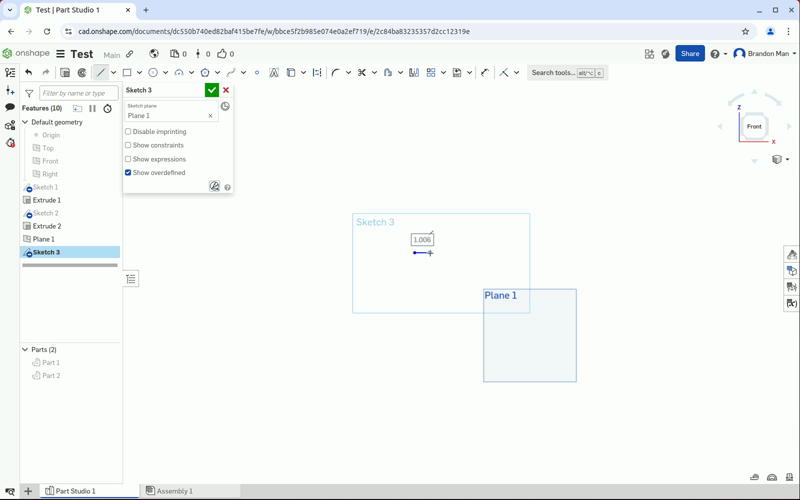
scroll(-6)
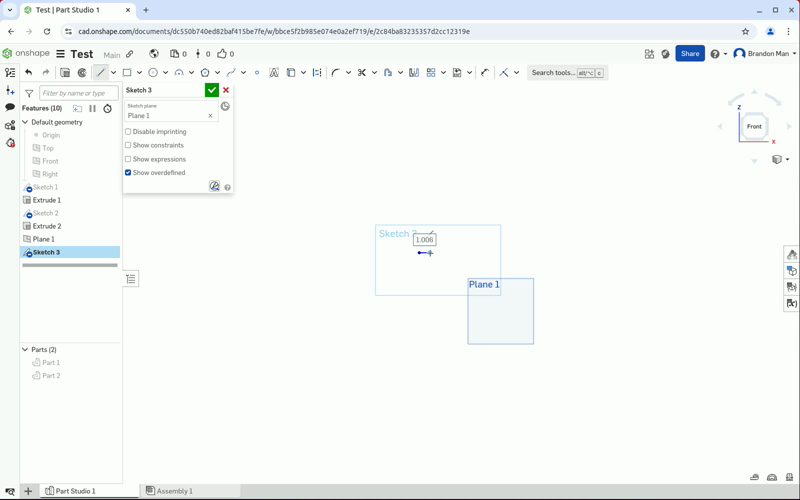
scroll(-6)
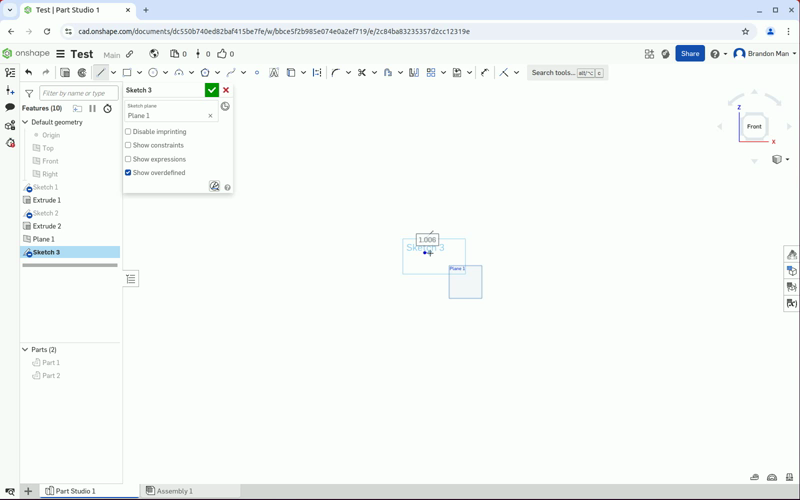
key_up(shift)
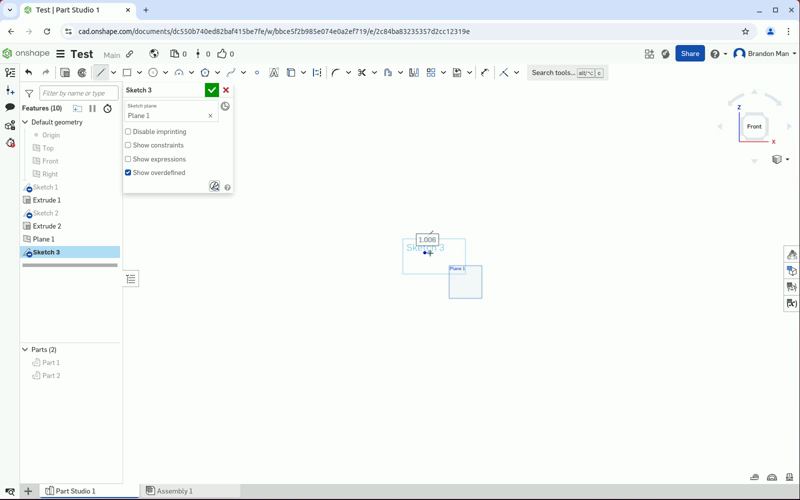
key_down(shift)
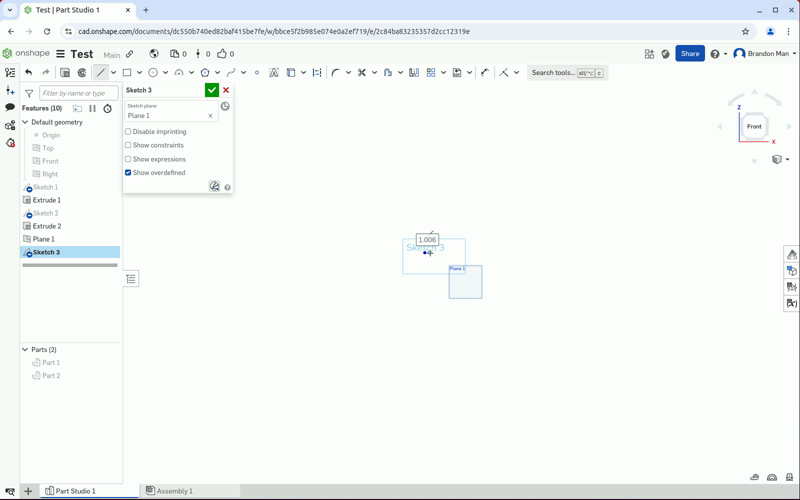
mouse_move(460, 252)
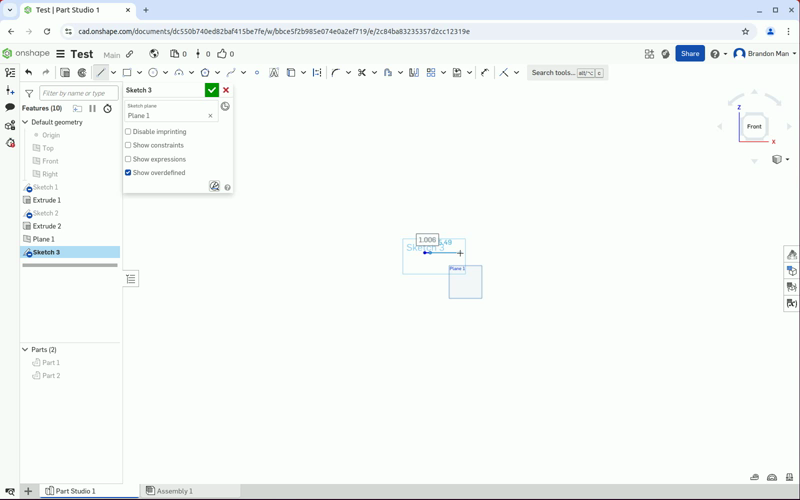
mouse_move(430, 249)
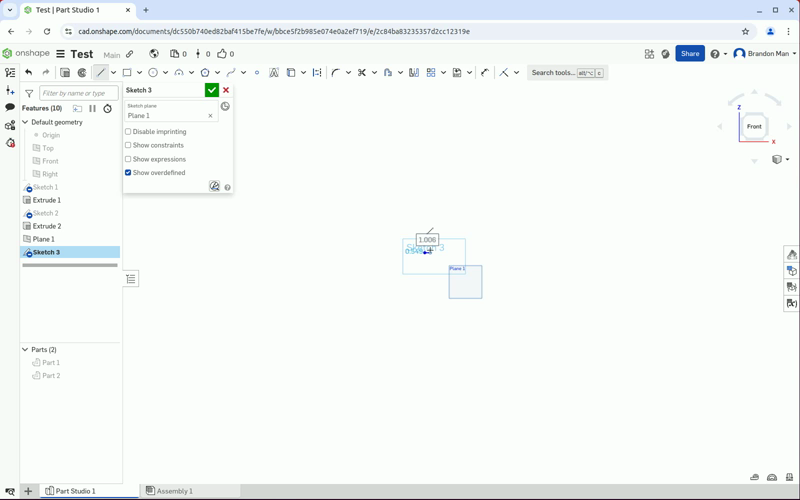
scroll(6)
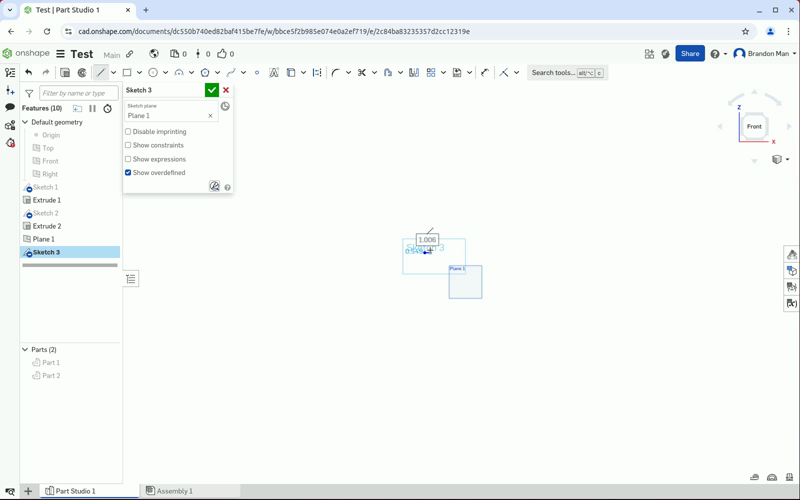
scroll(6)
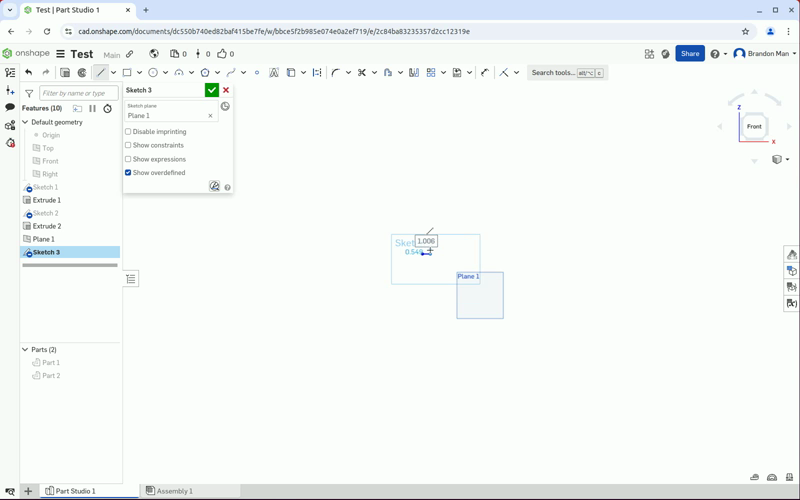
scroll(6)
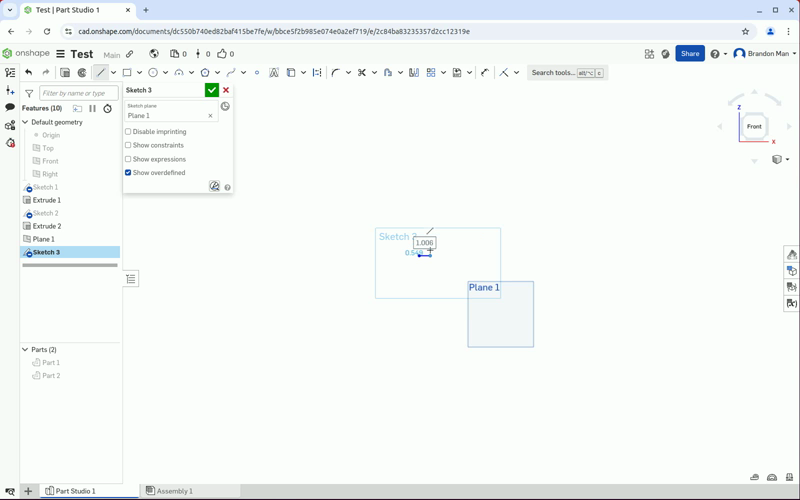
scroll(6)
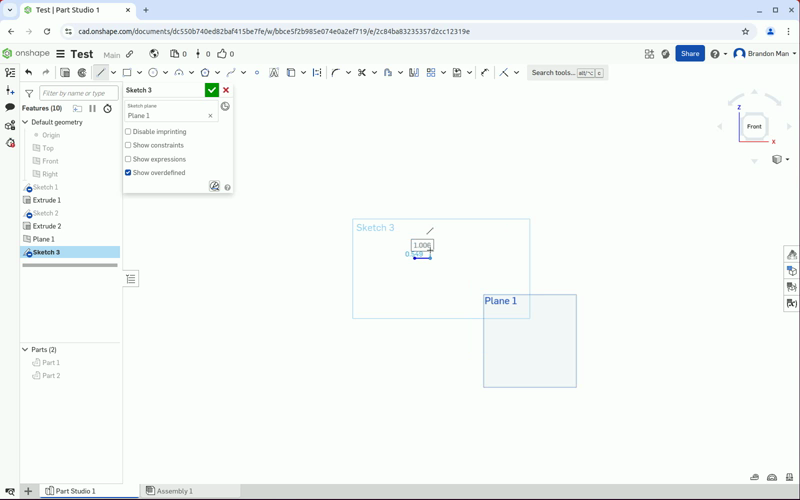
scroll(6)
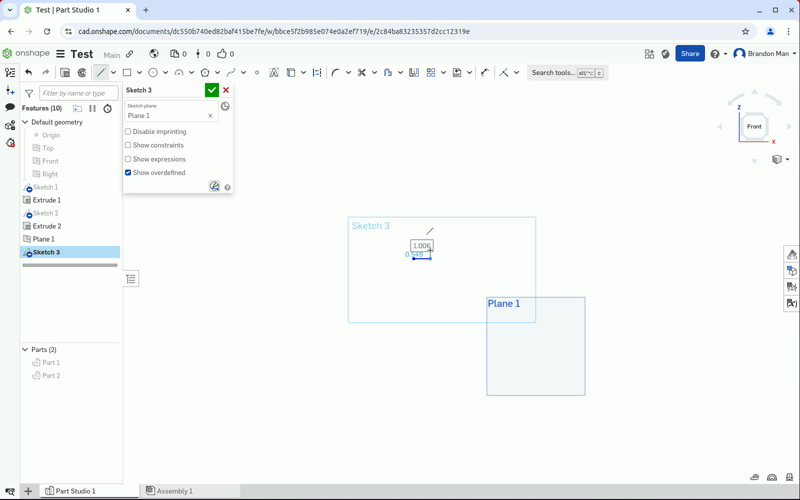
scroll(6)
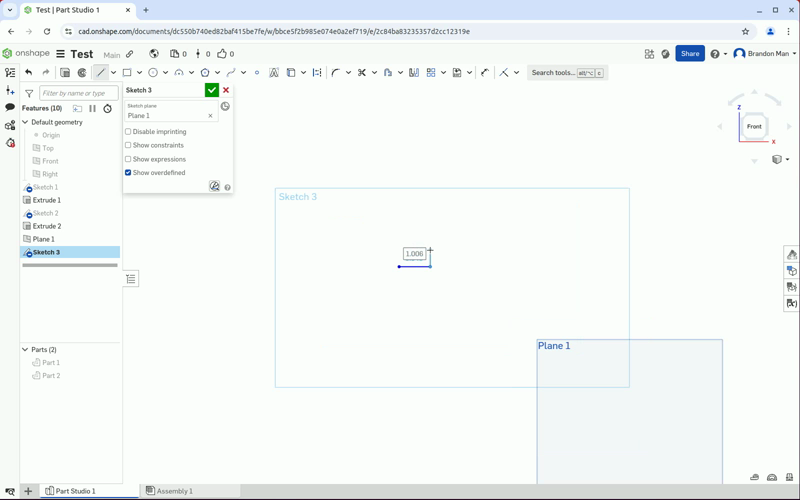
scroll(6)
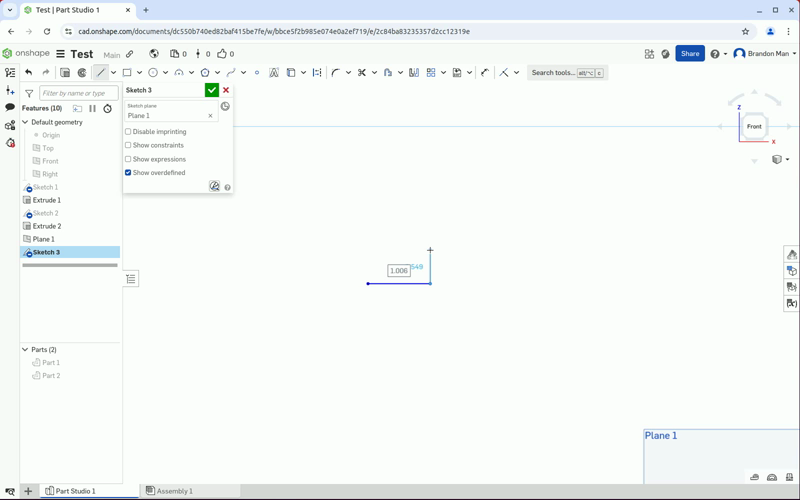
click(430, 249)
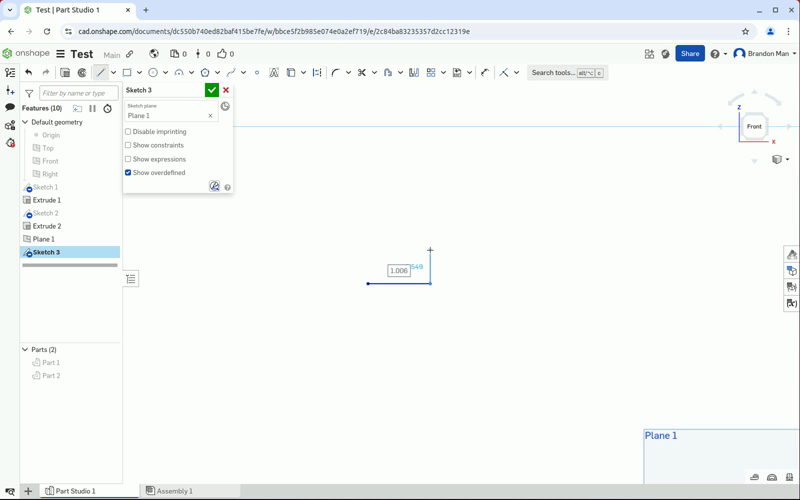
scroll(-6)
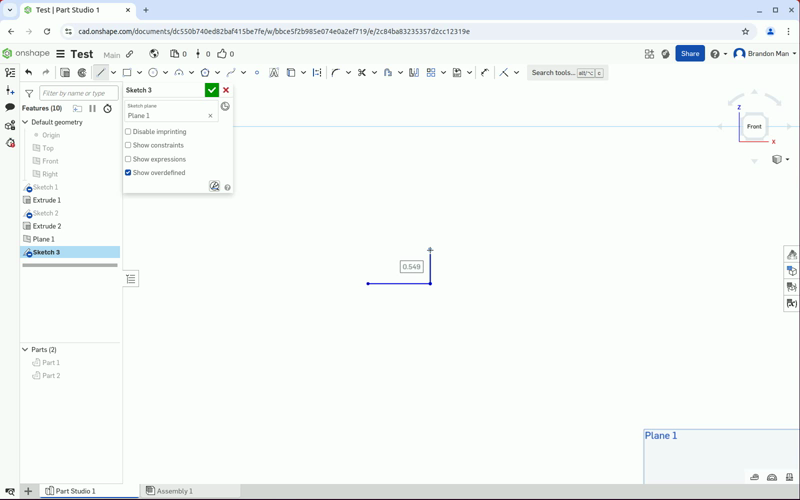
scroll(-6)
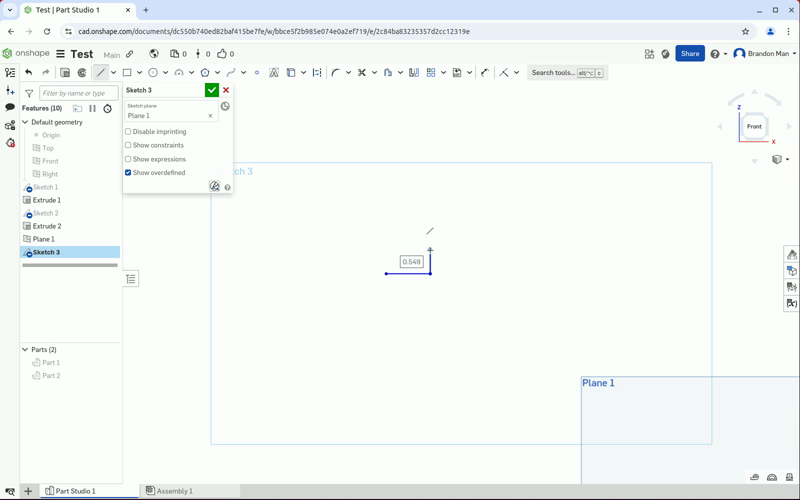
scroll(-6)
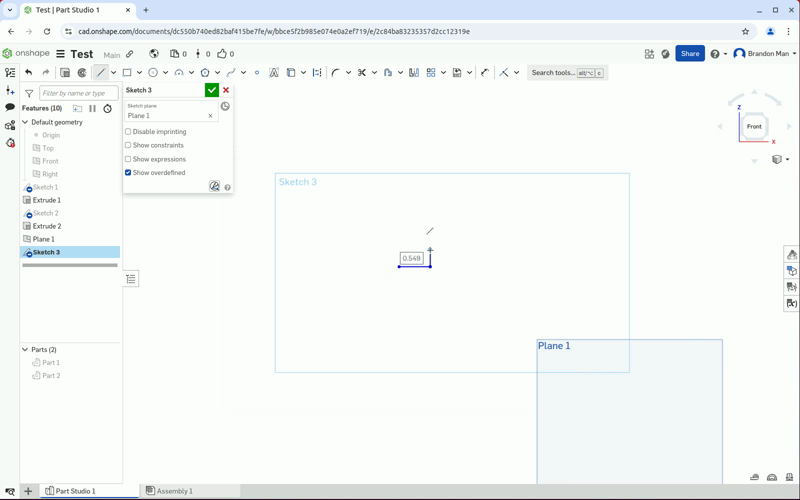
scroll(-6)
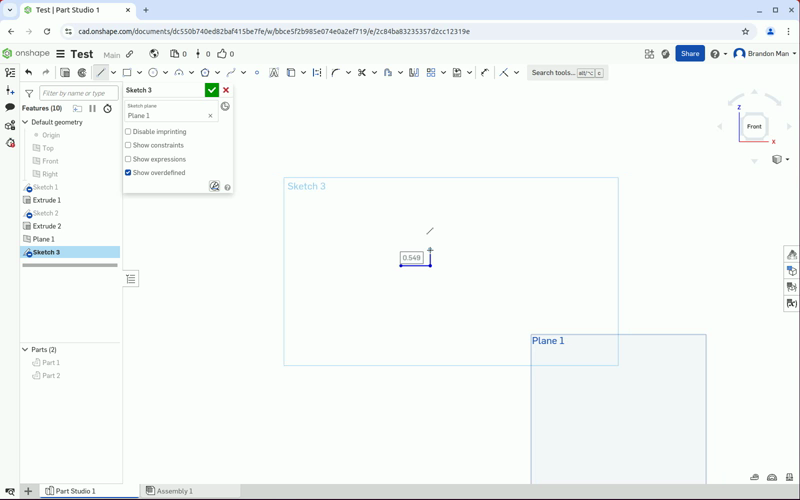
scroll(-6)
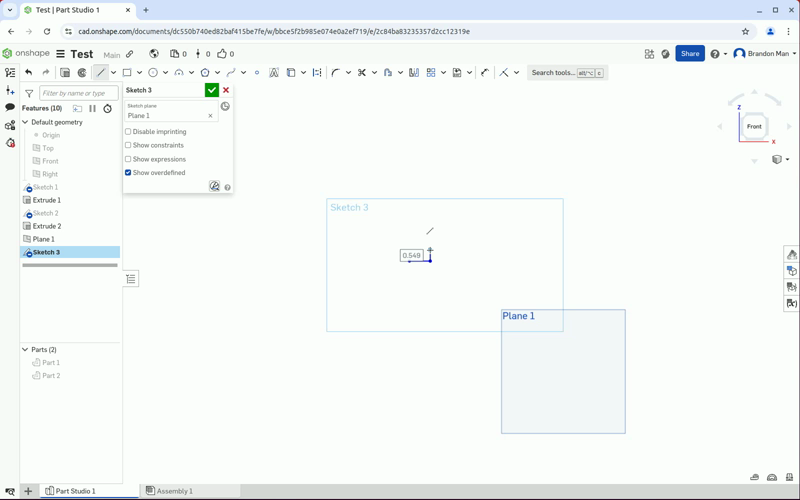
scroll(-6)
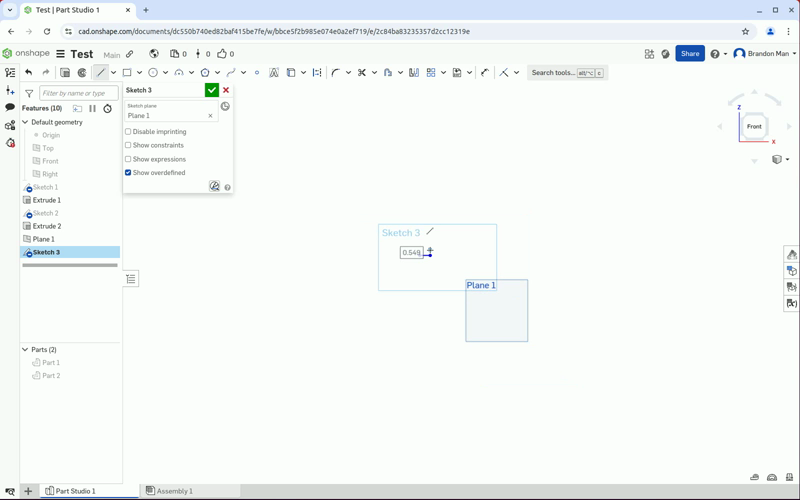
scroll(-6)
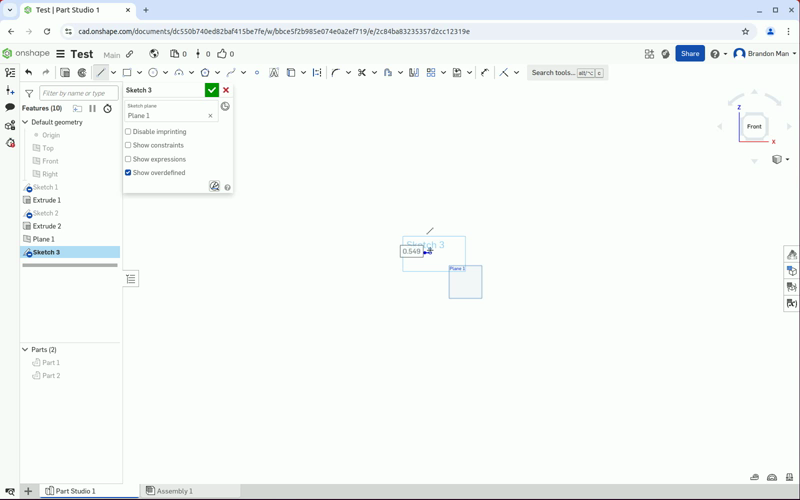
key_up(shift)
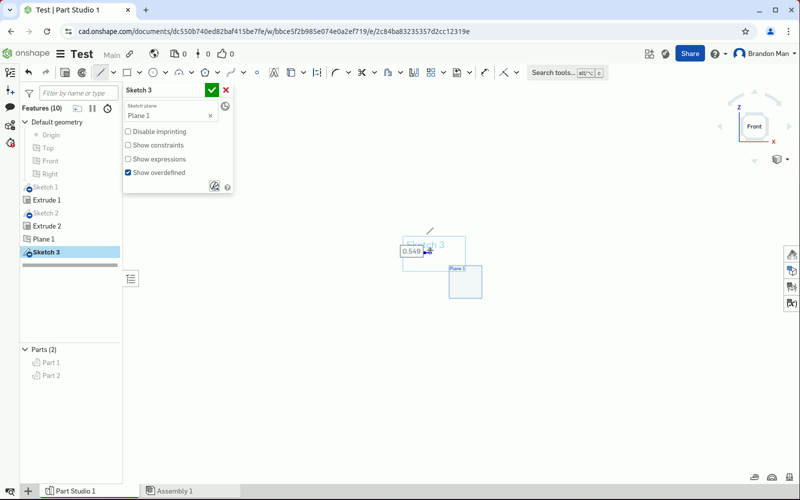
key_down(shift)
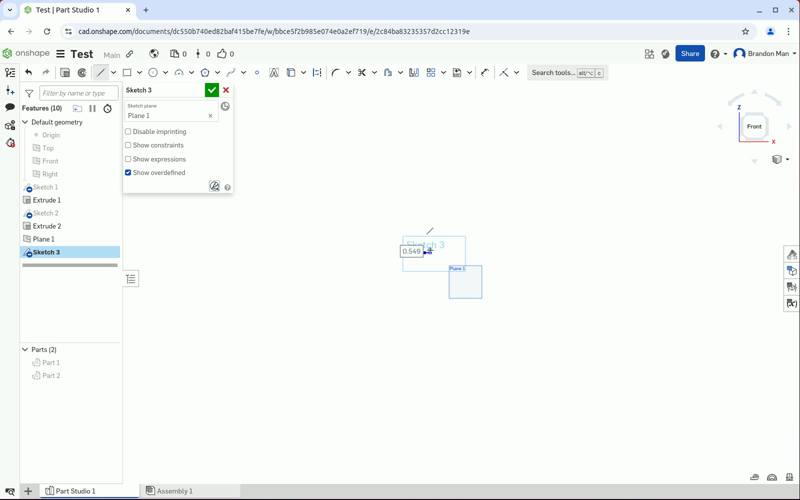
mouse_move(460, 249)
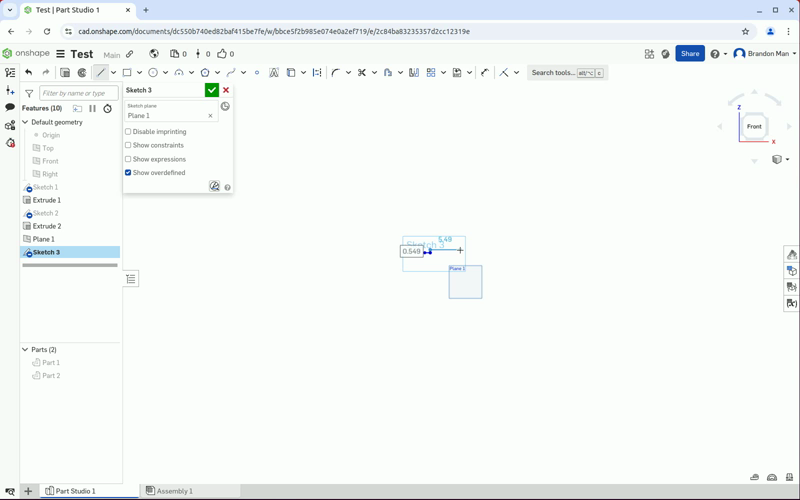
mouse_move(424, 249)
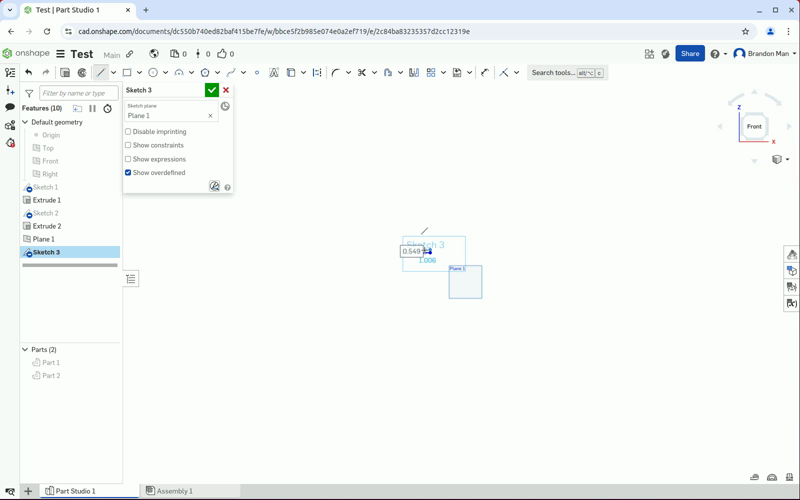
scroll(6)
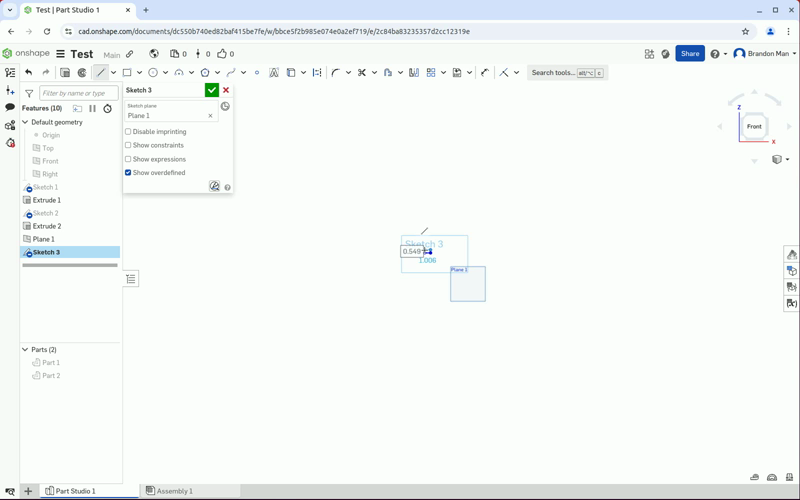
scroll(6)
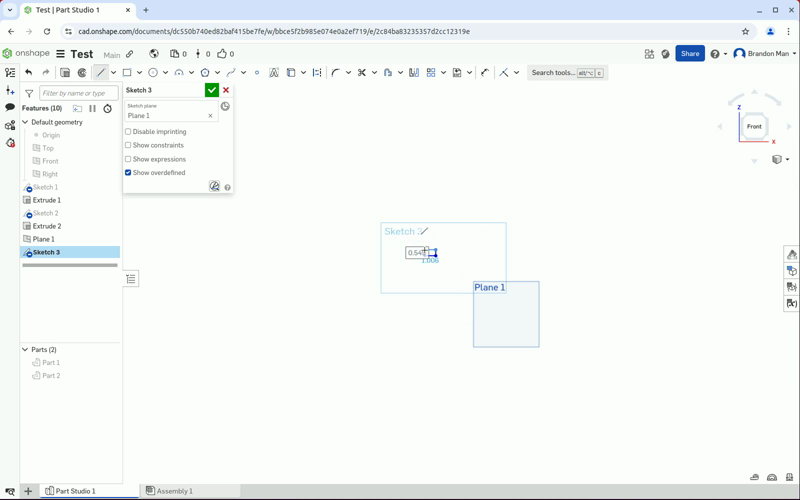
scroll(6)
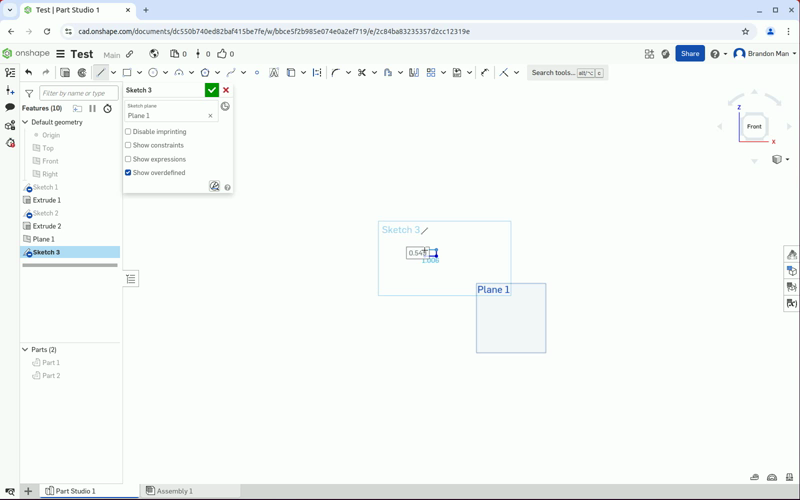
scroll(6)
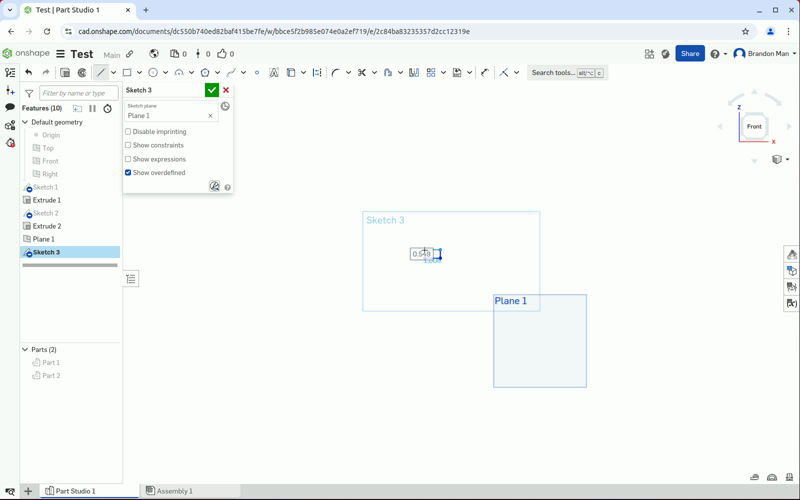
scroll(6)
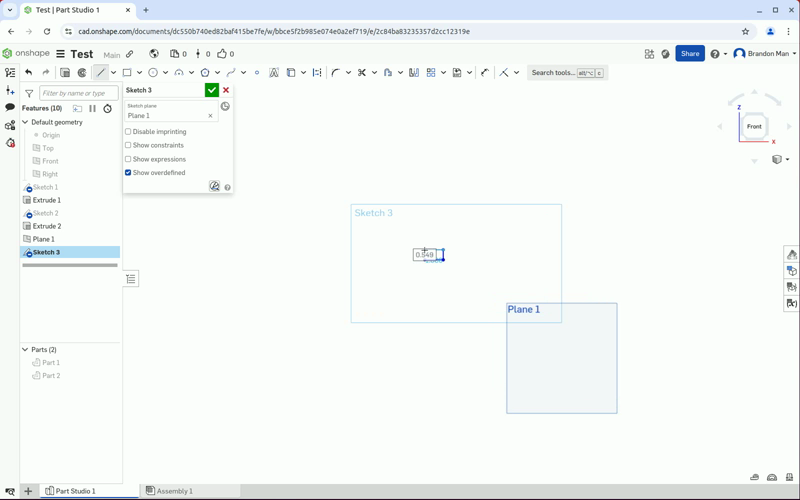
scroll(6)
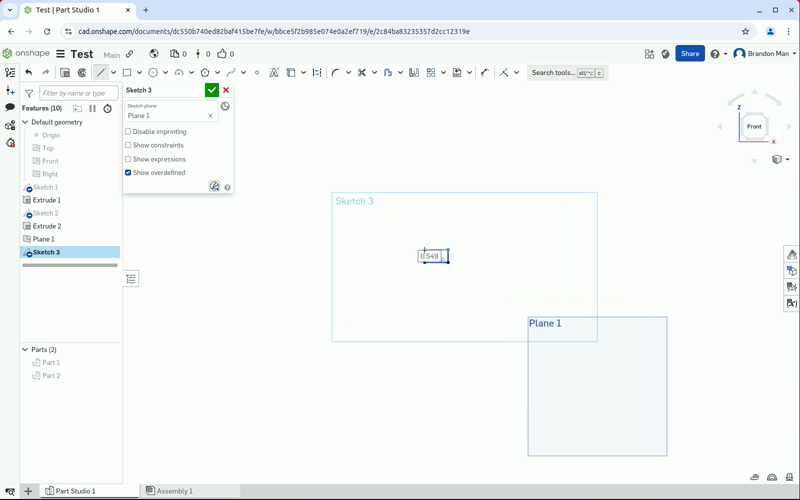
scroll(6)
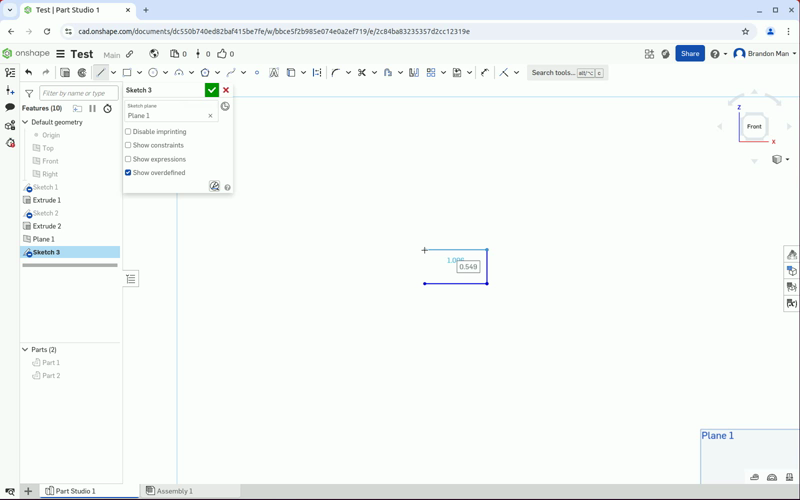
click(424, 249)
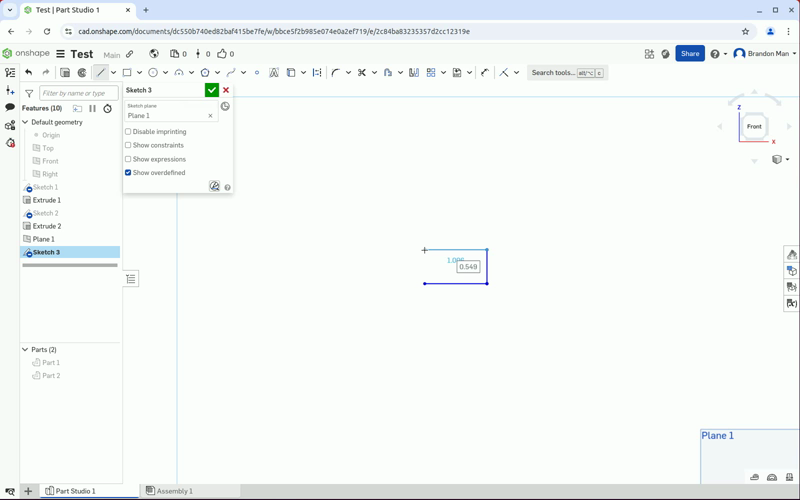
scroll(-6)
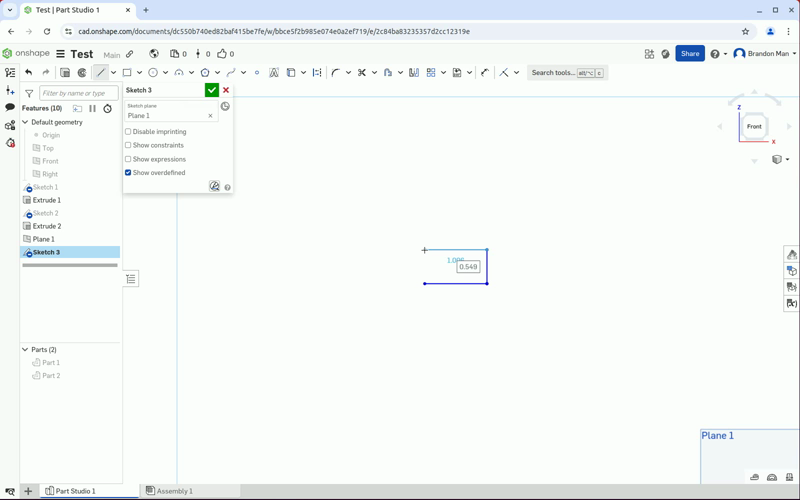
scroll(-6)
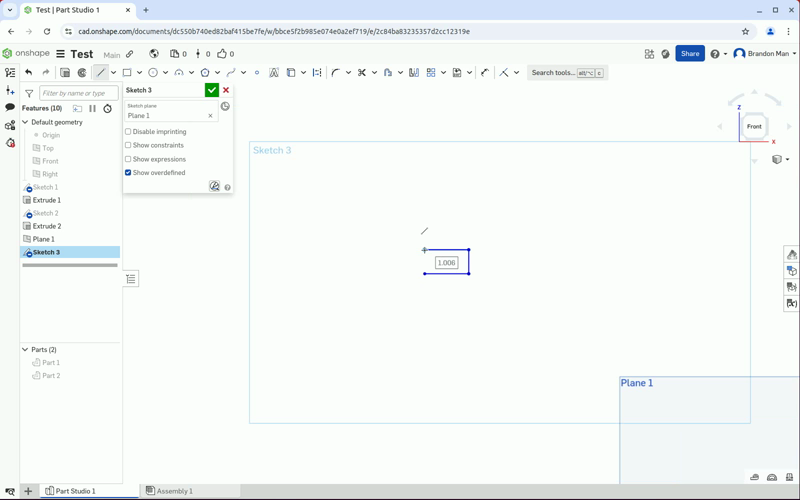
scroll(-6)
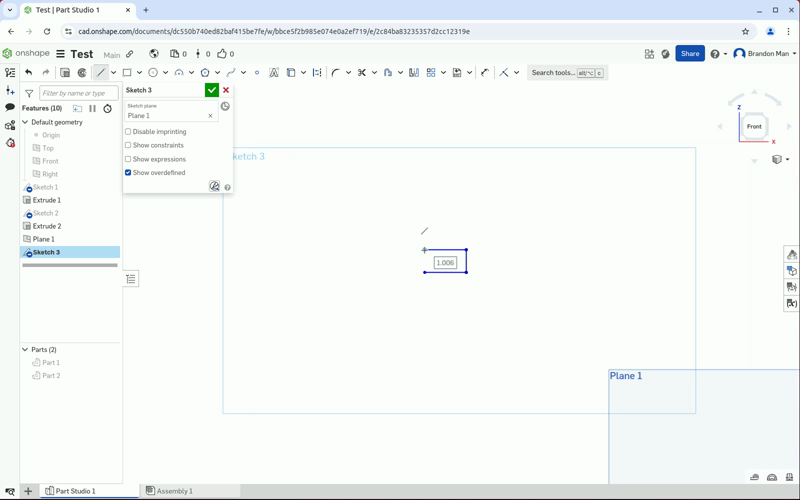
scroll(-6)
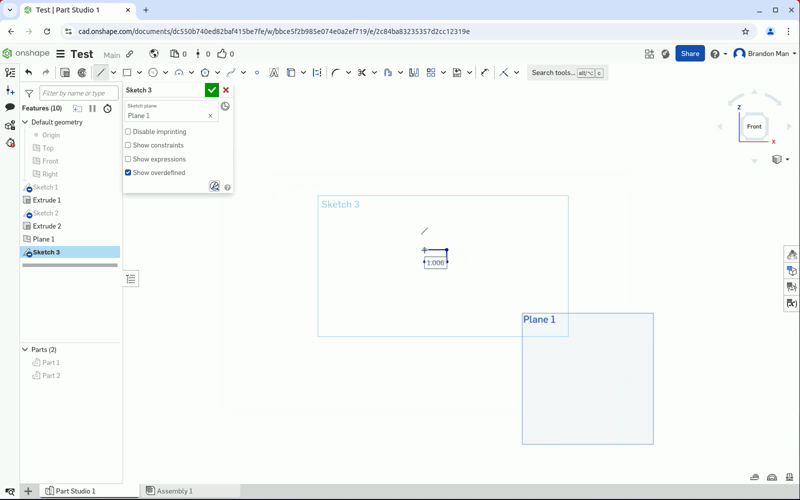
scroll(-6)
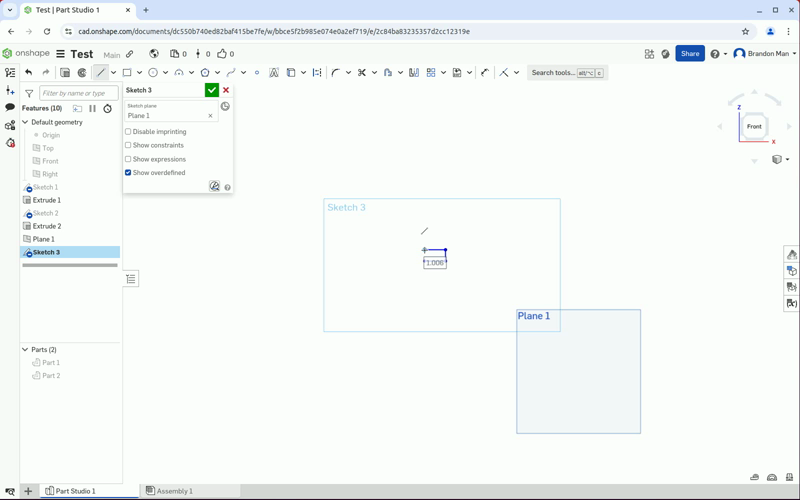
scroll(-6)
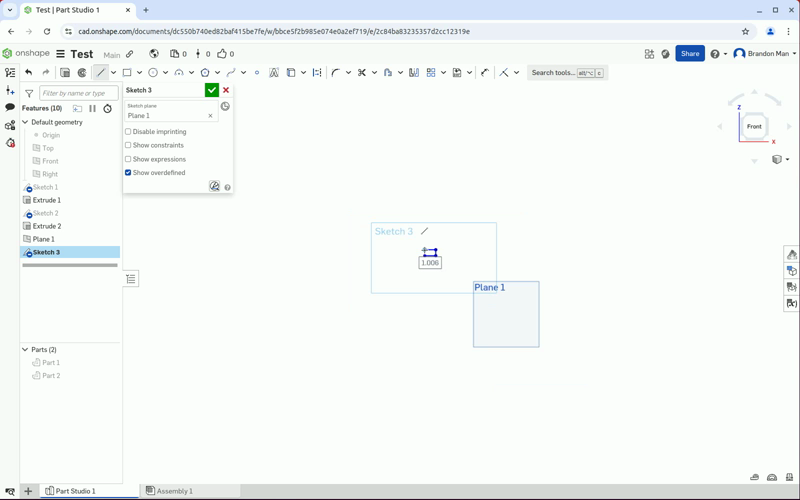
scroll(-6)
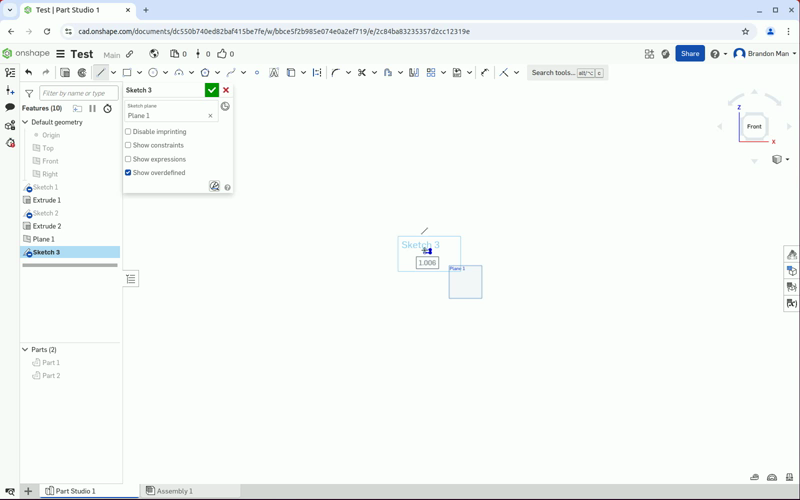
key_up(shift)
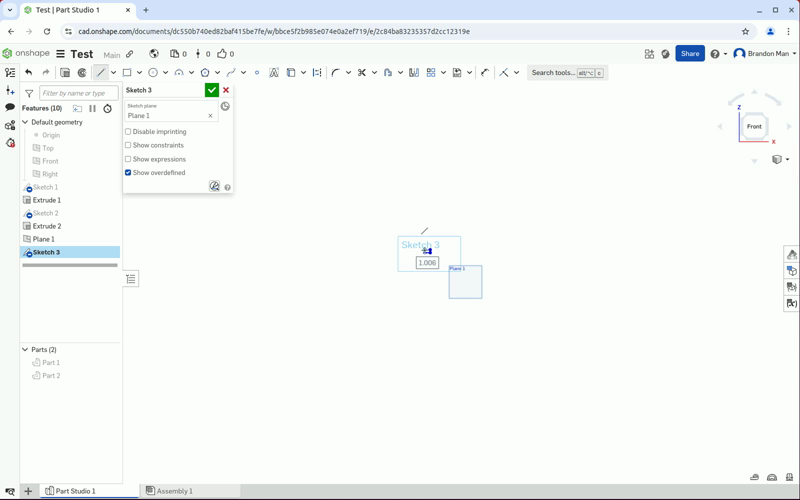
mouse_move(454, 249)
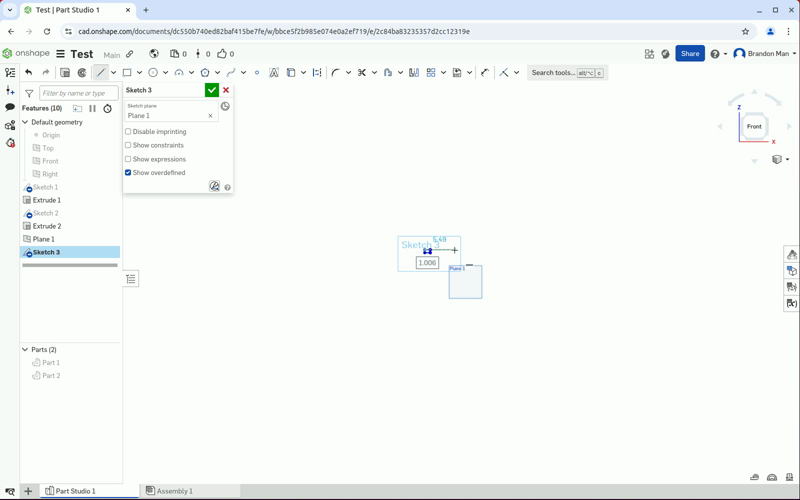
key_down(shift)
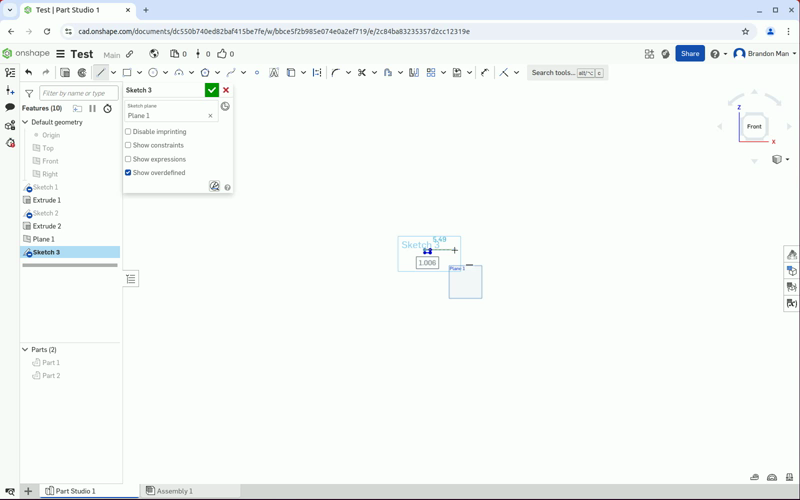
mouse_move(424, 252)
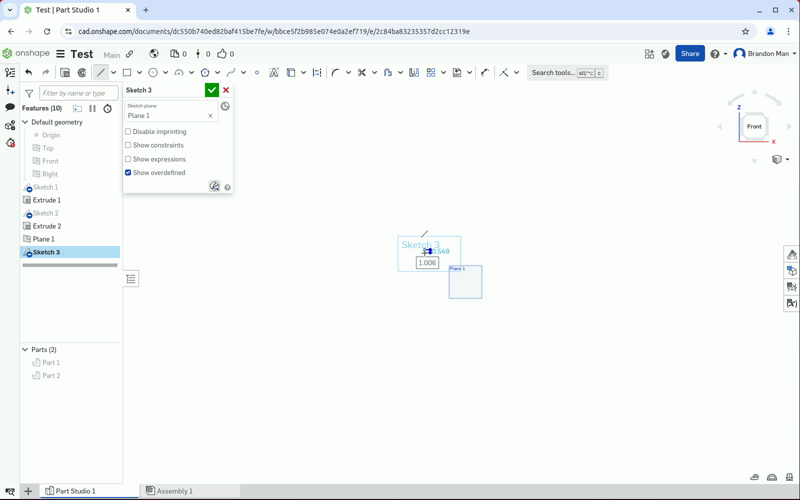
scroll(6)
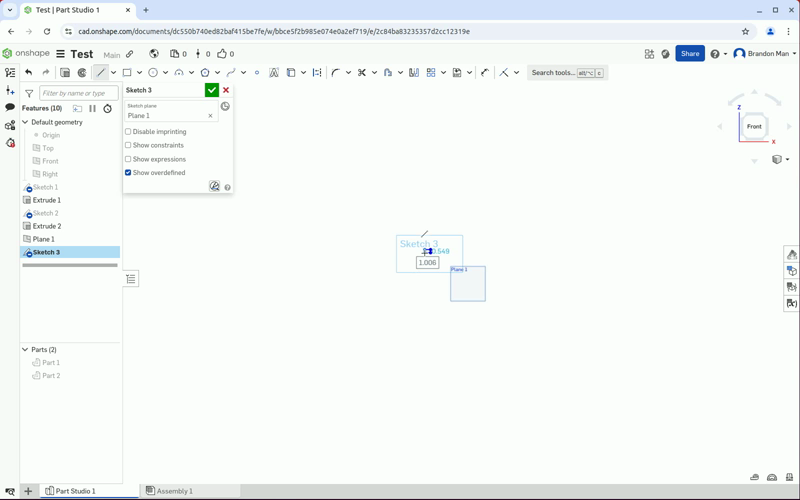
scroll(6)
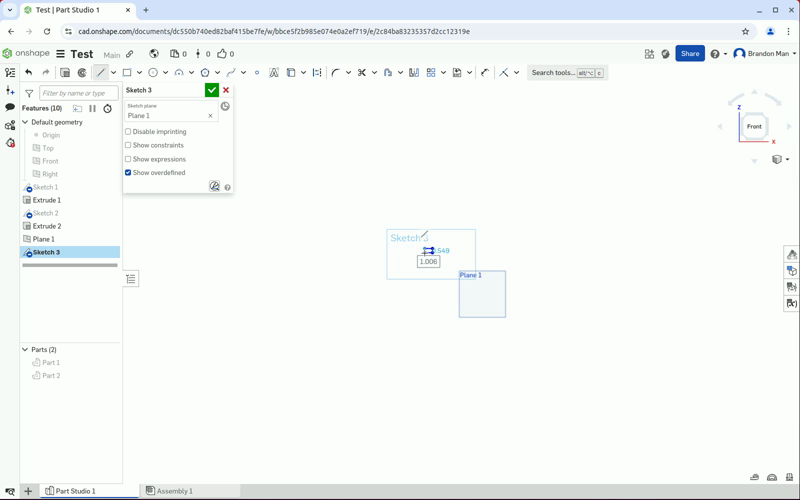
scroll(6)
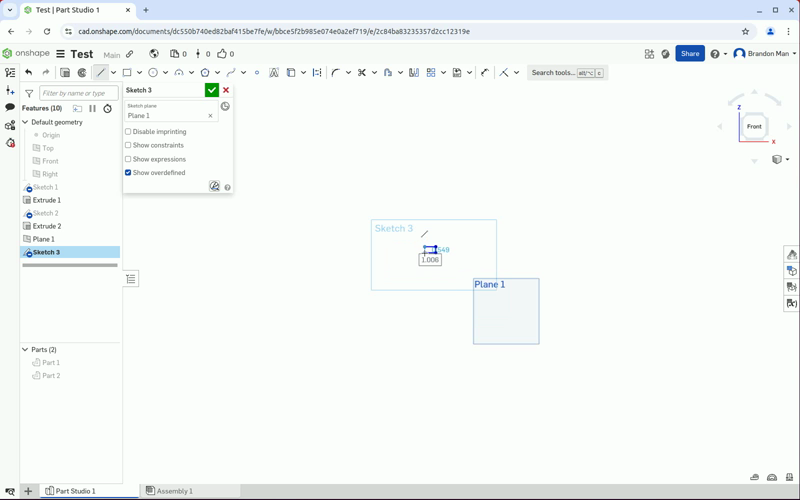
scroll(6)
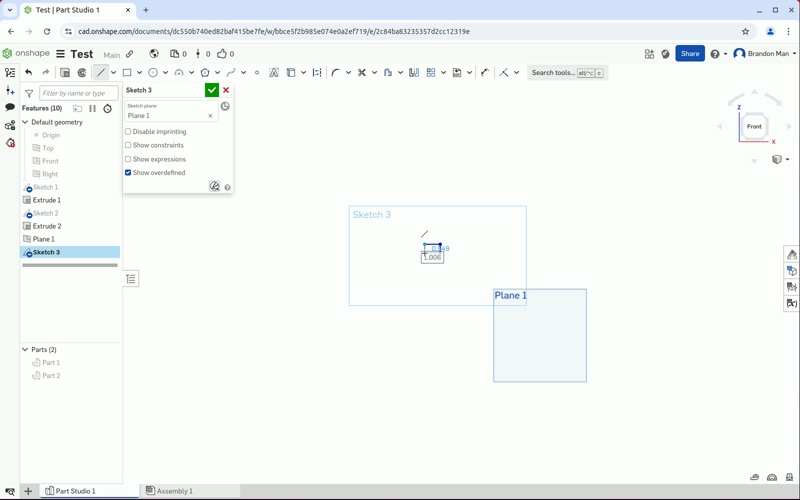
scroll(6)
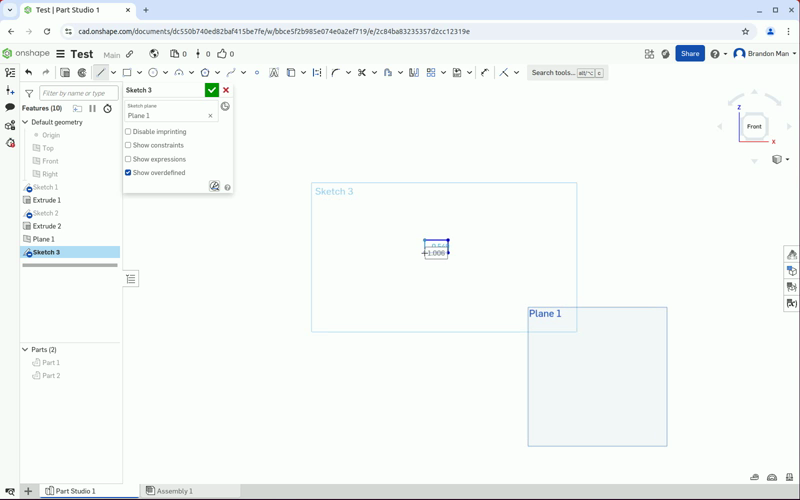
scroll(6)
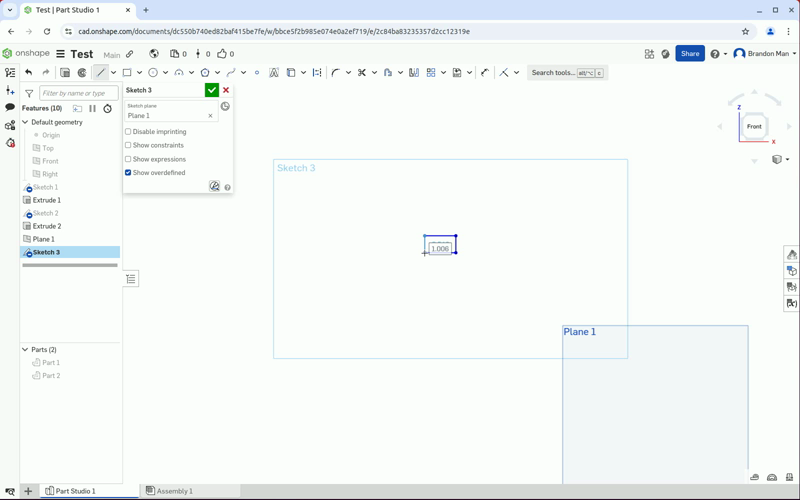
scroll(6)
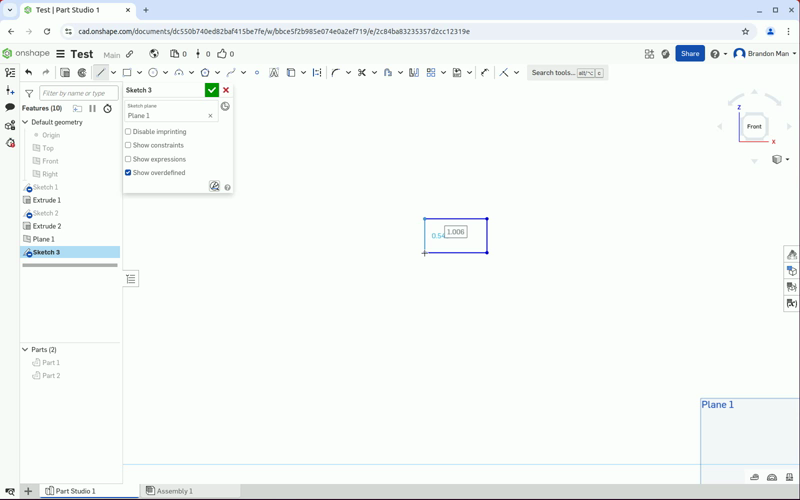
key_up(shift)
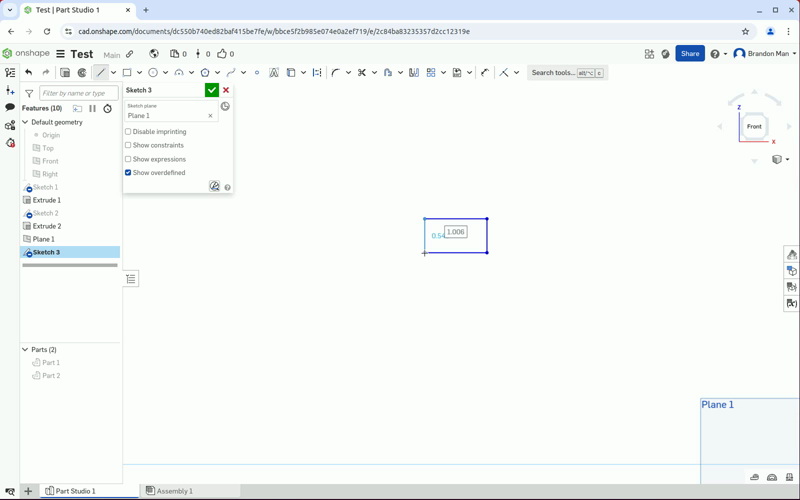
click(424, 252)
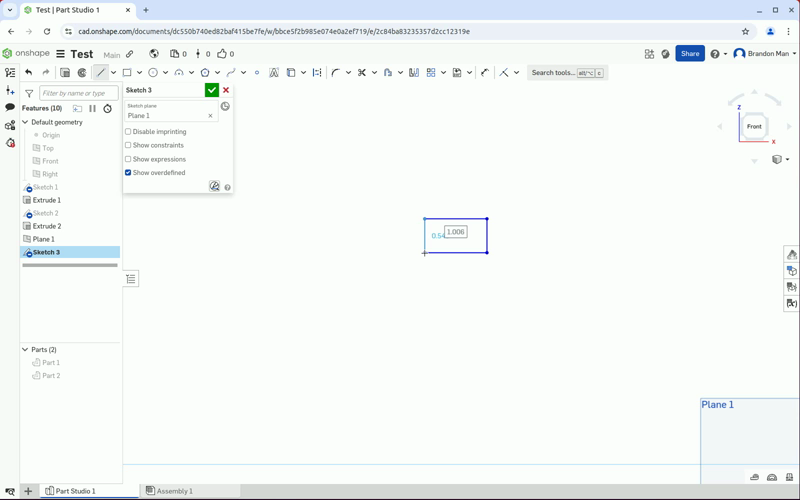
scroll(-6)
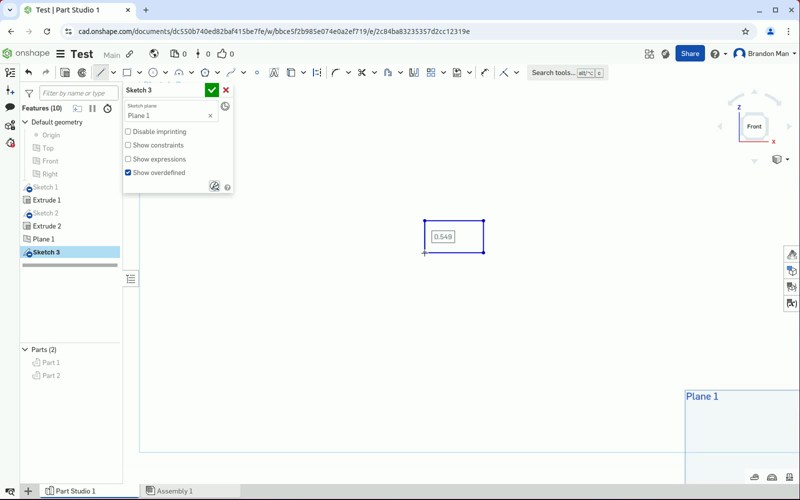
scroll(-6)
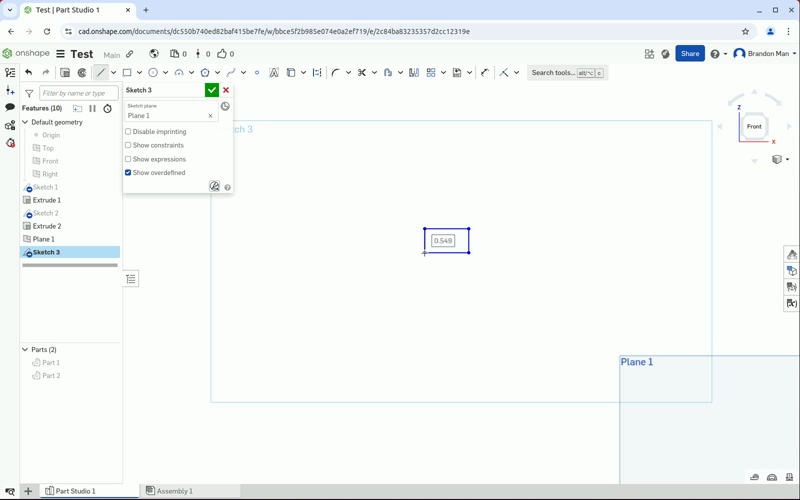
scroll(-6)
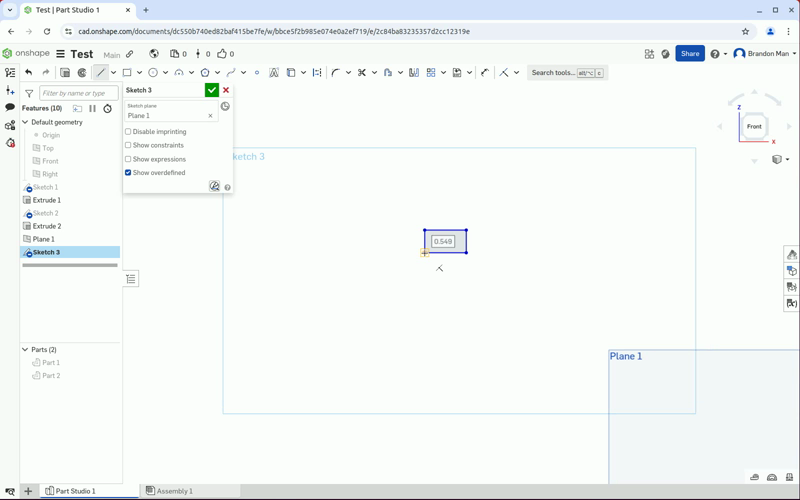
scroll(-6)
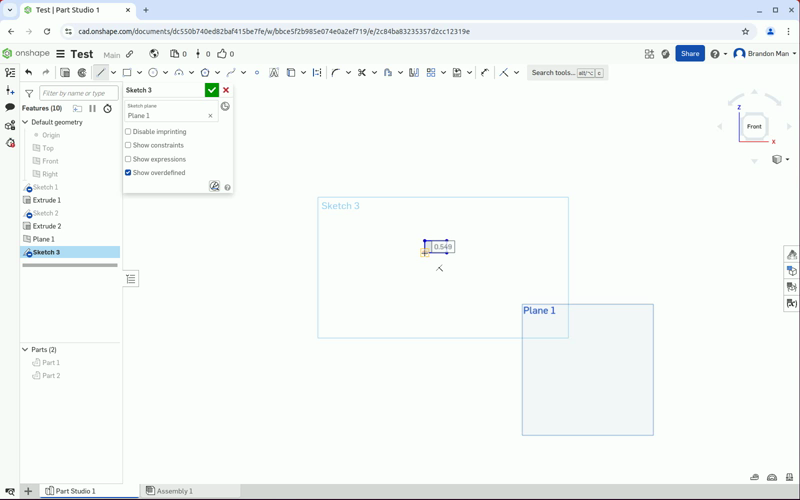
scroll(-6)
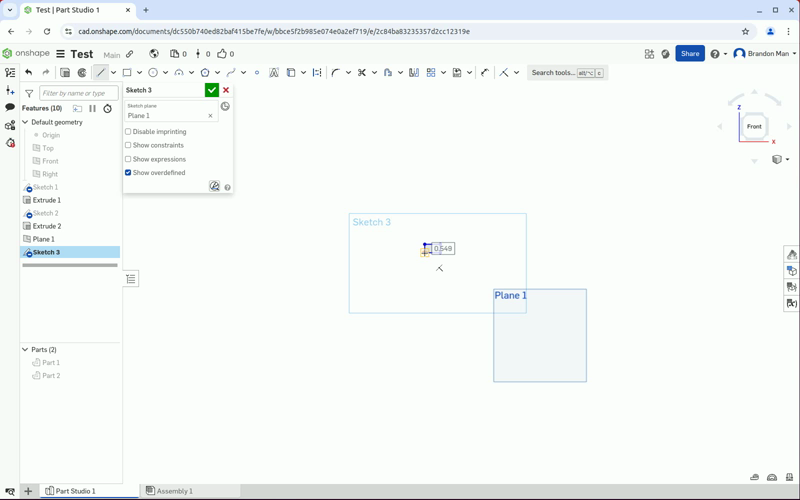
scroll(-6)
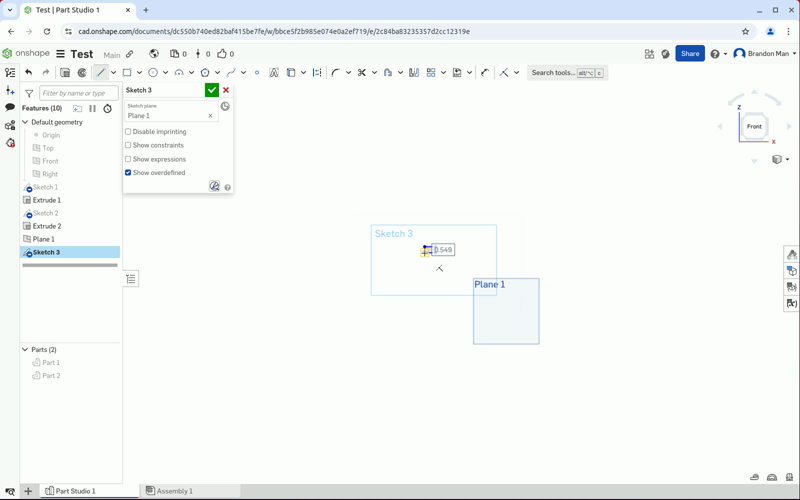
scroll(-6)
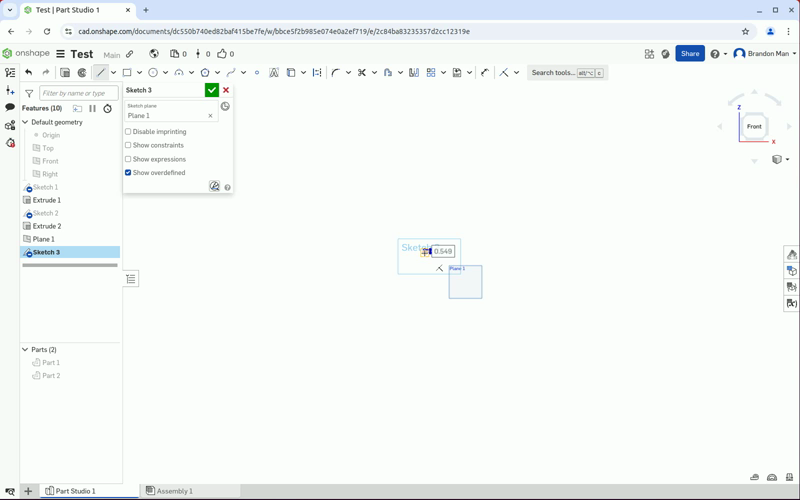
key(esc)
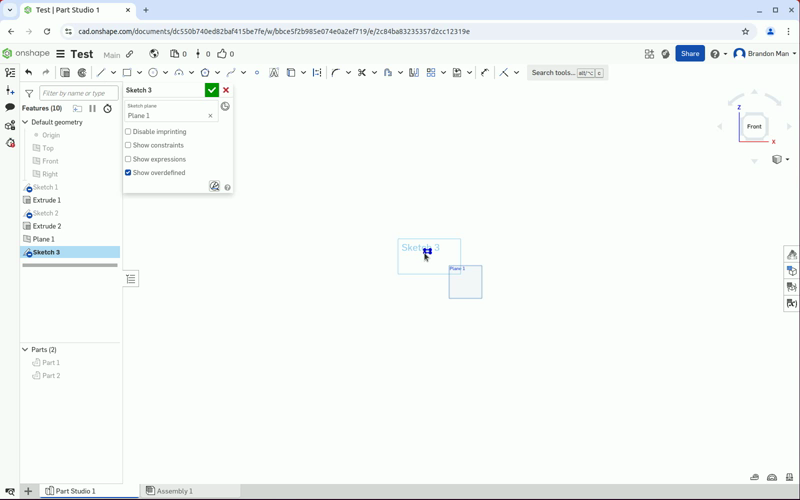
mouse_move(429, 251)
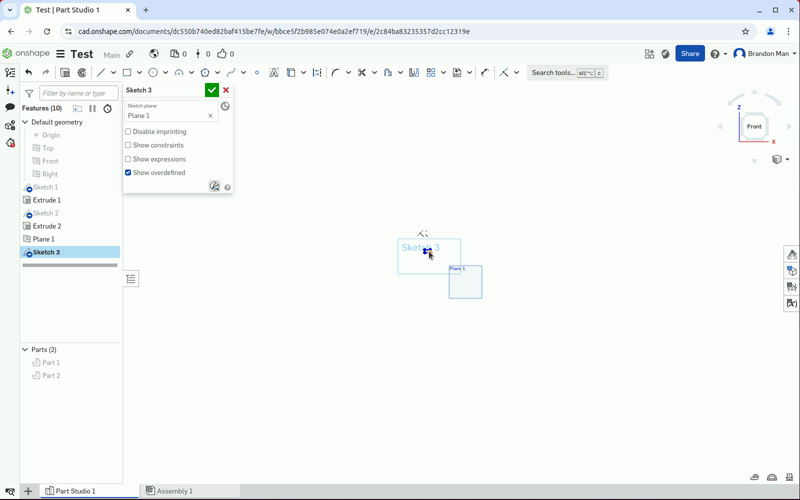
scroll(6)
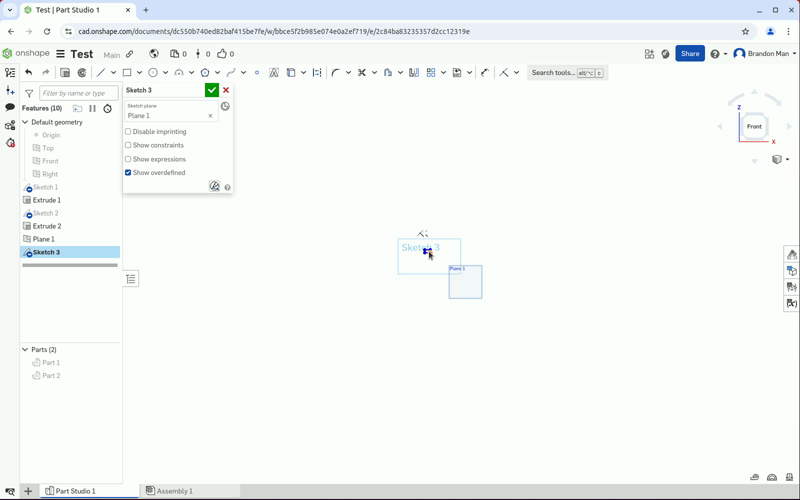
scroll(6)
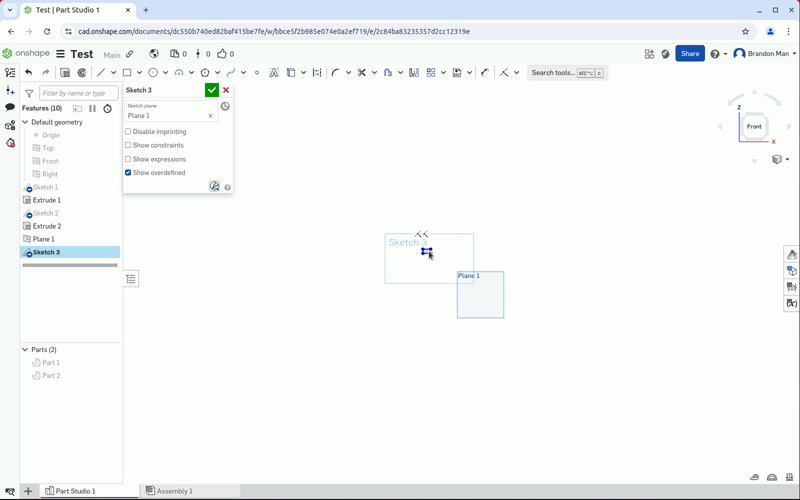
scroll(6)
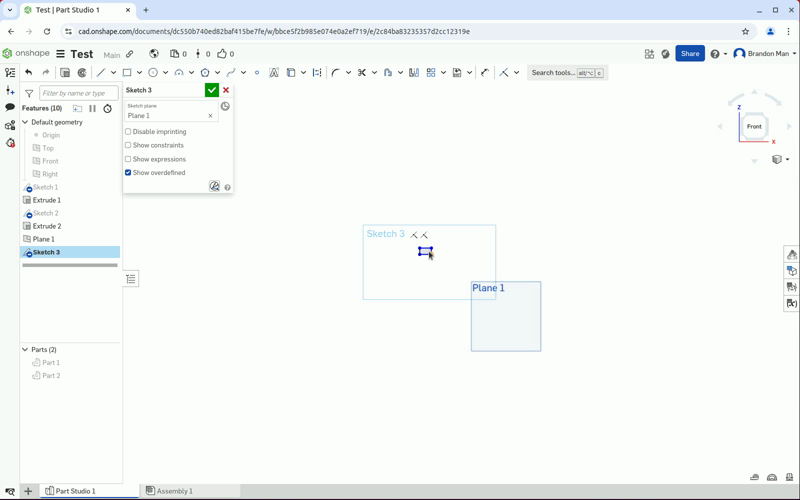
scroll(6)
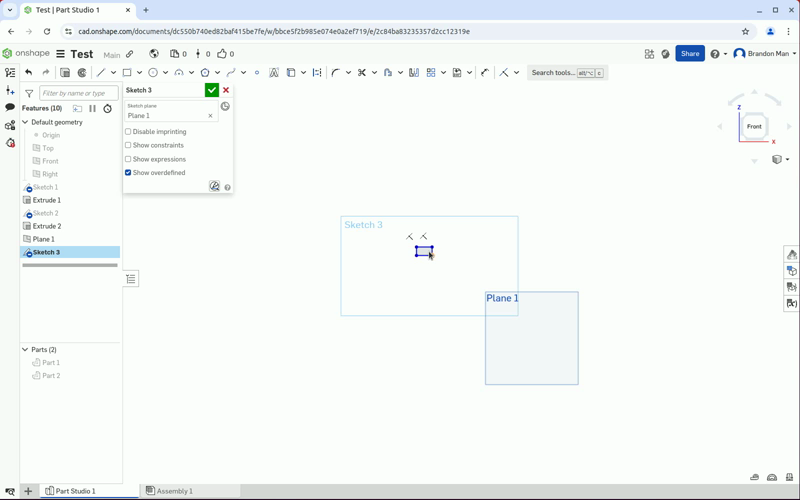
scroll(6)
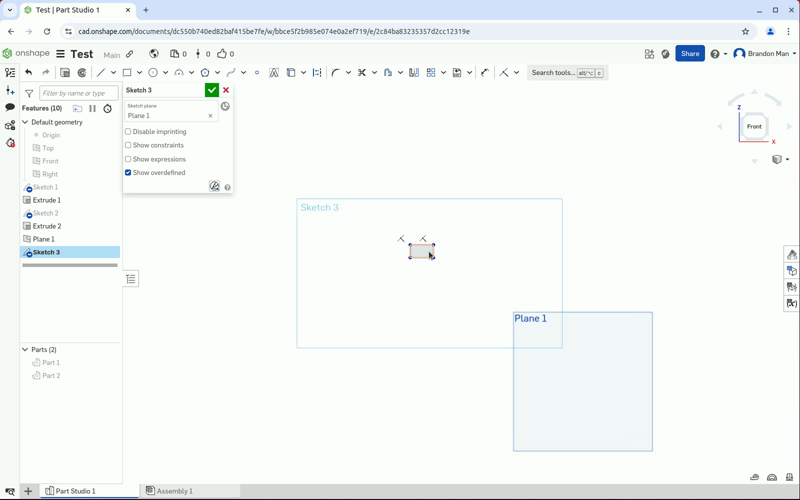
scroll(6)
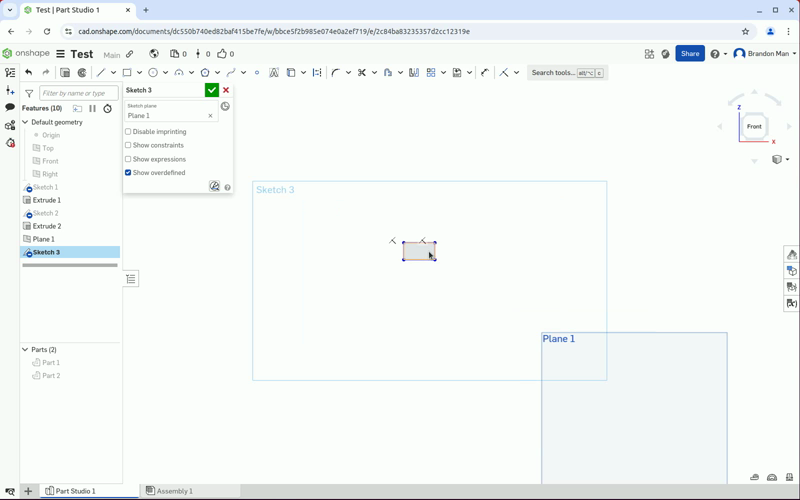
scroll(6)
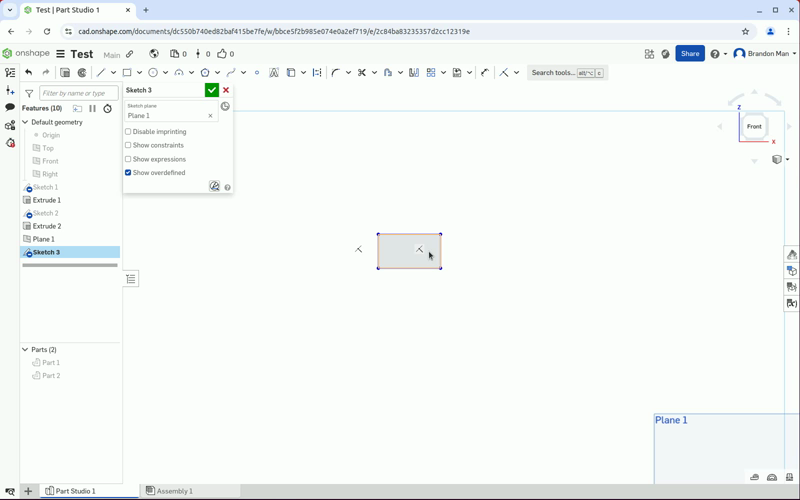
click(429, 251)
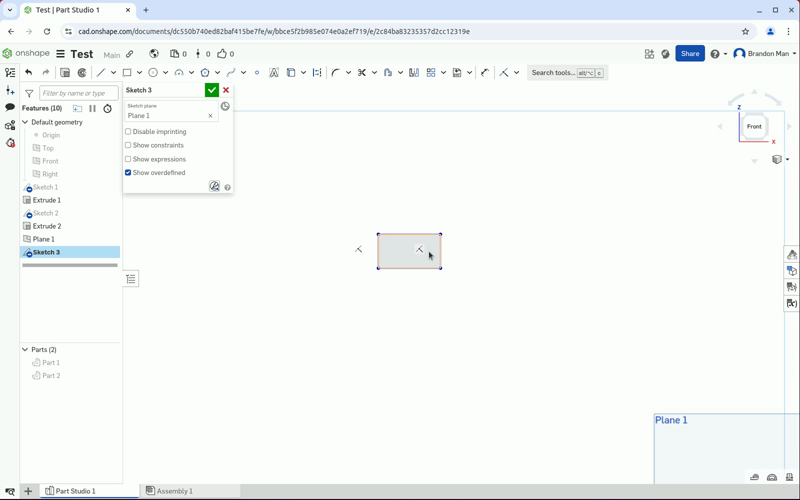
scroll(-6)
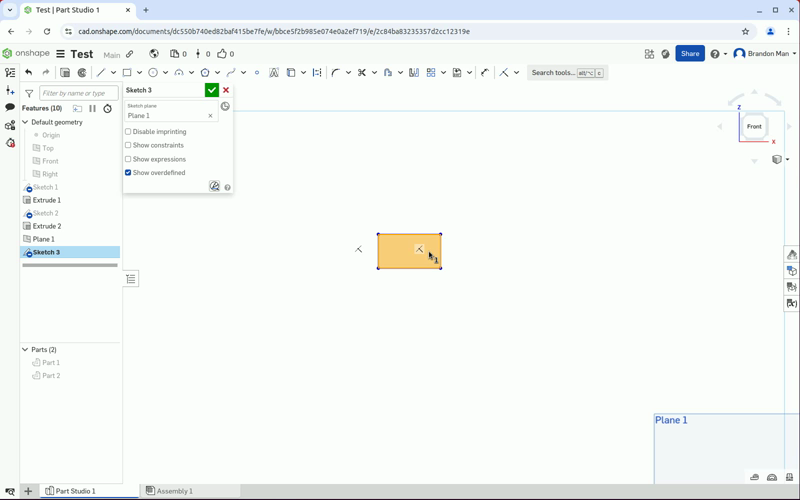
scroll(-6)
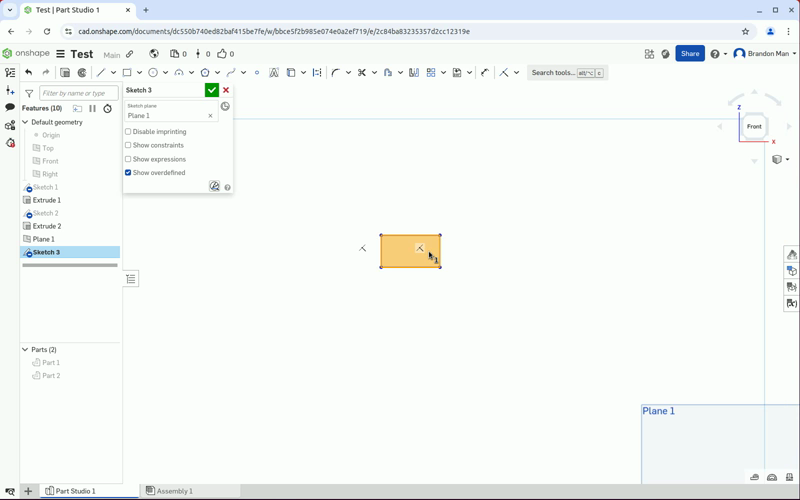
scroll(-6)
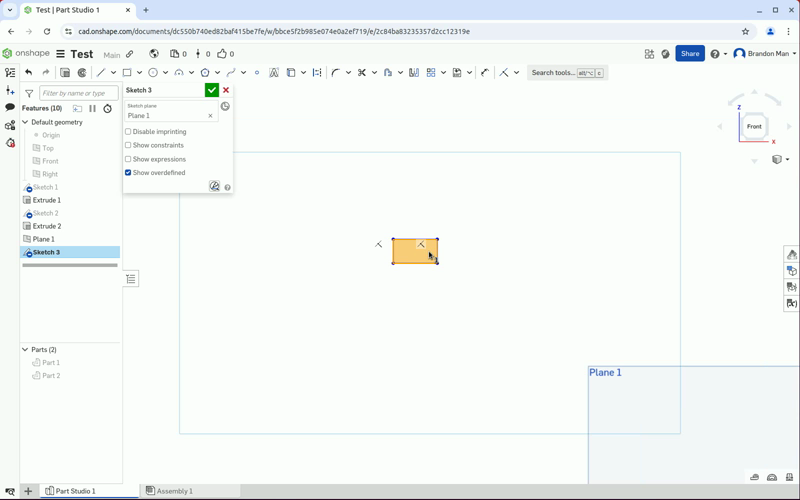
scroll(-6)
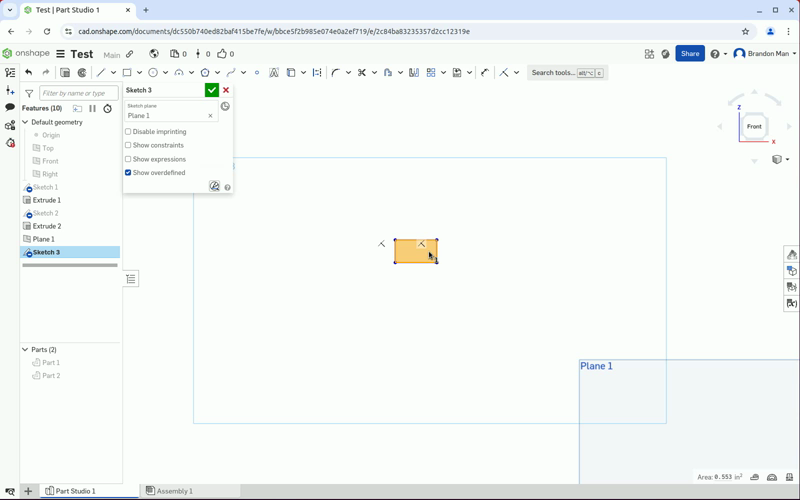
scroll(-6)
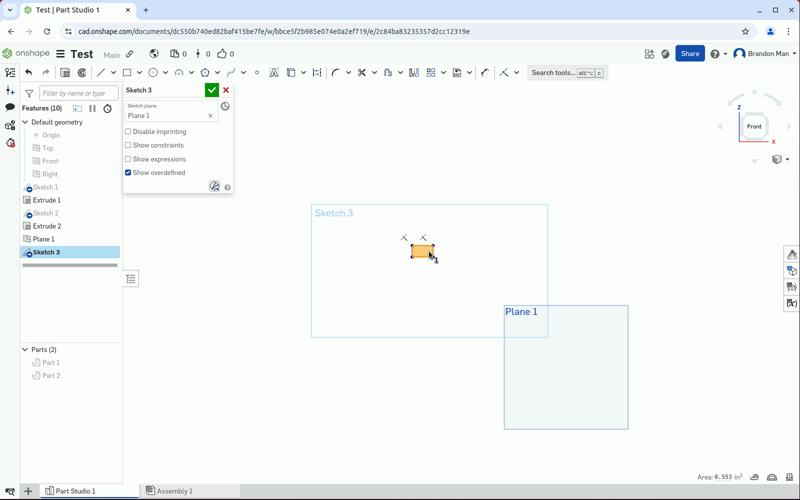
scroll(-6)
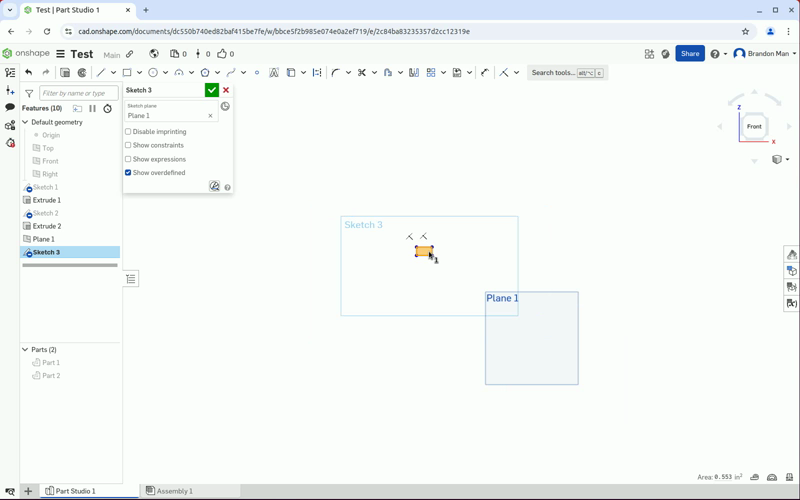
scroll(-6)
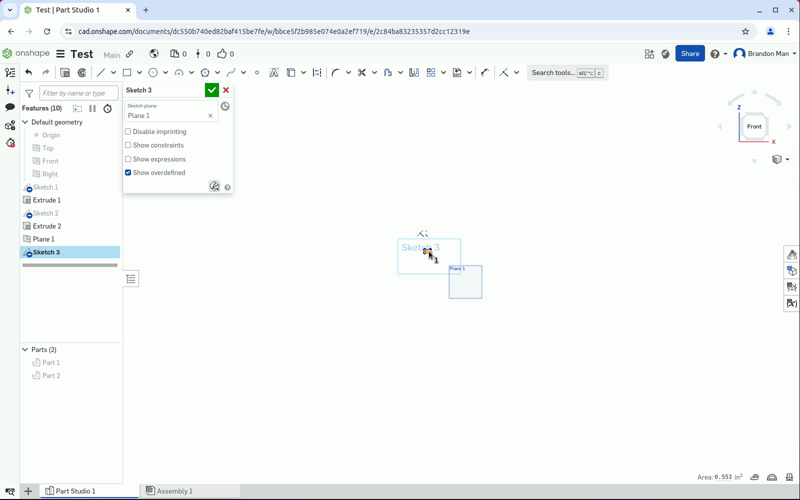
mouse_move(73, 352)
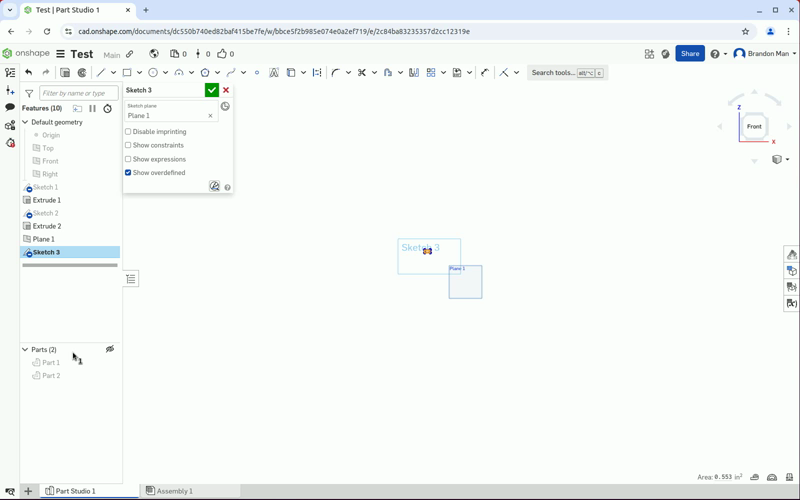
key(shift+y)
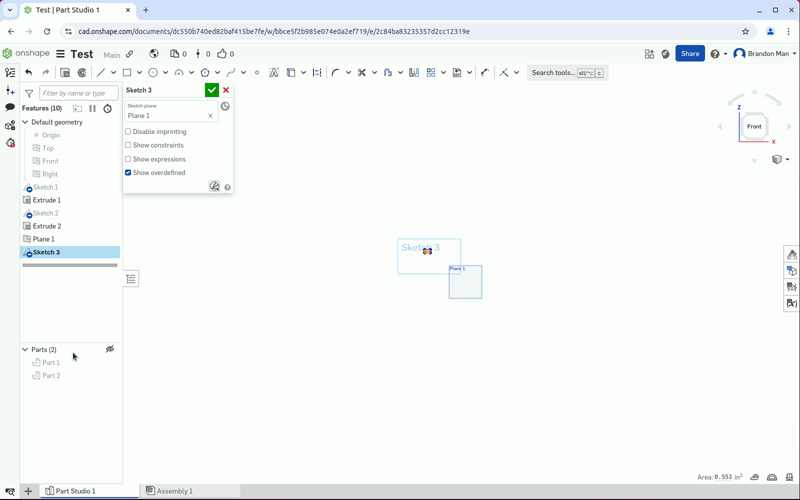
key(shift+e)
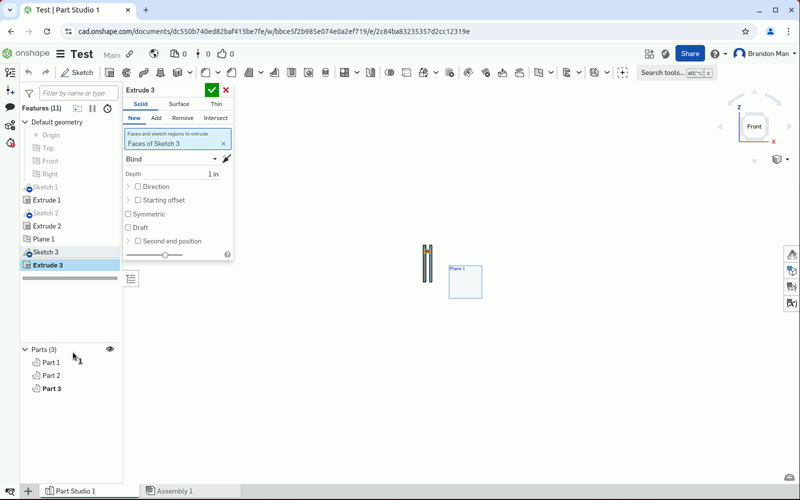
mouse_move(143, 106)
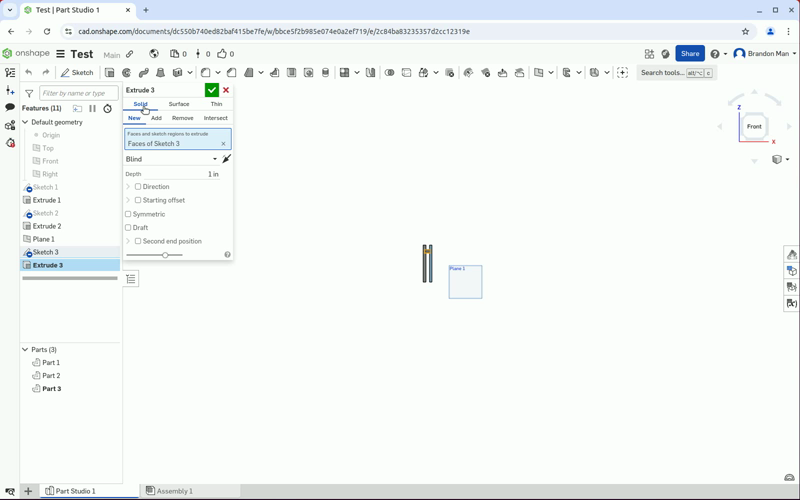
click(143, 106)
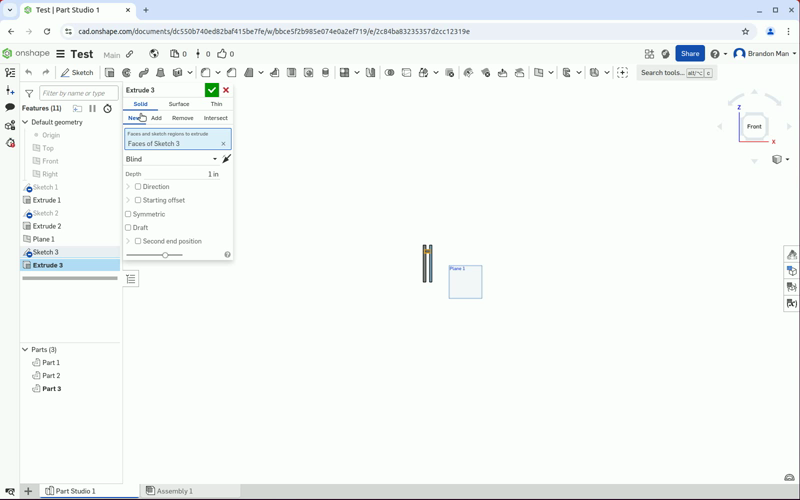
mouse_move(137, 120)
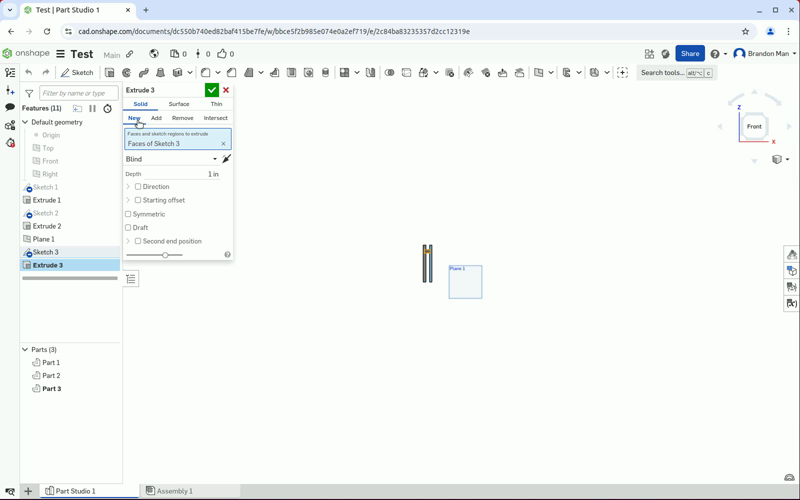
click(137, 120)
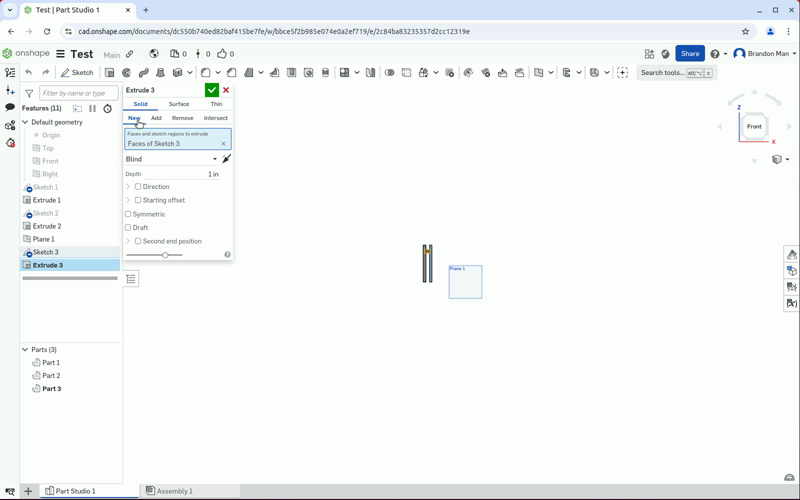
key(tab, 4)
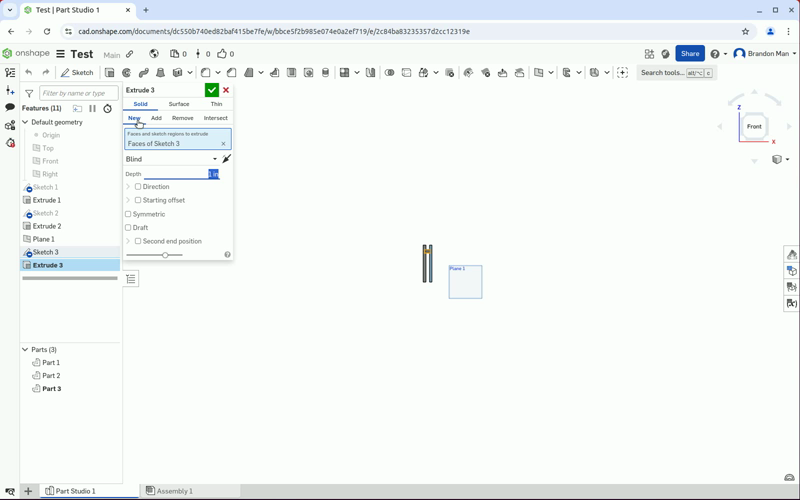
text(-0.241)
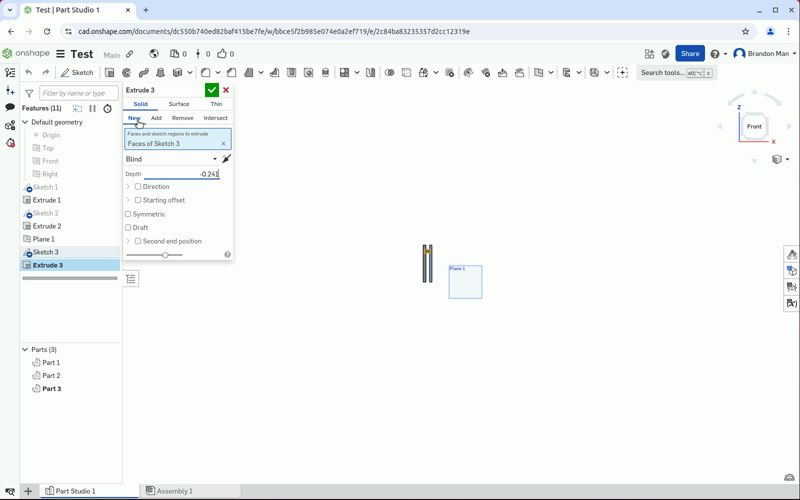
key(enter)
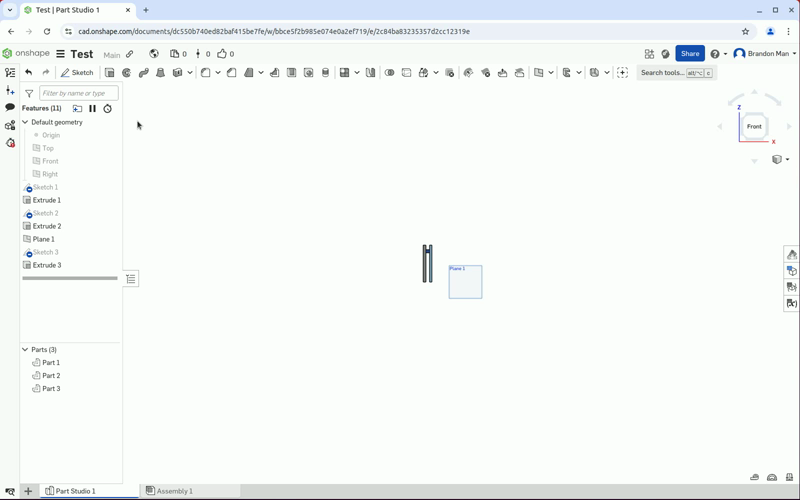
key(shift+h)
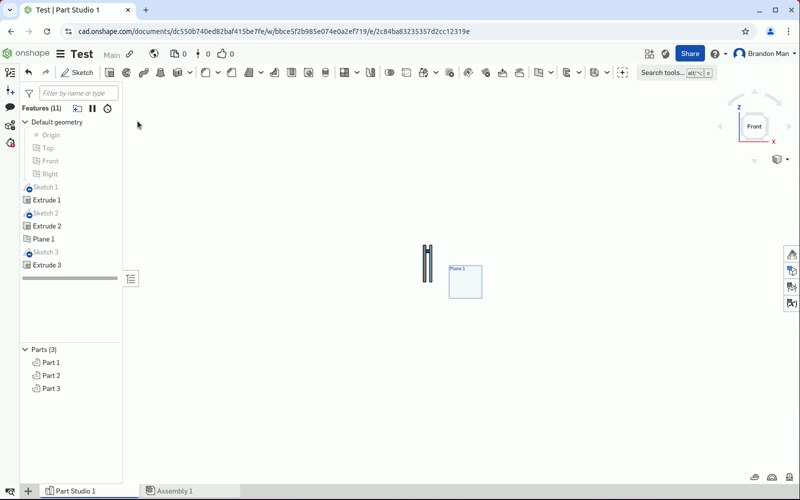
key(shift+h)
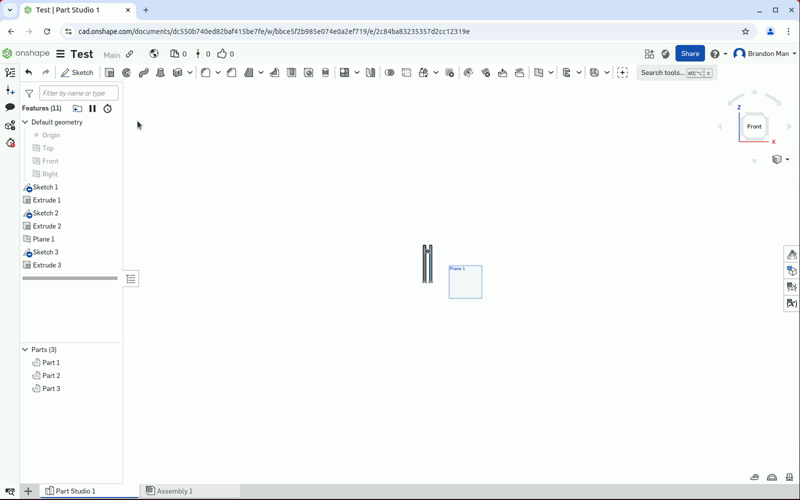
key(shift+7)
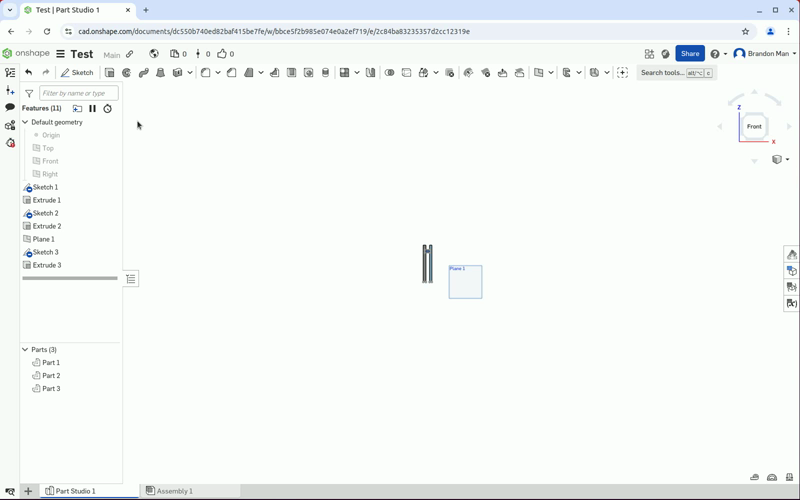
key(left, 2)
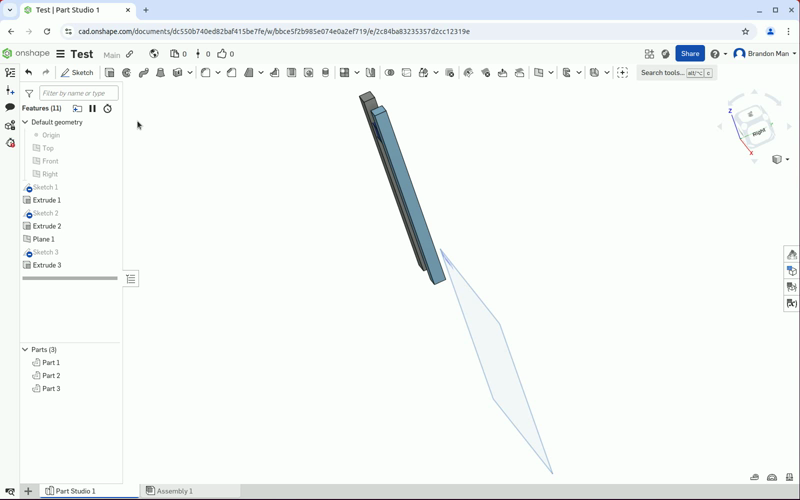
key(down, 2)
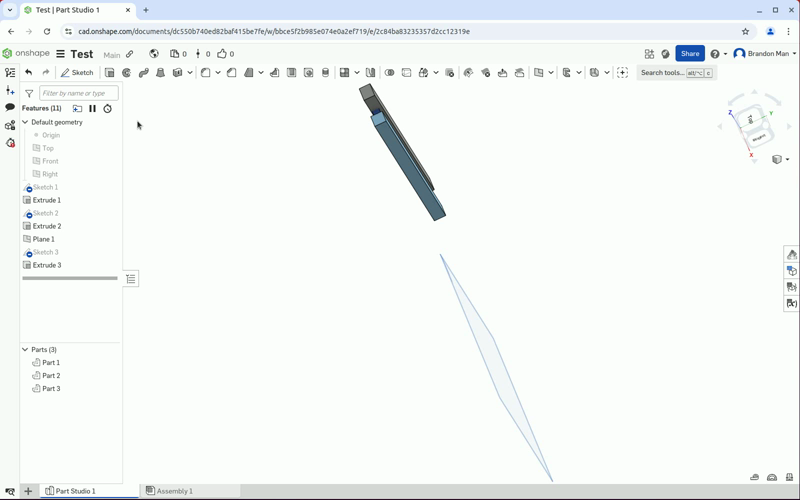
key(up, 2)
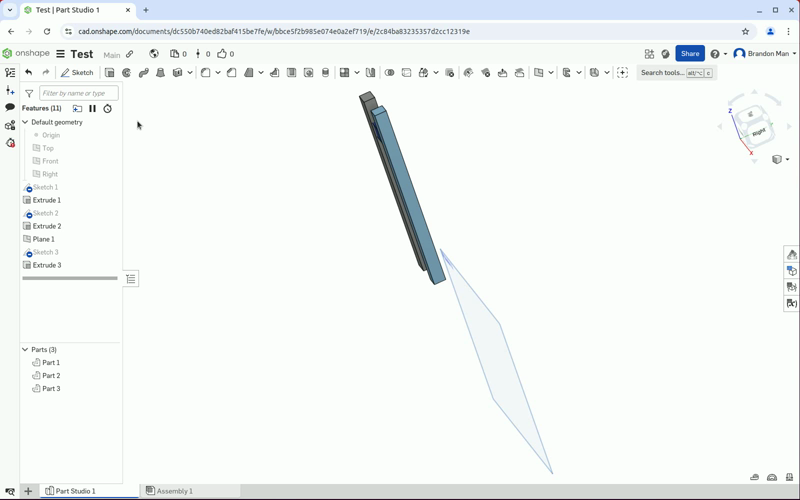
key(right, 2)
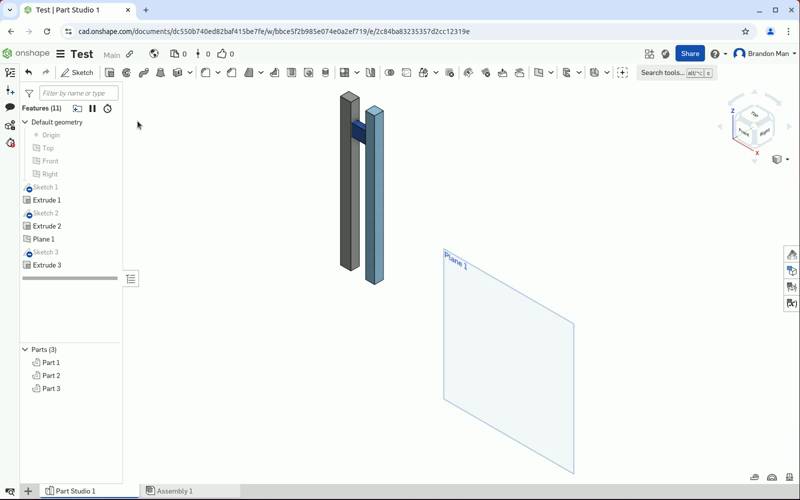
mouse_move(73, 189)
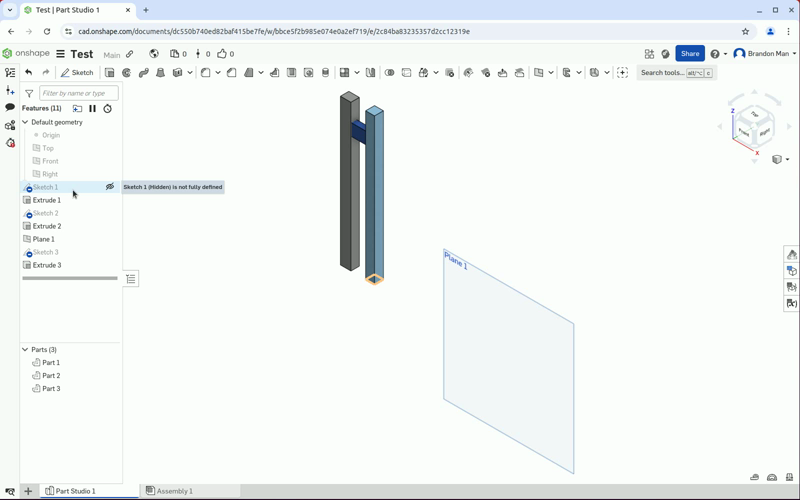
click(73, 189)